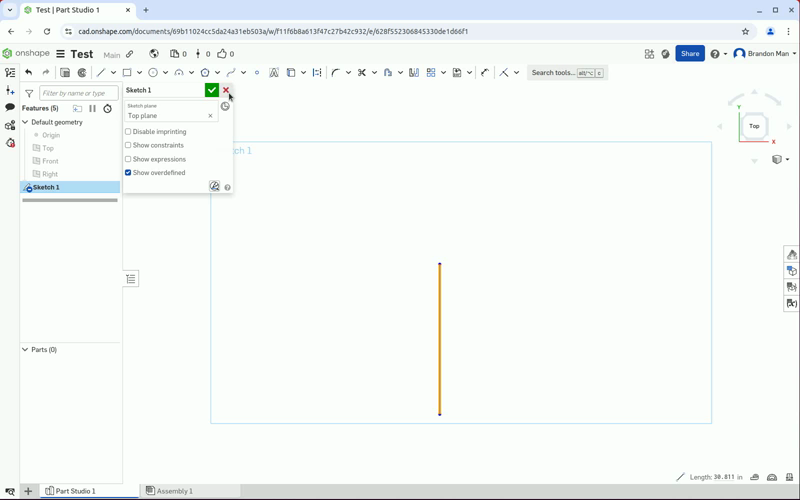
key(shift+h)
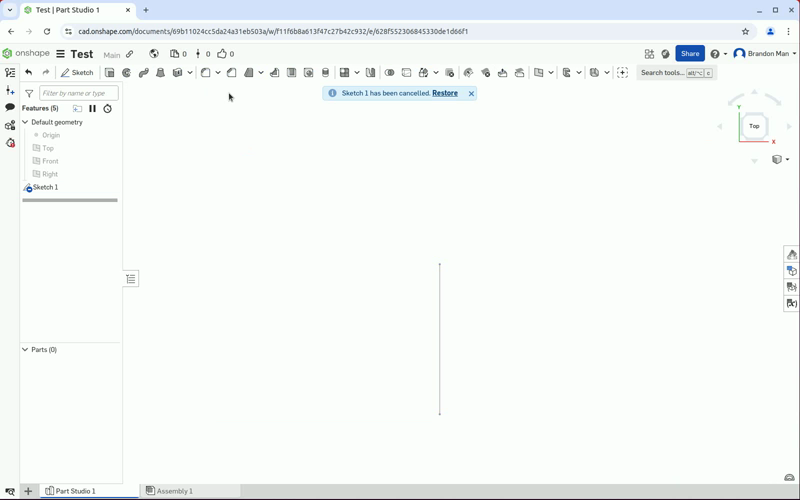
key(shift+s)
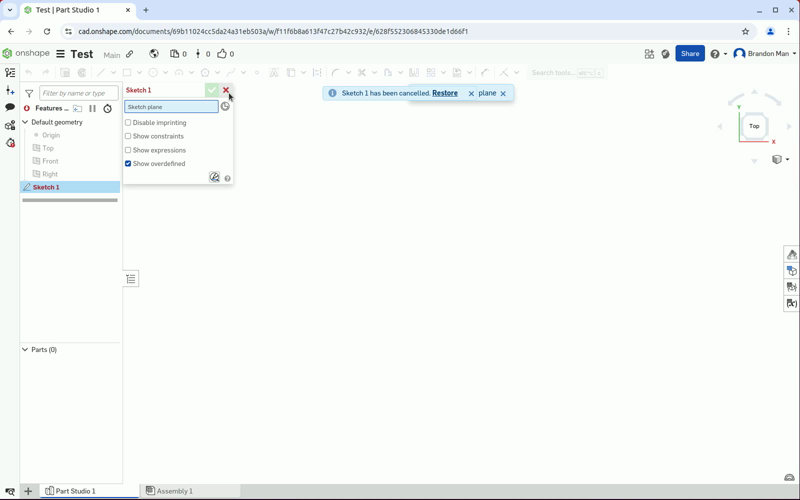
mouse_move(73, 150)
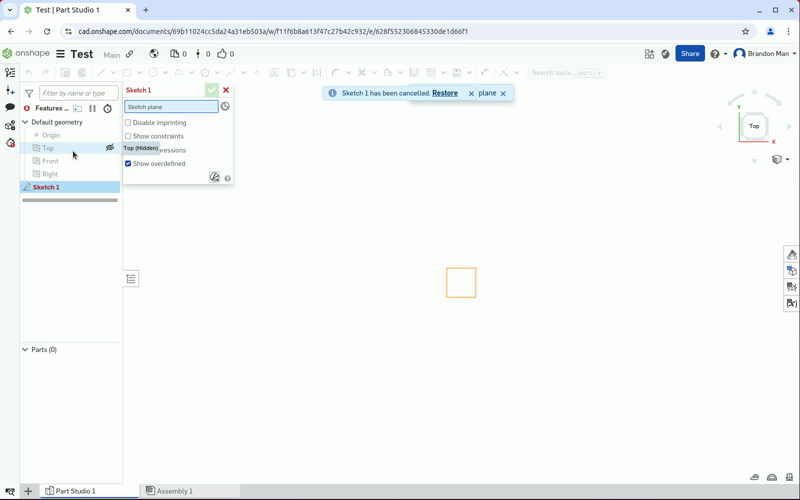
click(73, 150)
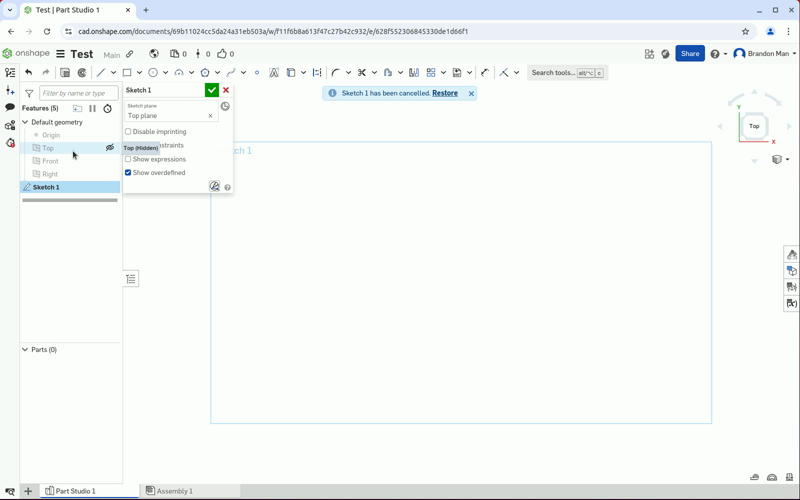
mouse_move(73, 352)
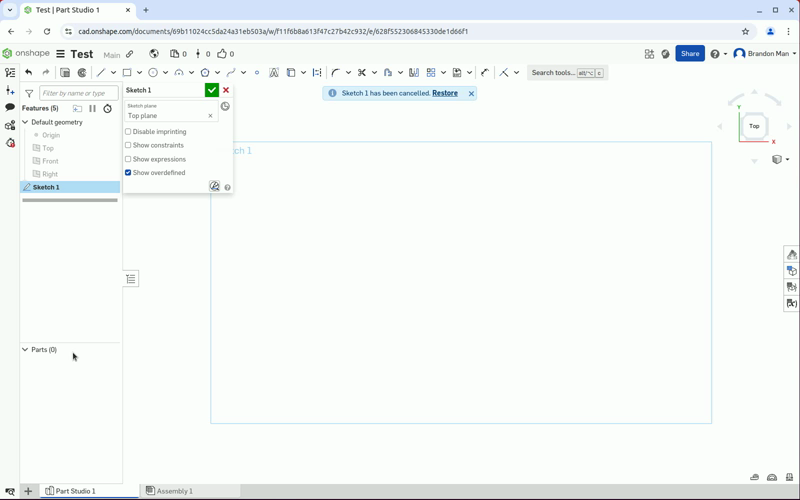
key(y)
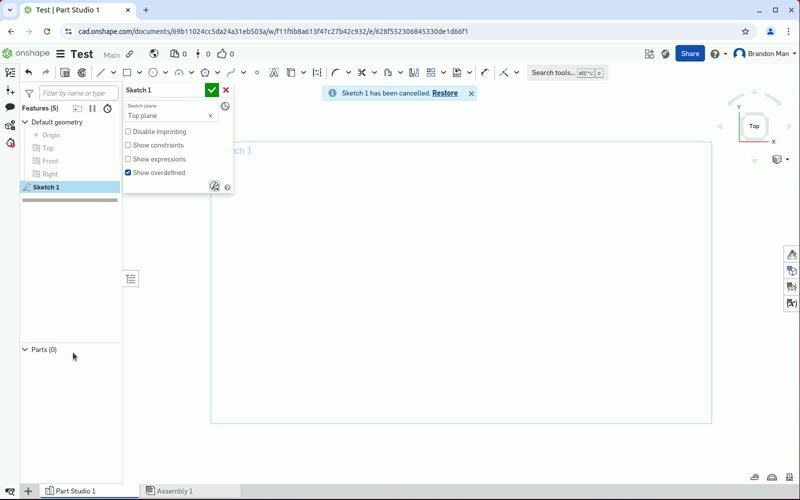
key(l)
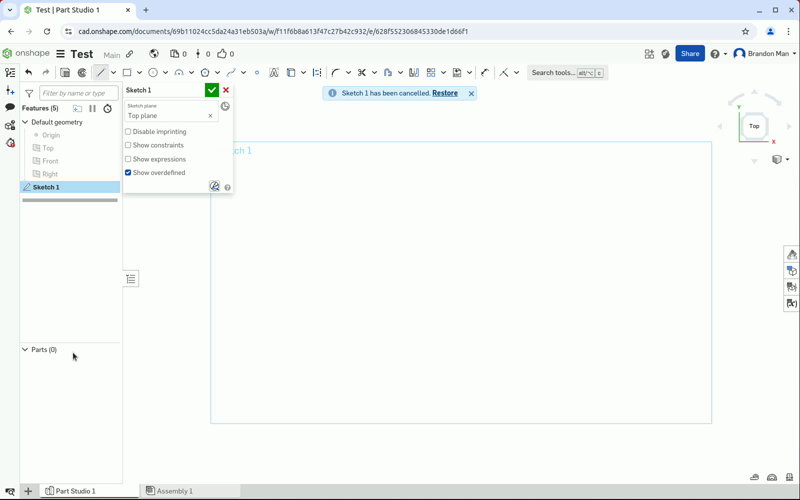
key_down(shift)
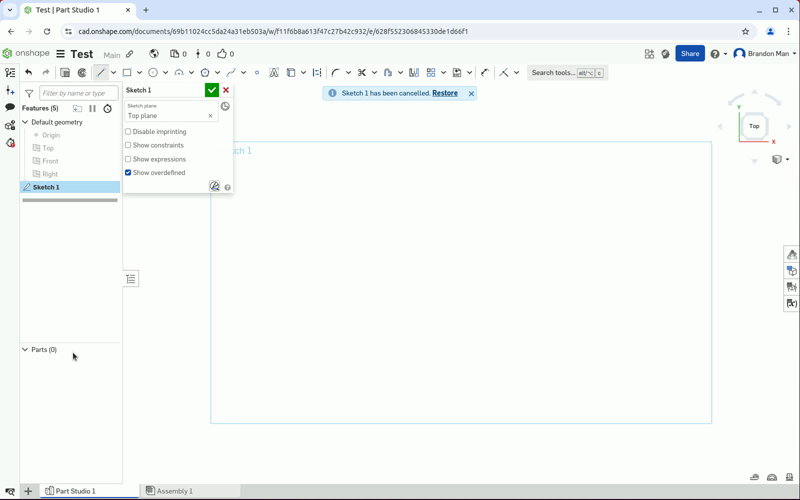
mouse_move(363, 380)
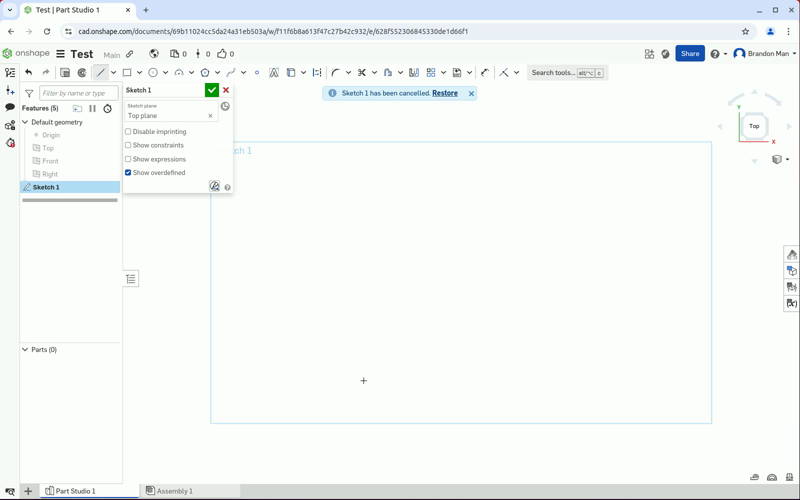
click(363, 380)
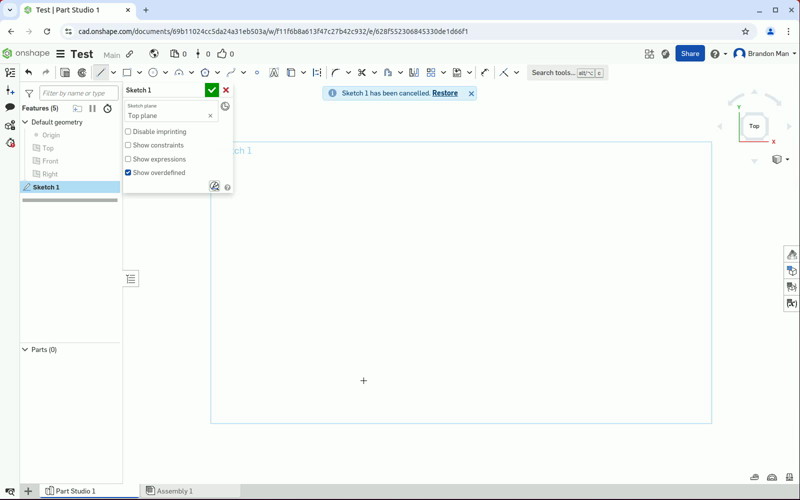
key_up(shift)
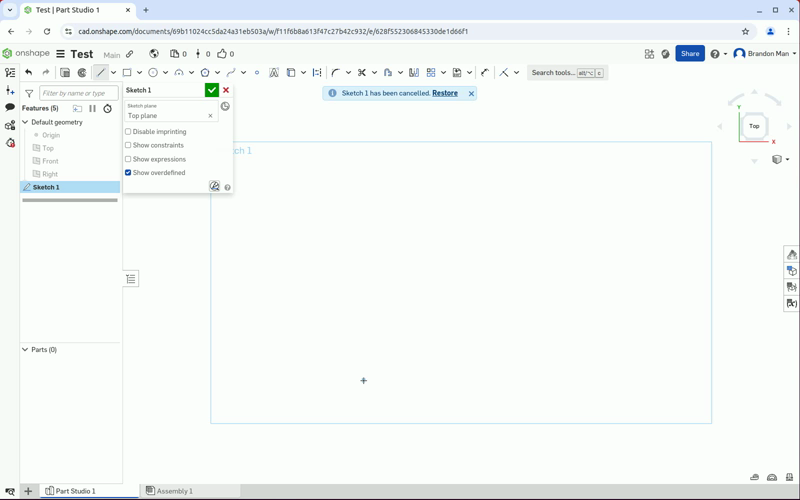
key_down(shift)
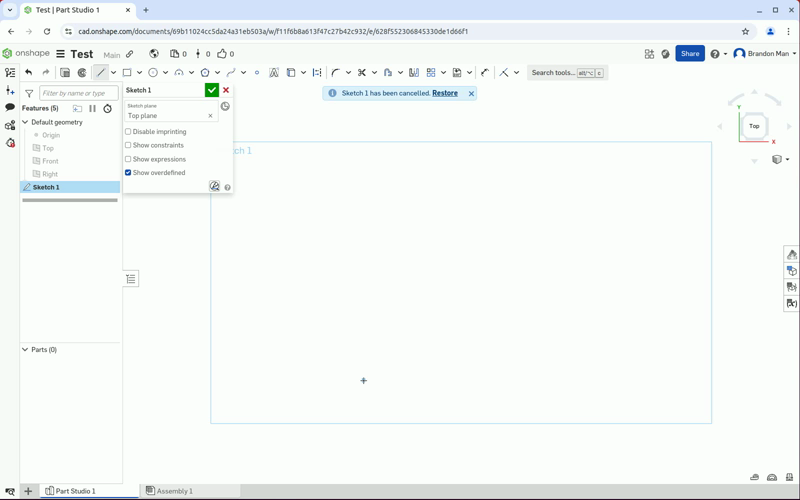
mouse_move(556, 380)
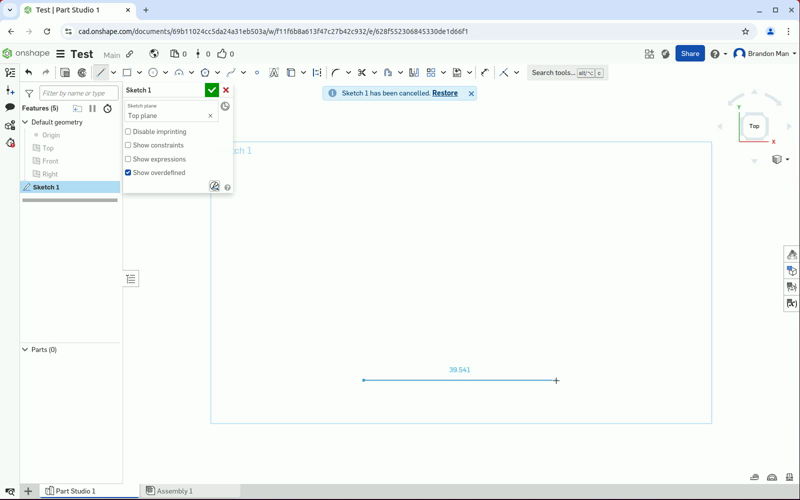
click(556, 380)
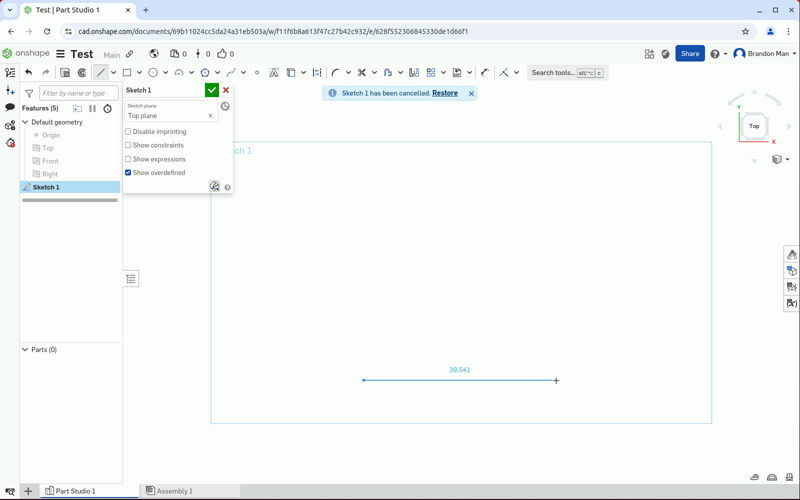
key_up(shift)
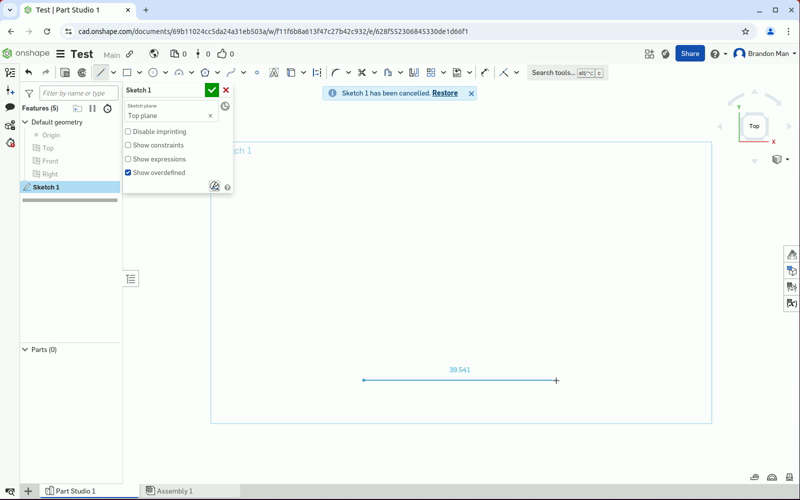
key_down(shift)
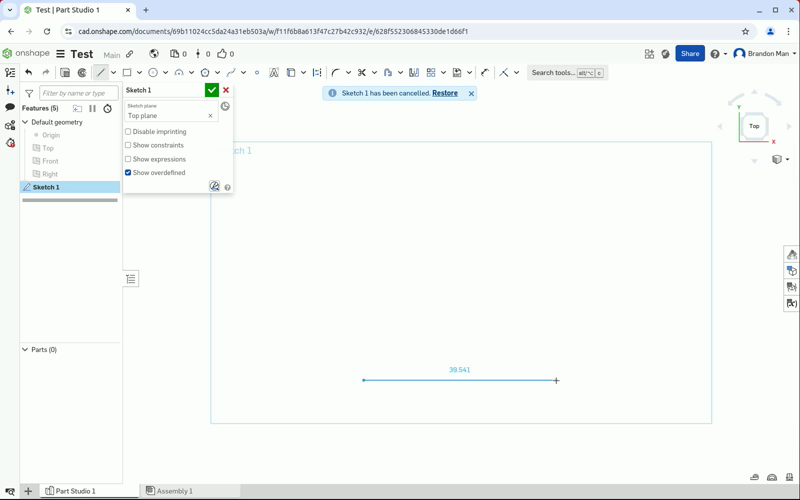
mouse_move(556, 187)
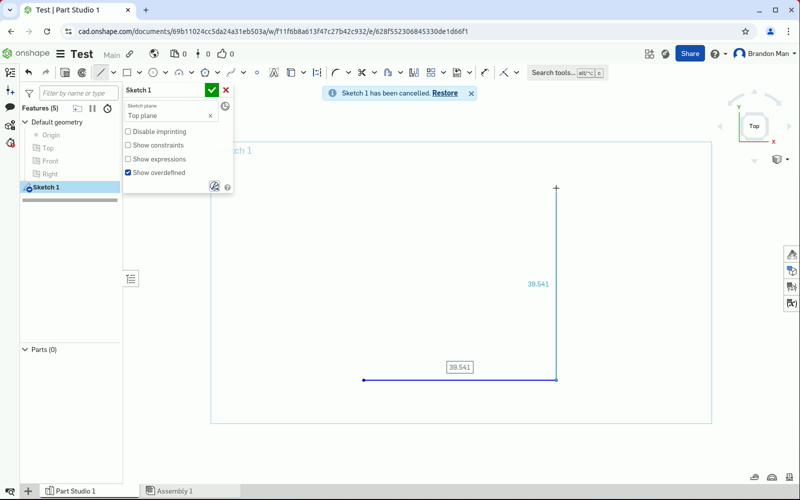
click(556, 187)
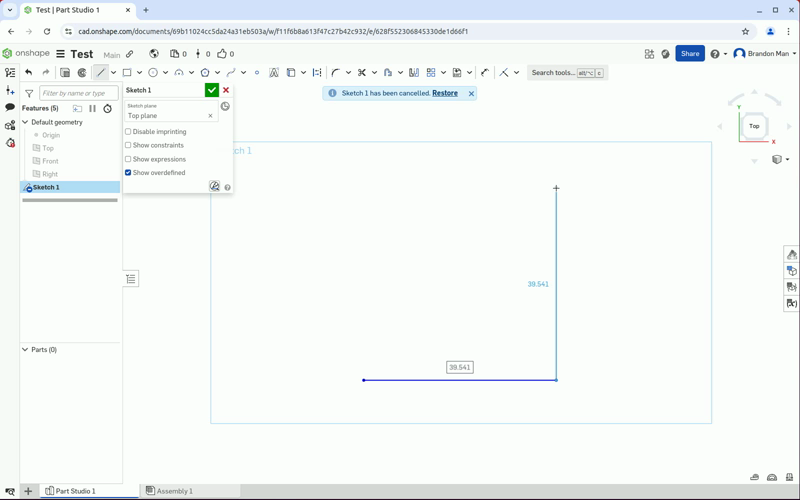
key_up(shift)
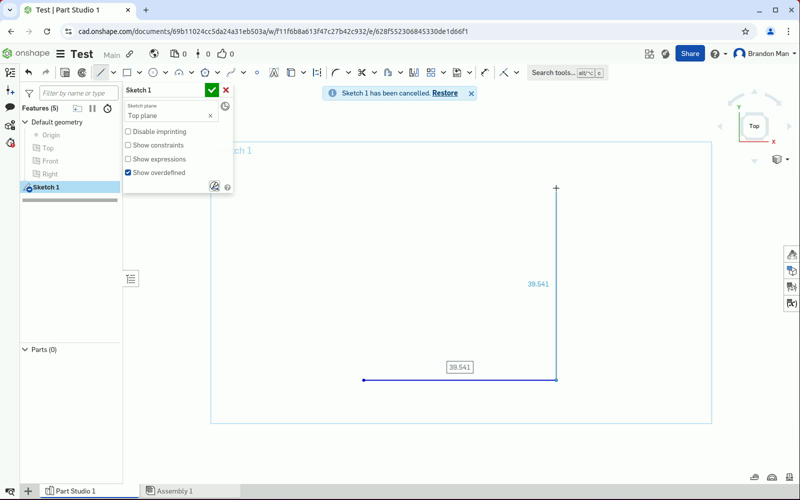
key_down(shift)
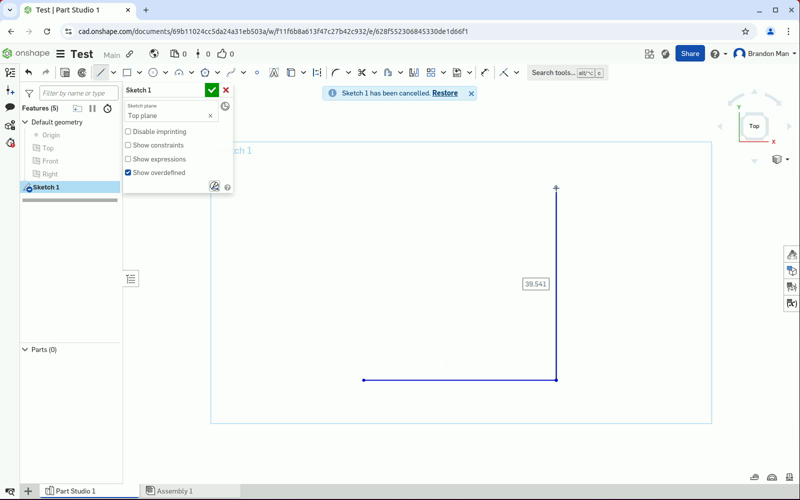
mouse_move(363, 187)
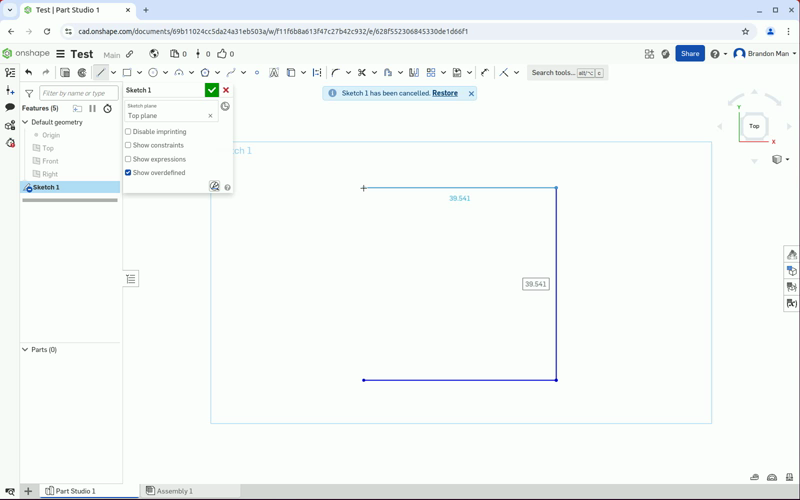
click(363, 187)
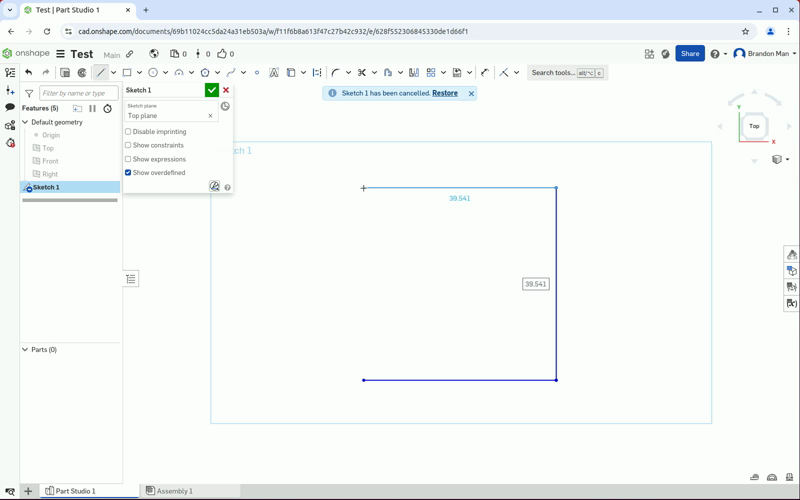
key_up(shift)
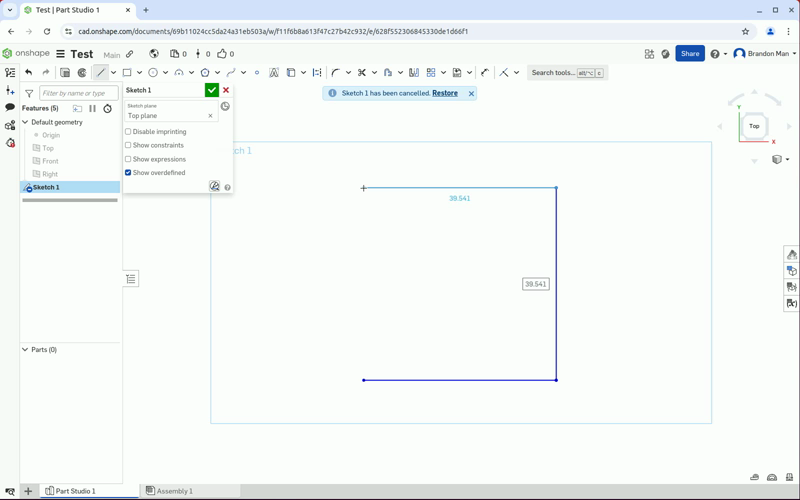
key_down(shift)
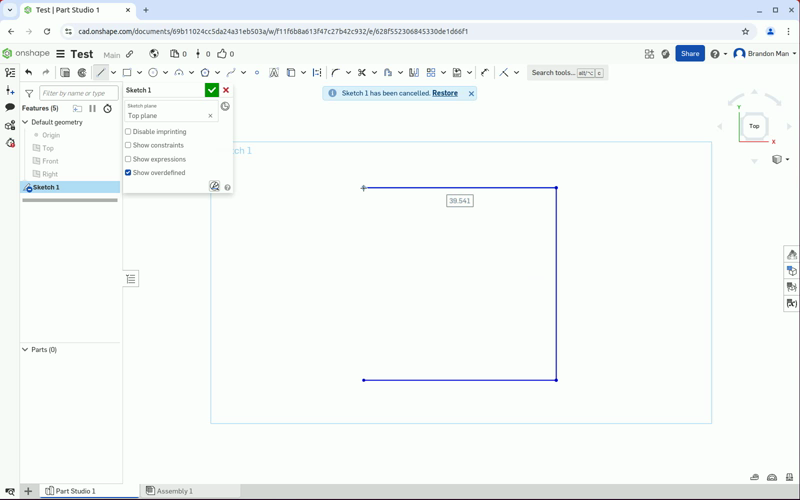
mouse_move(363, 380)
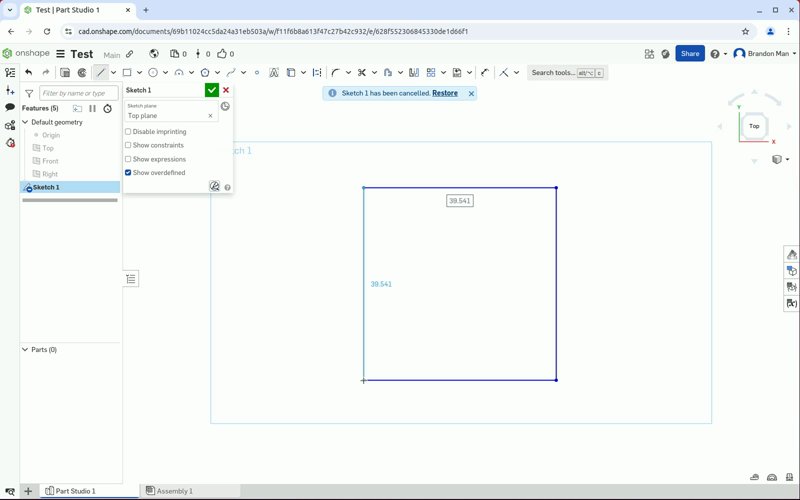
key_up(shift)
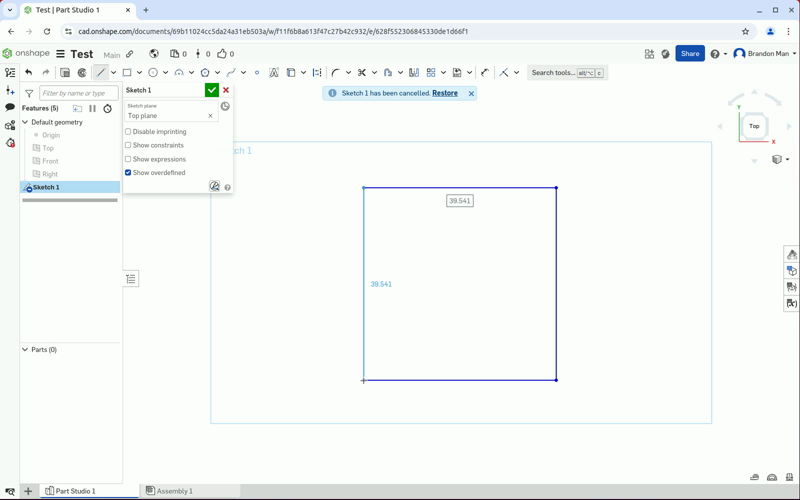
click(363, 380)
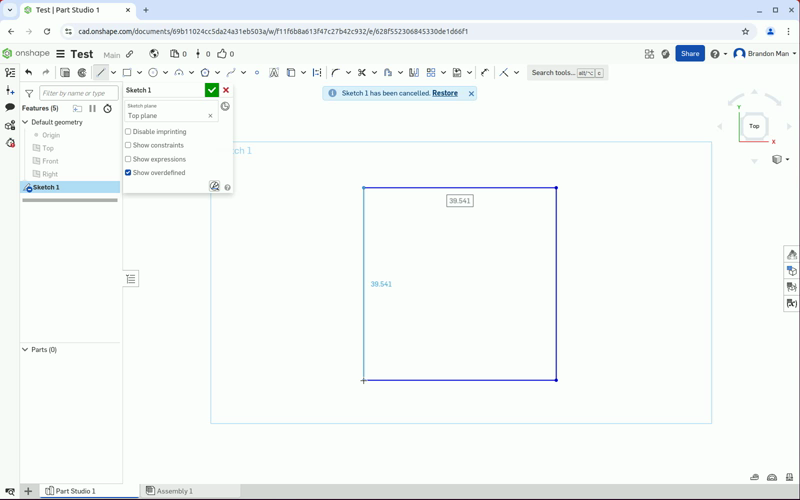
key(esc)
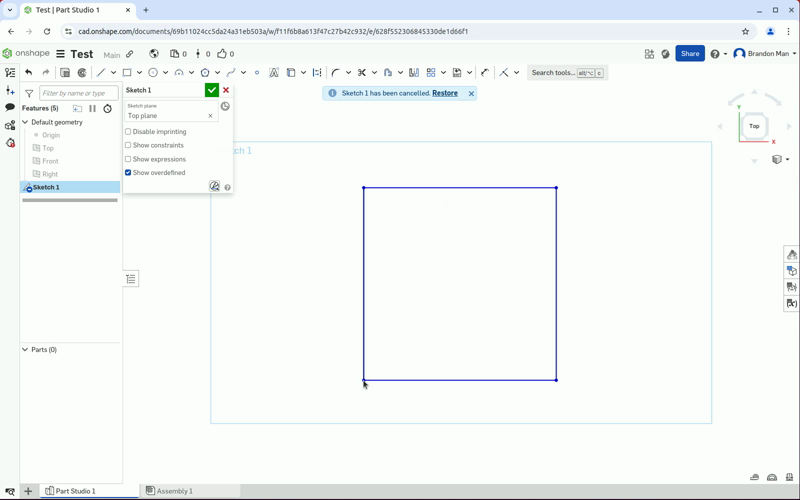
mouse_move(417, 307)
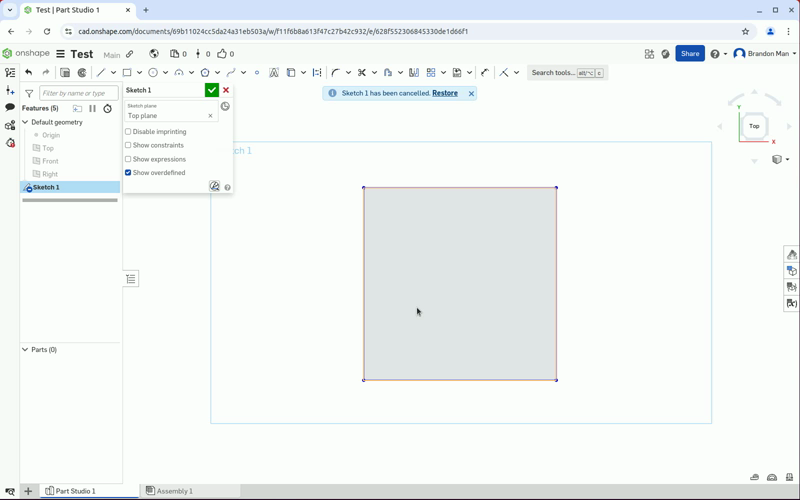
click(417, 307)
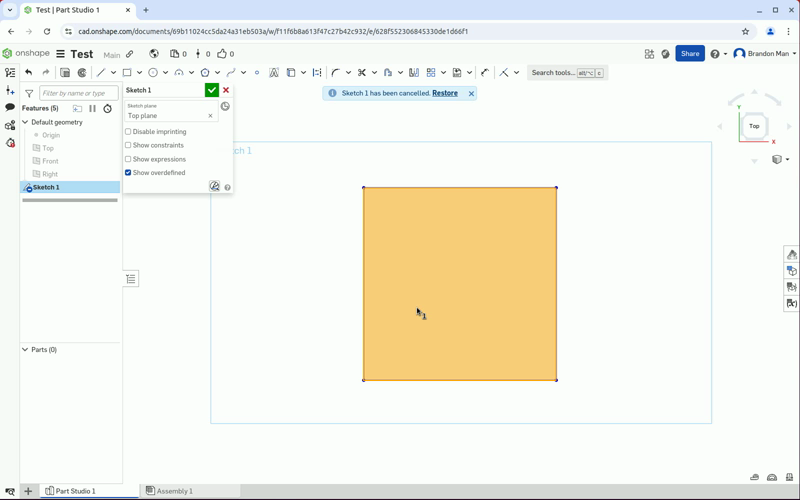
mouse_move(73, 352)
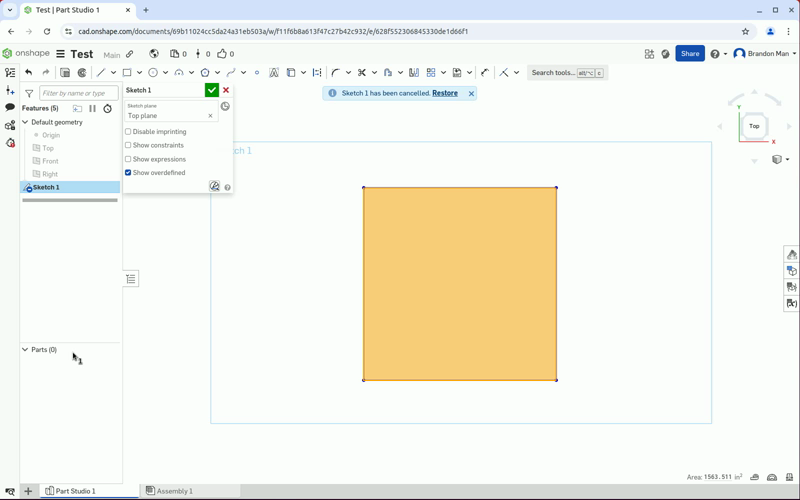
key(shift+y)
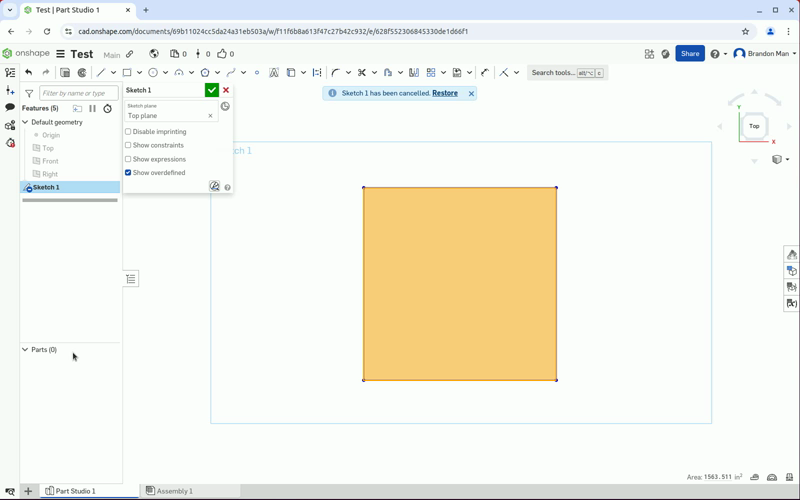
key(shift+e)
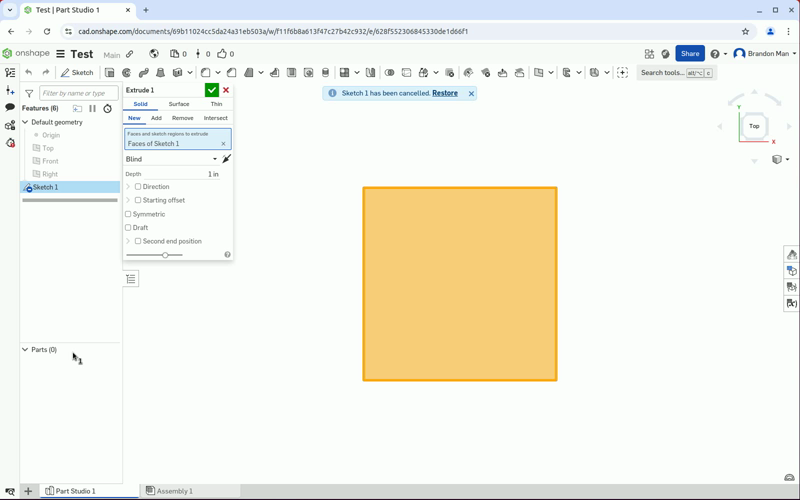
mouse_move(143, 106)
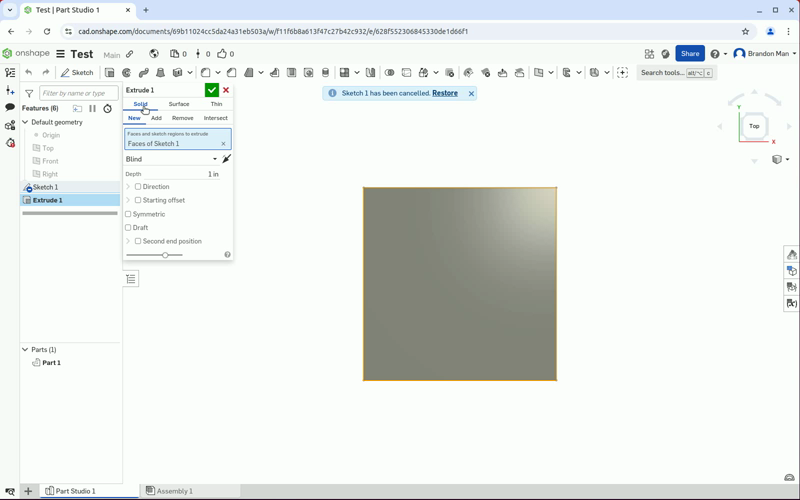
click(143, 106)
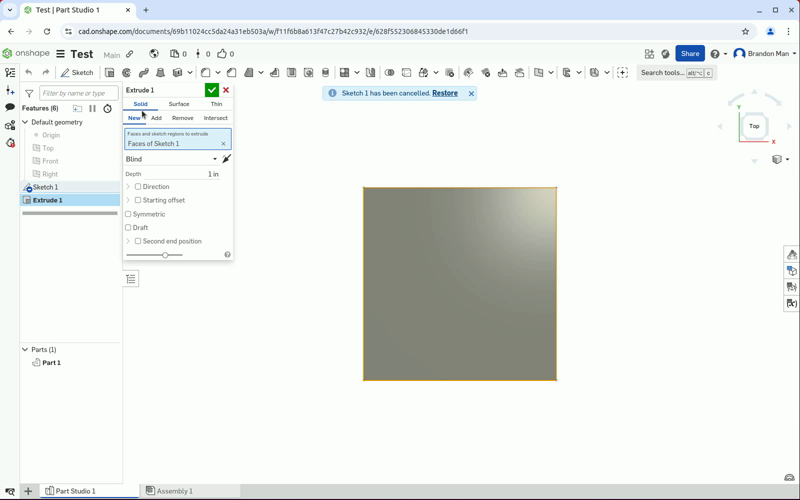
mouse_move(137, 120)
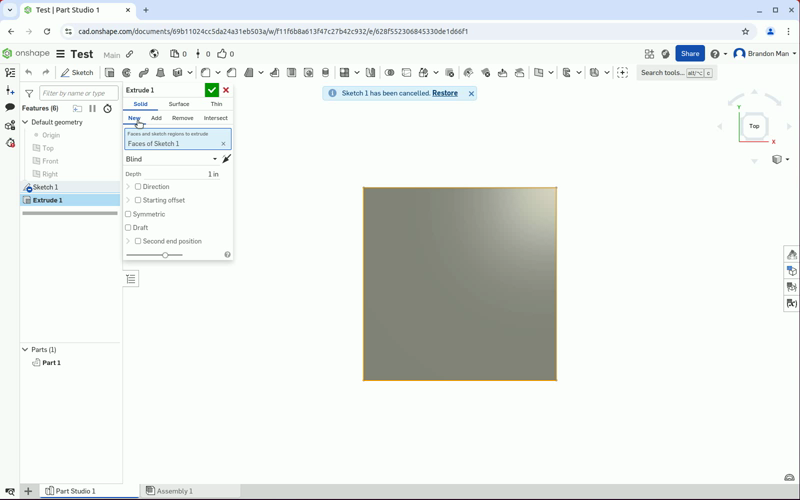
click(137, 120)
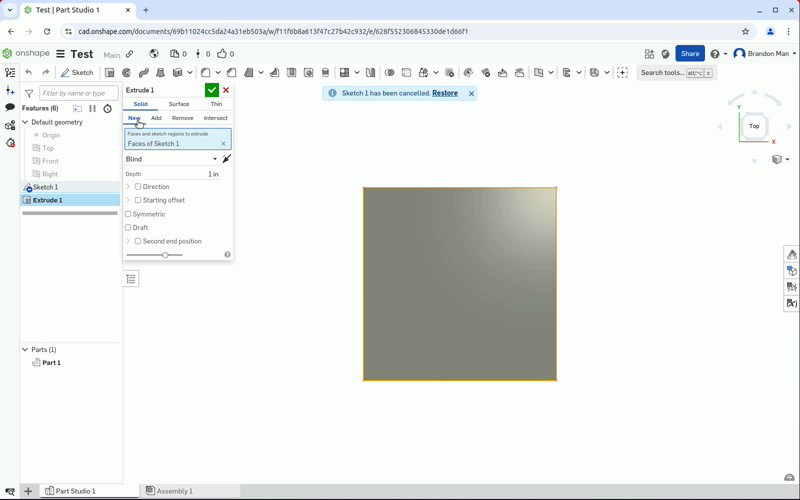
key(tab, 4)
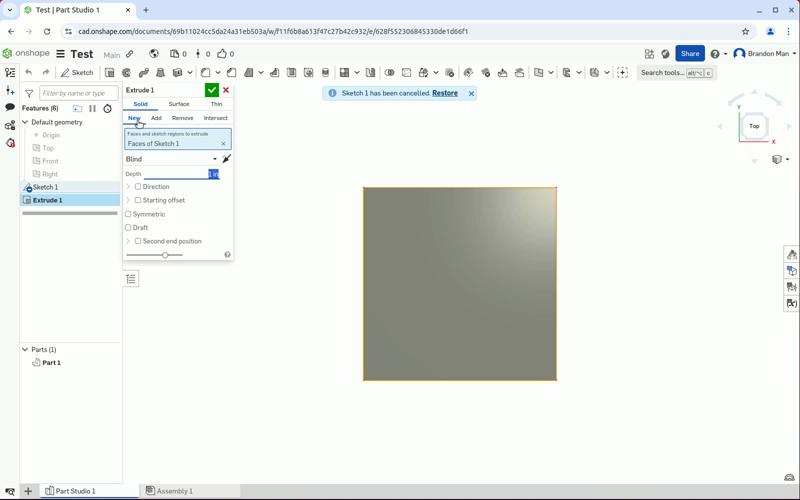
text(3.611)
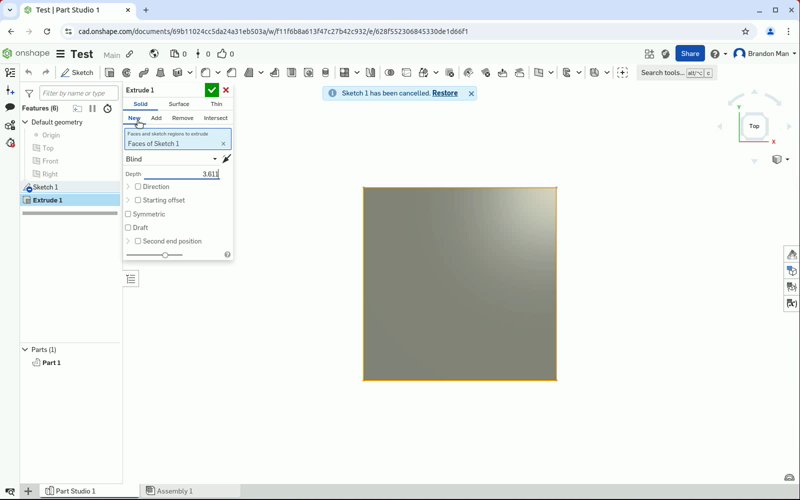
key(enter)
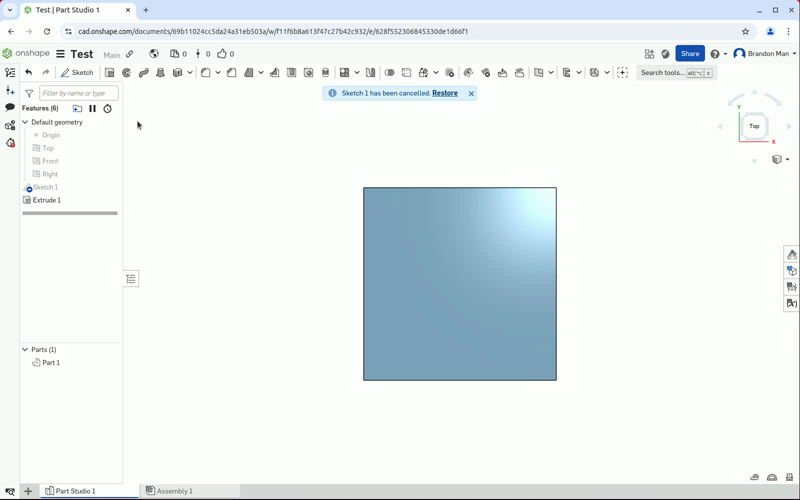
key(shift+h)
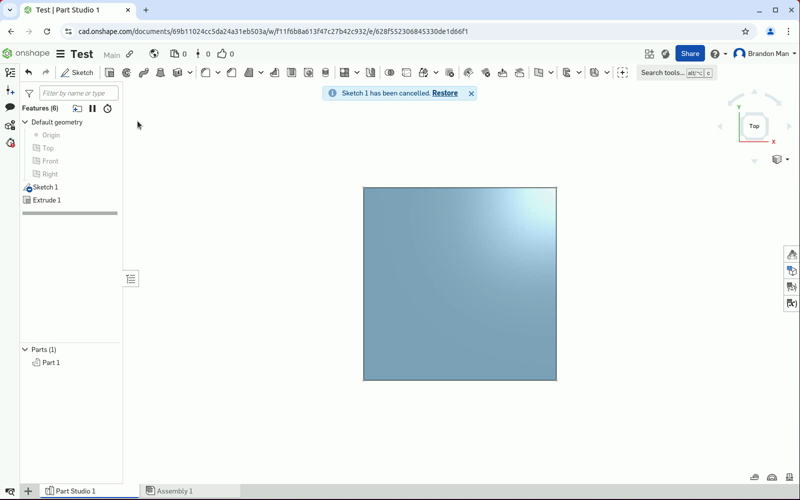
key(shift+h)
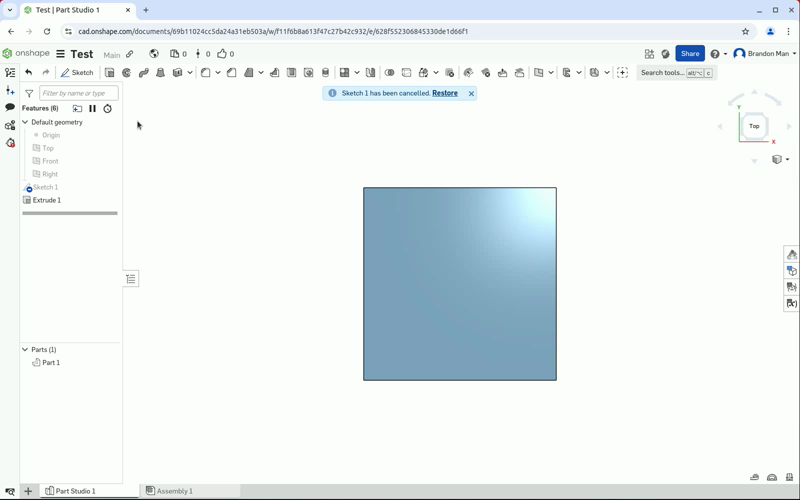
mouse_move(73, 189)
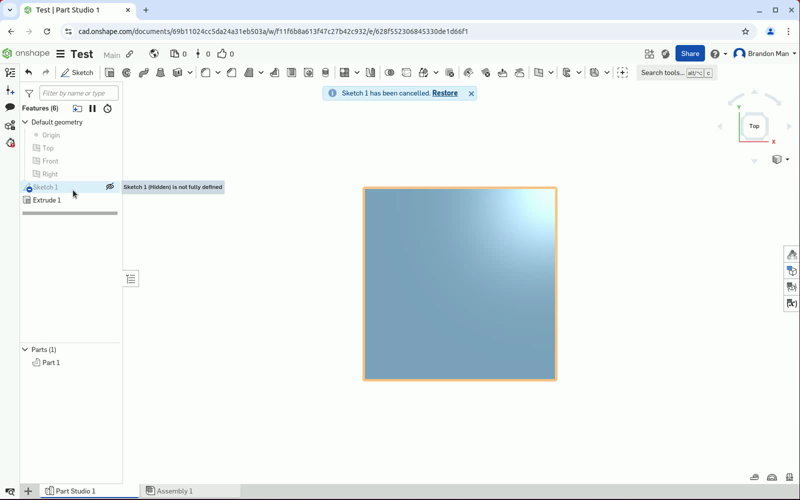
click(73, 189)
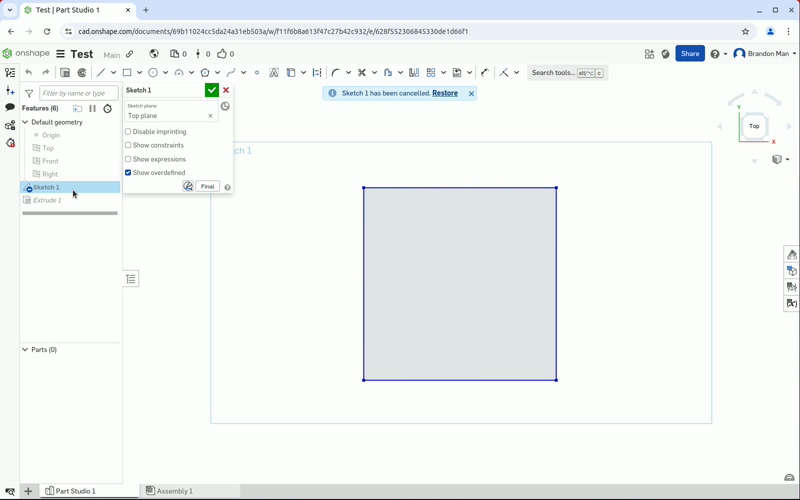
mouse_move(229, 92)
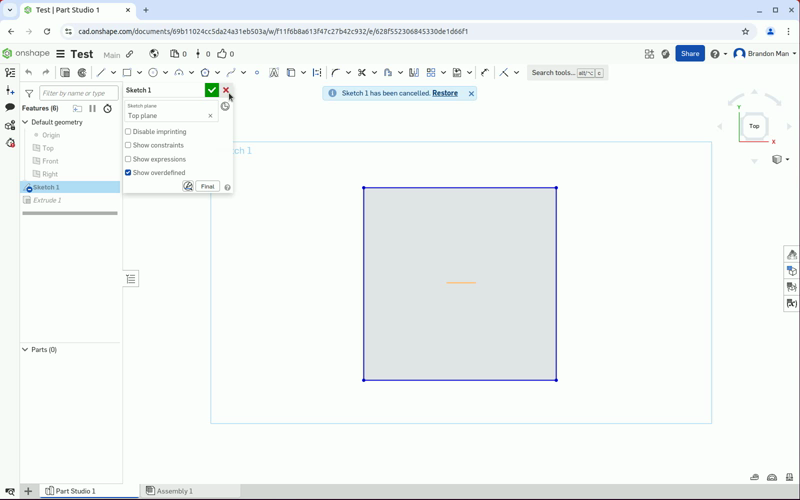
click(229, 92)
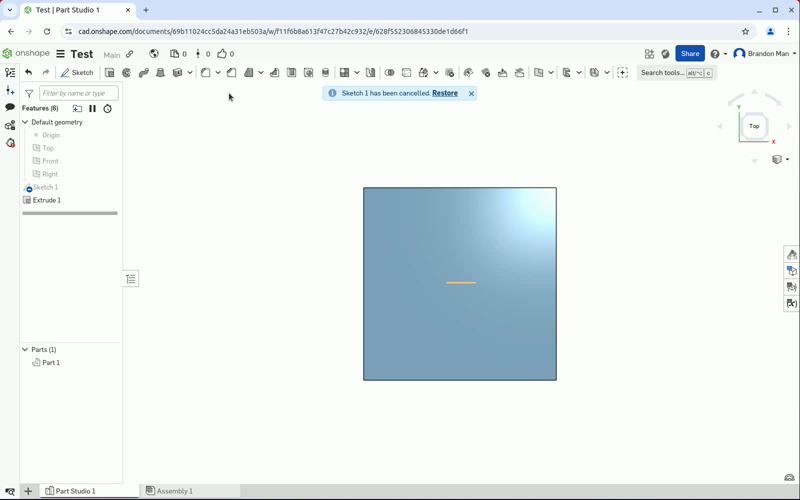
mouse_move(541, 75)
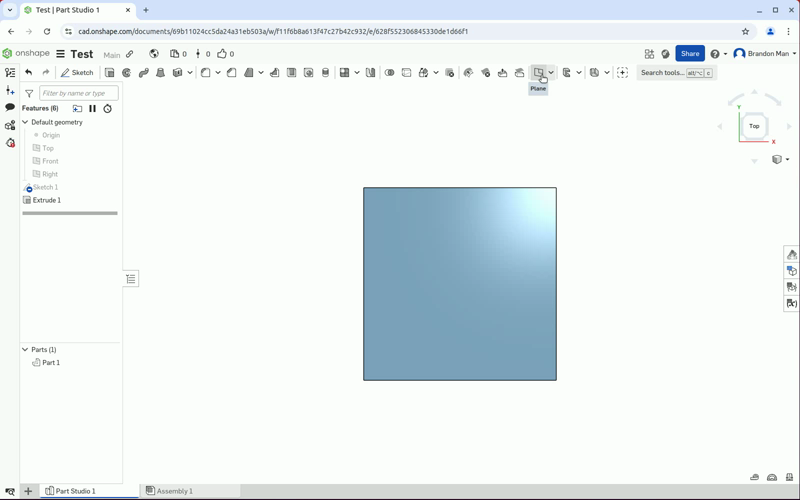
click(541, 75)
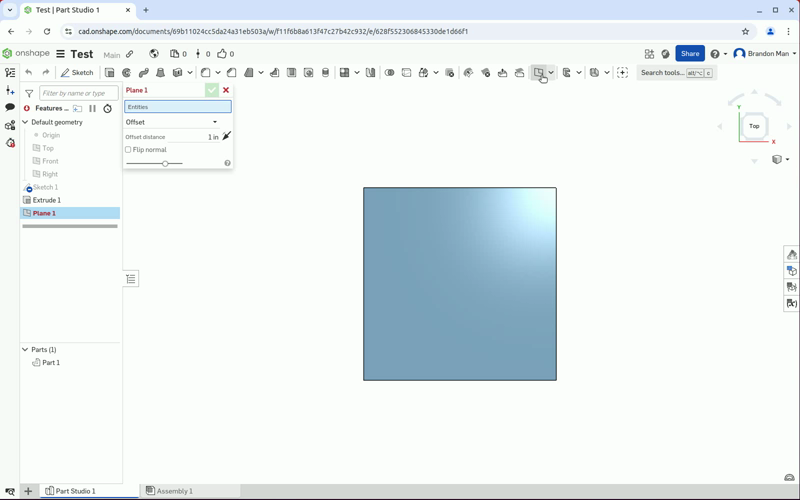
mouse_move(73, 150)
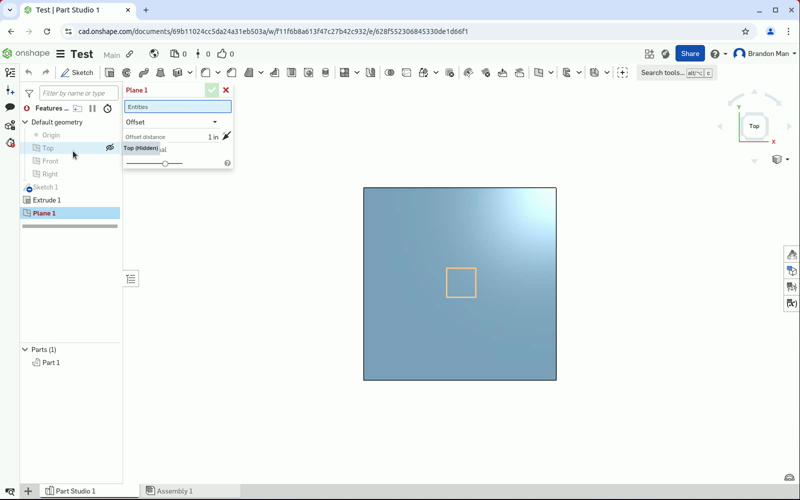
click(73, 150)
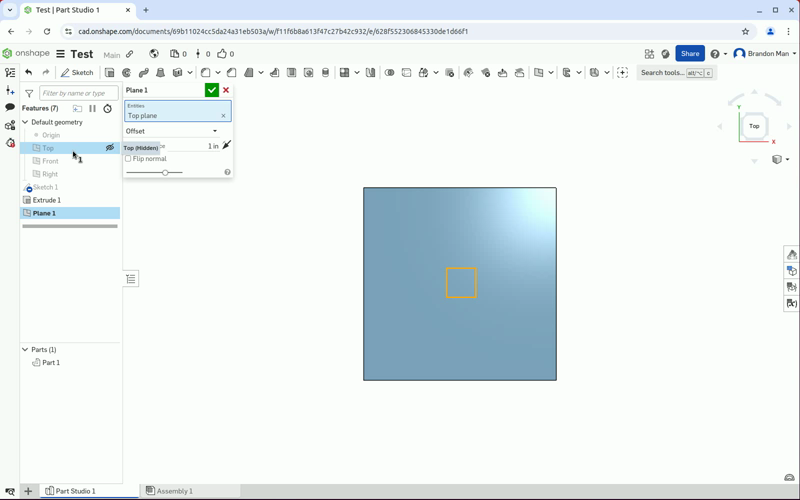
key(tab, 2)
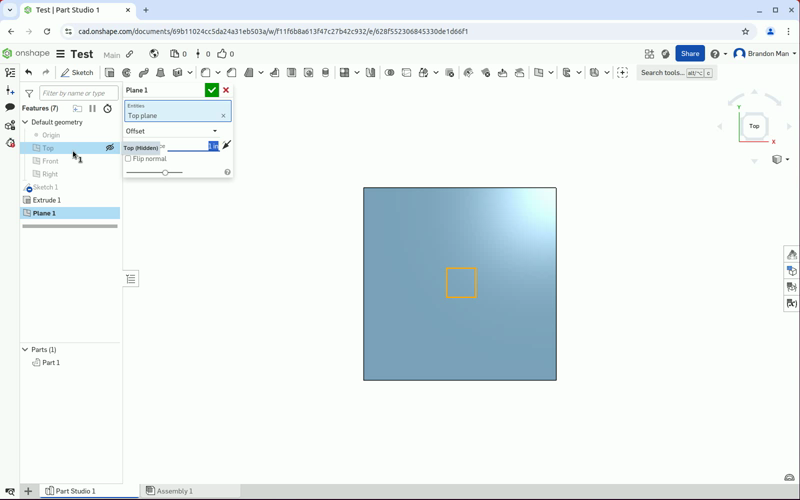
text(3.605)
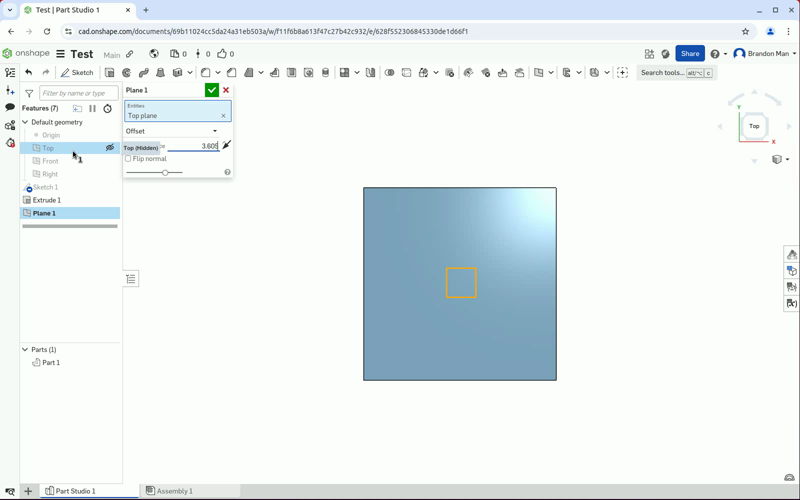
key(enter, 2)
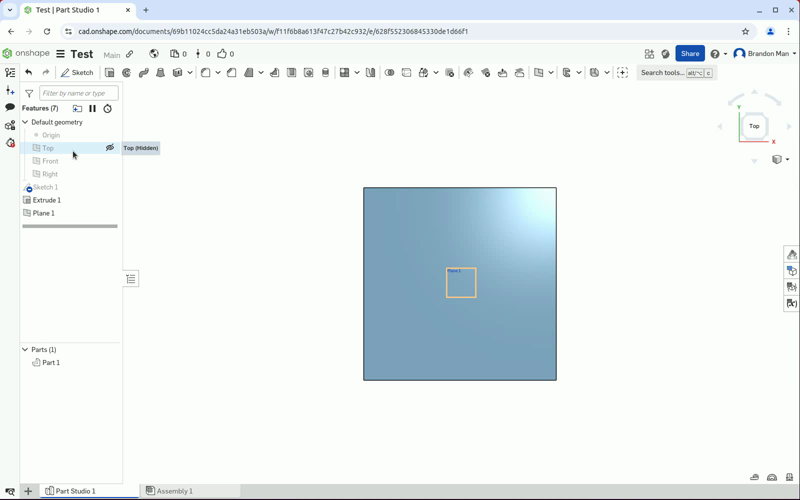
key(shift+s)
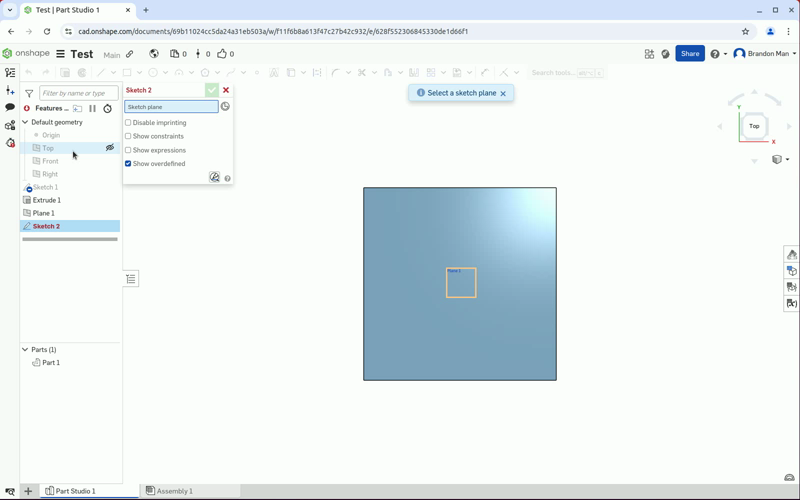
mouse_move(73, 215)
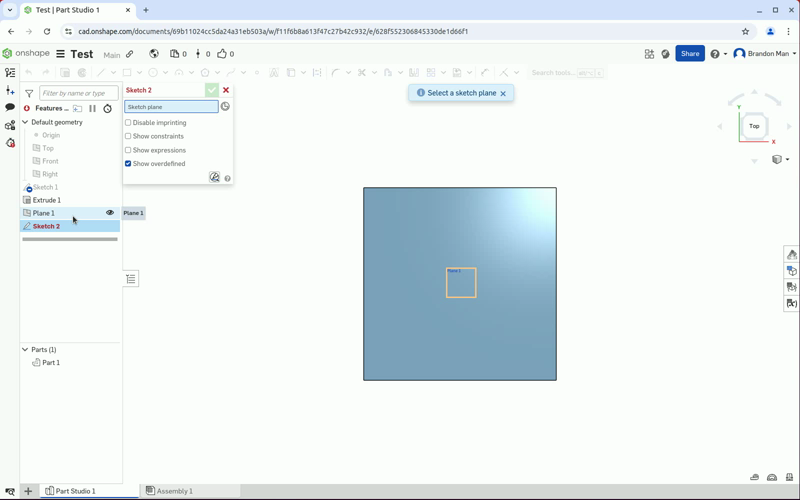
click(73, 215)
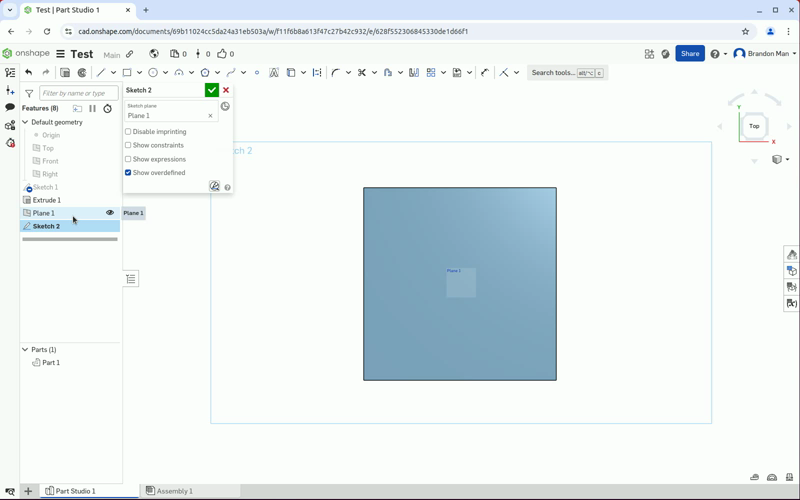
mouse_move(73, 352)
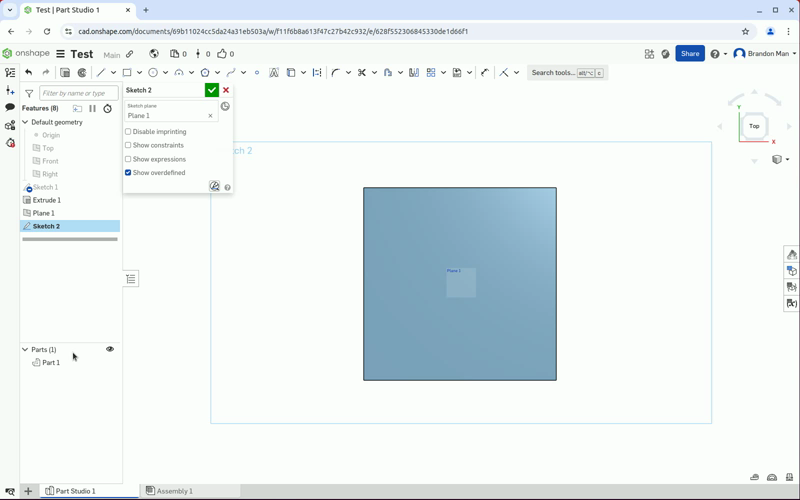
key(y)
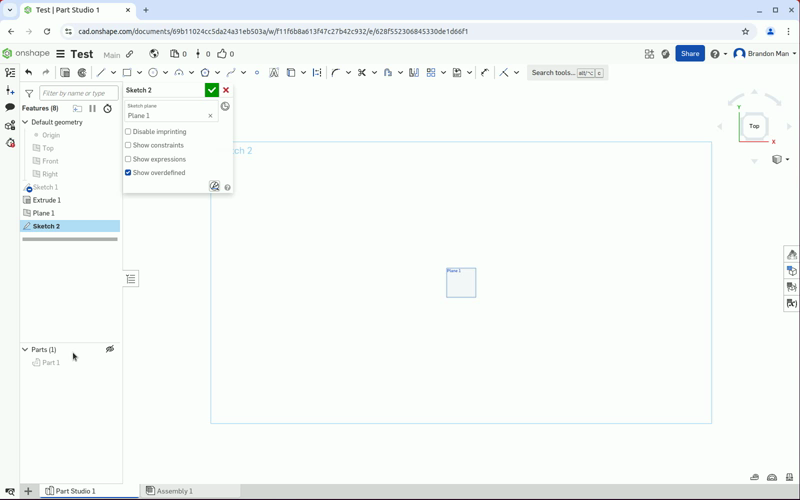
key(l)
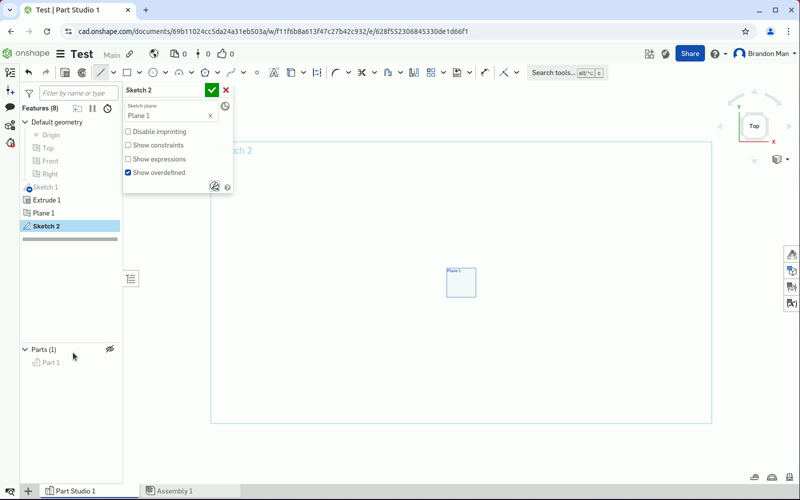
key_down(shift)
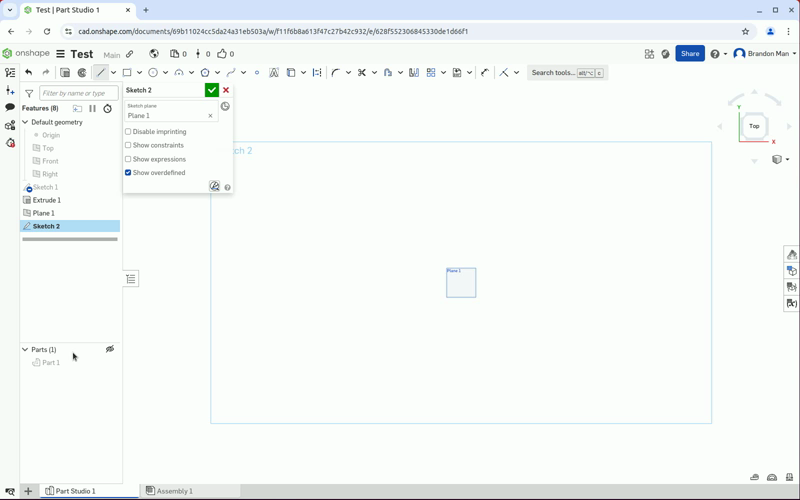
mouse_move(347, 260)
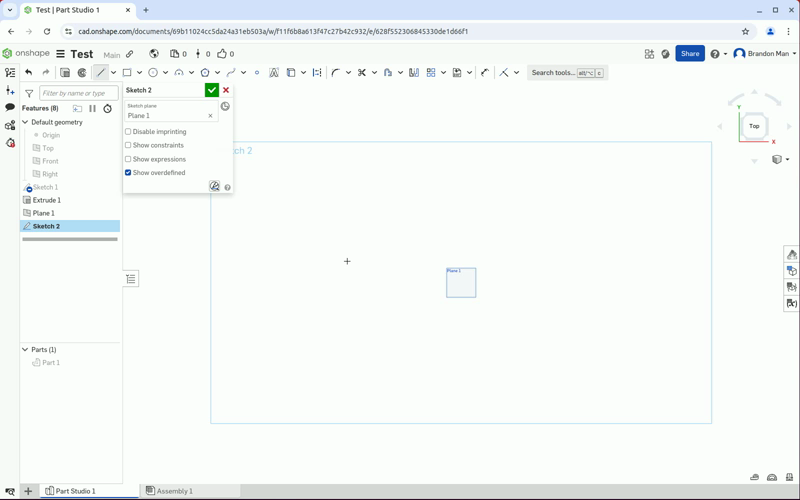
click(347, 260)
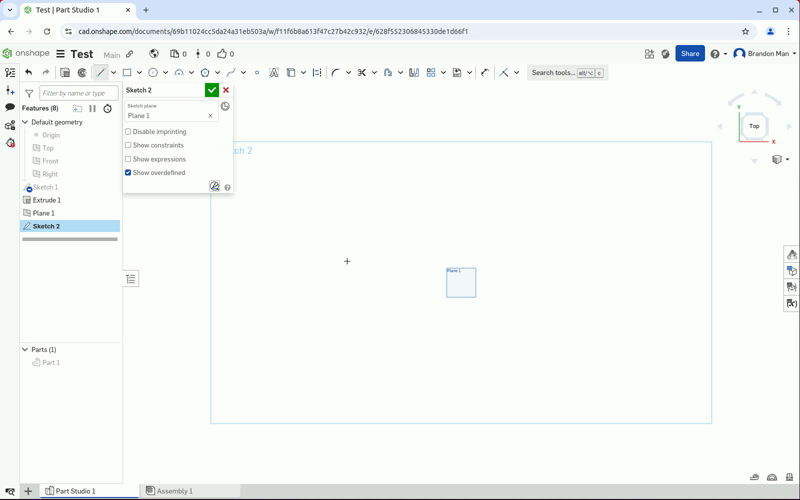
key_up(shift)
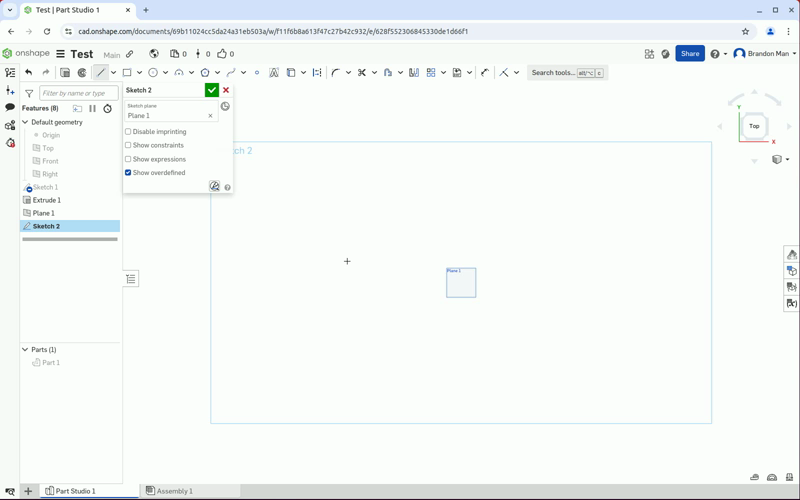
key_down(shift)
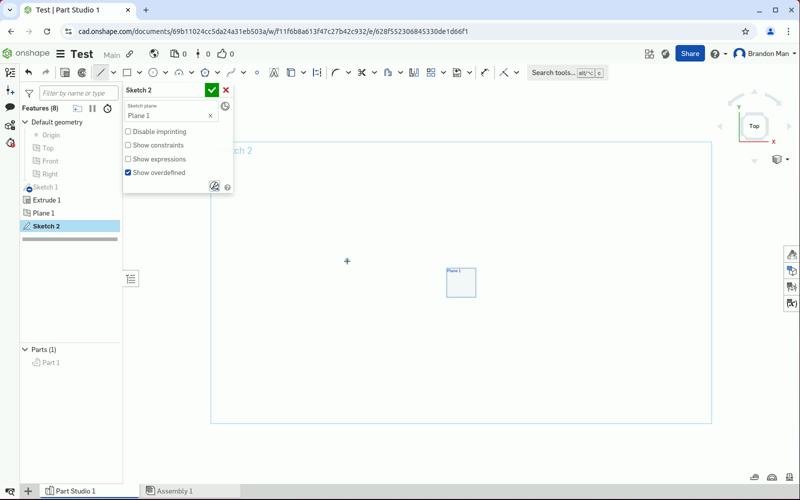
mouse_move(377, 260)
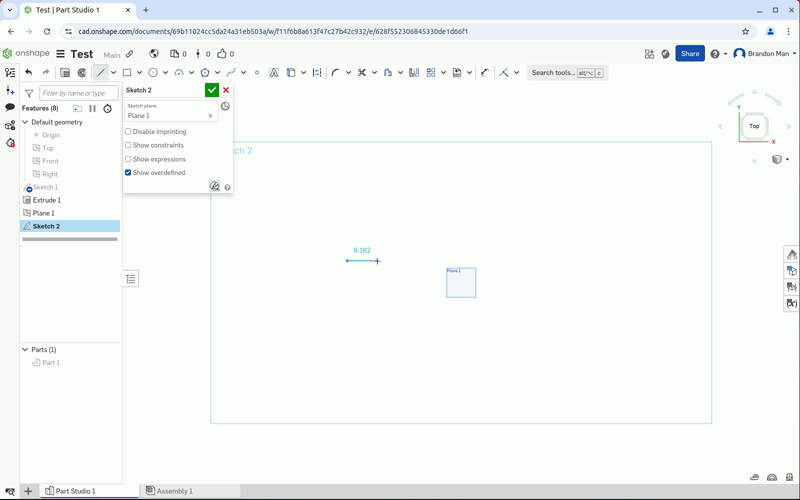
mouse_move(364, 260)
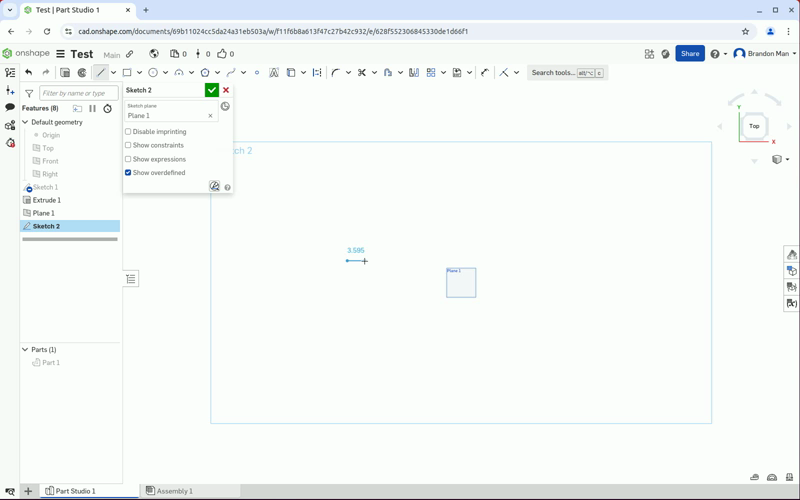
click(364, 260)
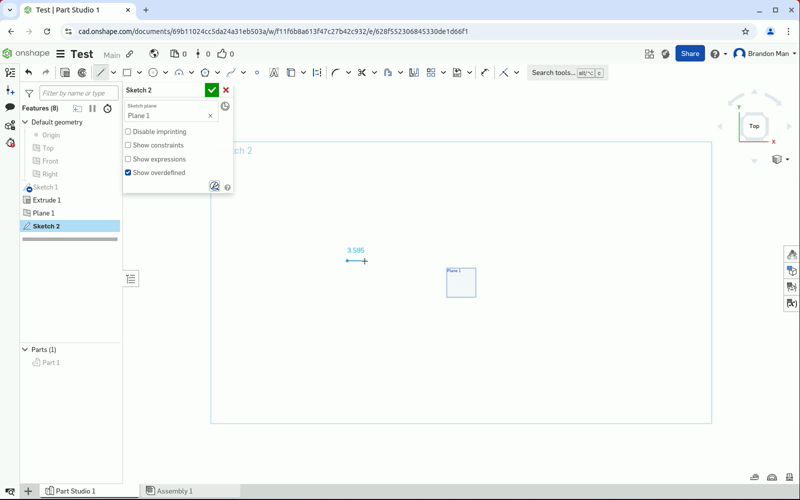
key_up(shift)
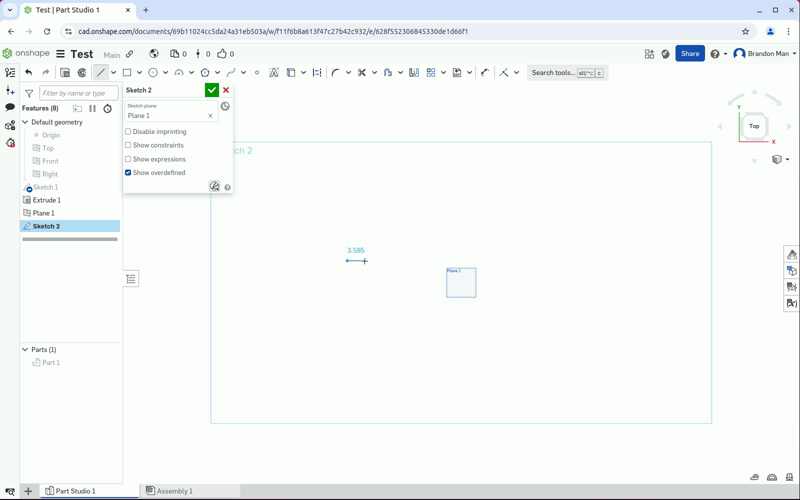
key_down(shift)
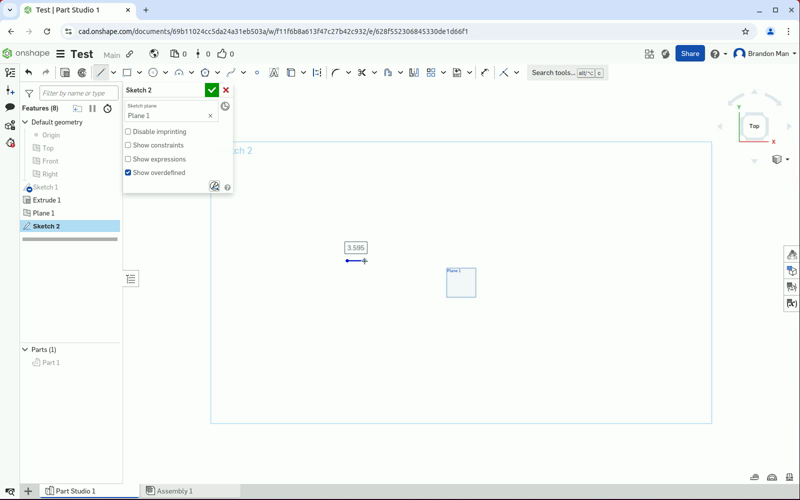
mouse_move(394, 260)
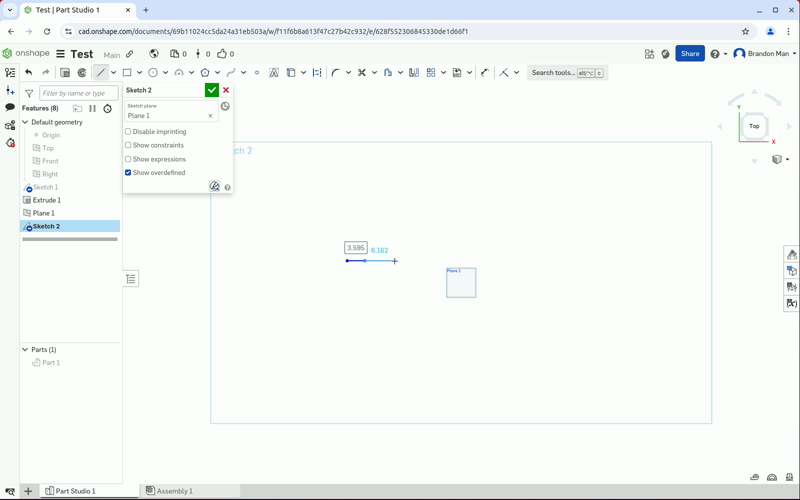
mouse_move(364, 214)
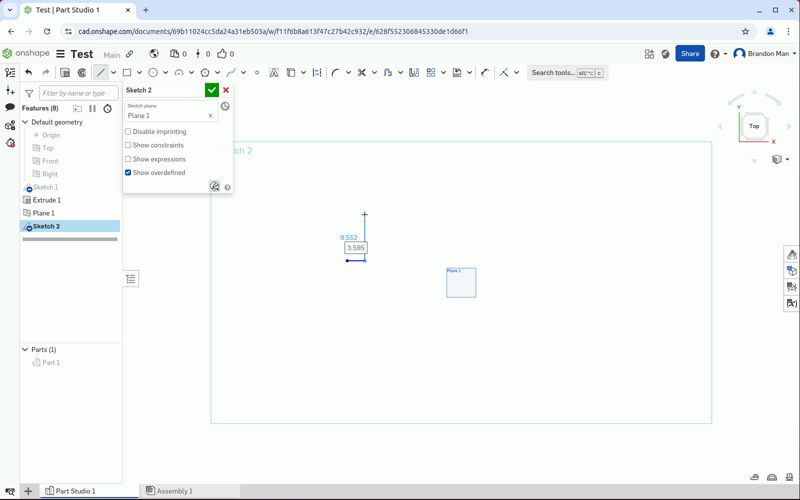
click(364, 214)
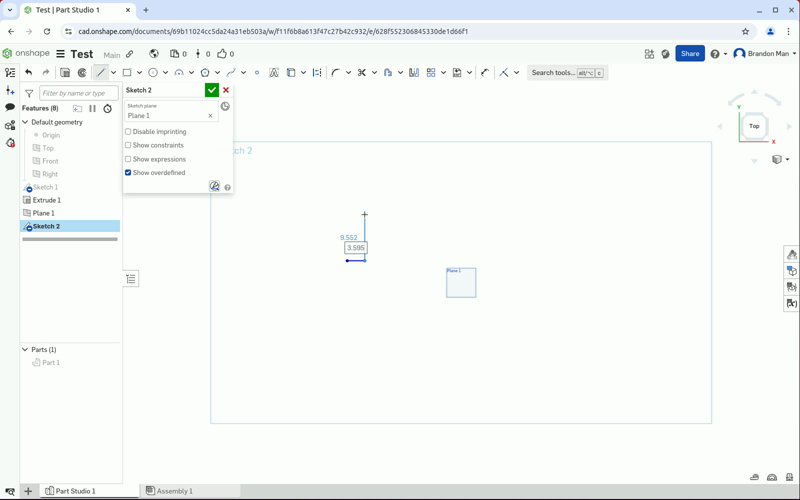
key_up(shift)
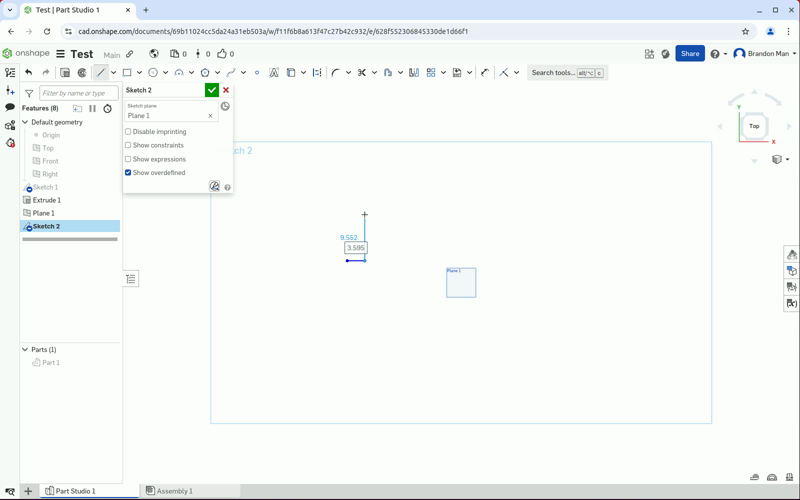
key_down(shift)
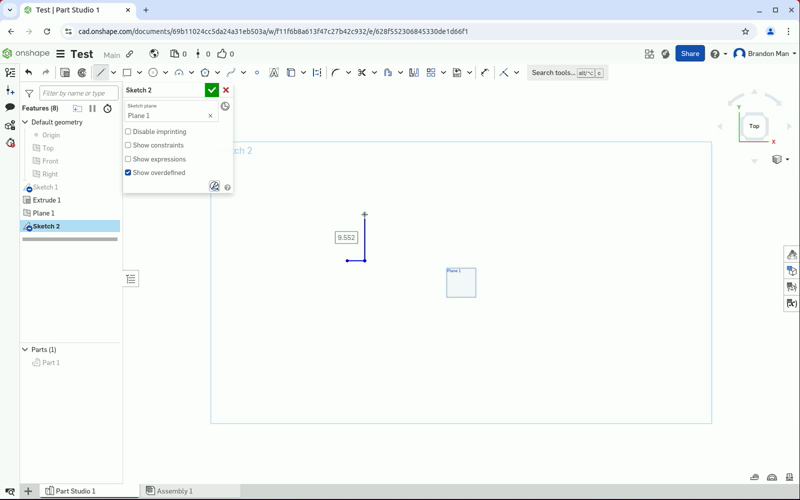
mouse_move(394, 214)
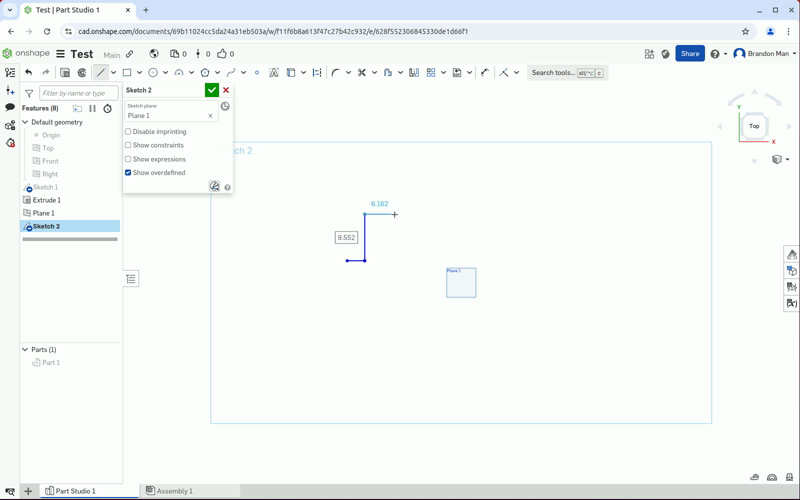
mouse_move(347, 214)
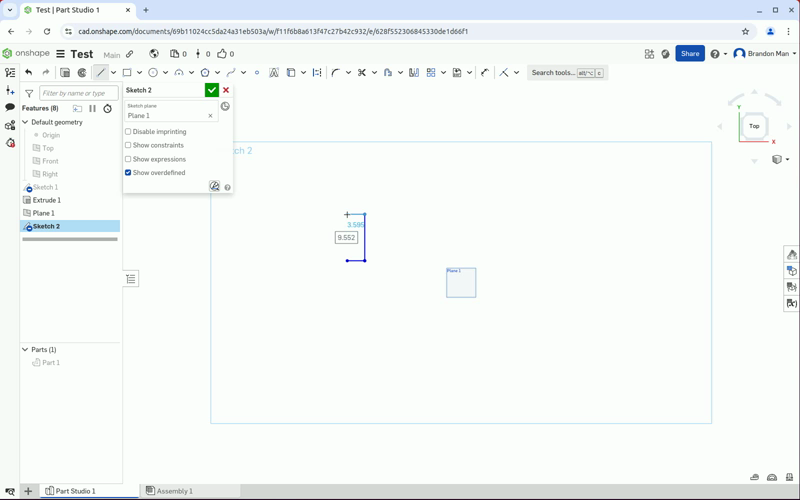
click(347, 214)
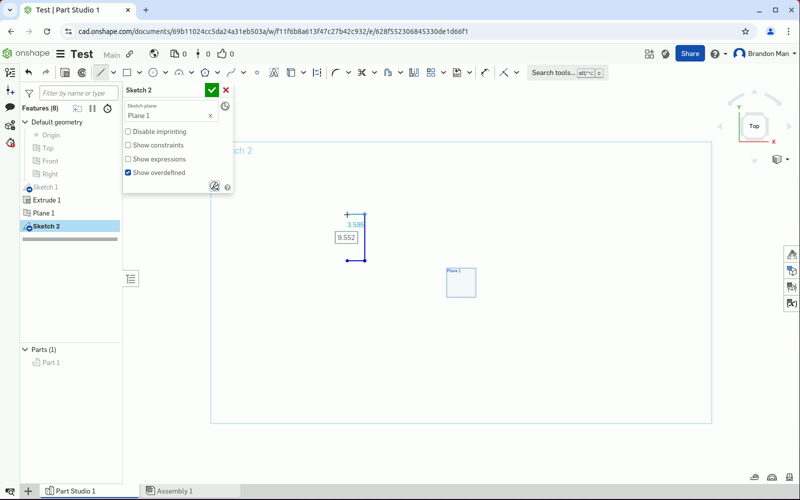
key_up(shift)
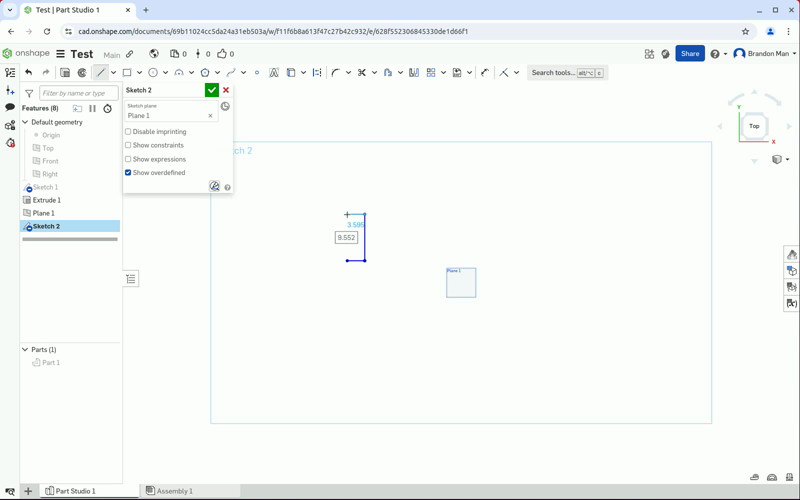
mouse_move(377, 214)
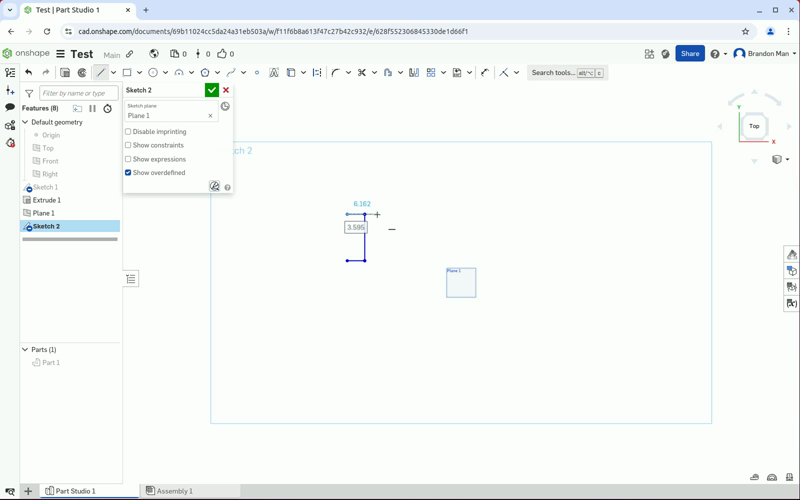
key_down(shift)
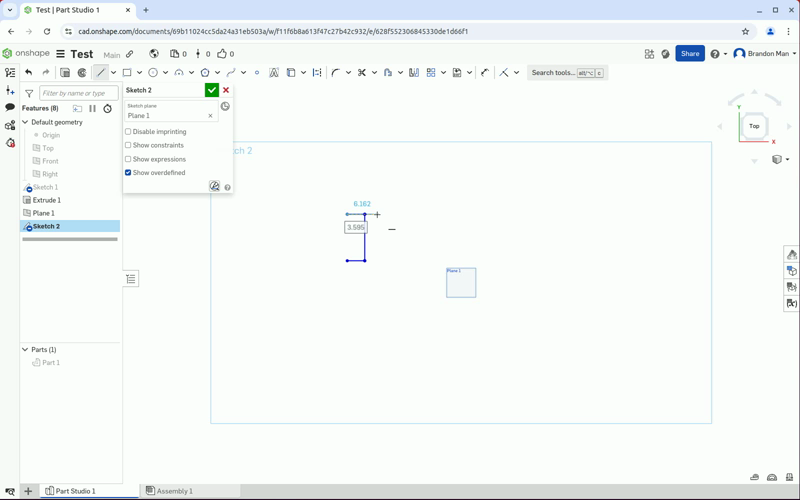
mouse_move(347, 260)
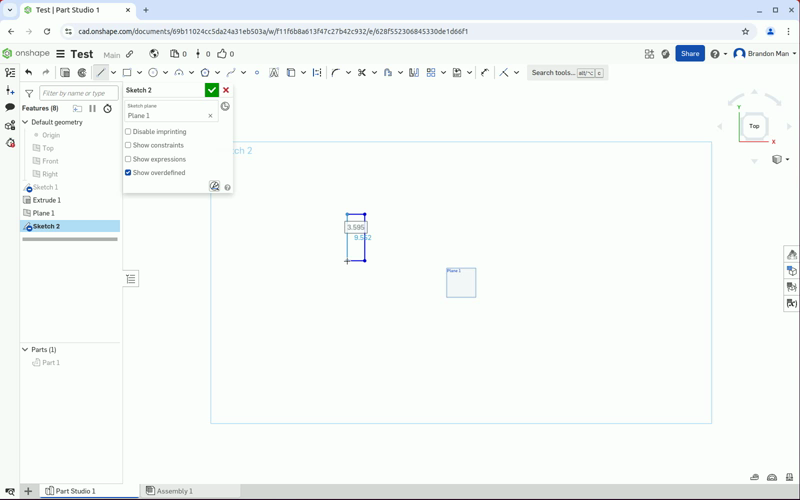
key_up(shift)
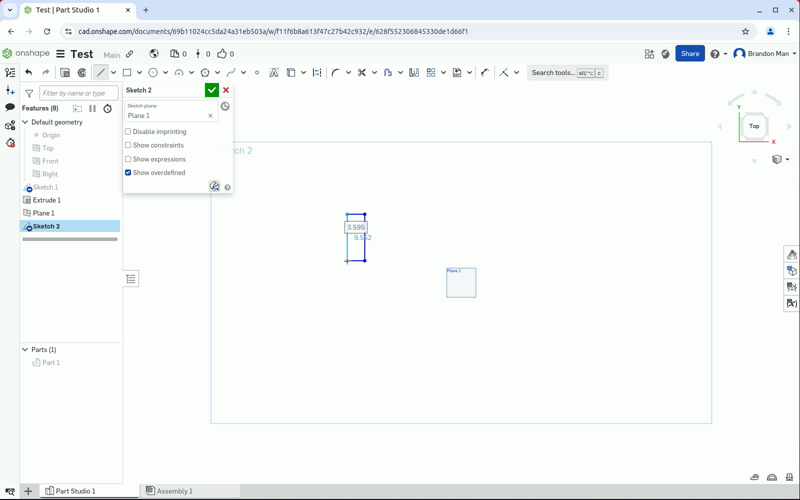
click(347, 260)
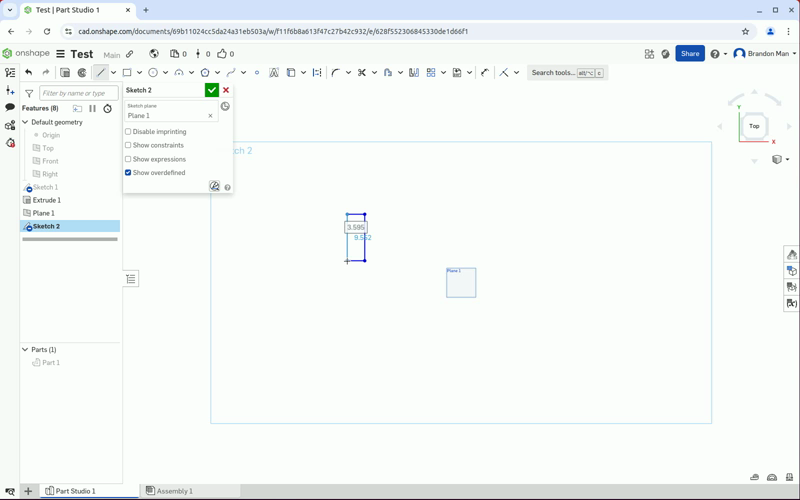
key(esc)
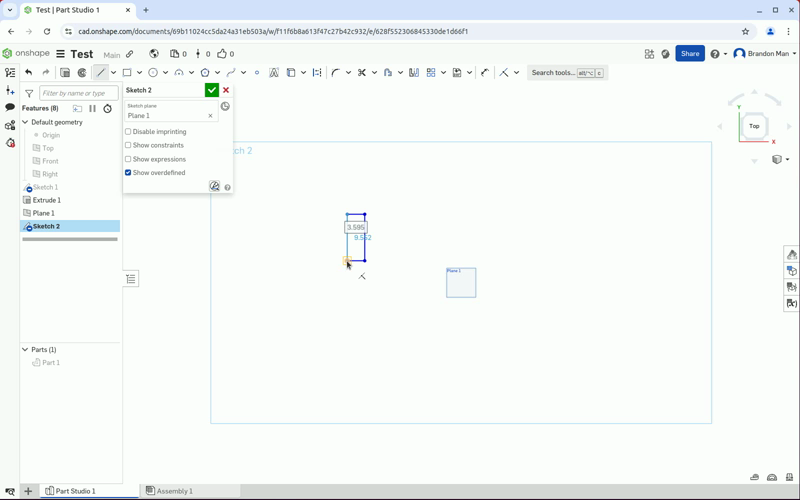
mouse_move(348, 256)
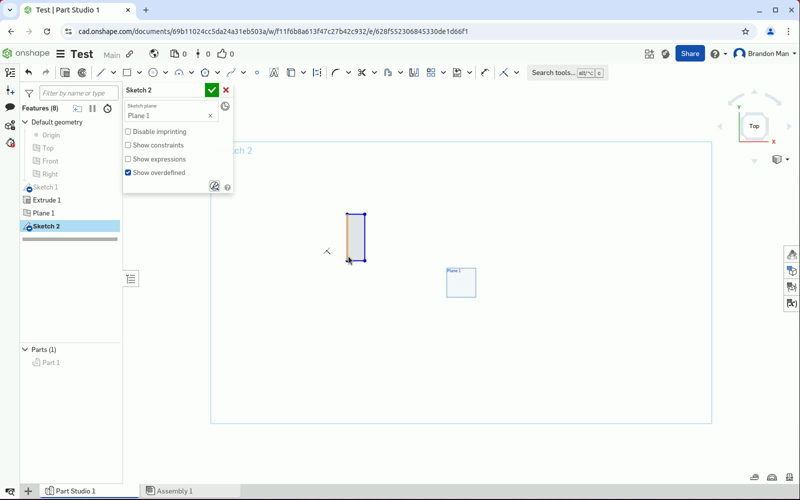
scroll(6)
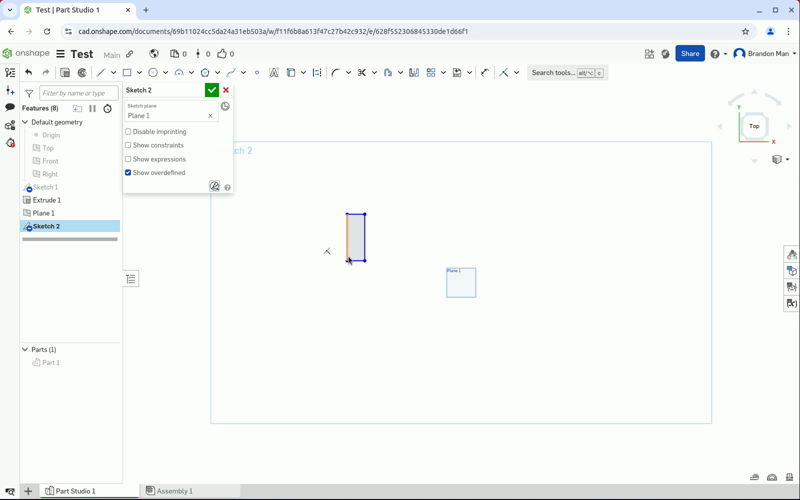
scroll(6)
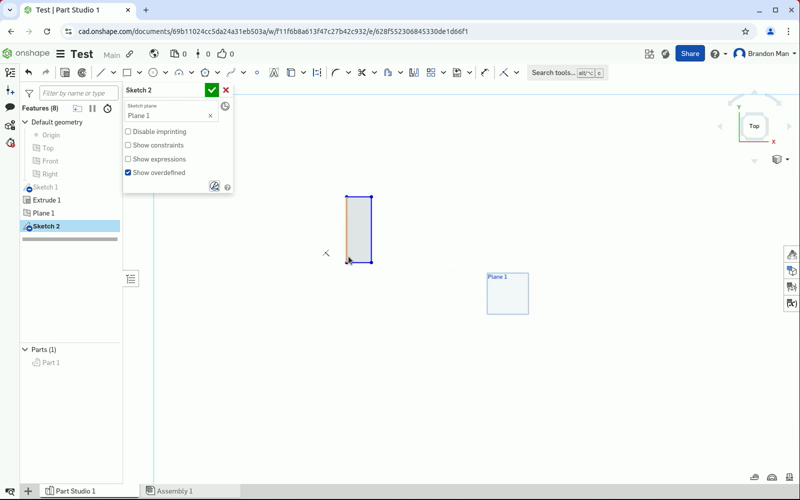
scroll(6)
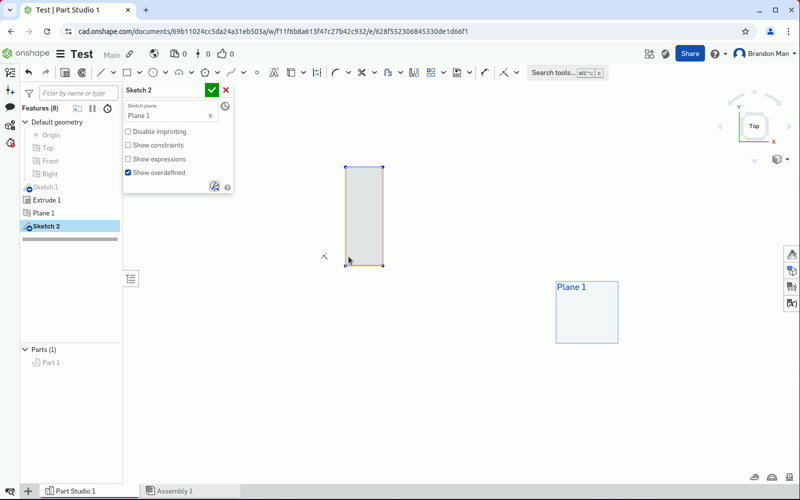
scroll(6)
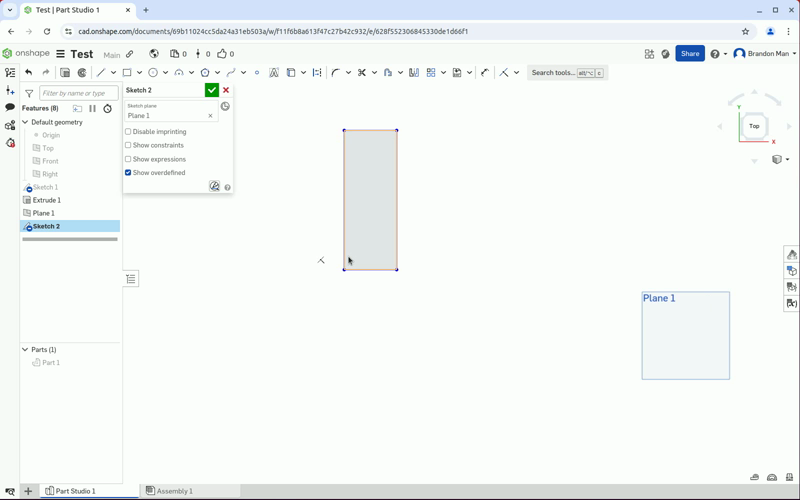
scroll(6)
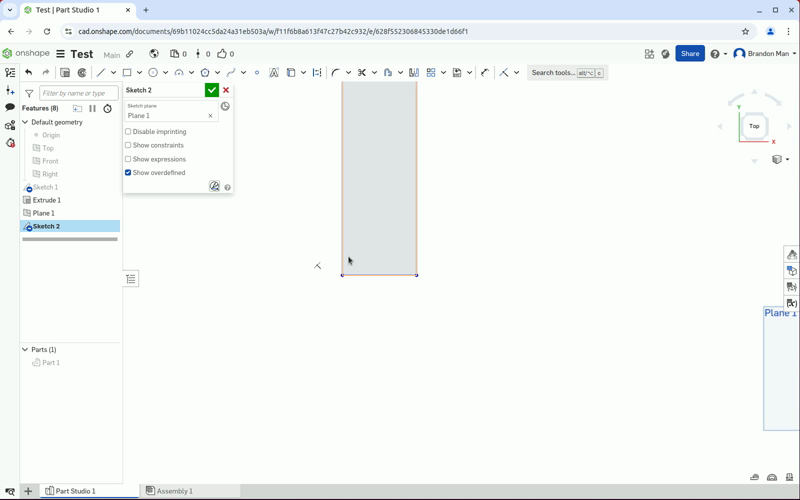
scroll(6)
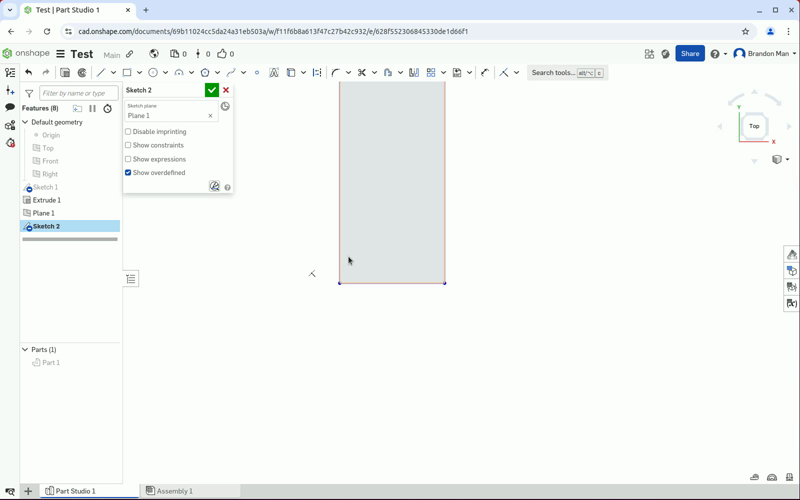
scroll(6)
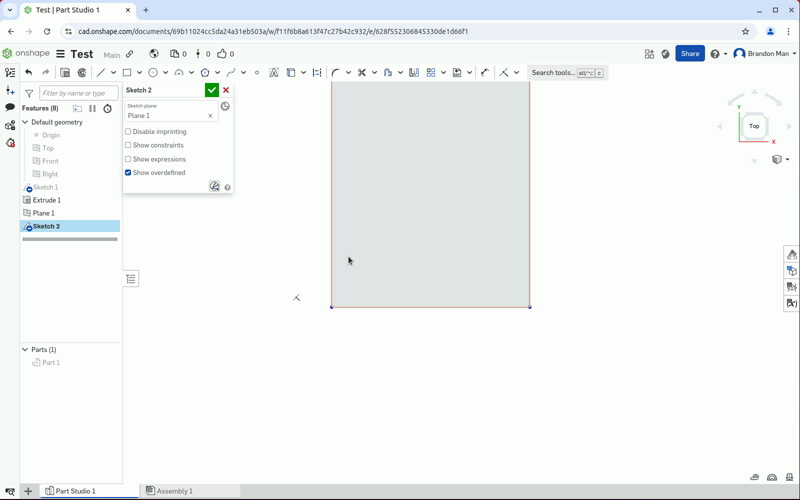
click(348, 256)
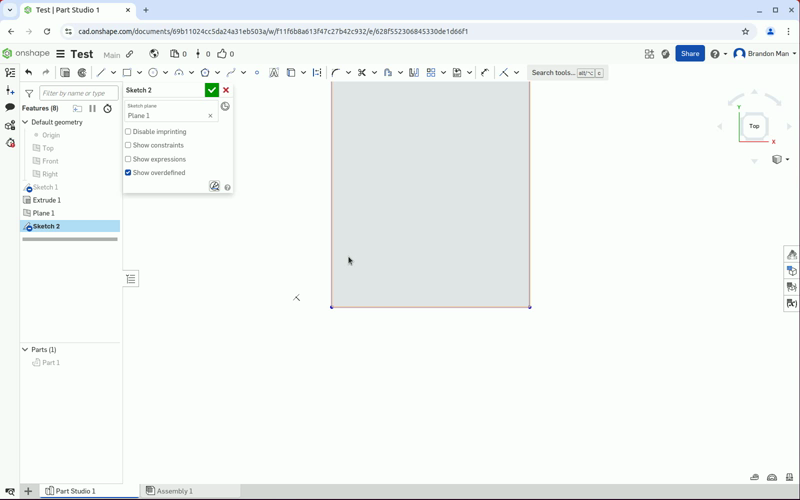
scroll(-6)
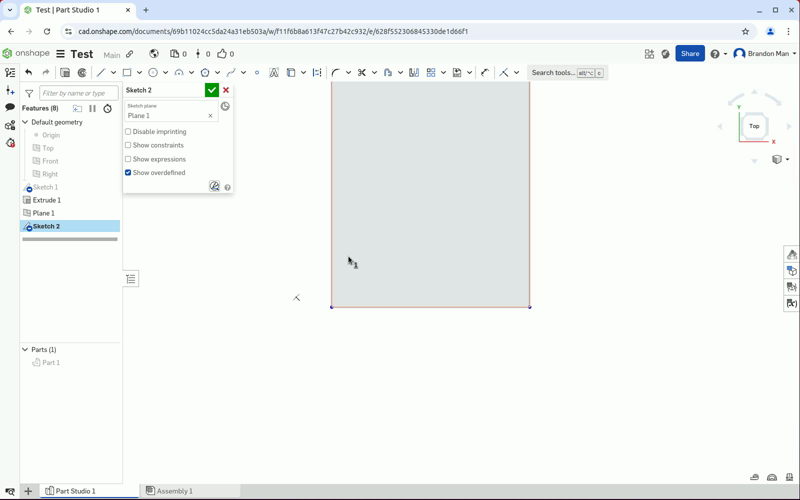
scroll(-6)
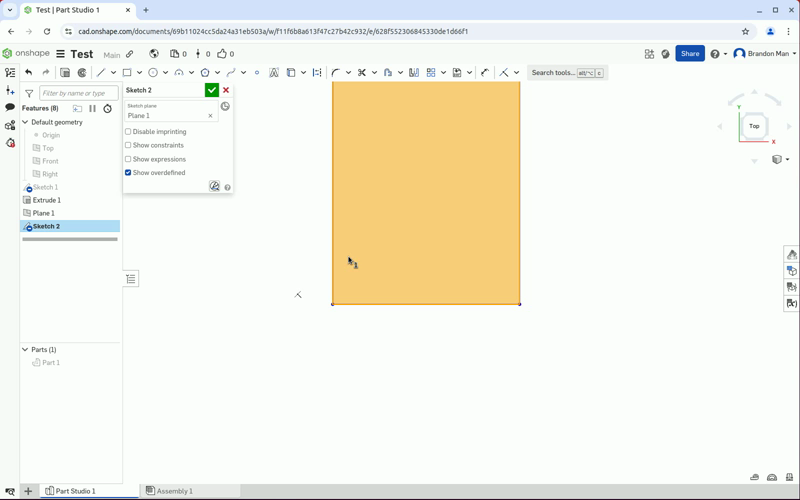
scroll(-6)
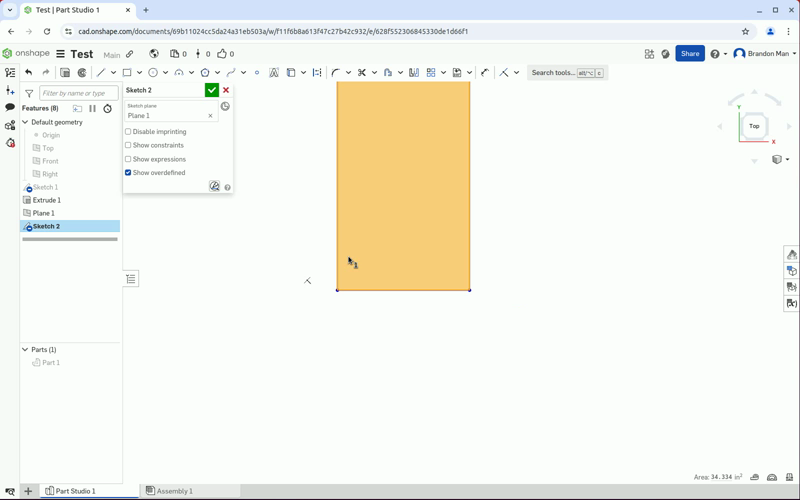
scroll(-6)
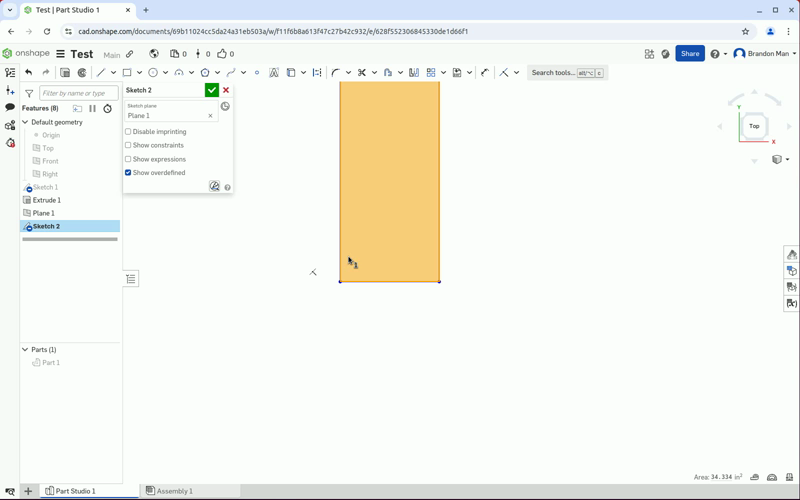
scroll(-6)
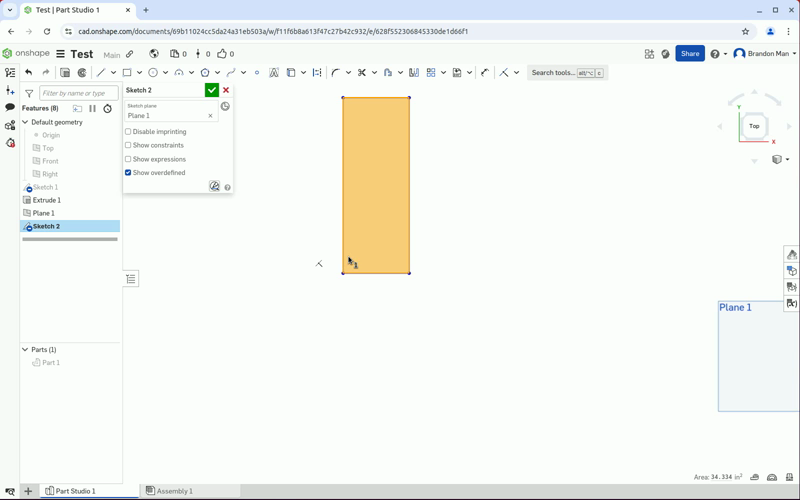
scroll(-6)
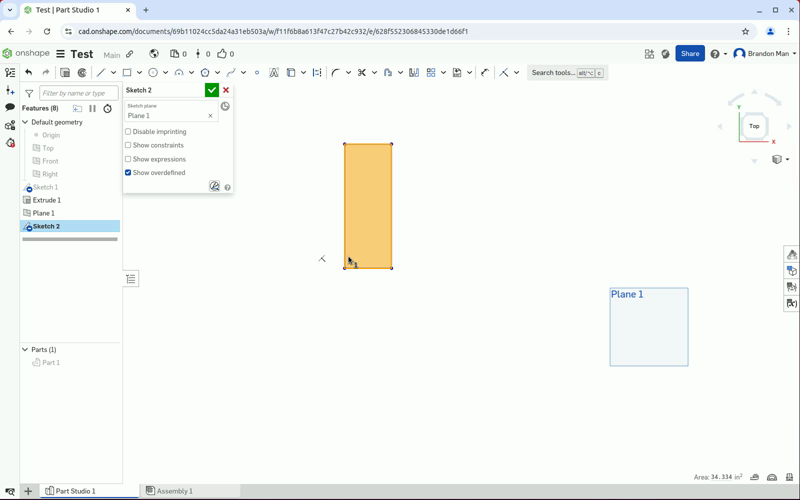
scroll(-6)
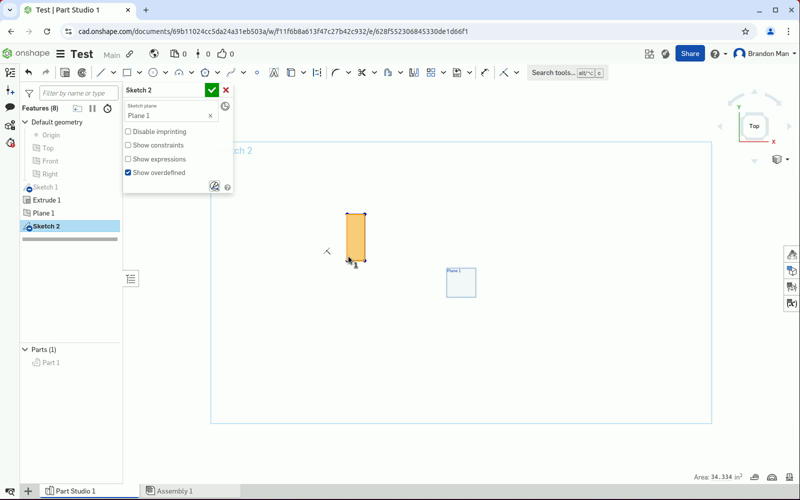
mouse_move(73, 352)
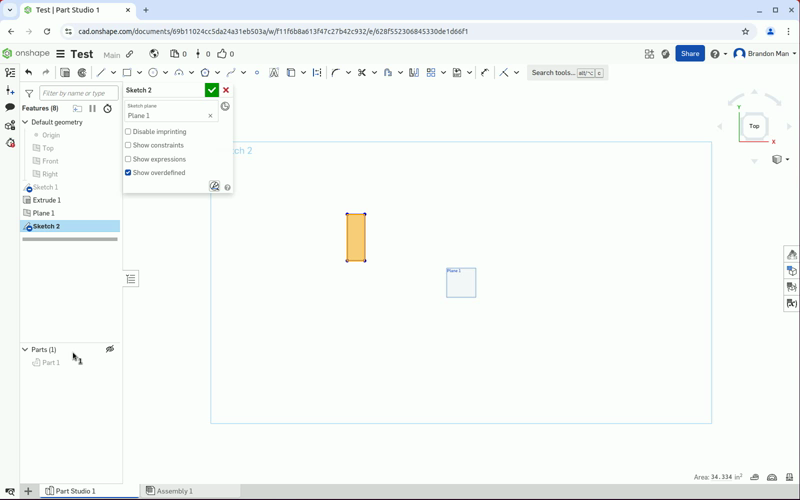
key(shift+y)
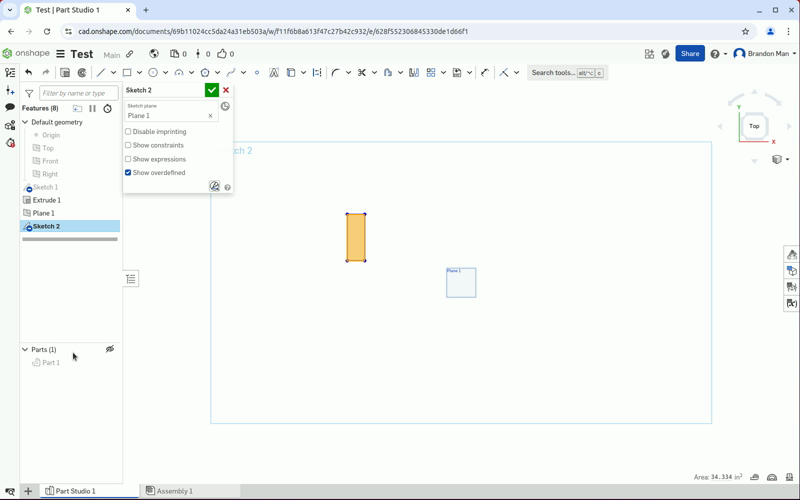
key(shift+e)
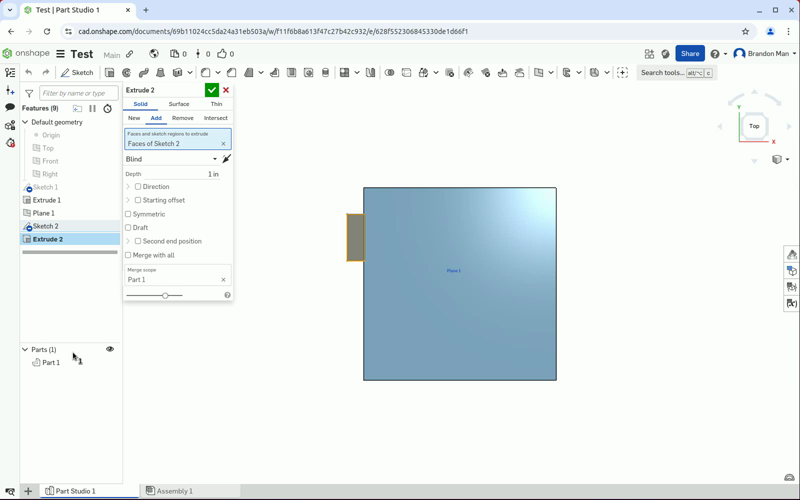
mouse_move(143, 106)
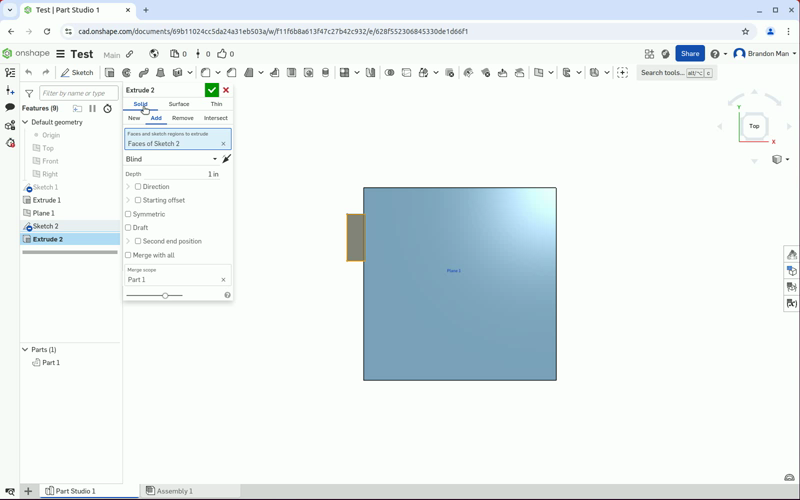
click(143, 106)
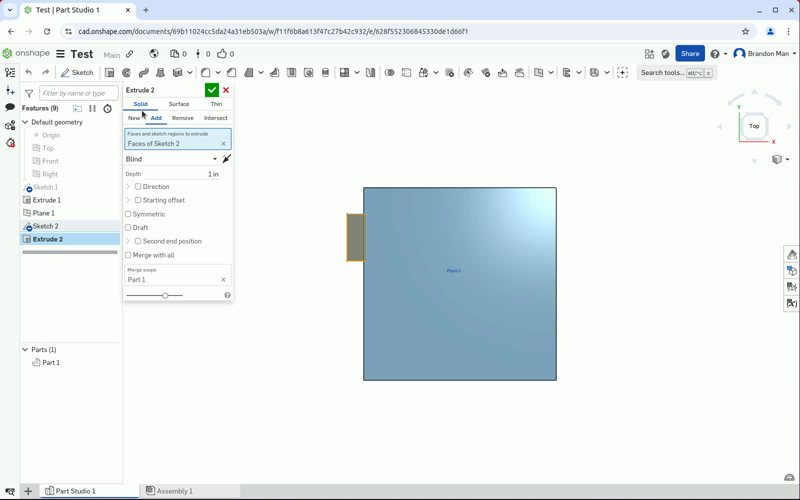
mouse_move(137, 120)
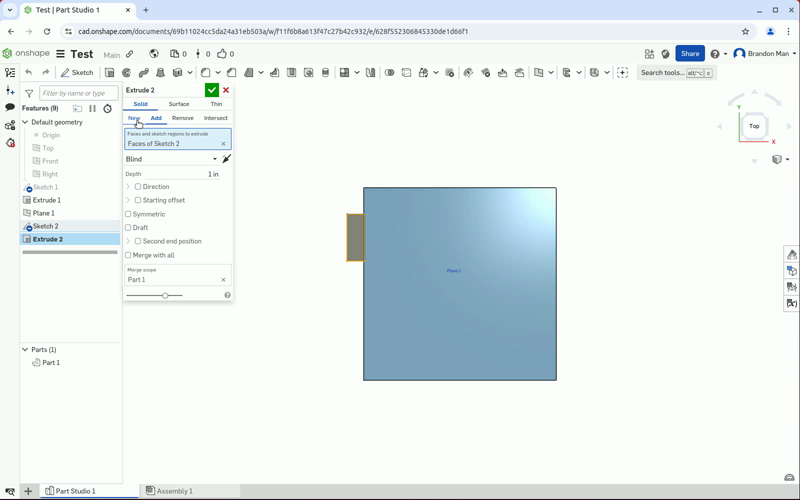
click(137, 120)
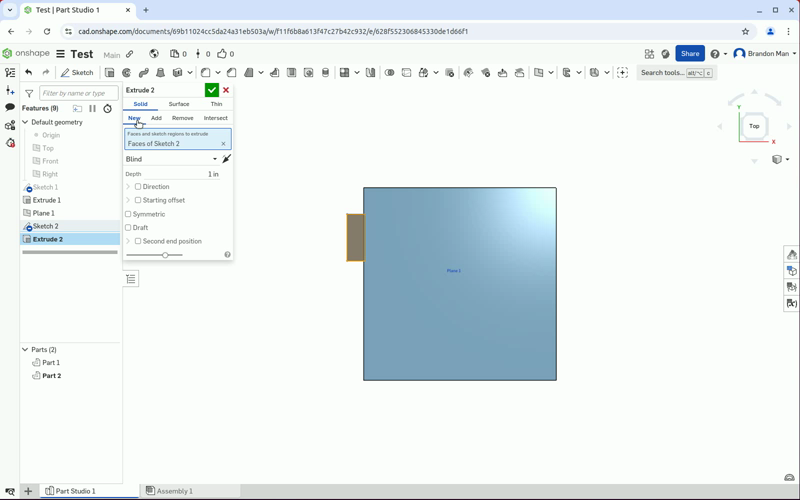
key(tab, 4)
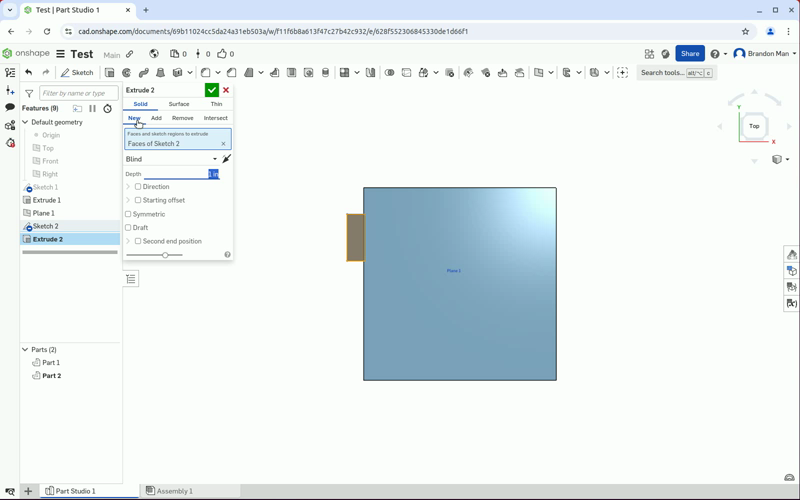
text(-3.611)
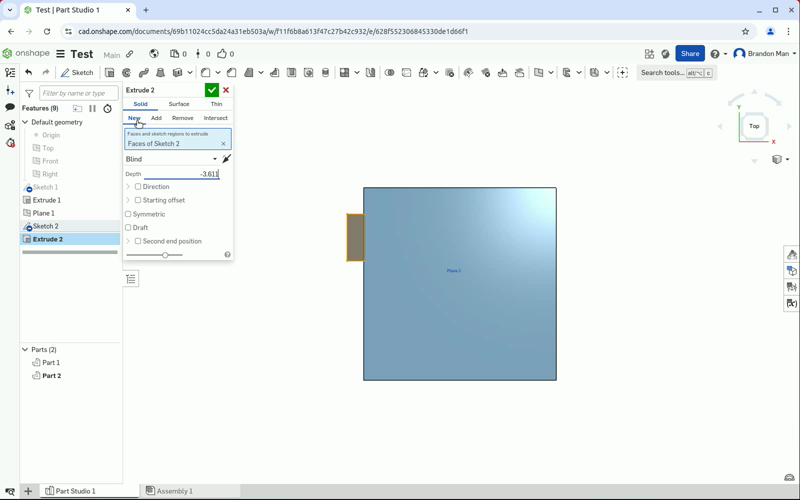
key(enter)
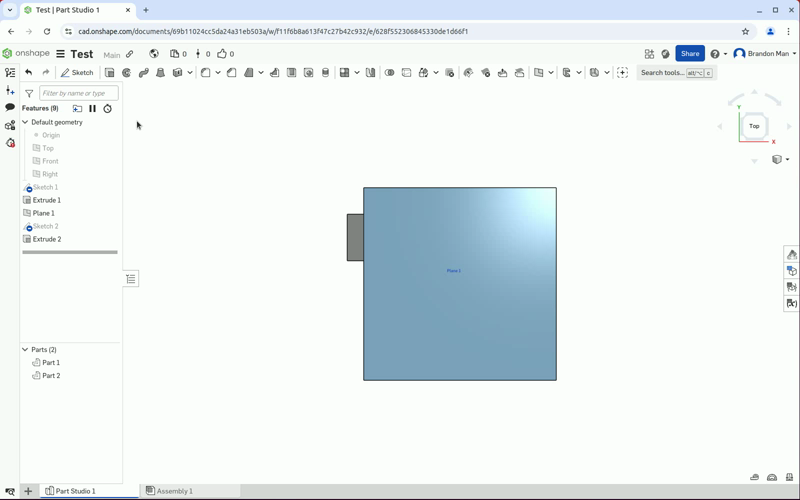
key(shift+h)
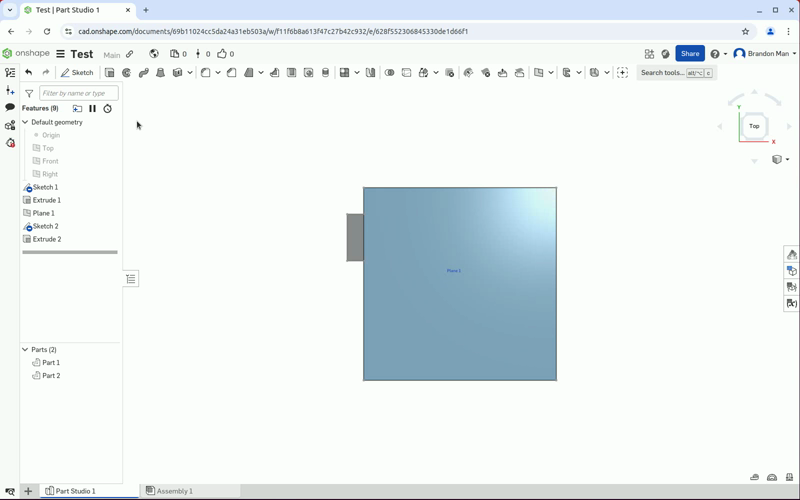
key(shift+h)
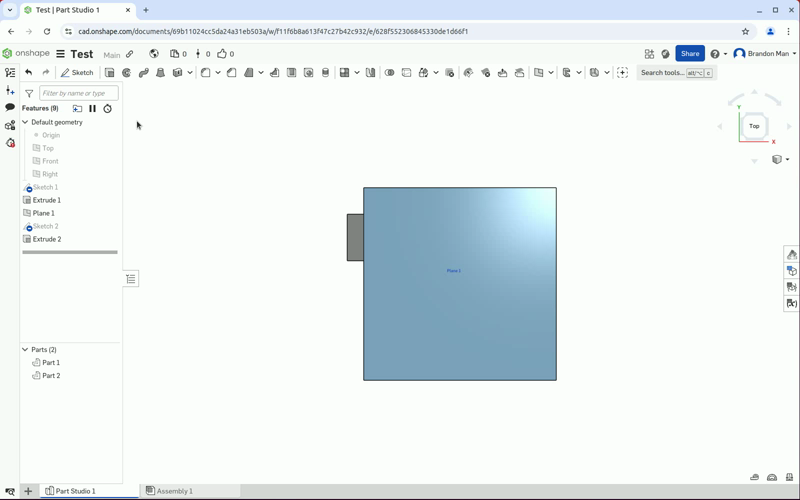
mouse_move(73, 189)
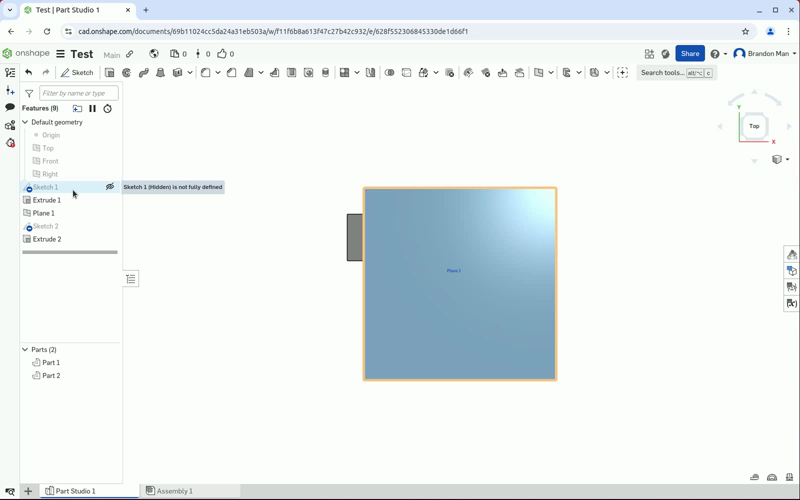
click(73, 189)
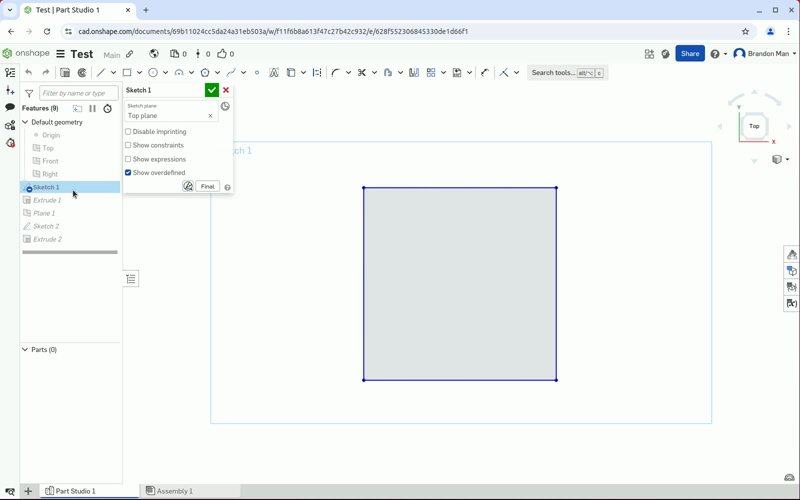
mouse_move(229, 92)
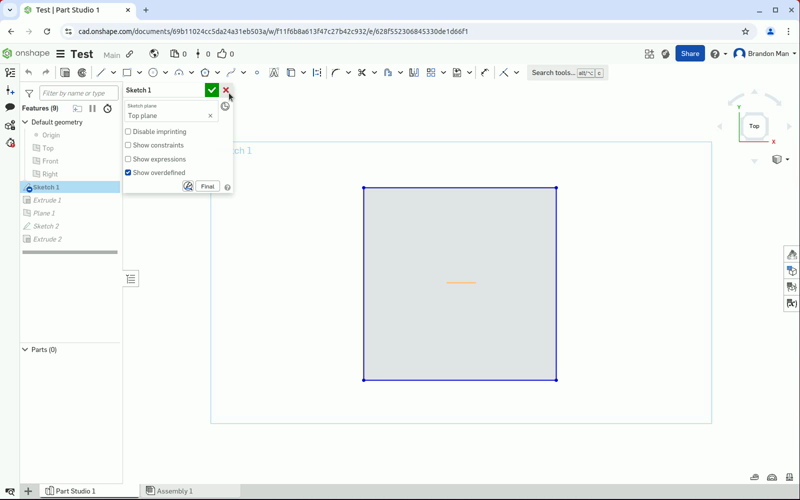
click(229, 92)
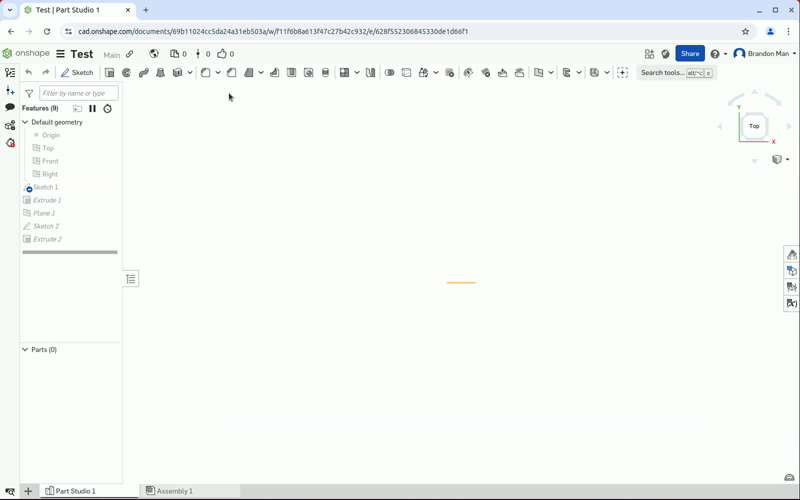
key(shift+s)
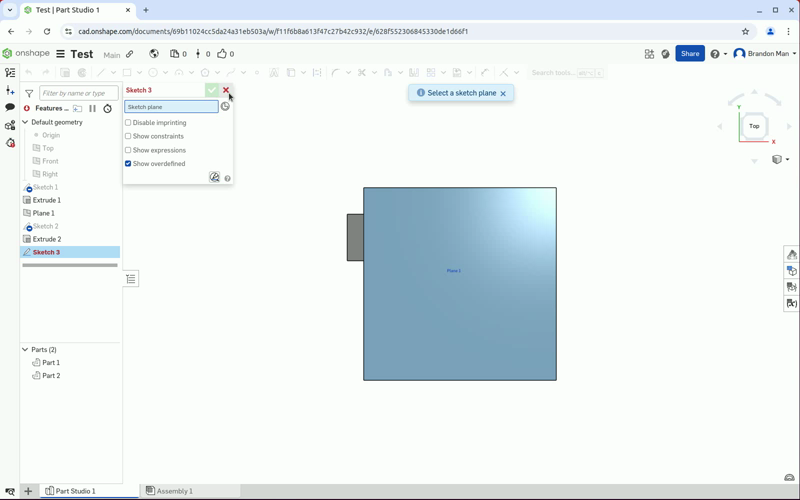
mouse_move(73, 215)
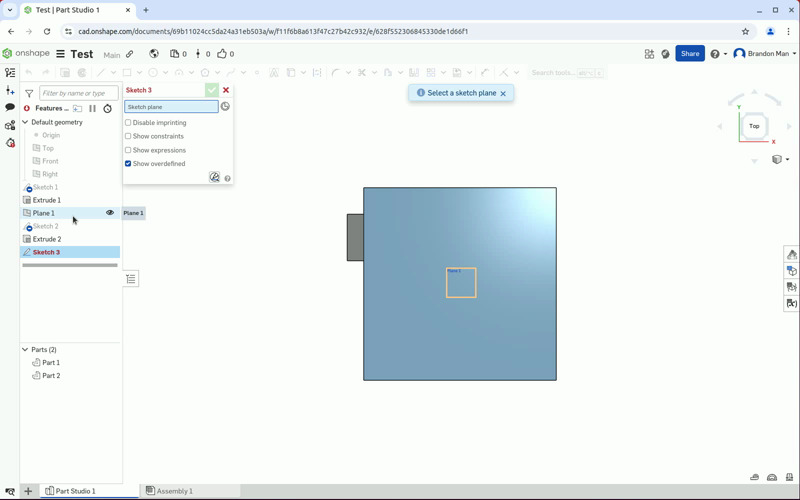
click(73, 215)
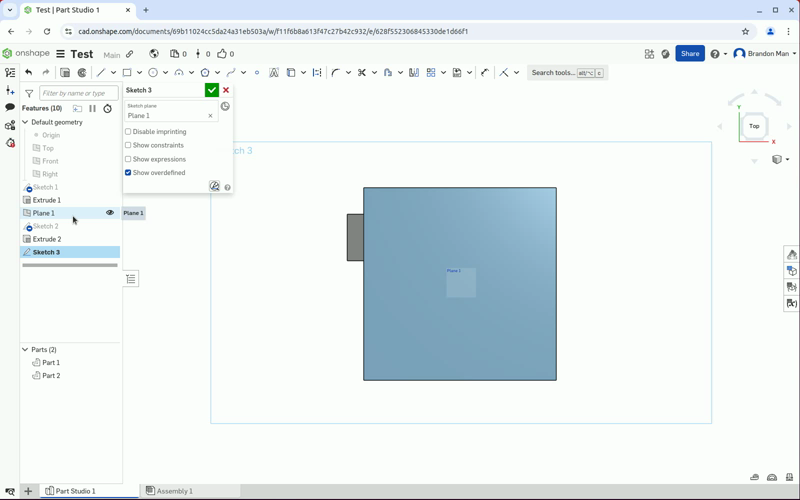
mouse_move(73, 352)
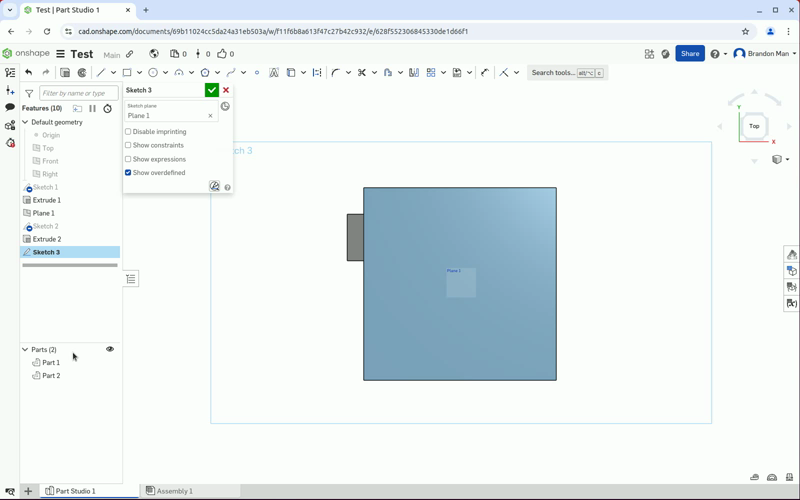
key(y)
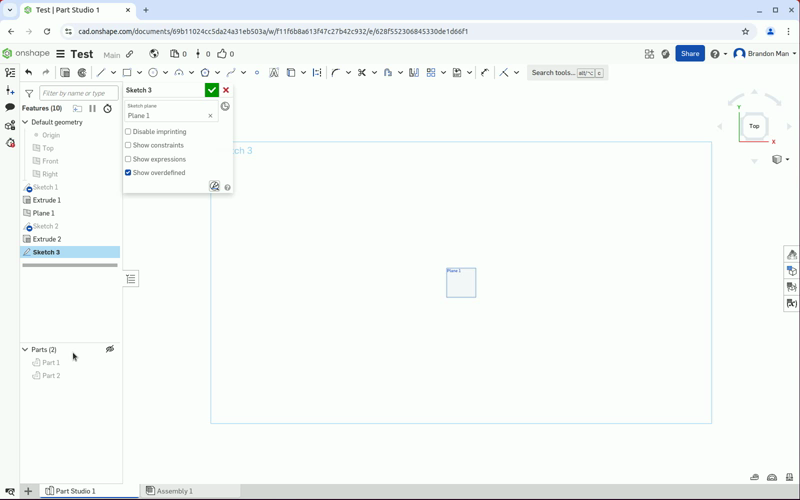
key(l)
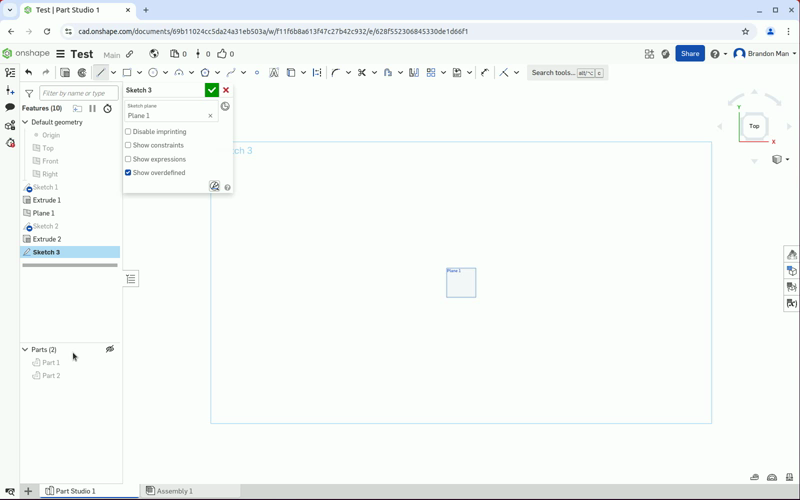
key_down(shift)
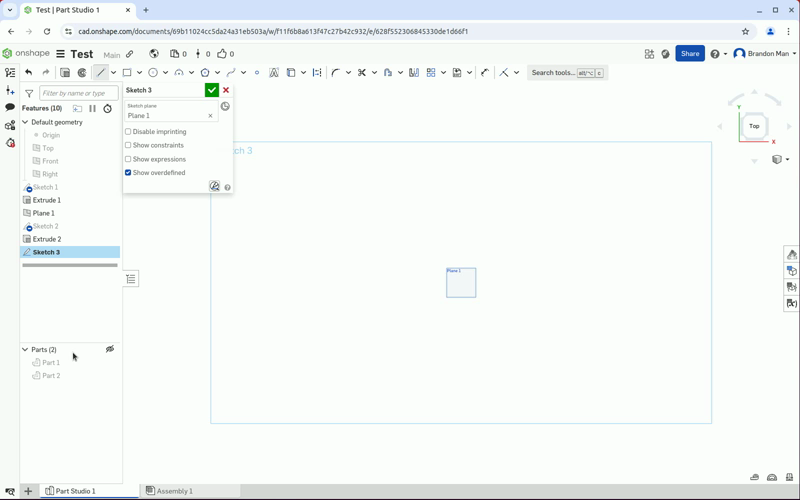
mouse_move(347, 351)
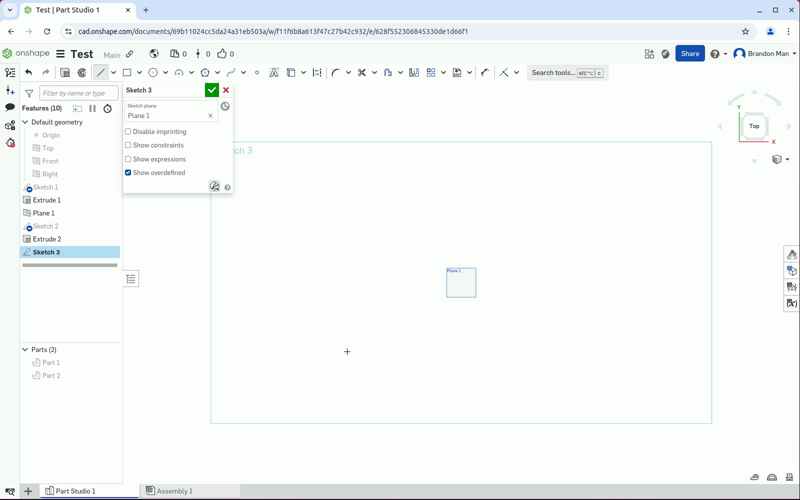
click(347, 351)
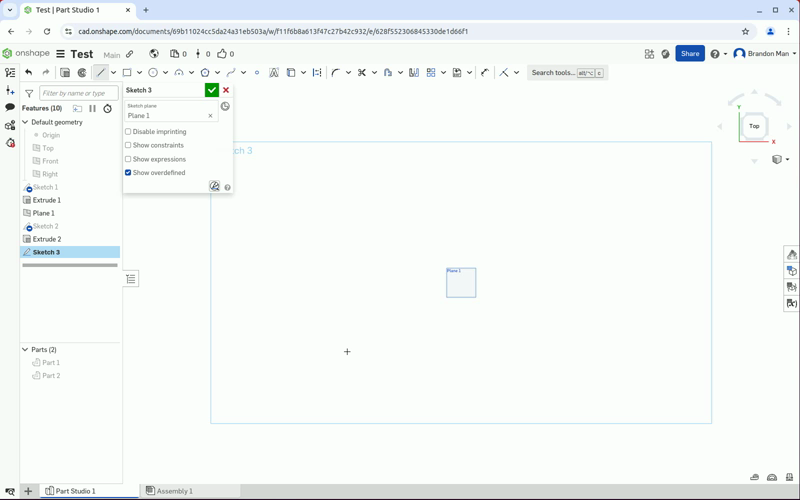
key_up(shift)
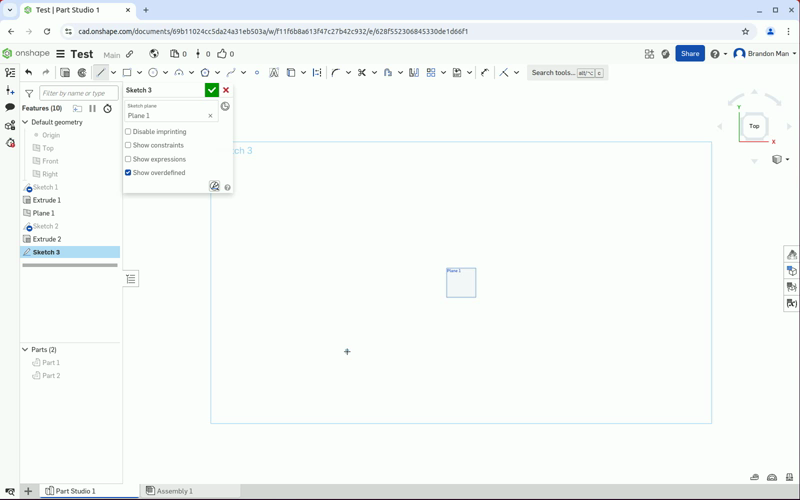
key_down(shift)
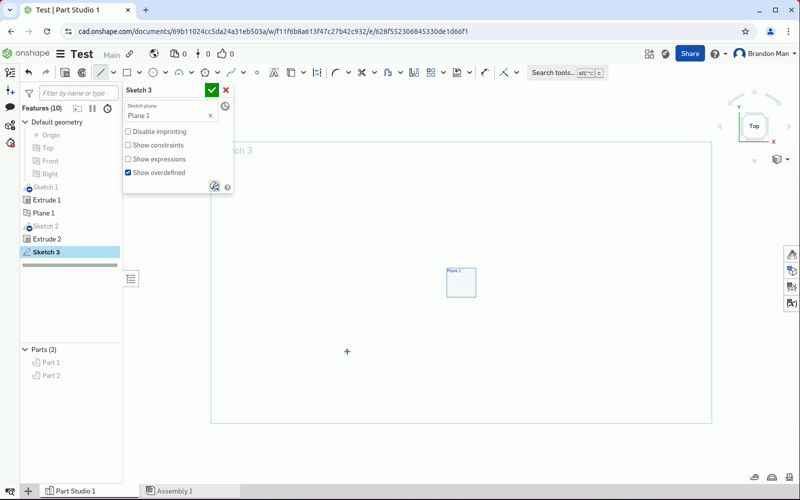
mouse_move(377, 351)
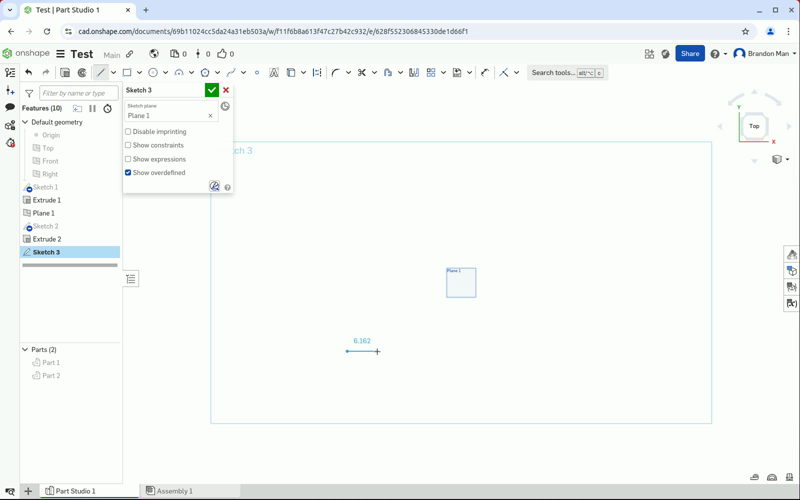
mouse_move(364, 351)
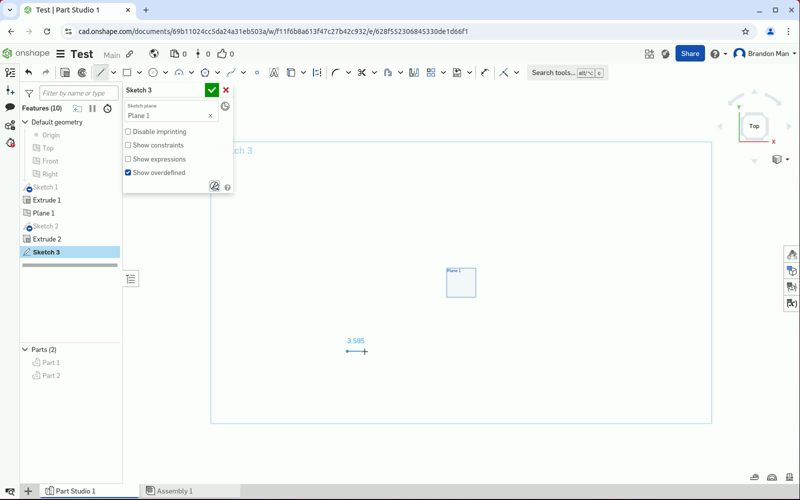
click(364, 351)
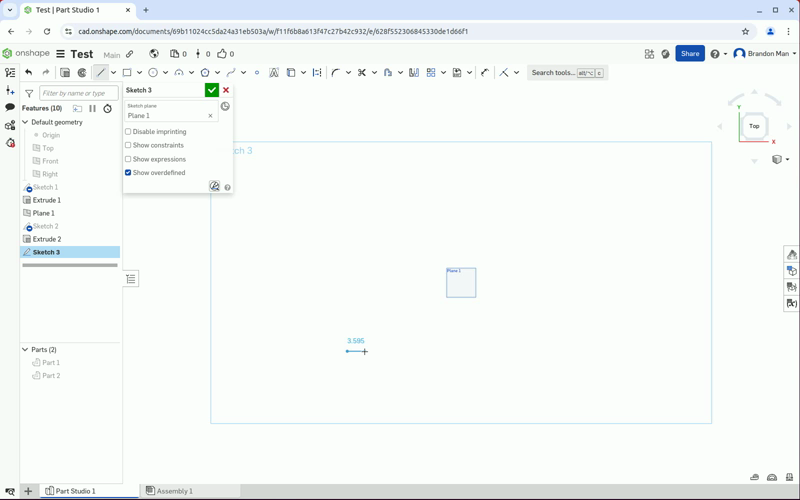
key_up(shift)
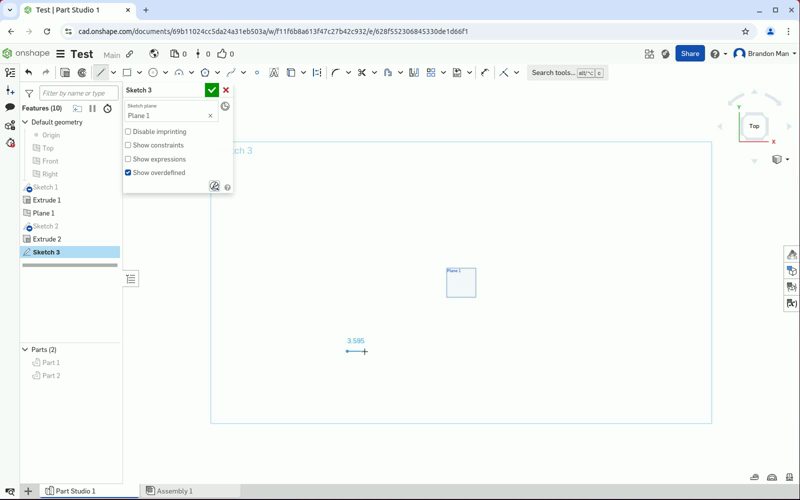
key_down(shift)
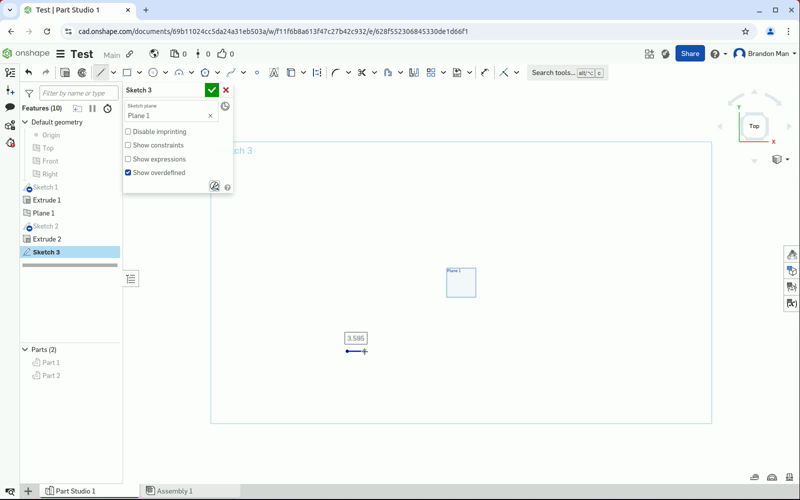
mouse_move(394, 351)
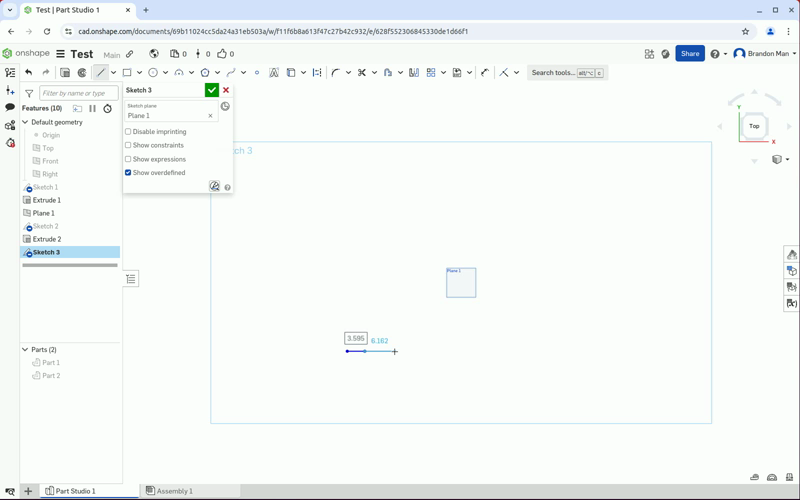
mouse_move(364, 304)
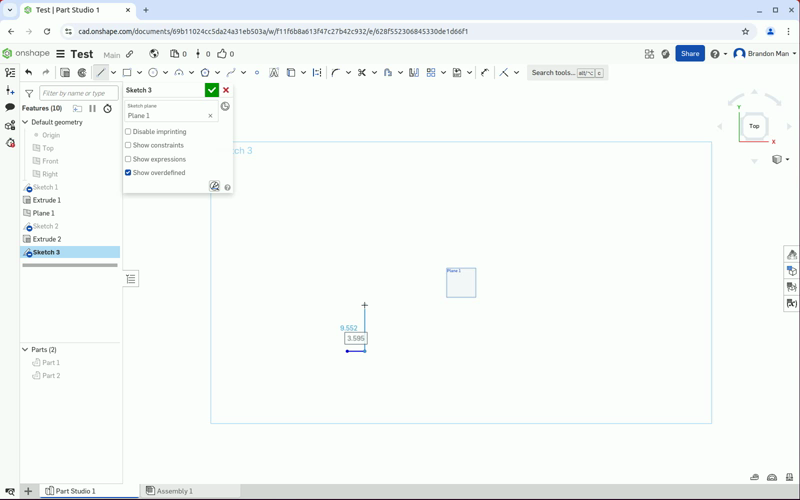
click(364, 304)
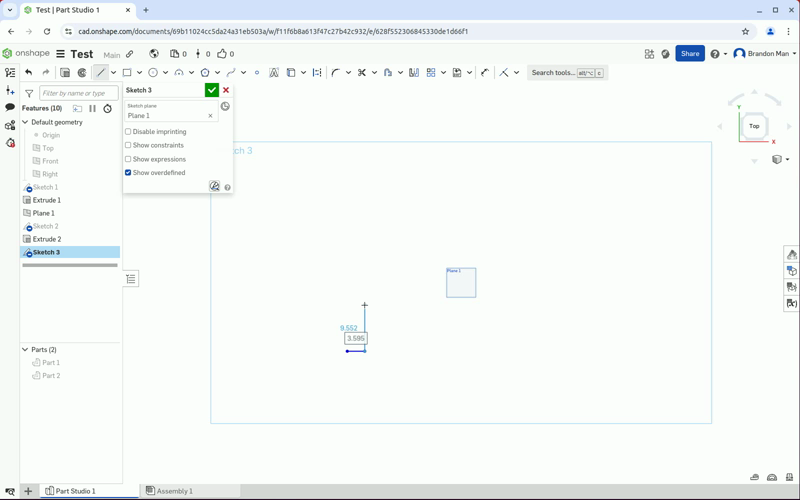
key_up(shift)
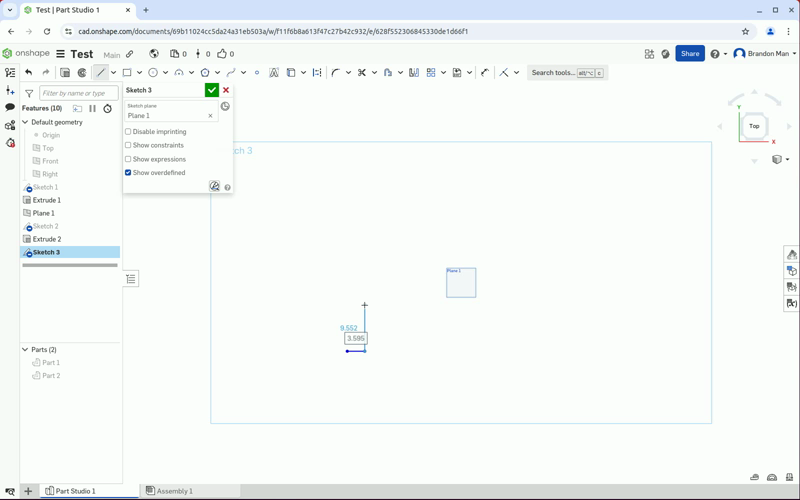
key_down(shift)
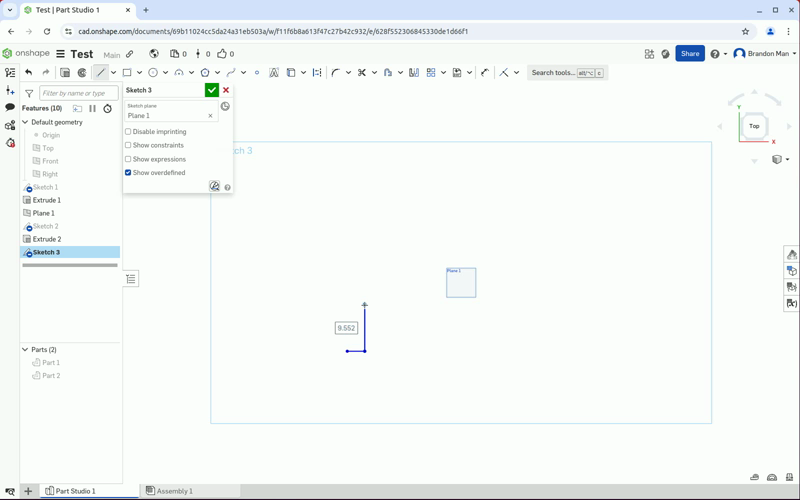
mouse_move(394, 304)
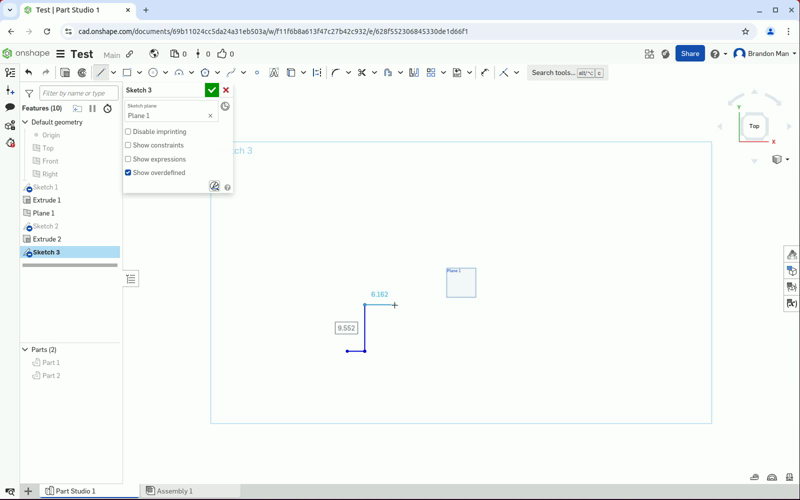
mouse_move(347, 304)
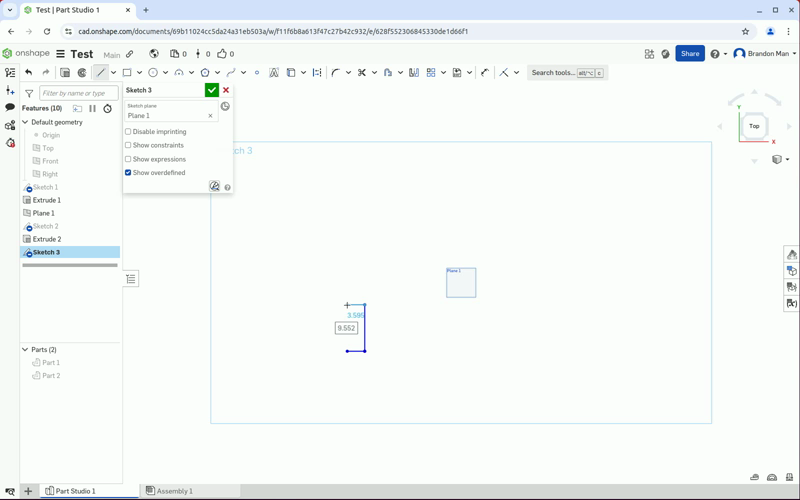
click(347, 304)
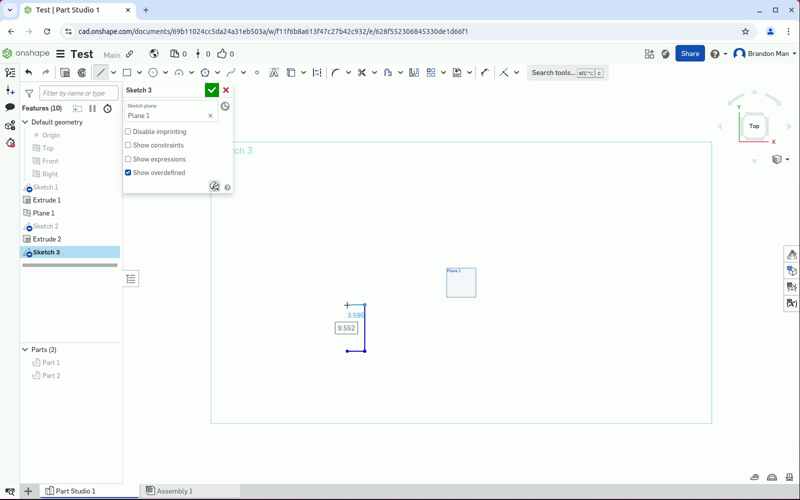
key_up(shift)
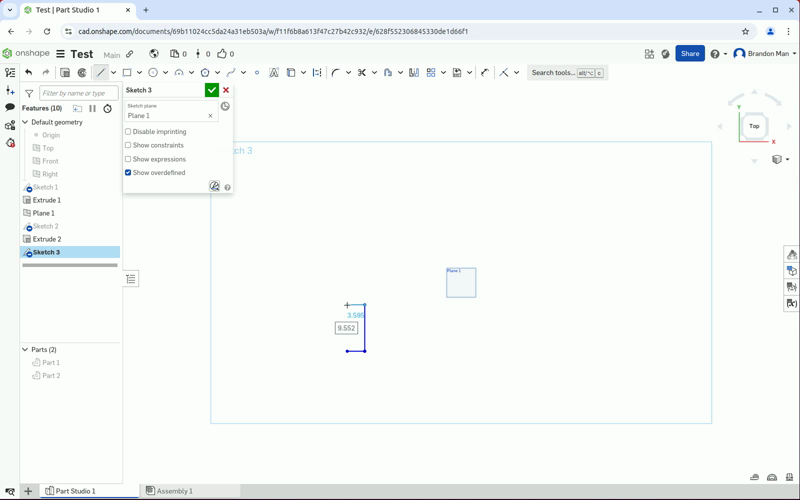
mouse_move(377, 304)
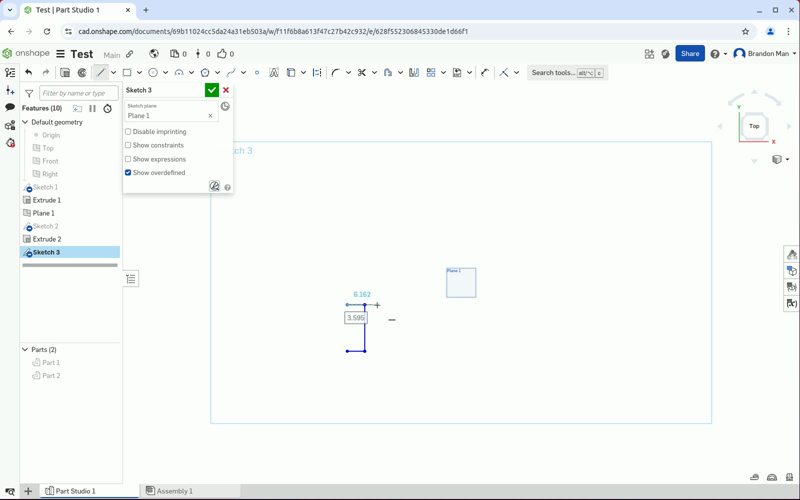
key_down(shift)
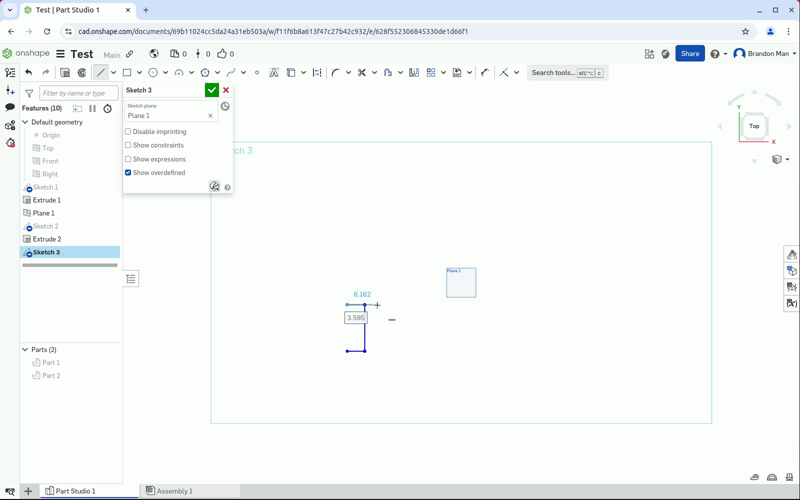
mouse_move(347, 351)
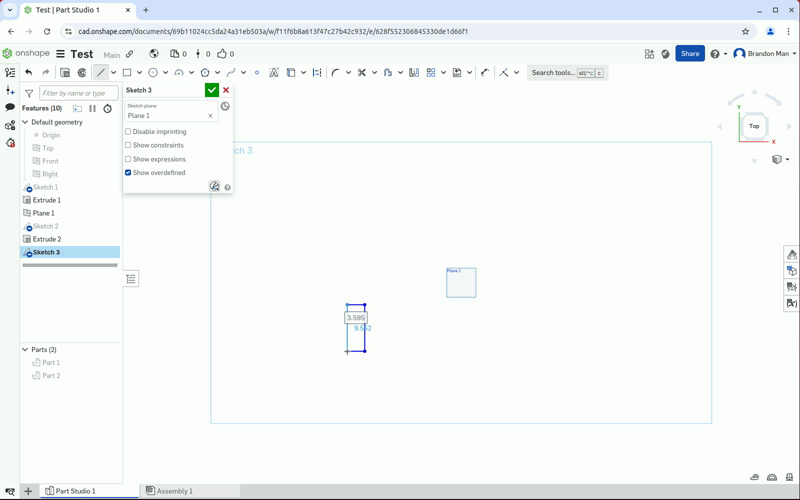
key_up(shift)
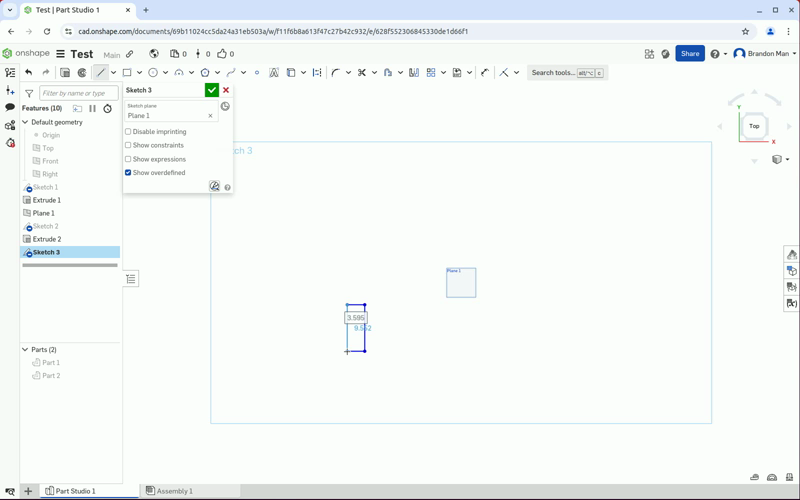
click(347, 351)
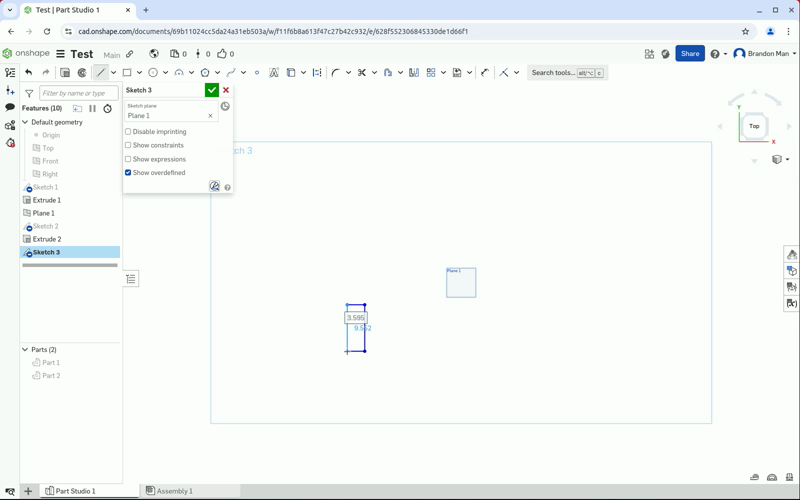
key(esc)
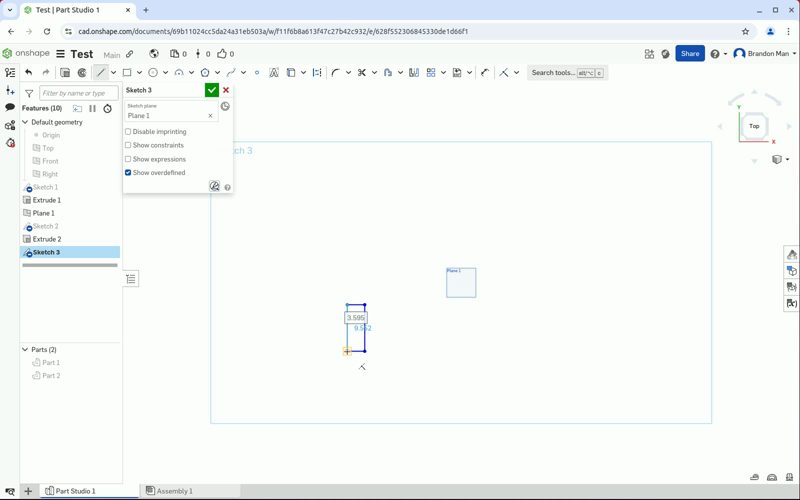
mouse_move(357, 311)
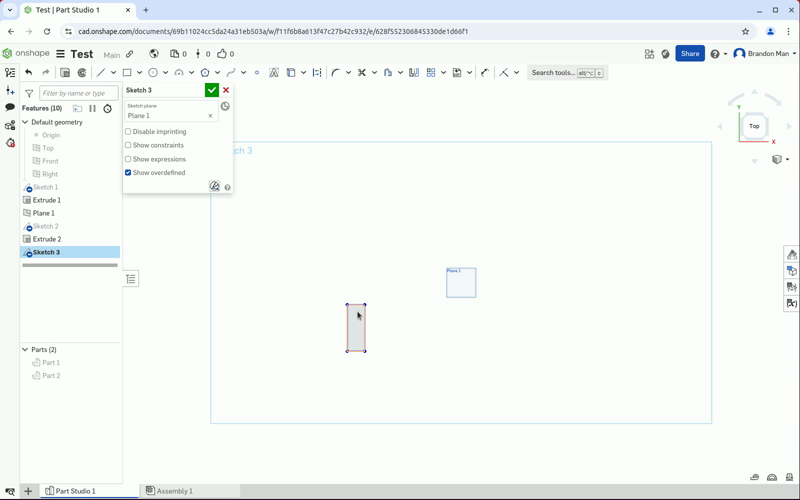
scroll(6)
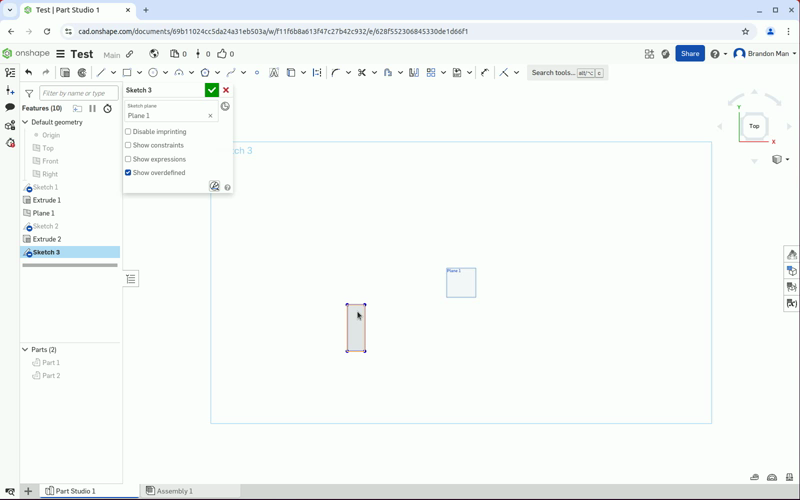
scroll(6)
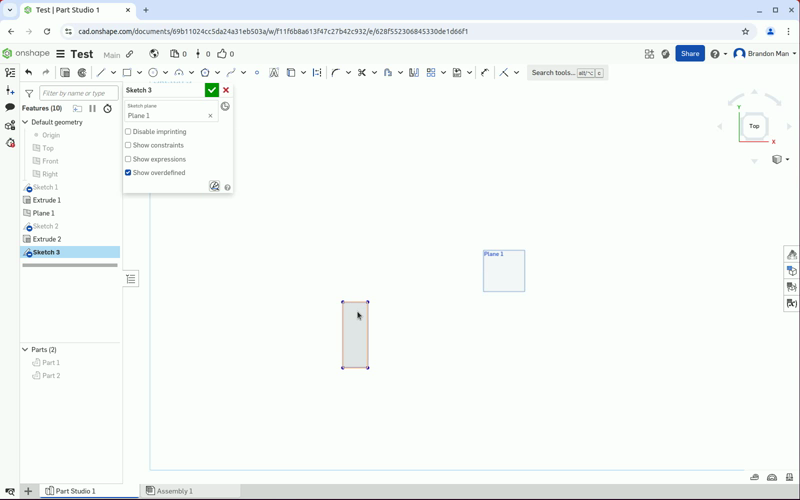
scroll(6)
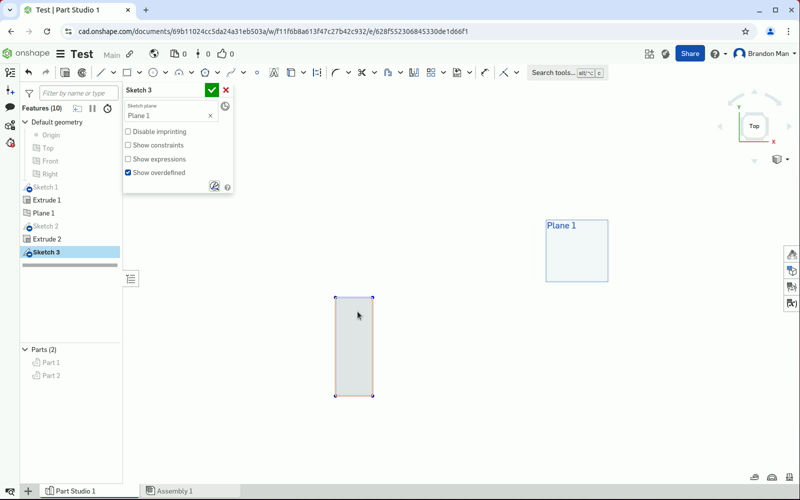
scroll(6)
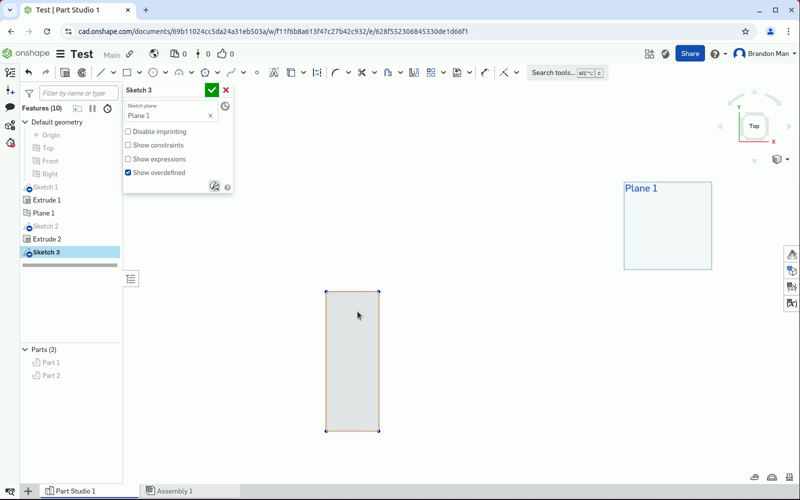
scroll(6)
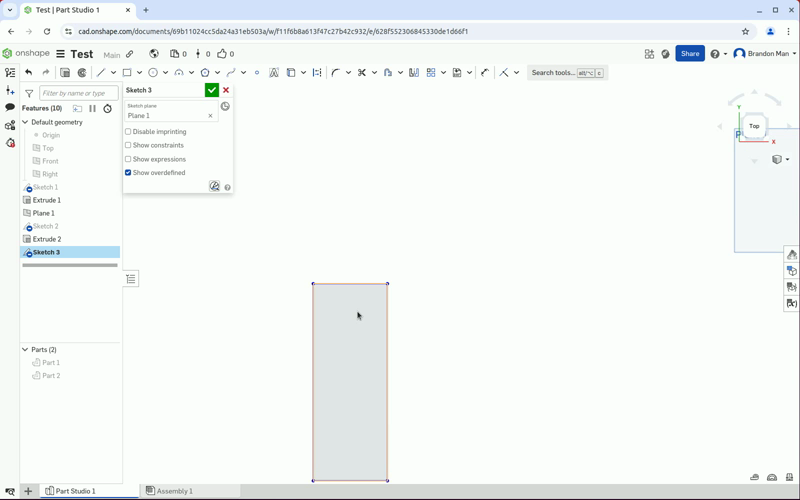
scroll(6)
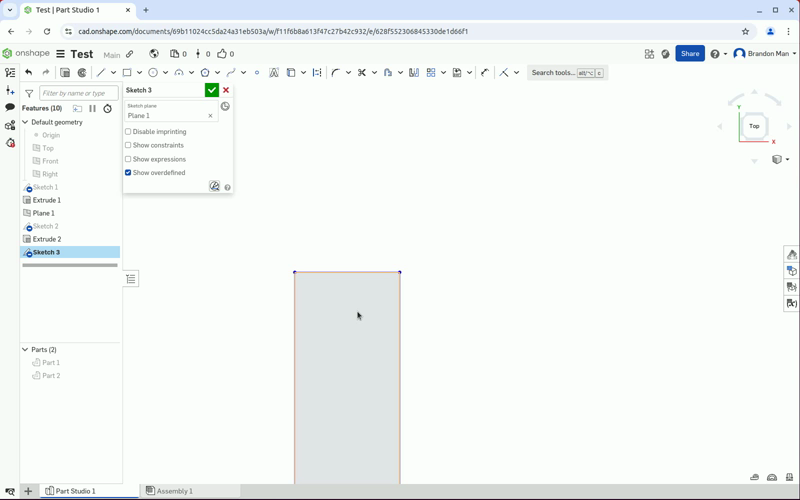
scroll(6)
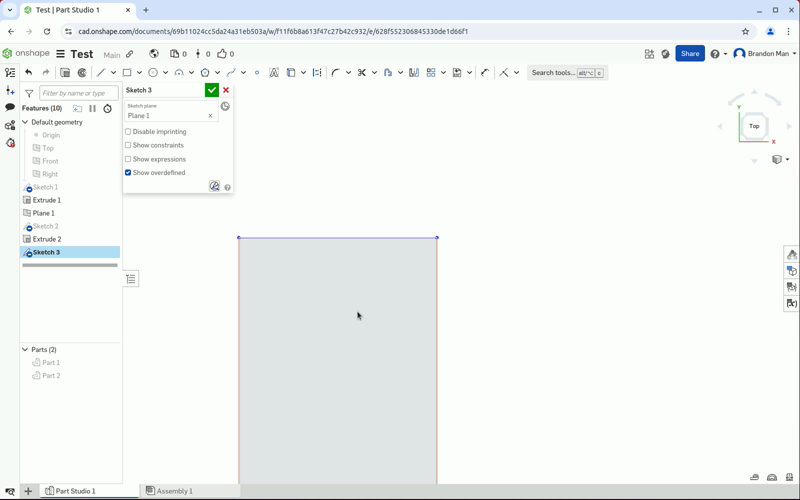
click(357, 311)
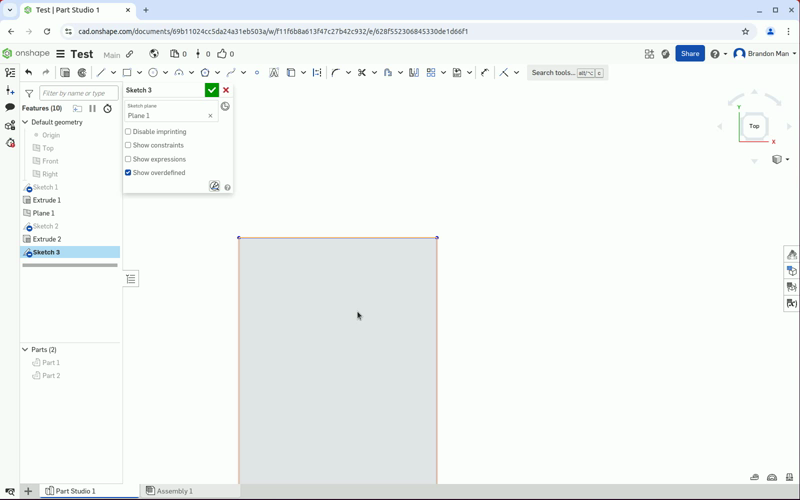
scroll(-6)
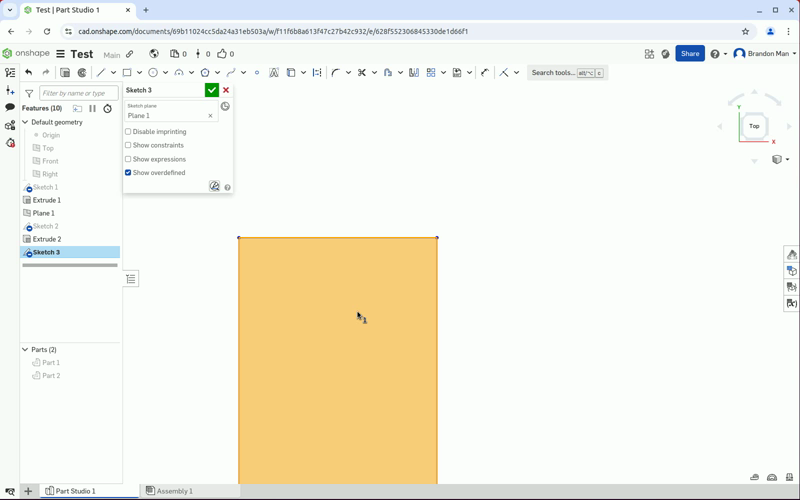
scroll(-6)
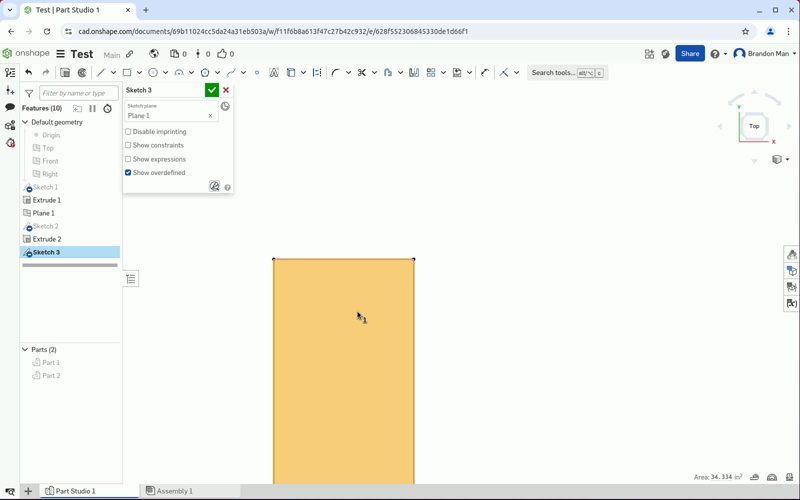
scroll(-6)
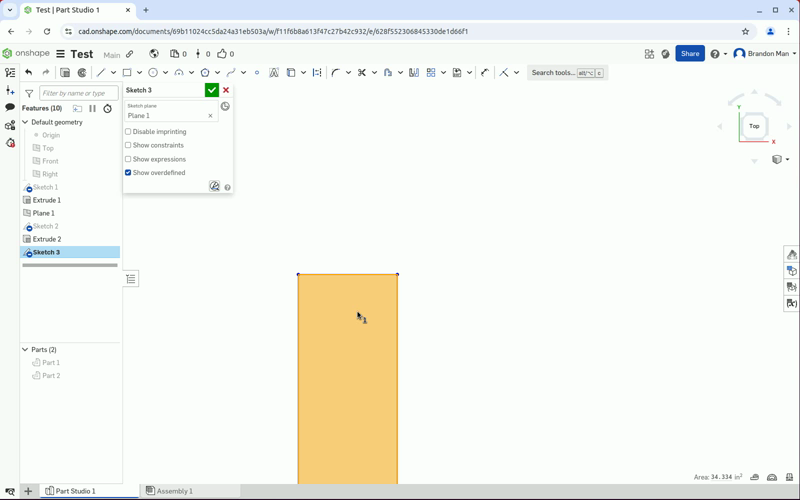
scroll(-6)
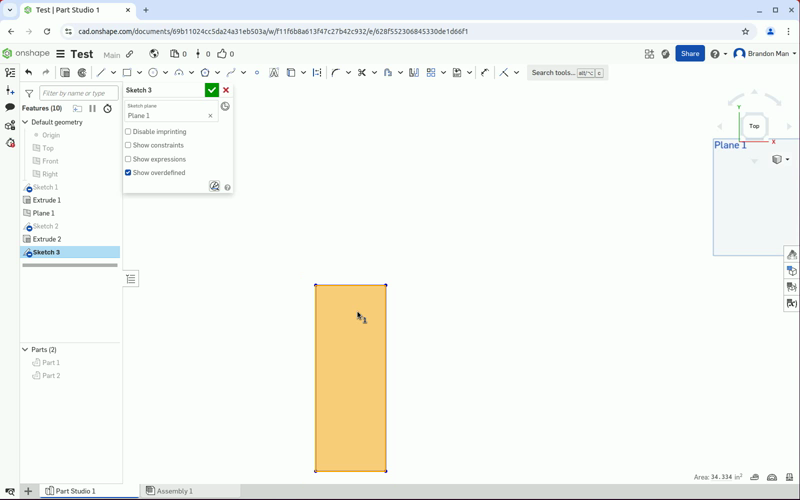
scroll(-6)
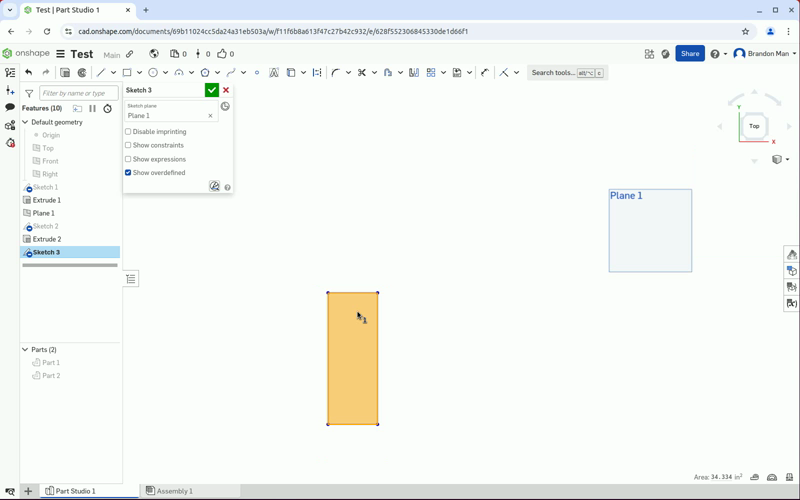
scroll(-6)
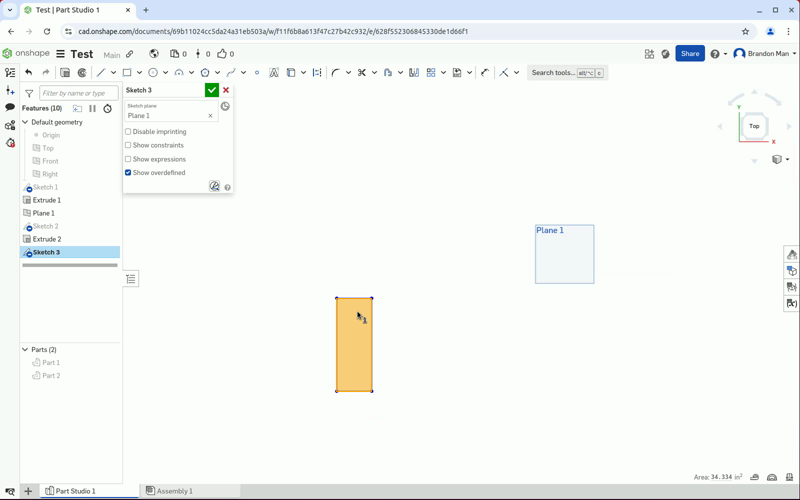
scroll(-6)
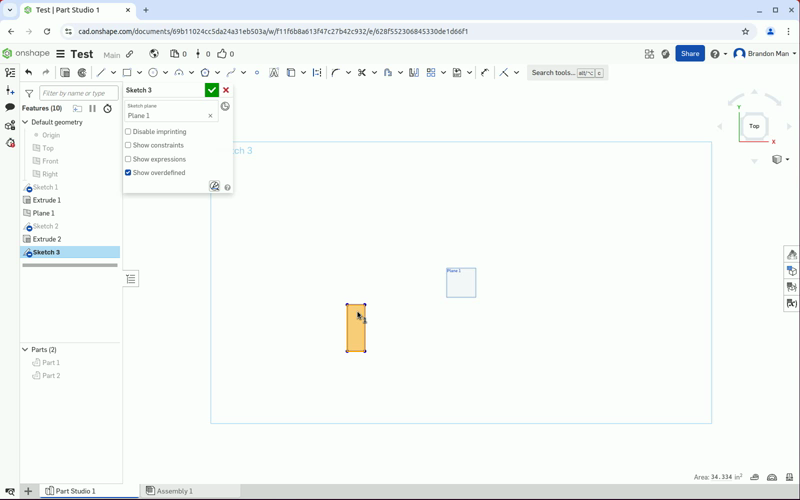
mouse_move(73, 352)
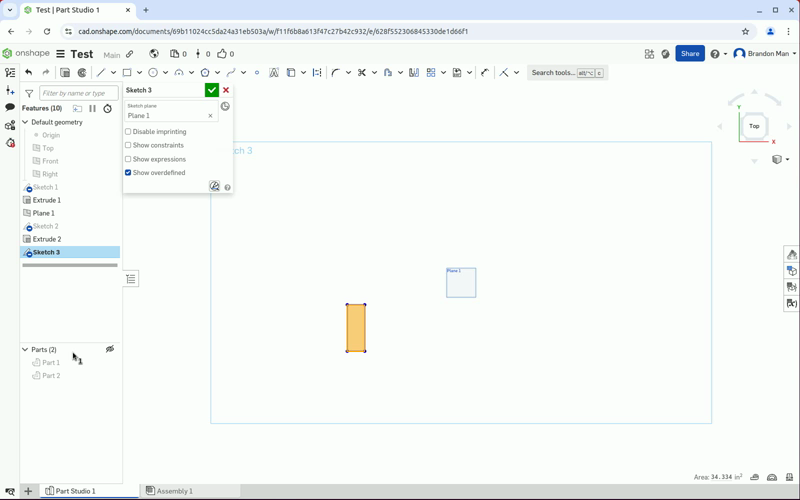
key(shift+y)
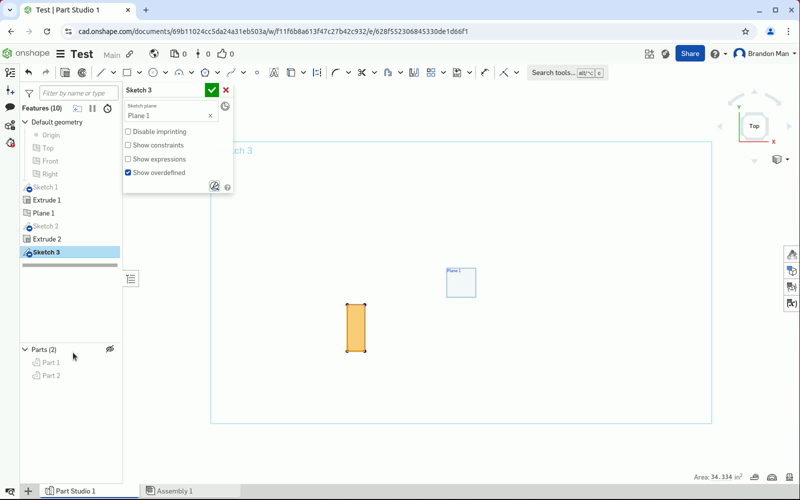
key(shift+e)
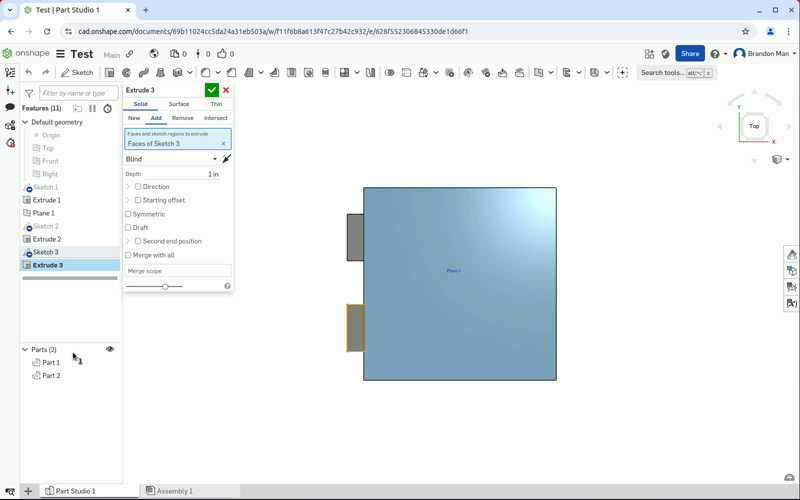
mouse_move(143, 106)
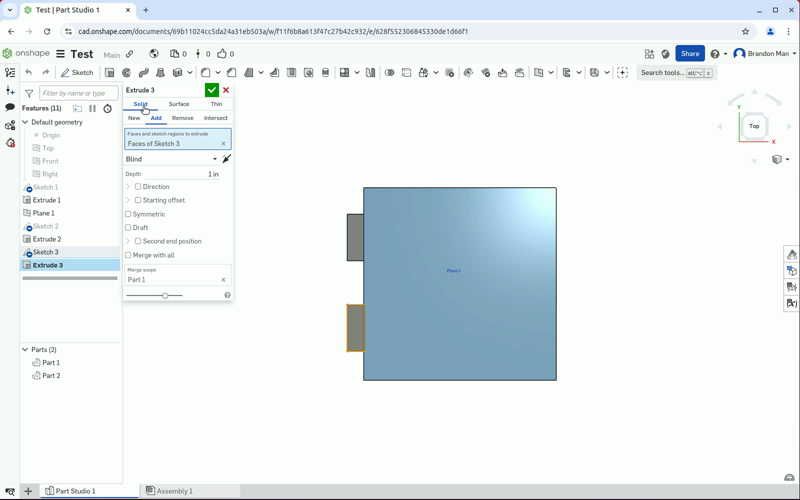
click(143, 106)
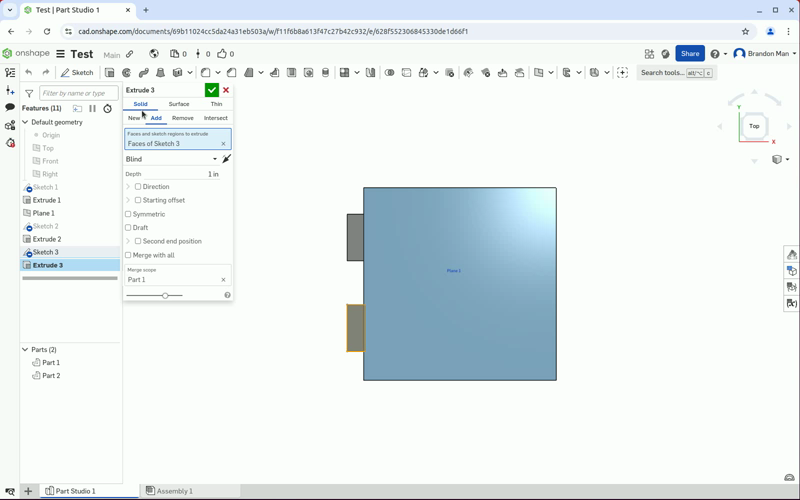
mouse_move(137, 120)
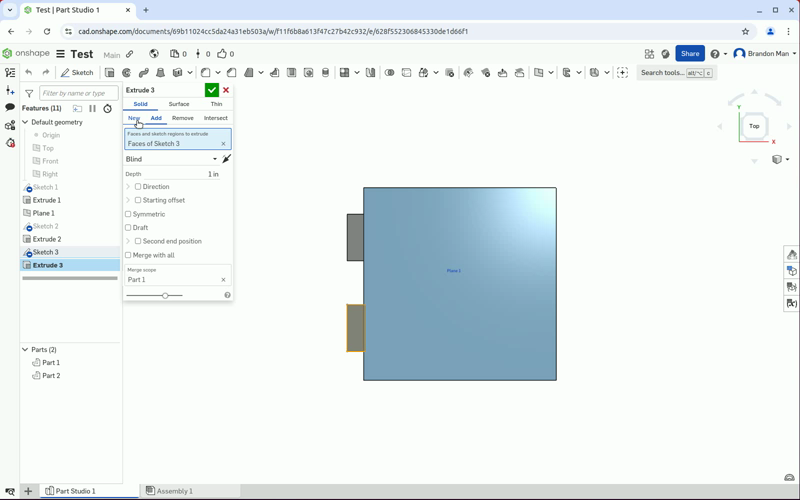
click(137, 120)
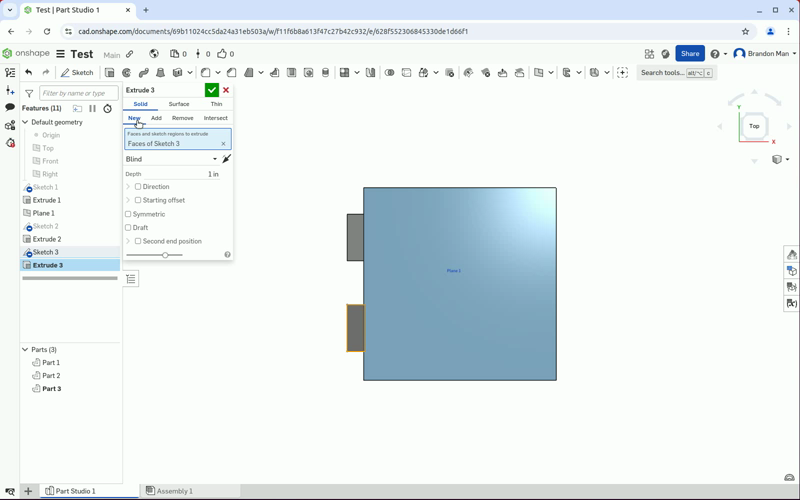
key(tab, 4)
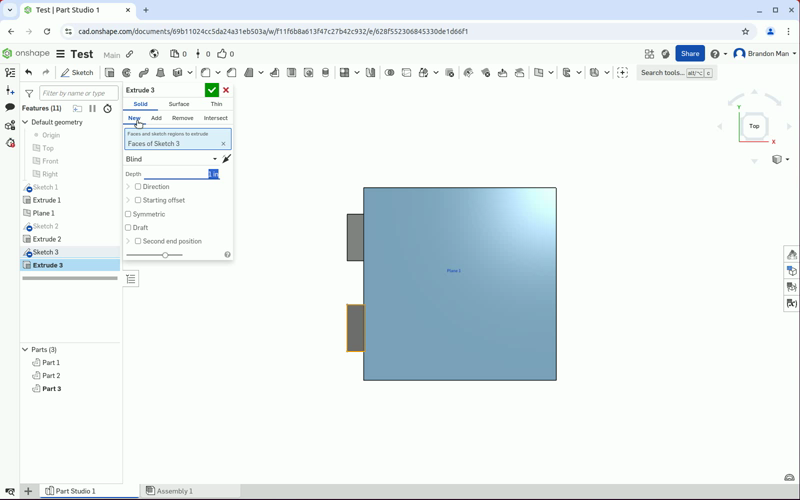
text(-3.611)
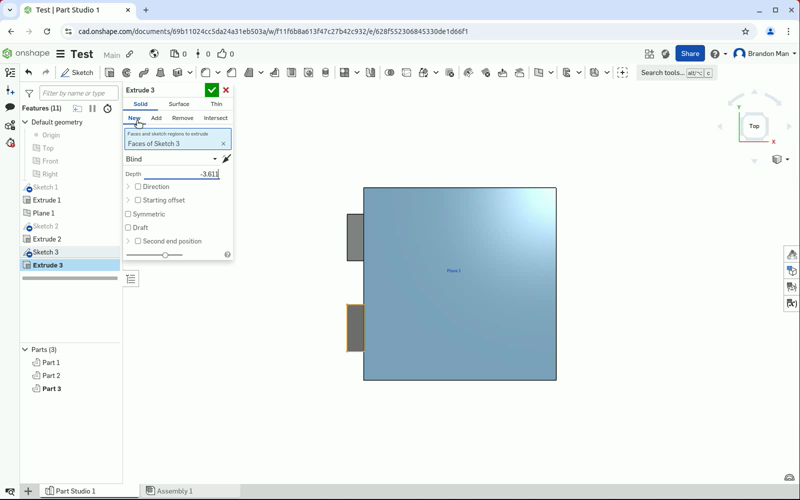
key(enter)
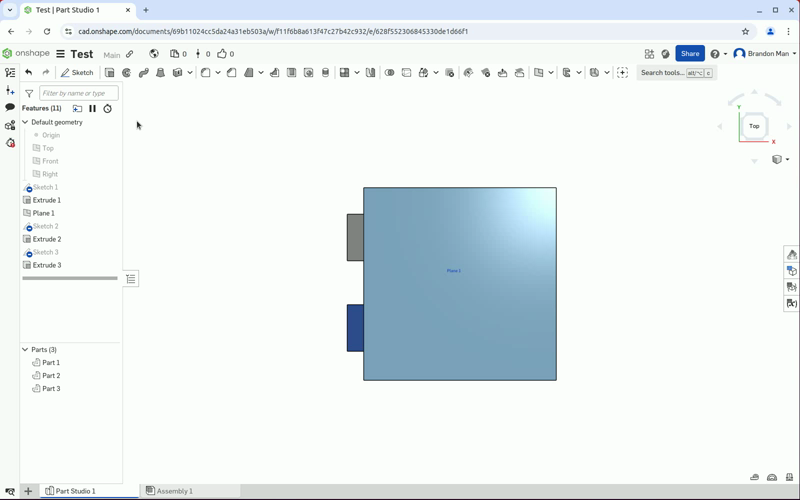
key(shift+h)
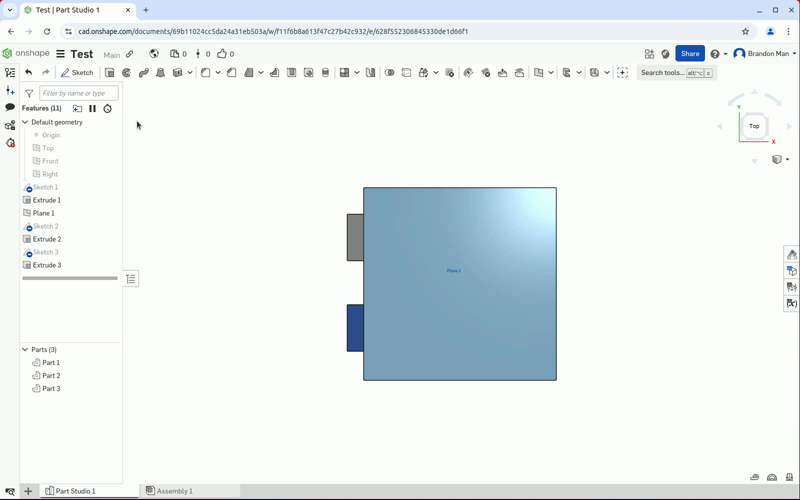
key(shift+h)
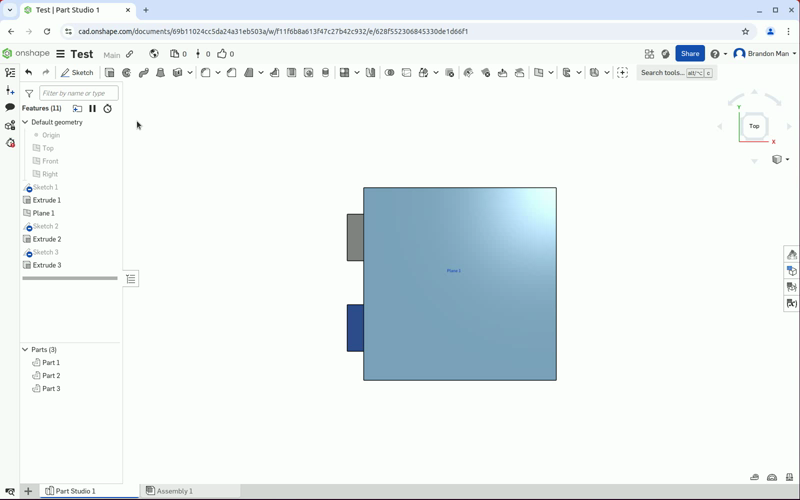
mouse_move(73, 189)
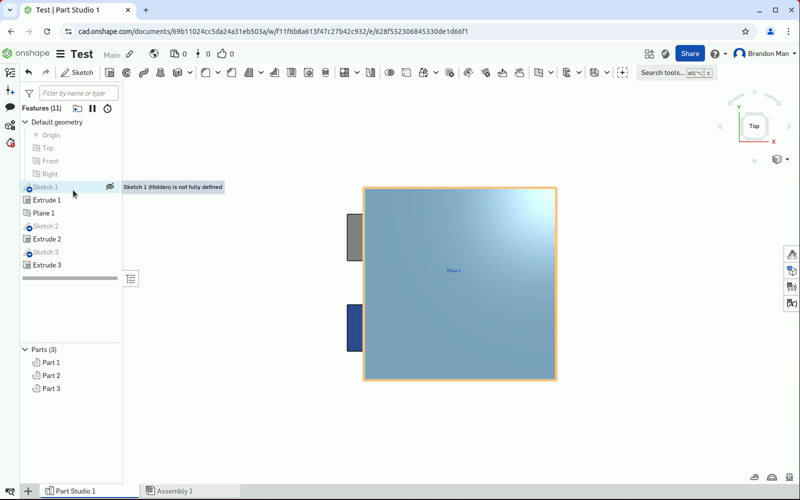
click(73, 189)
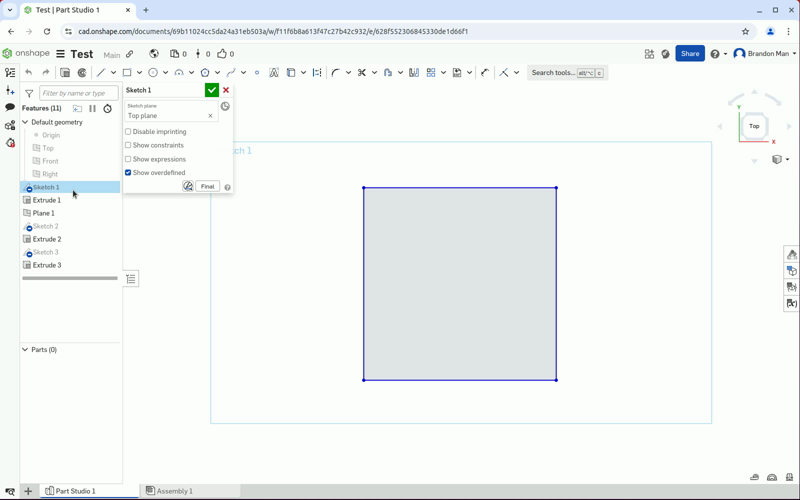
mouse_move(229, 92)
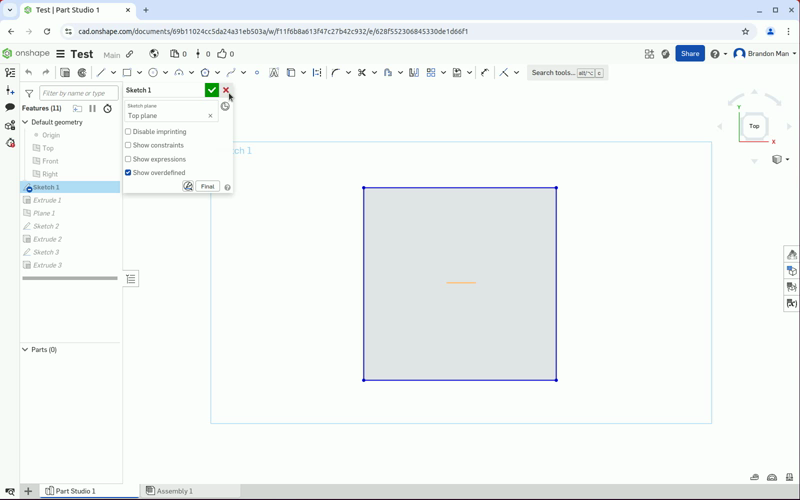
click(229, 92)
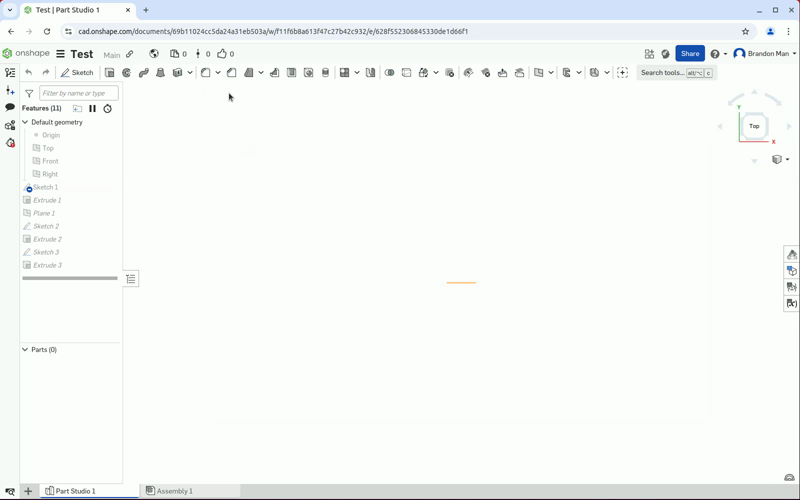
key(shift+s)
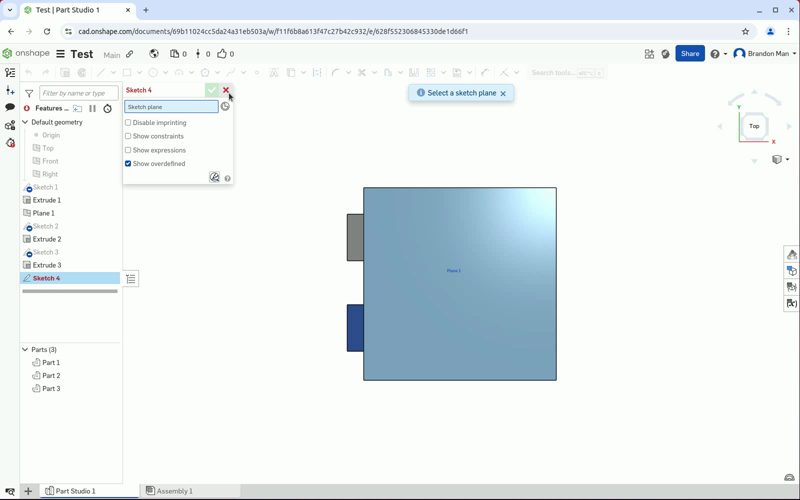
mouse_move(73, 215)
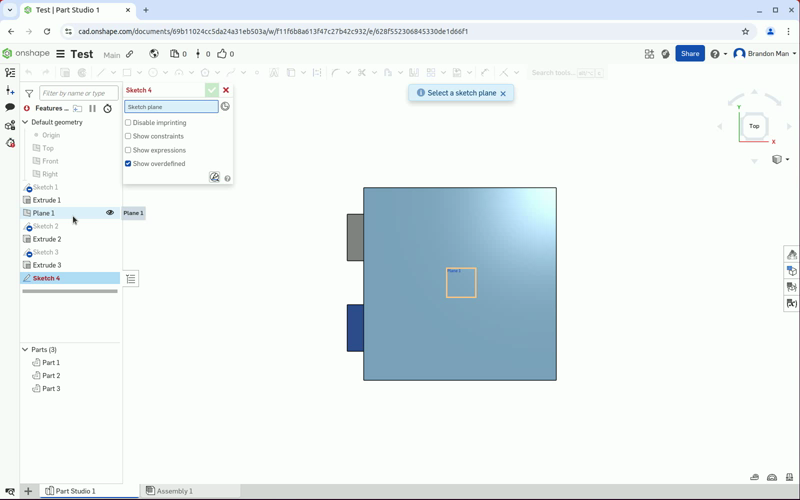
click(73, 215)
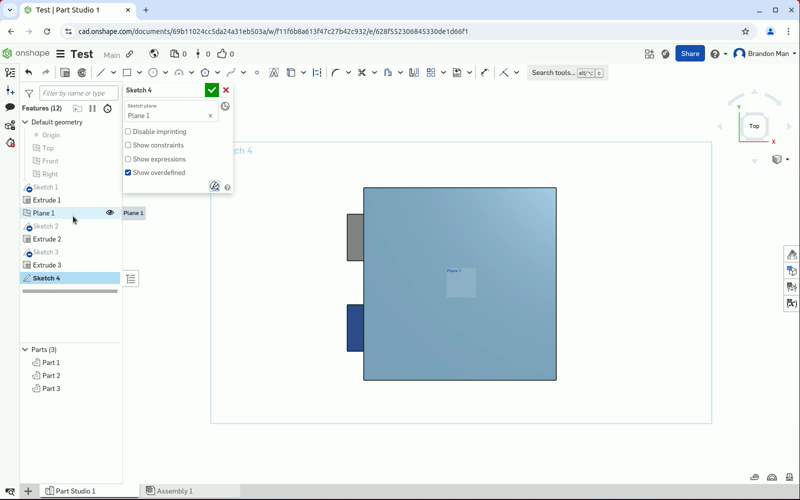
mouse_move(73, 352)
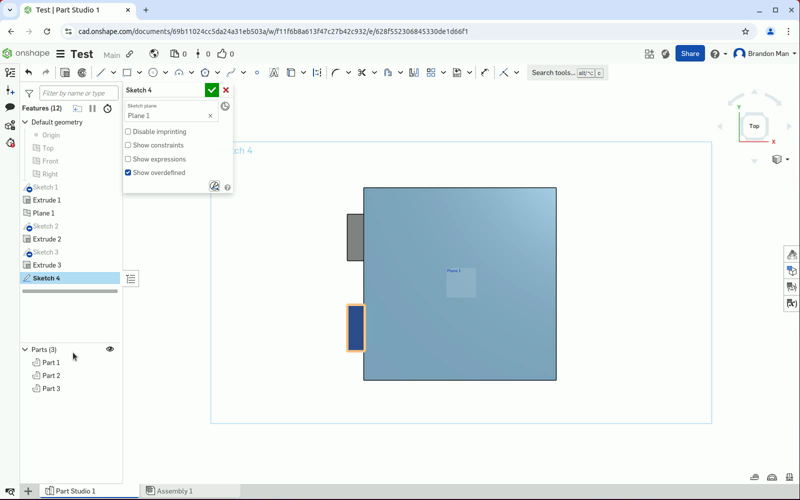
key(y)
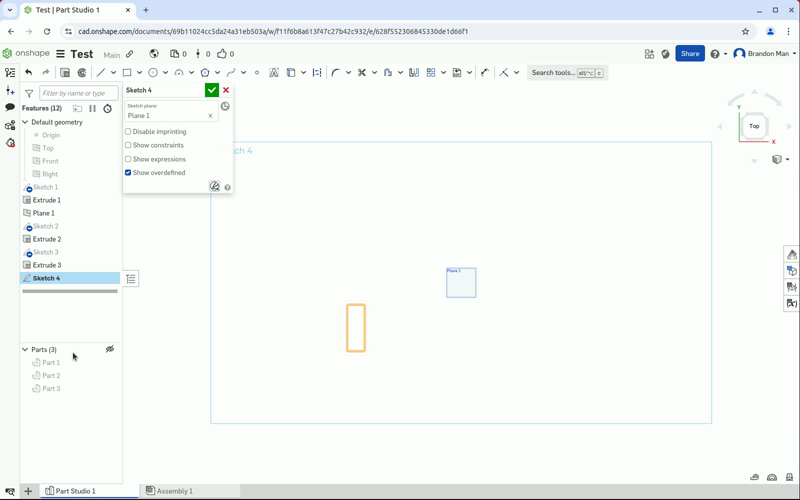
key(l)
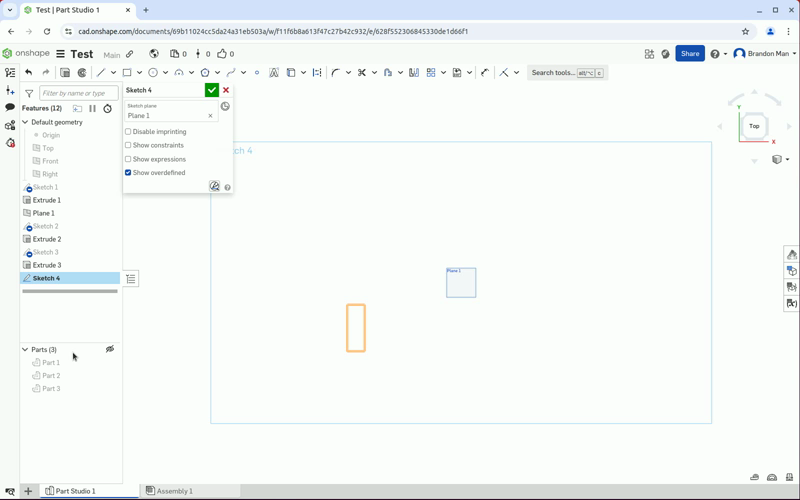
key_down(shift)
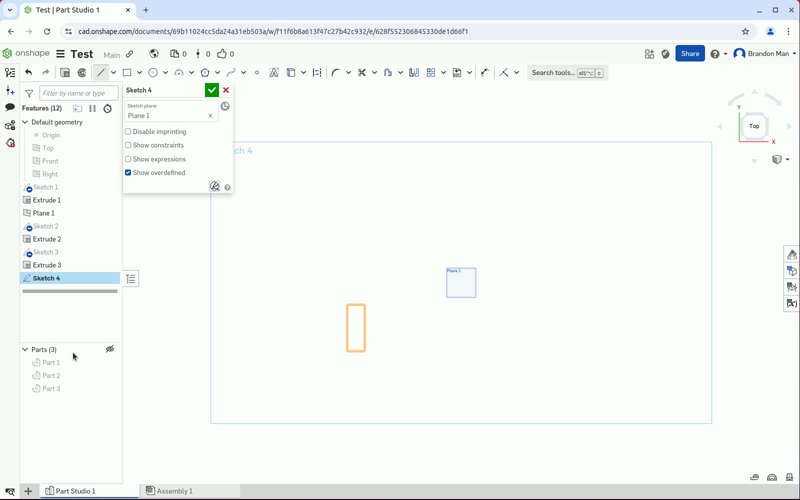
mouse_move(392, 396)
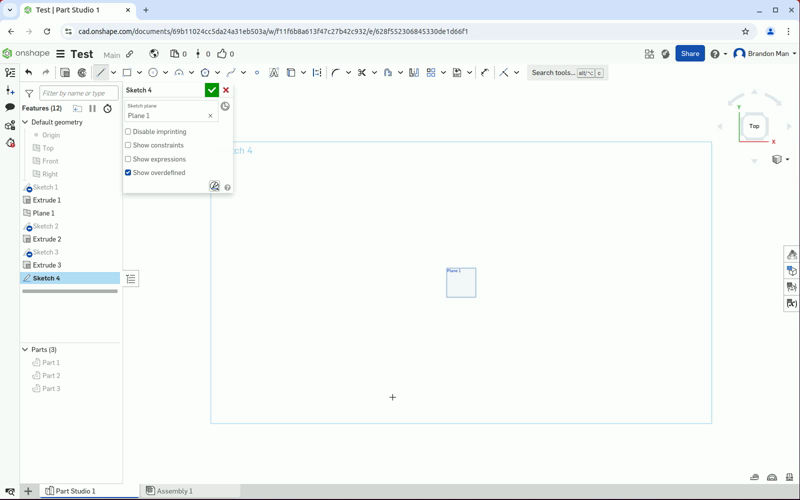
click(392, 396)
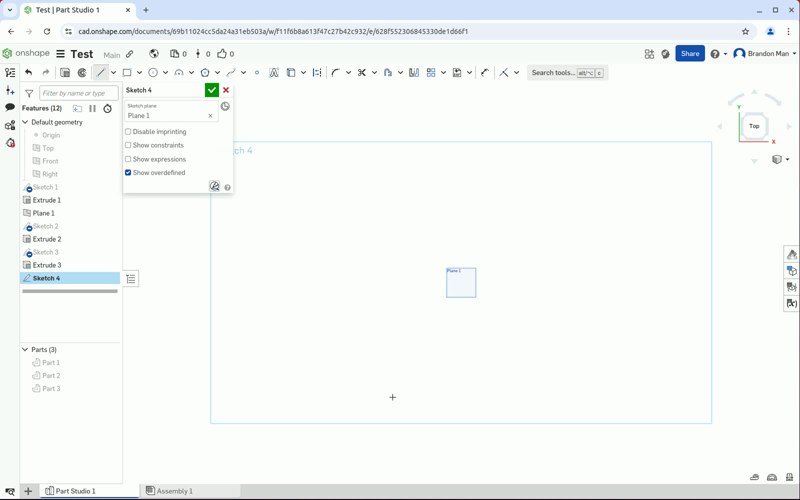
key_up(shift)
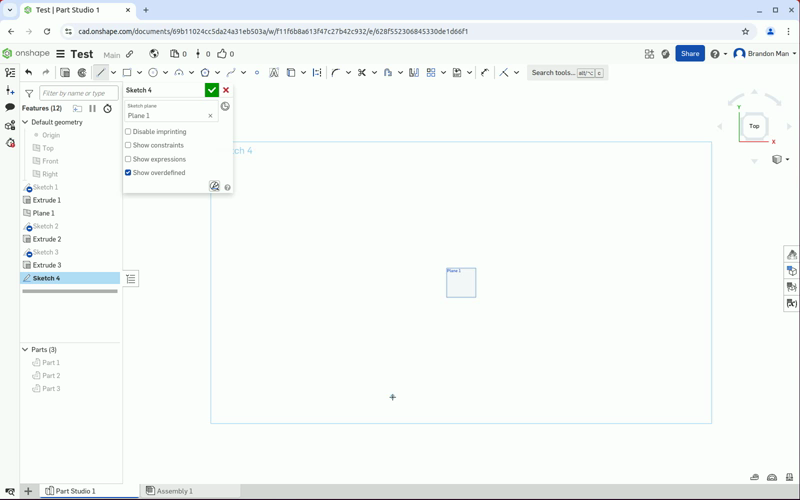
key_down(shift)
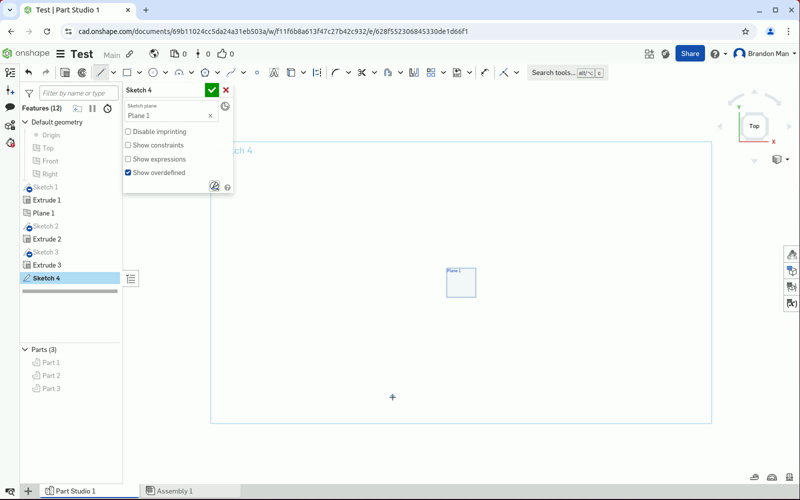
mouse_move(422, 396)
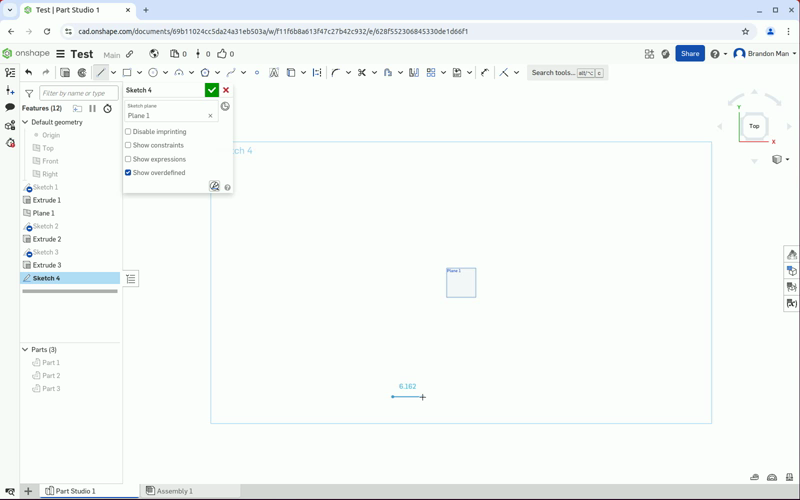
mouse_move(439, 396)
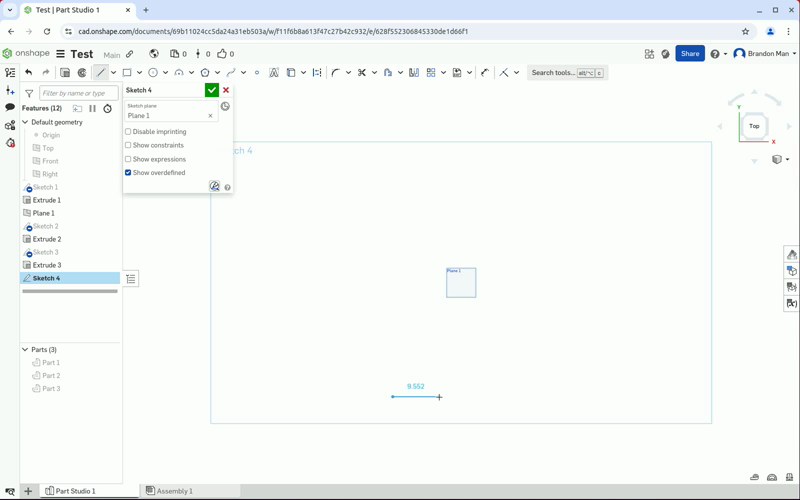
click(439, 396)
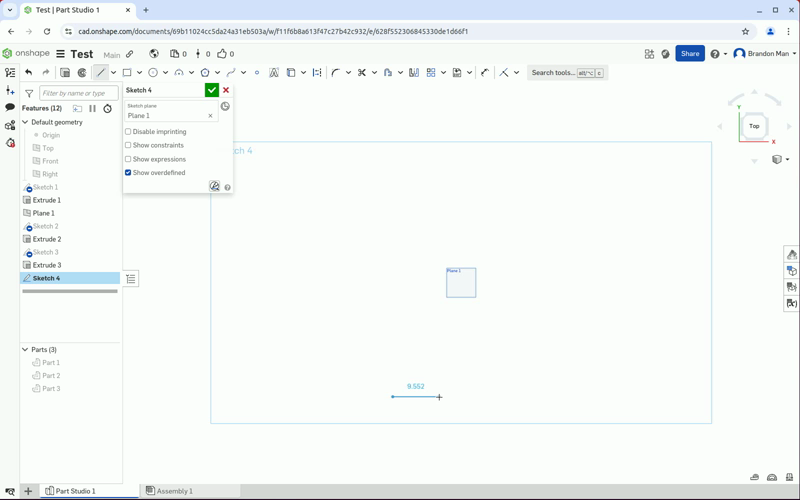
key_up(shift)
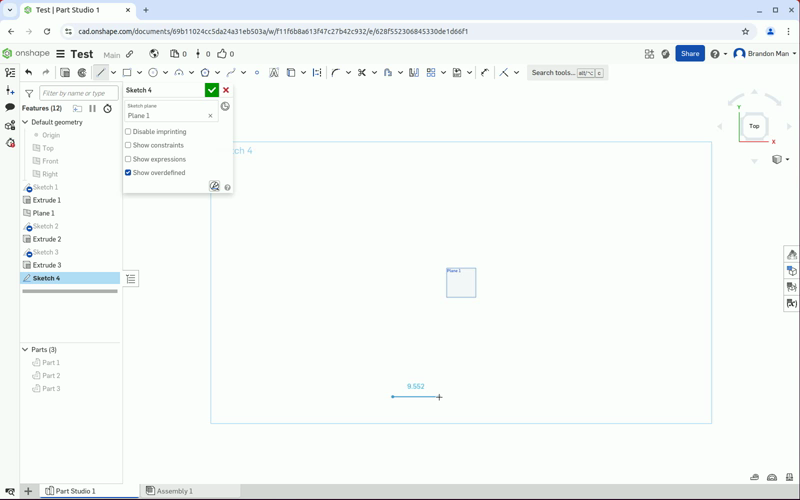
key_down(shift)
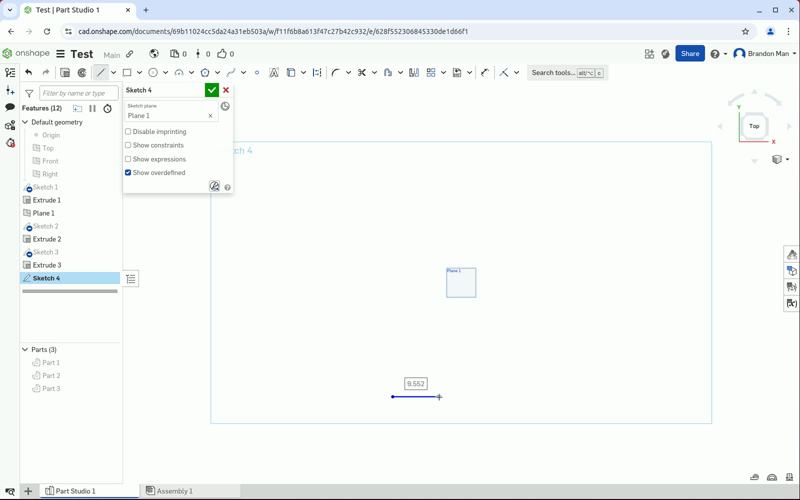
mouse_move(469, 396)
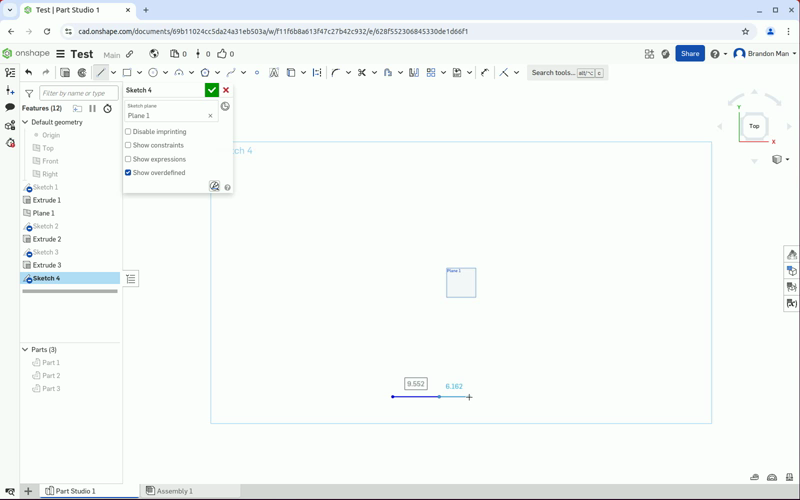
mouse_move(439, 378)
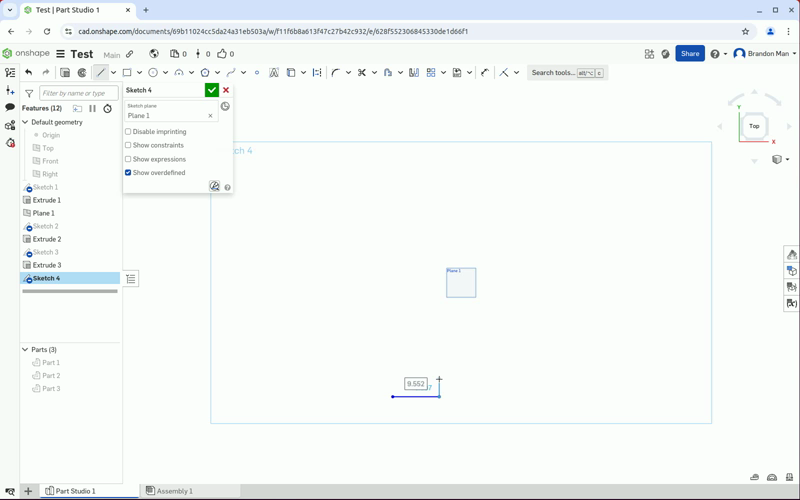
click(439, 378)
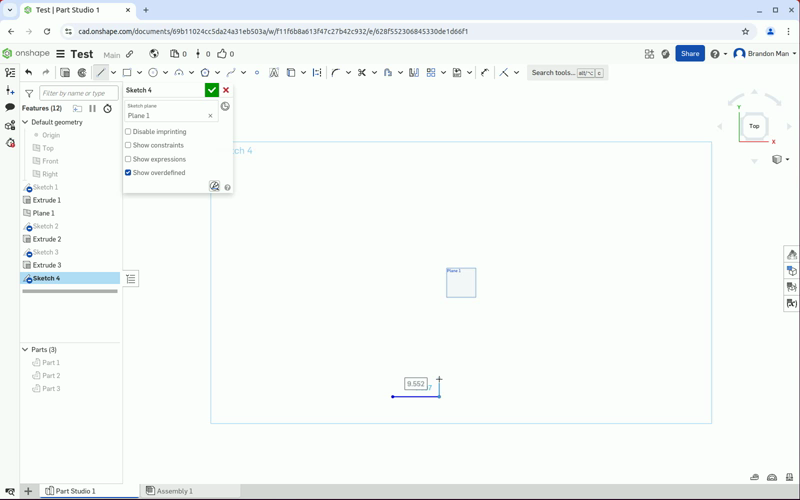
key_up(shift)
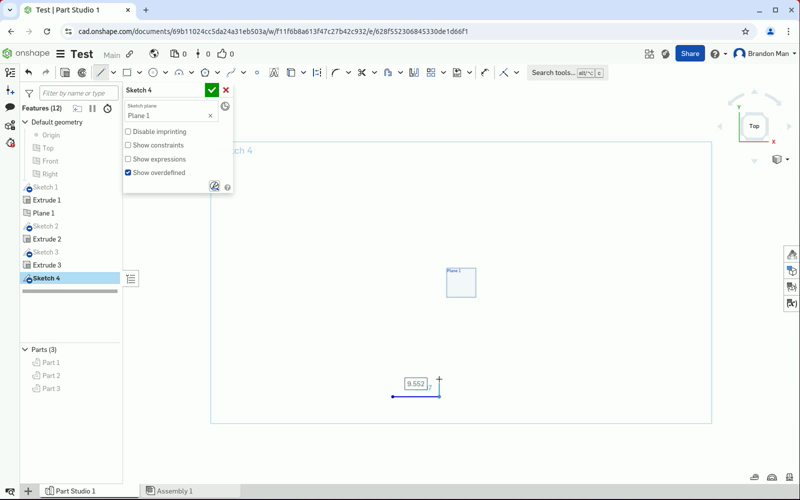
key_down(shift)
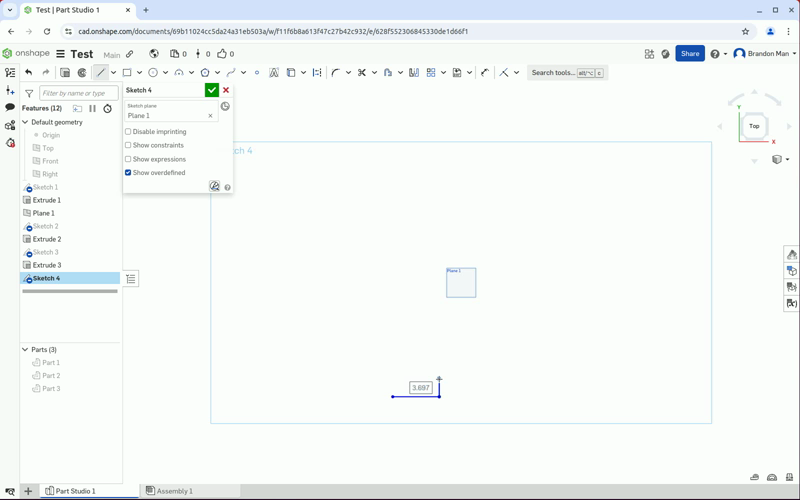
mouse_move(469, 378)
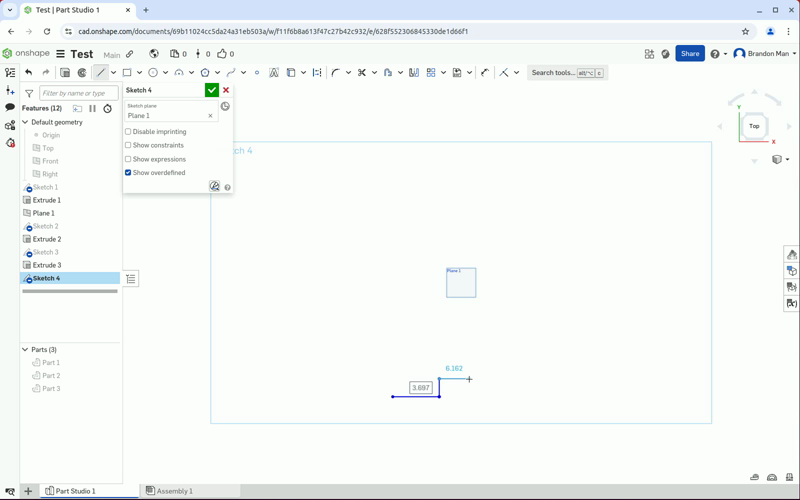
mouse_move(392, 378)
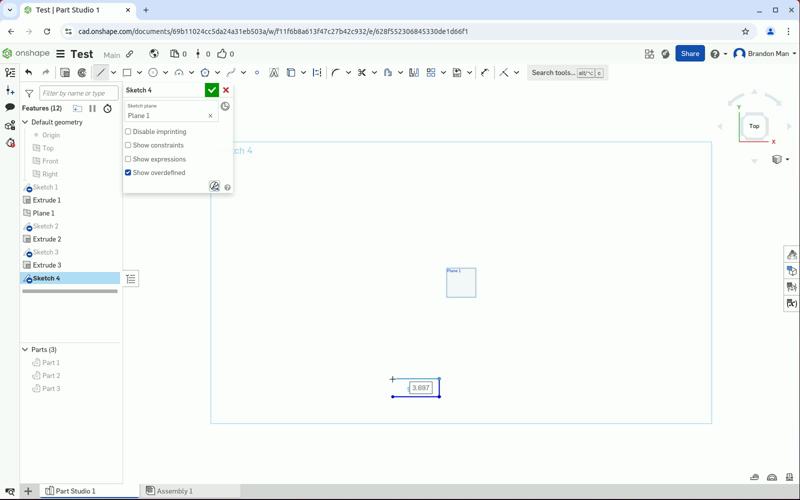
click(392, 378)
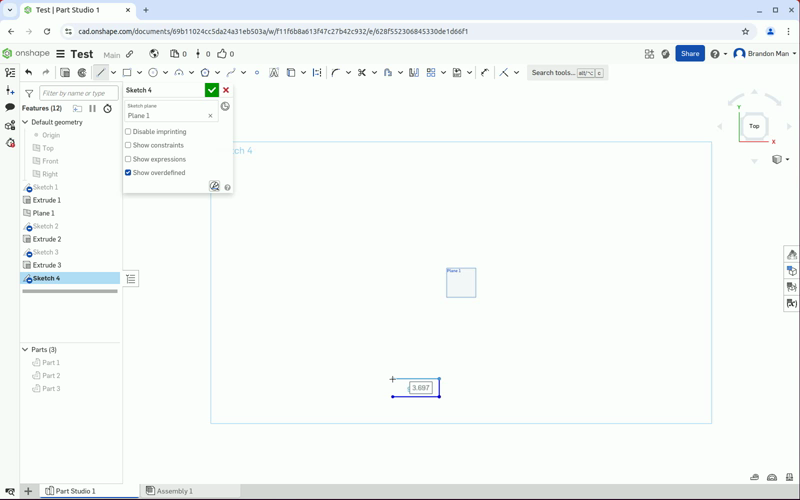
key_up(shift)
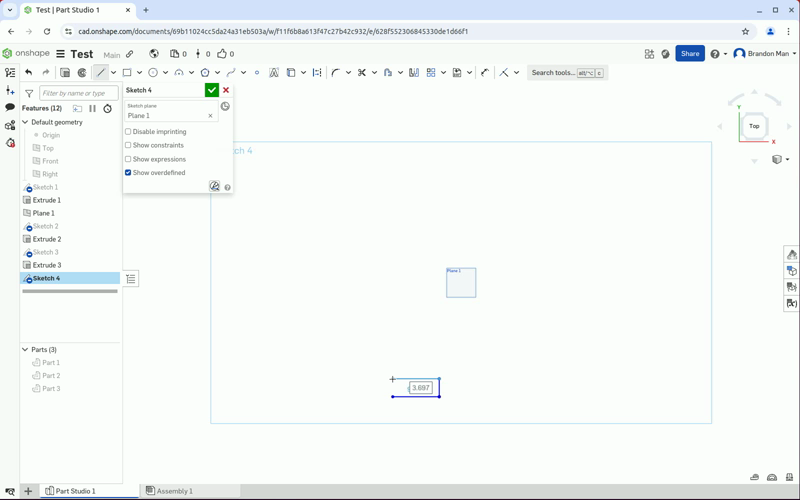
mouse_move(422, 378)
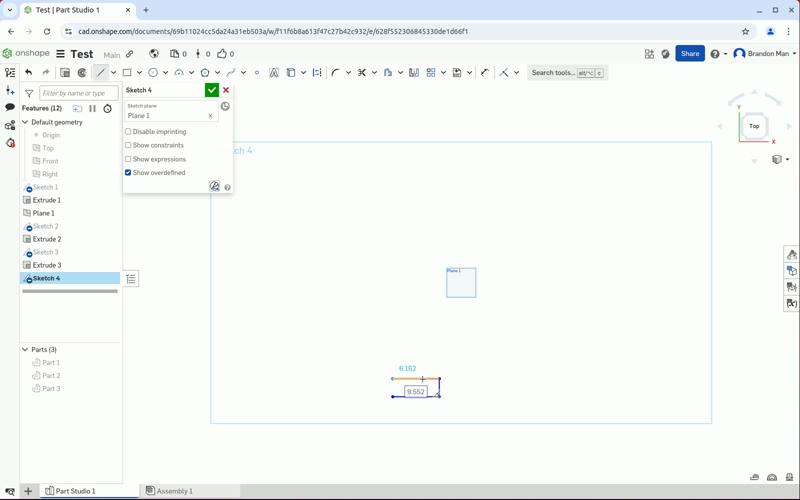
key_down(shift)
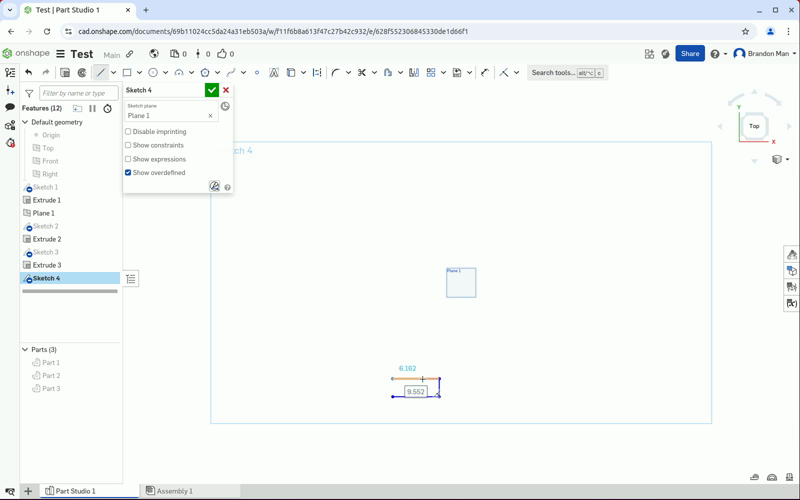
mouse_move(392, 396)
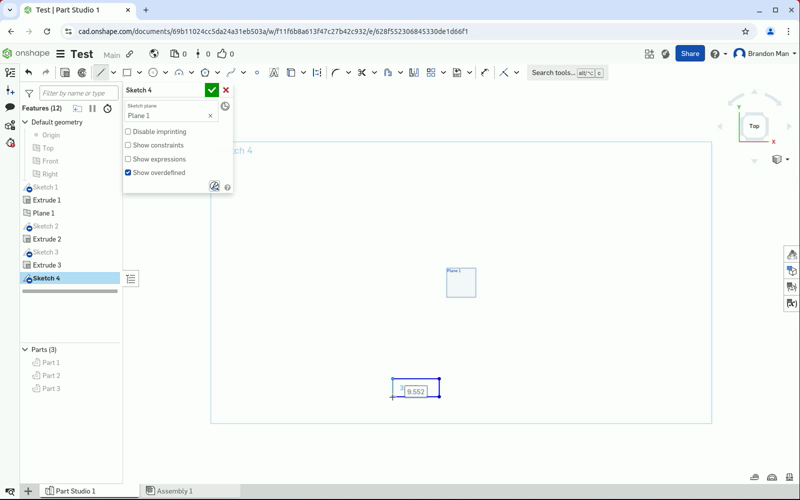
key_up(shift)
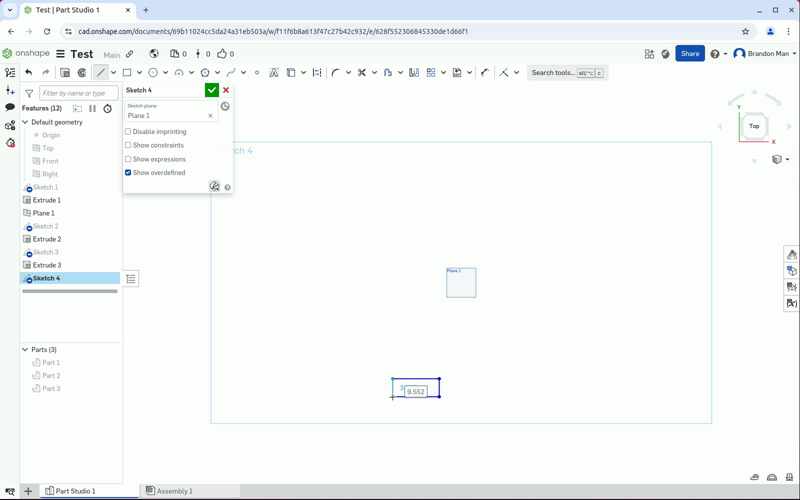
click(392, 396)
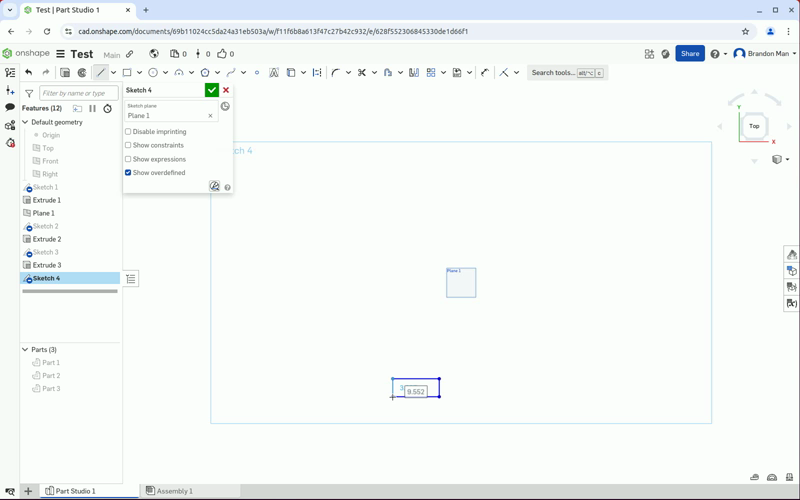
key(esc)
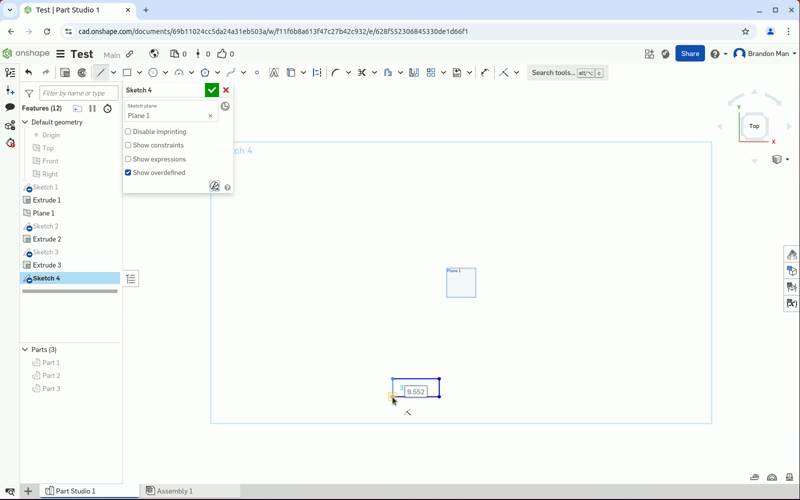
mouse_move(425, 390)
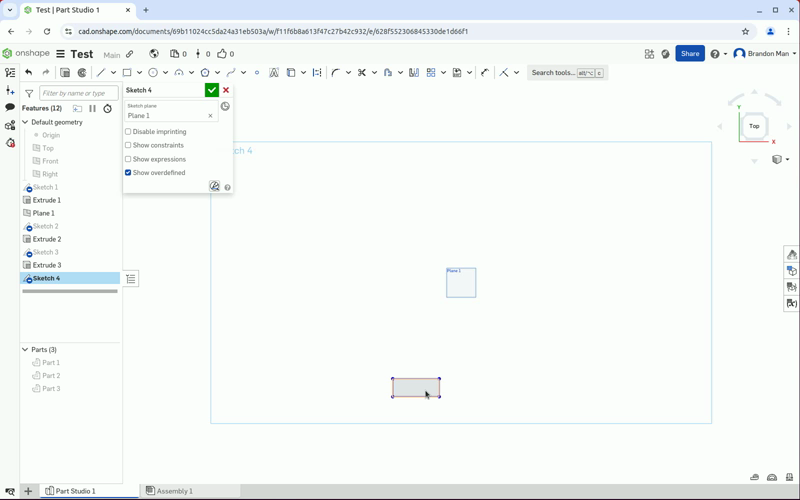
scroll(6)
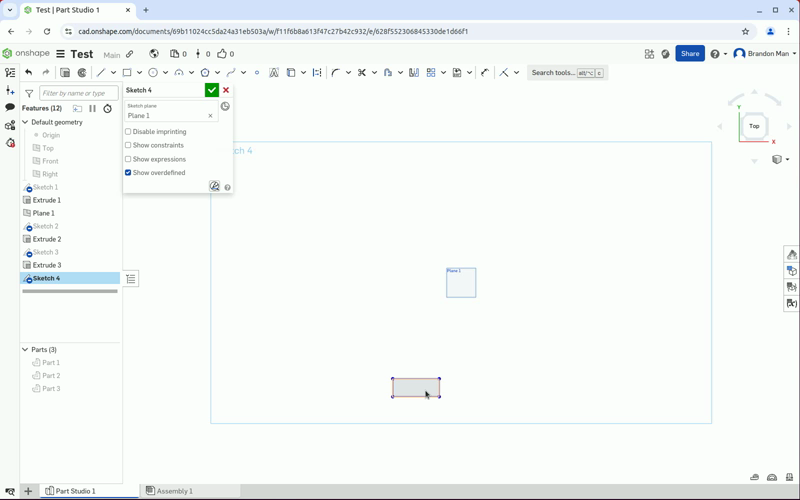
scroll(6)
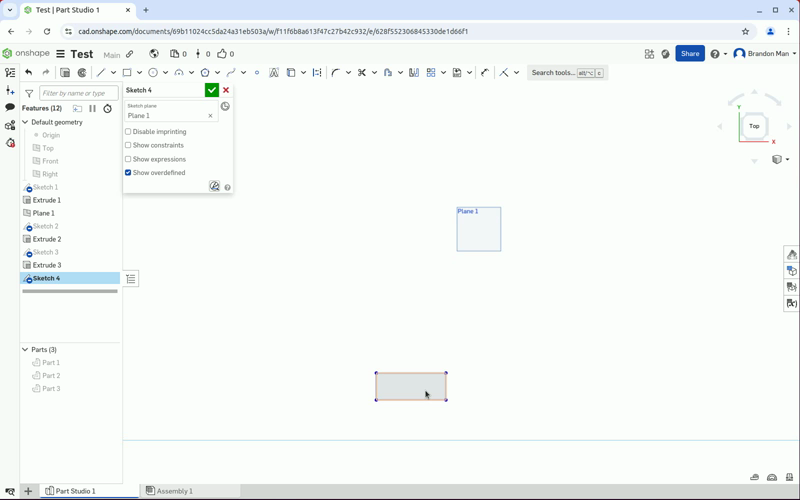
scroll(6)
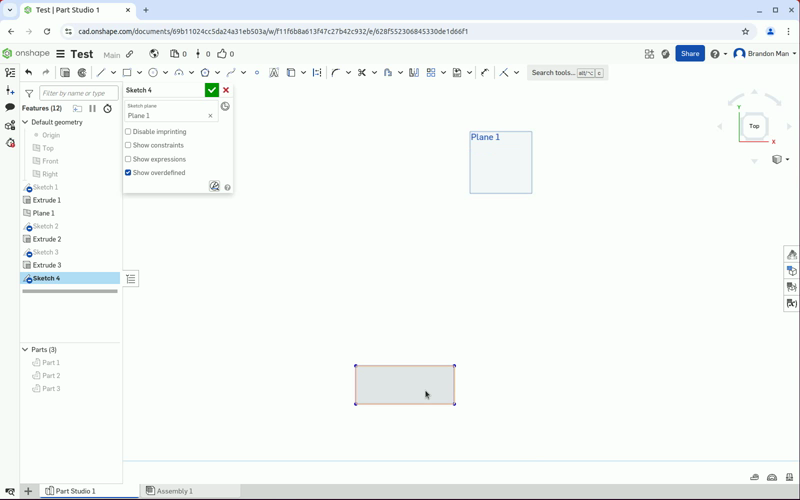
scroll(6)
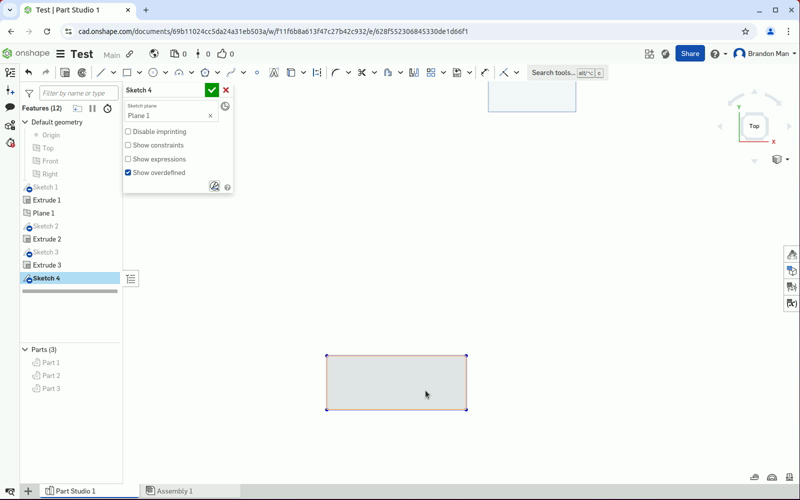
scroll(6)
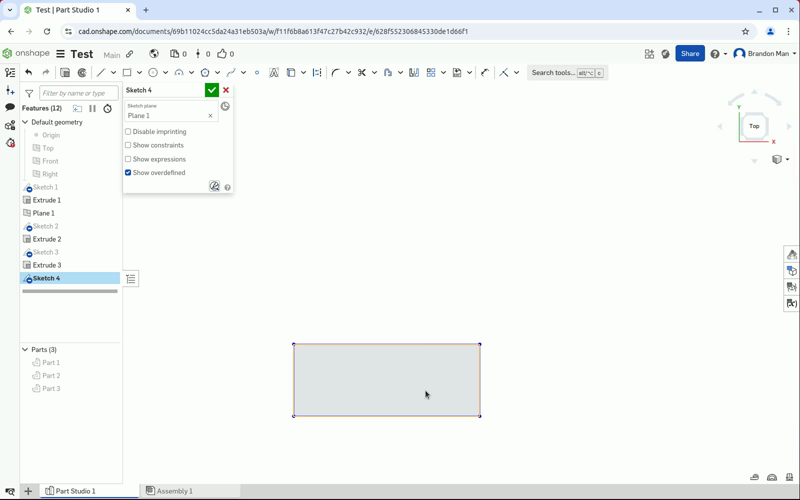
scroll(6)
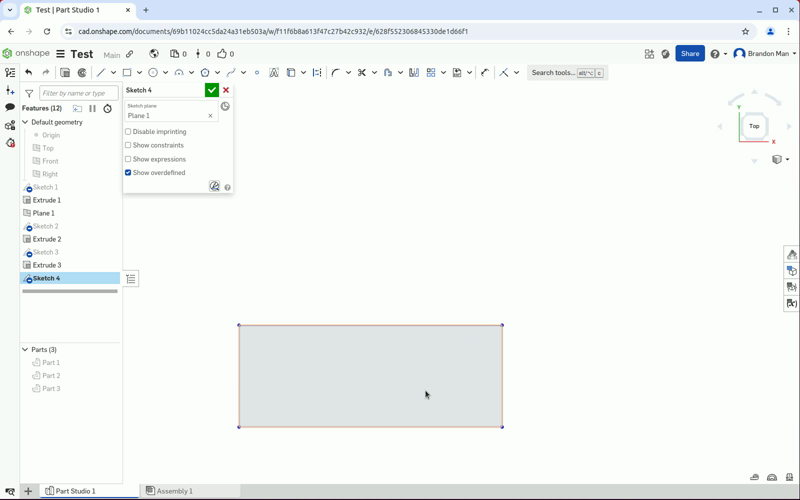
scroll(6)
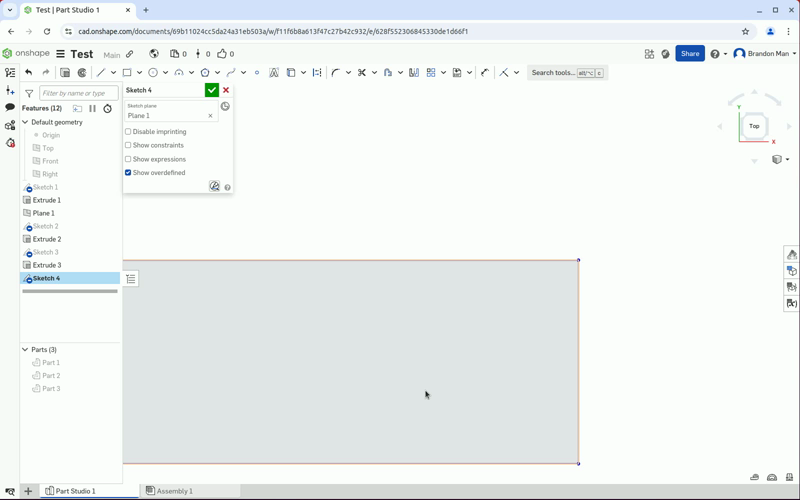
click(425, 390)
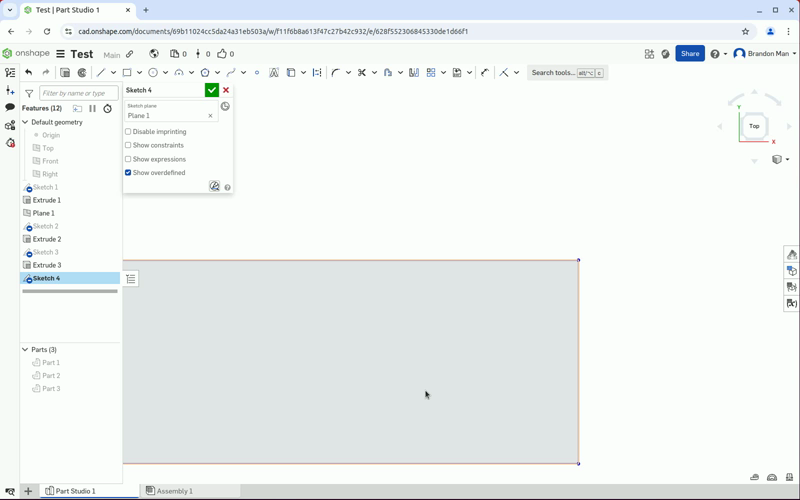
scroll(-6)
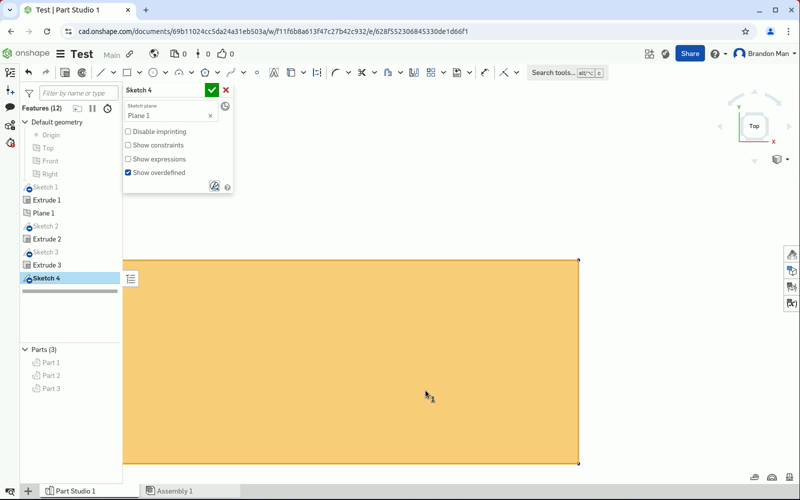
scroll(-6)
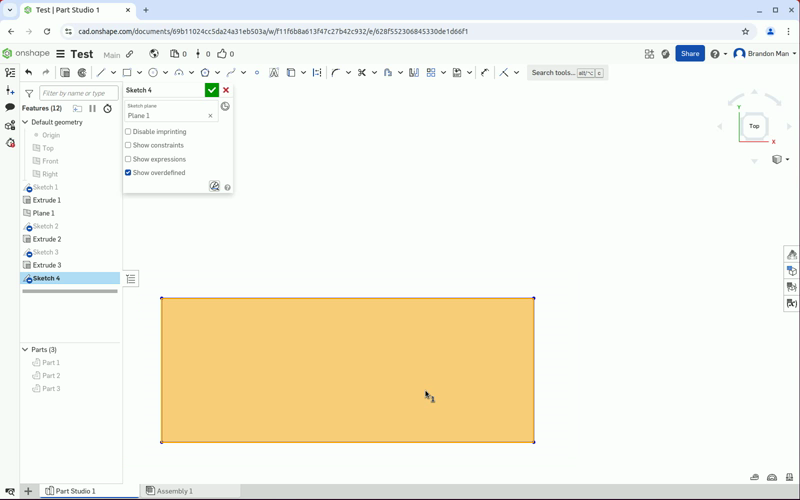
scroll(-6)
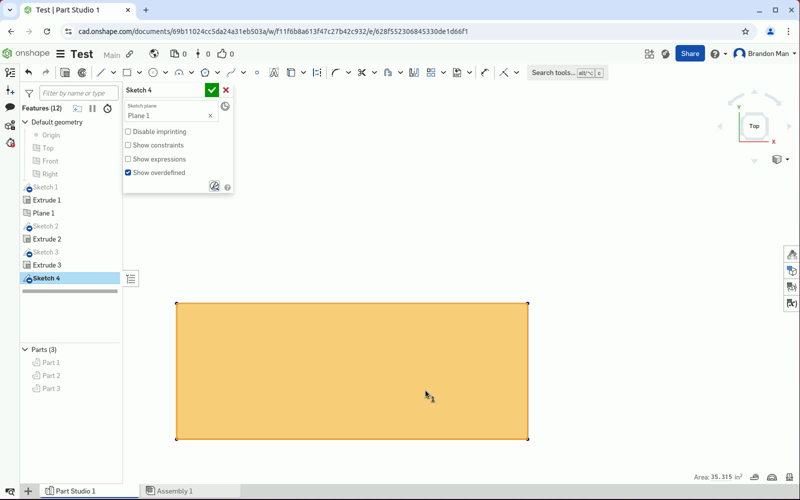
scroll(-6)
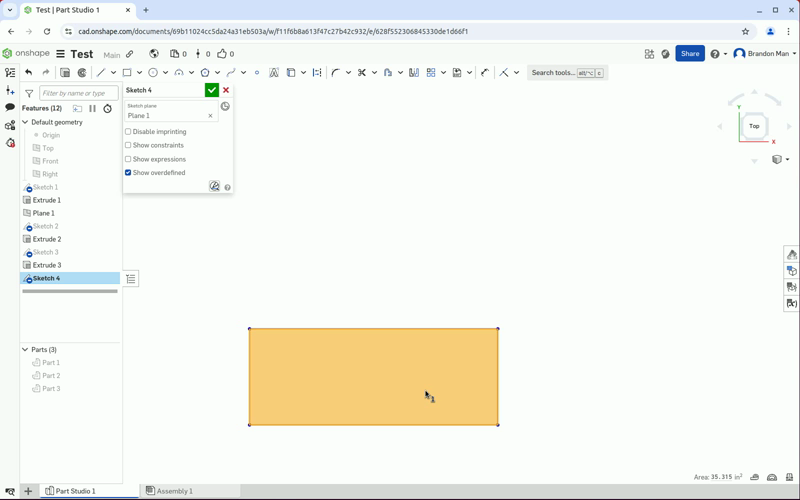
scroll(-6)
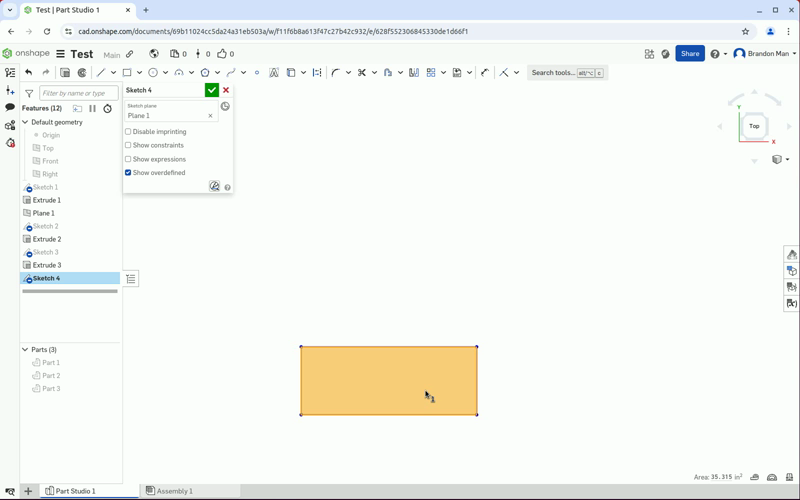
scroll(-6)
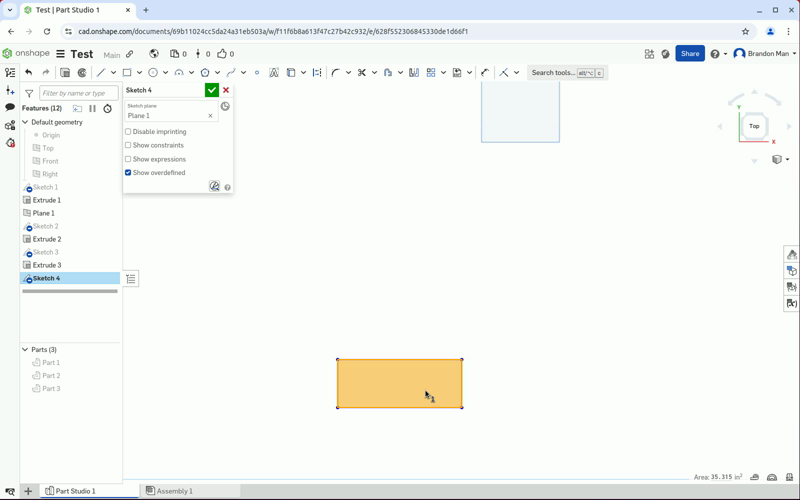
scroll(-6)
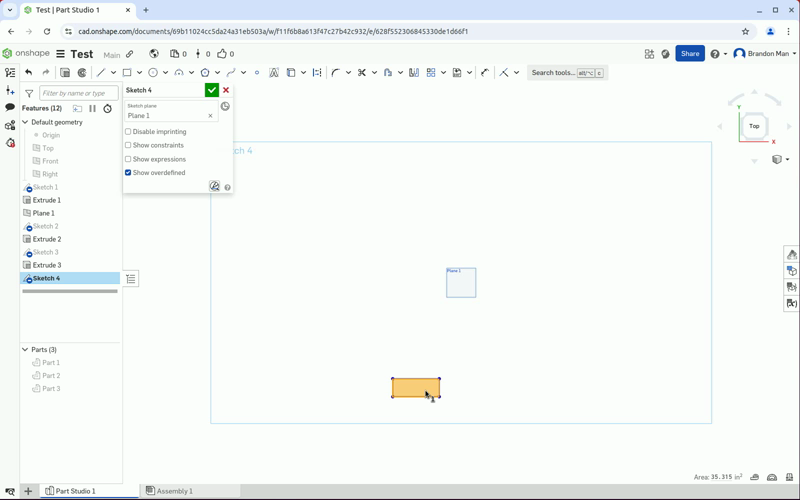
mouse_move(73, 352)
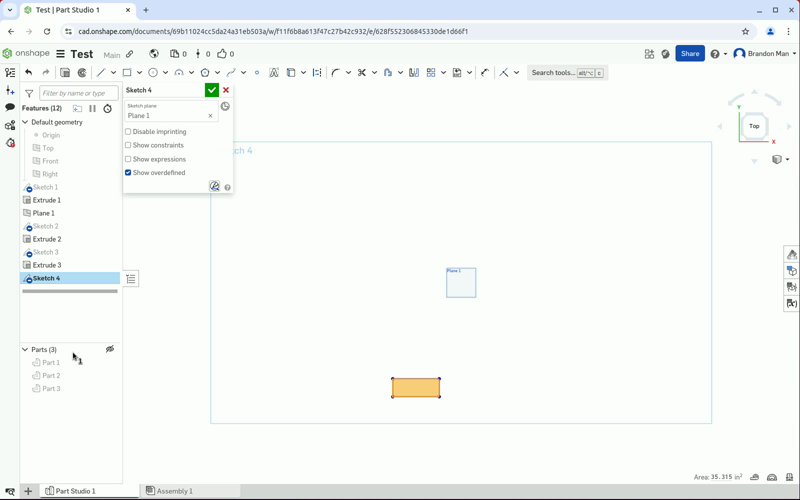
key(shift+y)
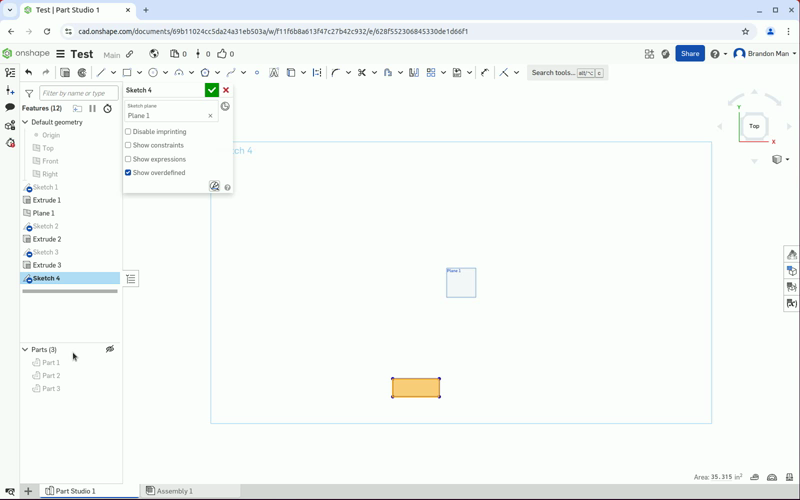
key(shift+e)
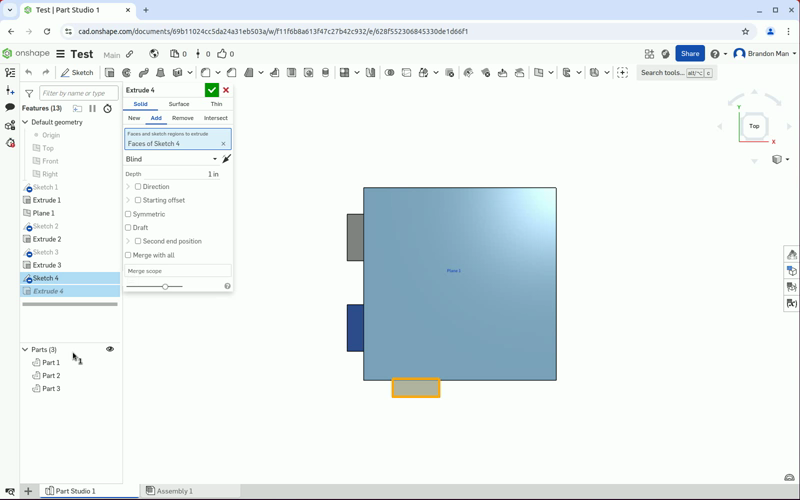
mouse_move(143, 106)
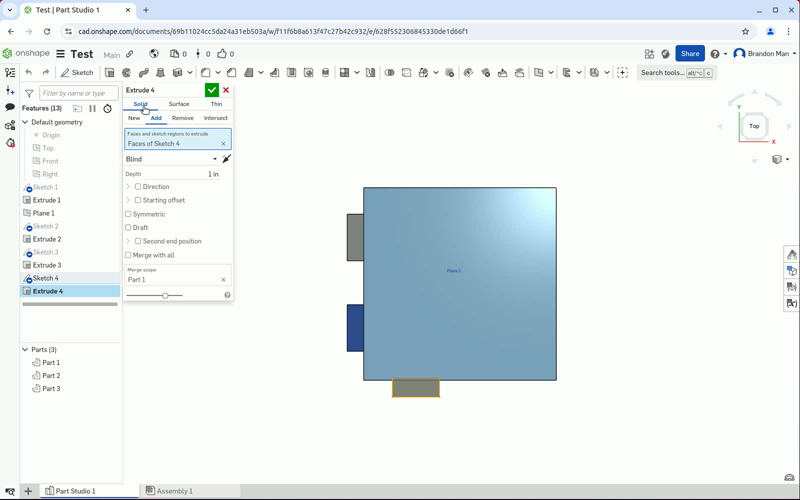
click(143, 106)
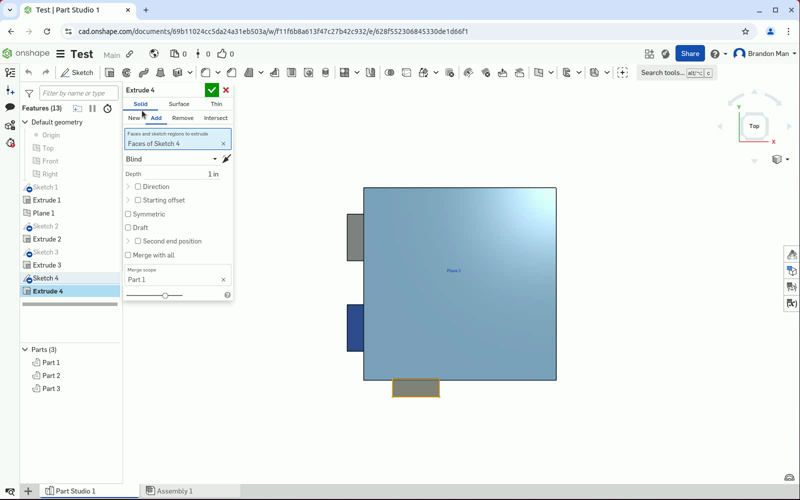
mouse_move(137, 120)
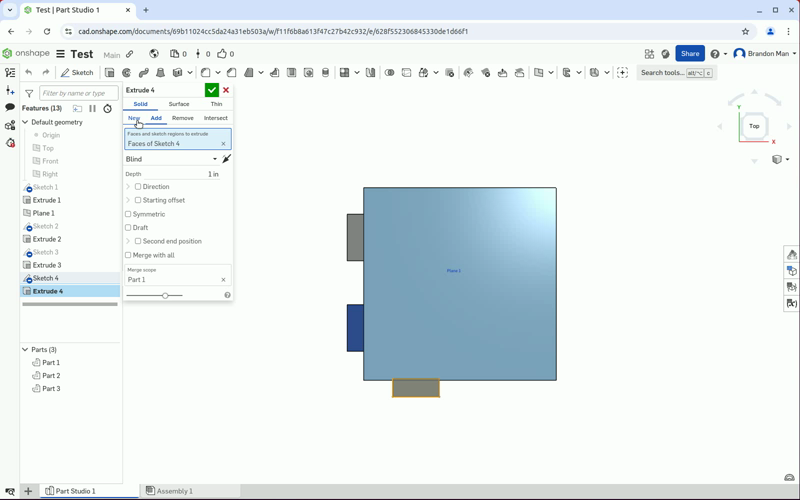
click(137, 120)
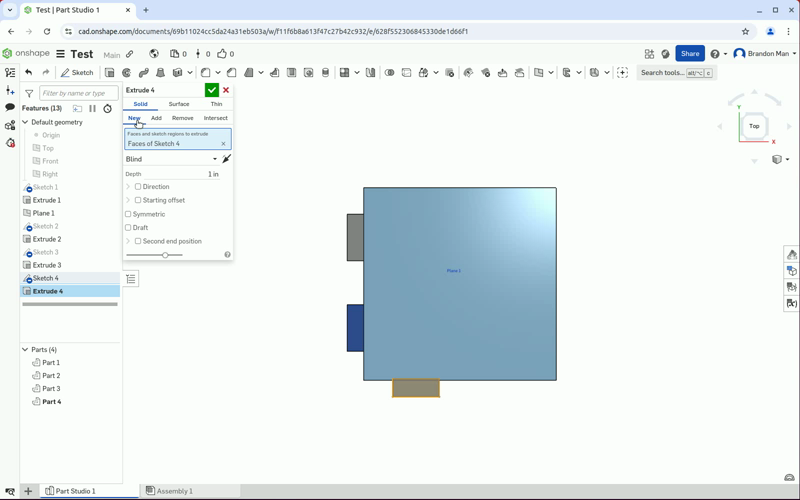
key(tab, 4)
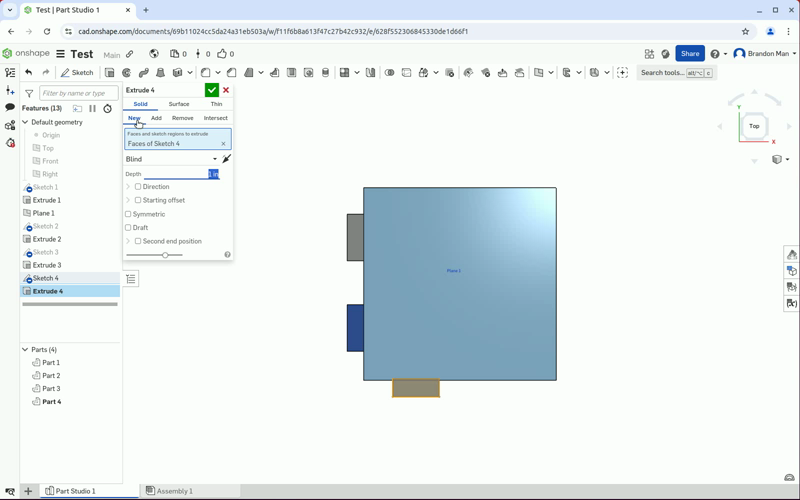
text(-3.611)
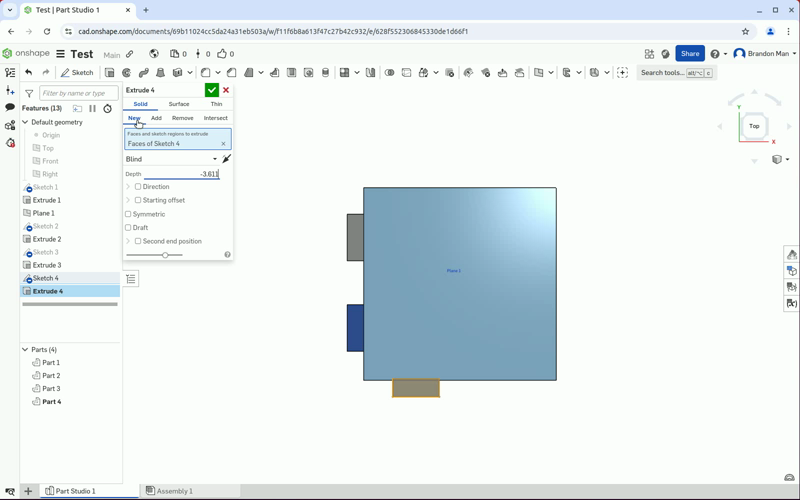
key(enter)
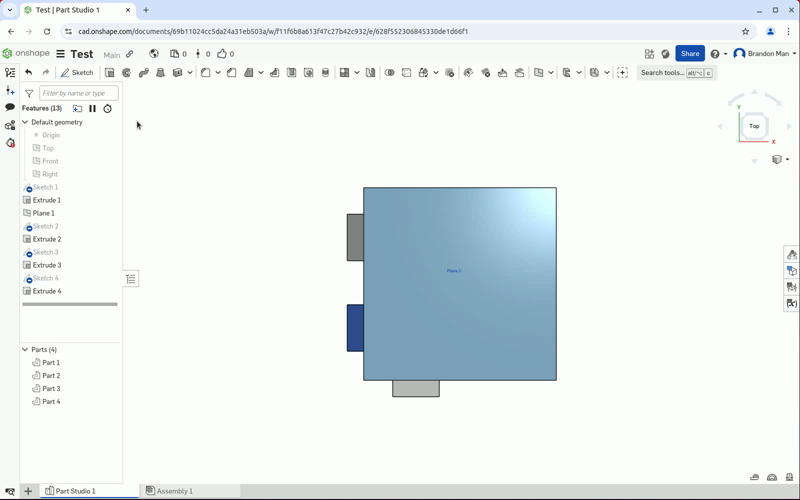
key(shift+h)
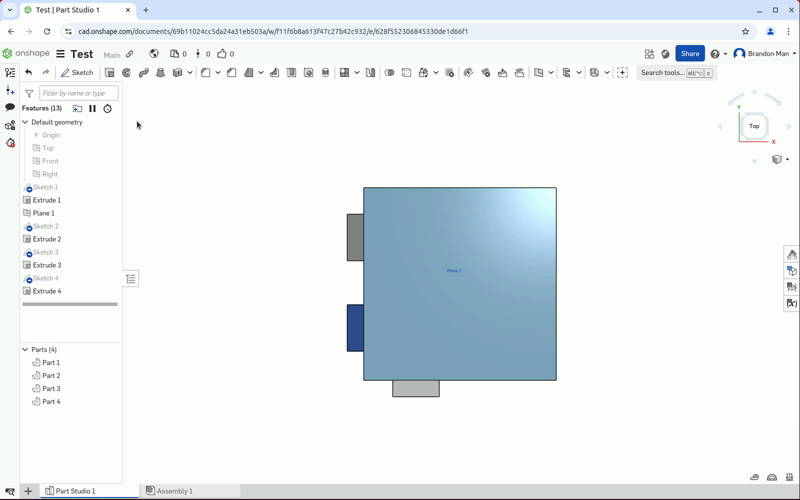
key(shift+h)
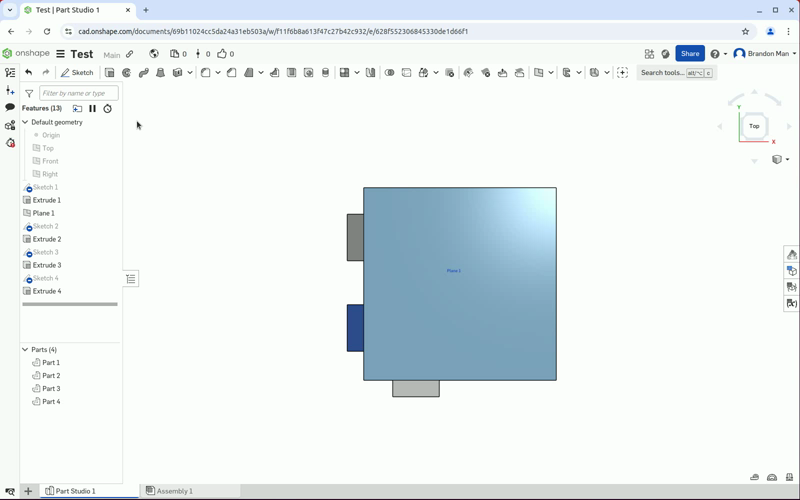
mouse_move(73, 189)
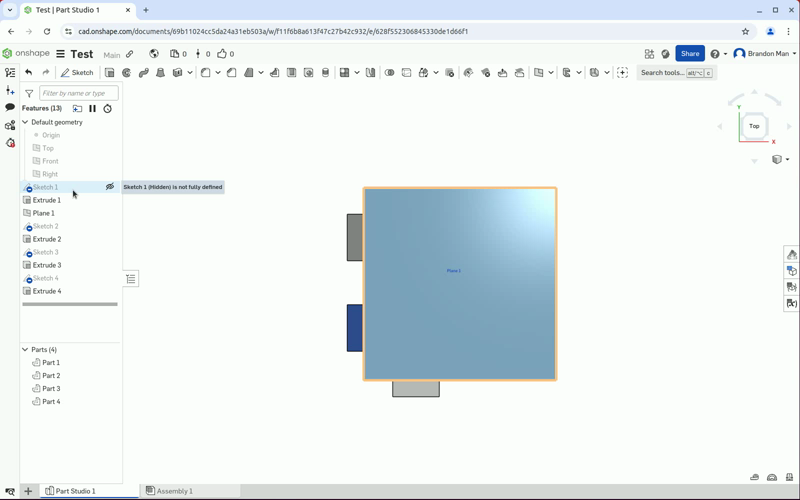
click(73, 189)
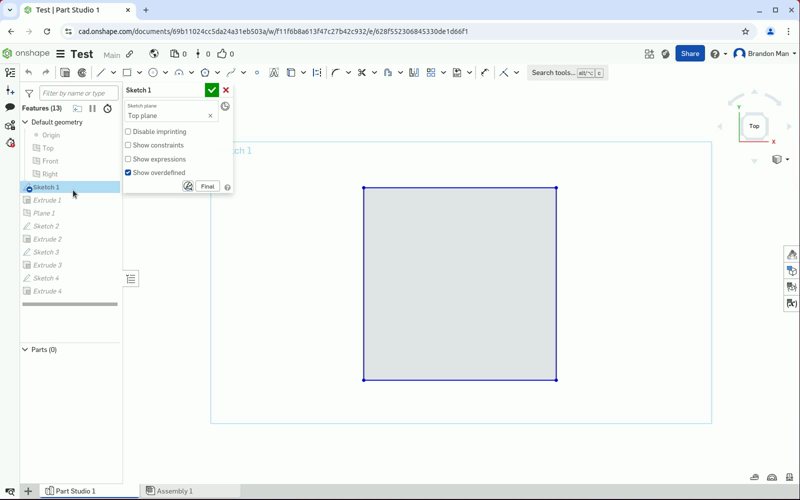
mouse_move(229, 92)
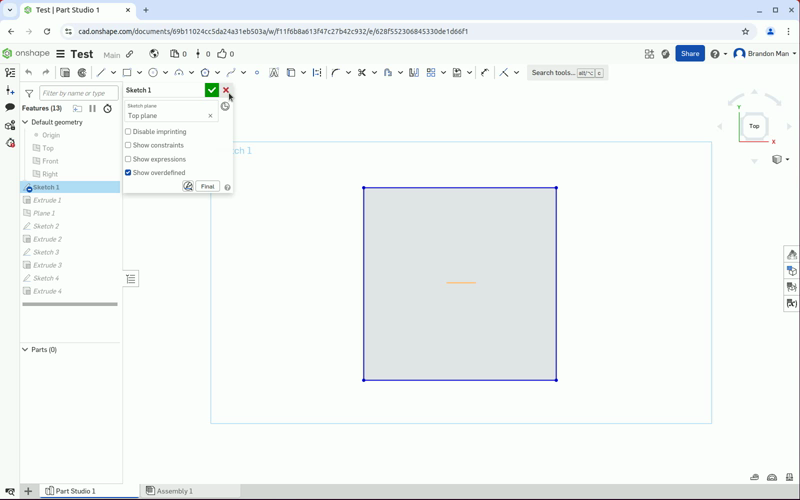
click(229, 92)
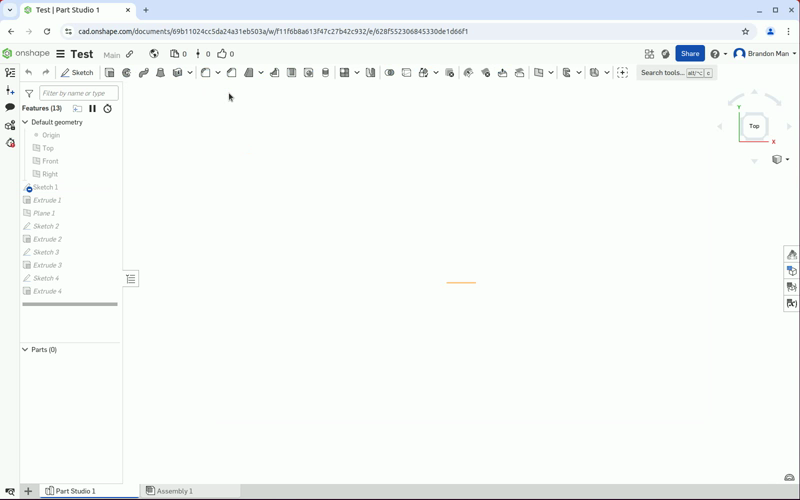
key(shift+s)
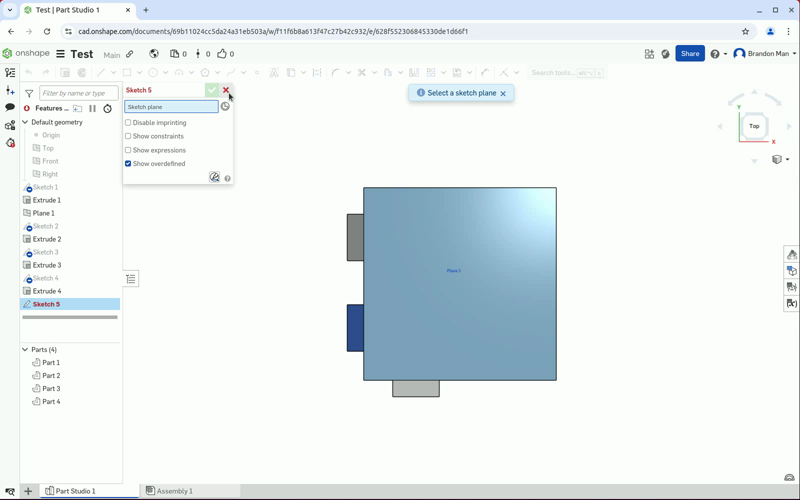
mouse_move(73, 215)
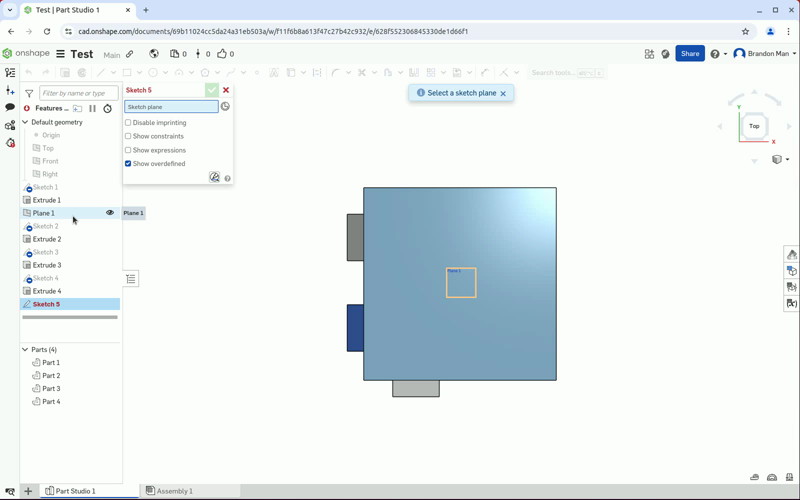
click(73, 215)
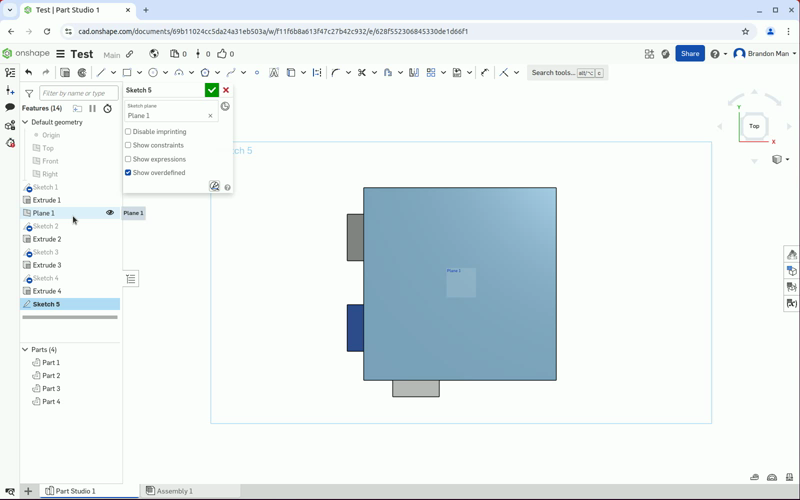
mouse_move(73, 352)
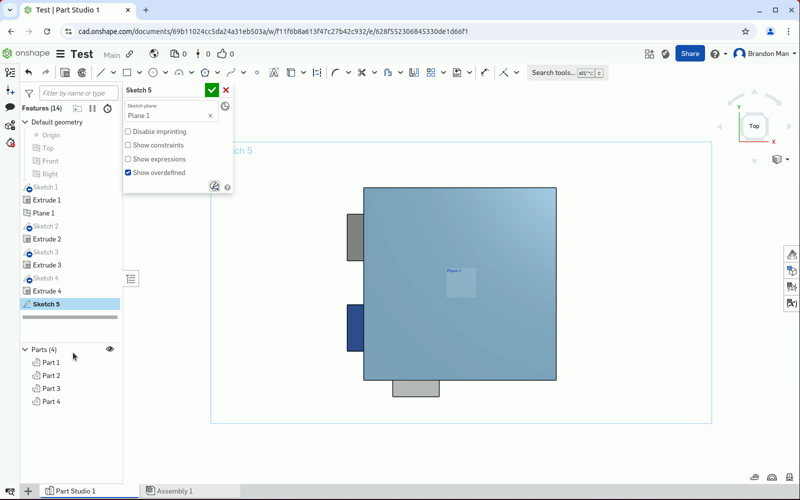
key(y)
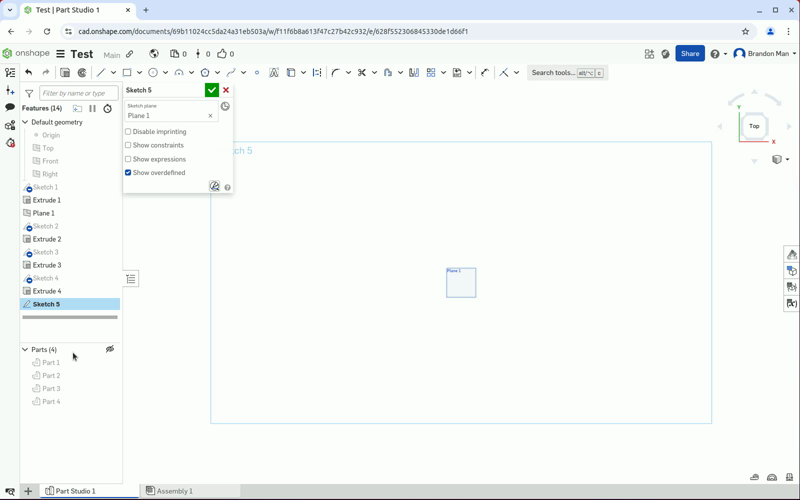
key(l)
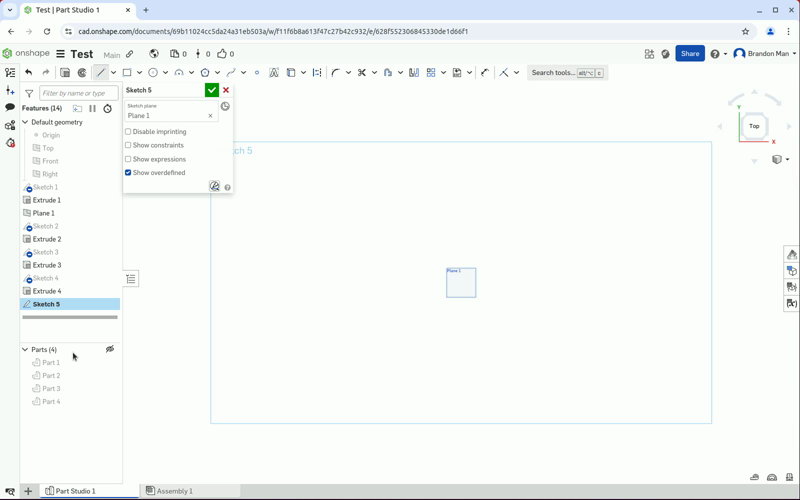
key_down(shift)
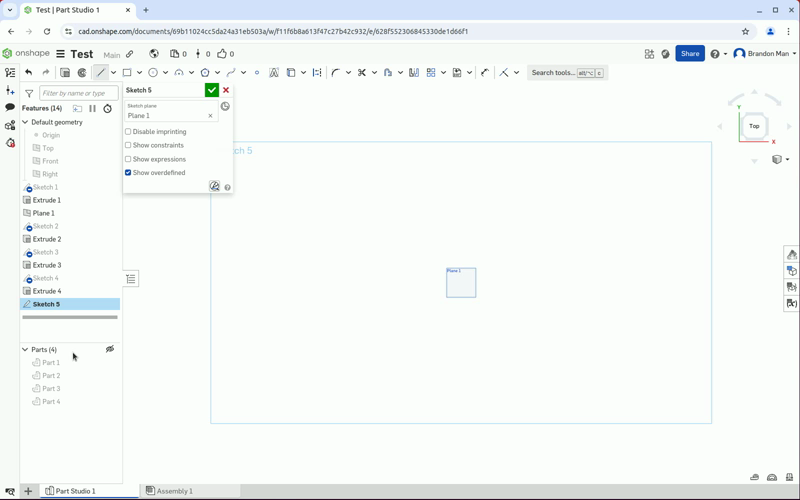
mouse_move(483, 396)
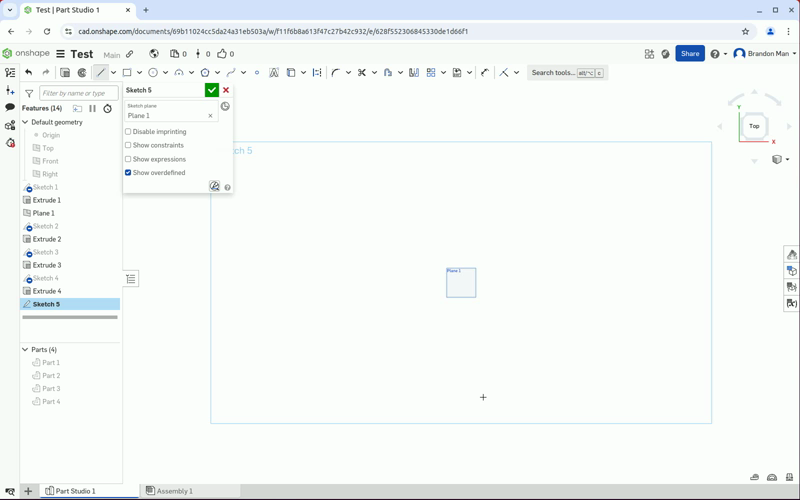
click(483, 396)
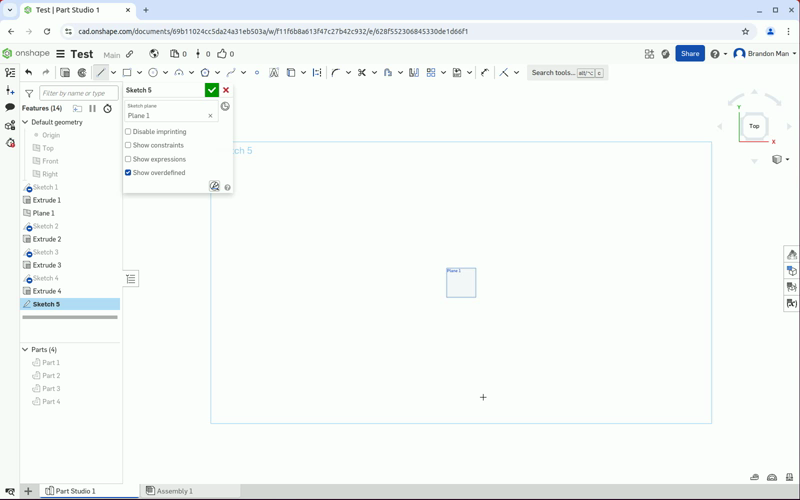
key_up(shift)
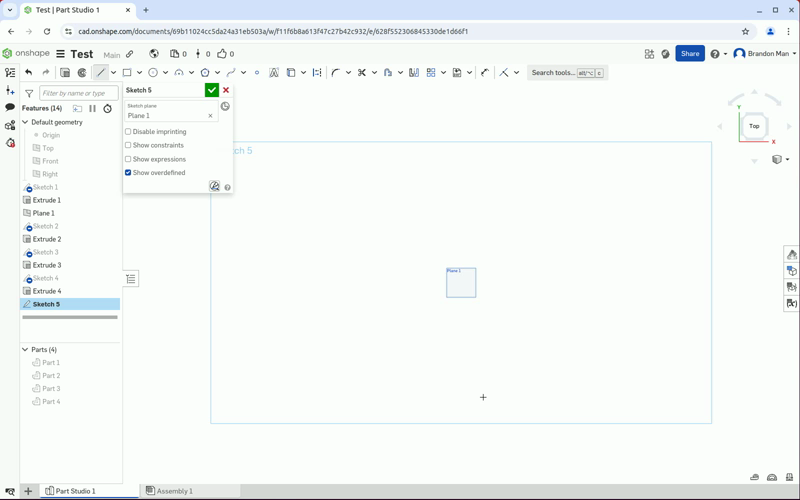
key_down(shift)
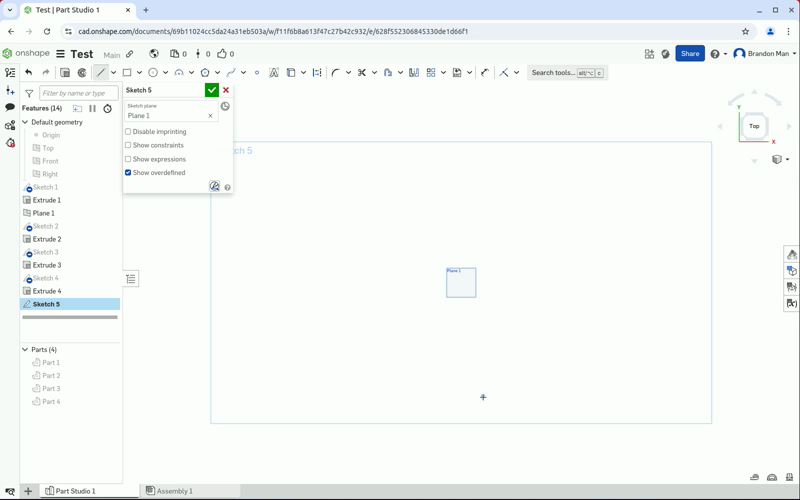
mouse_move(513, 396)
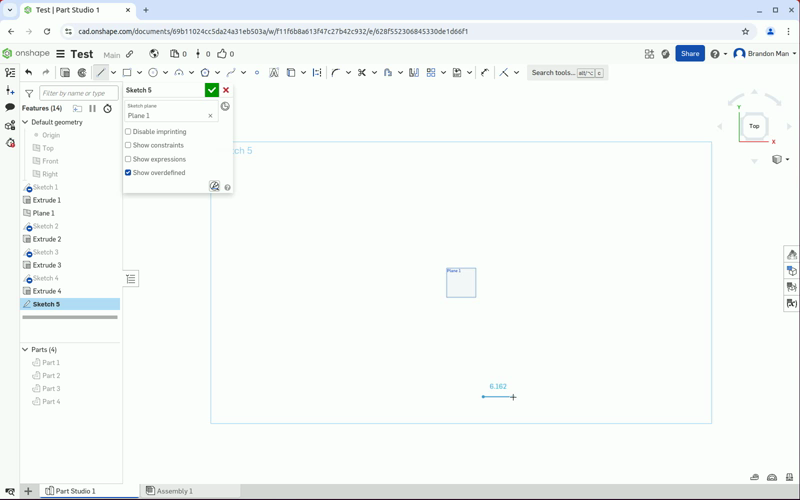
mouse_move(529, 396)
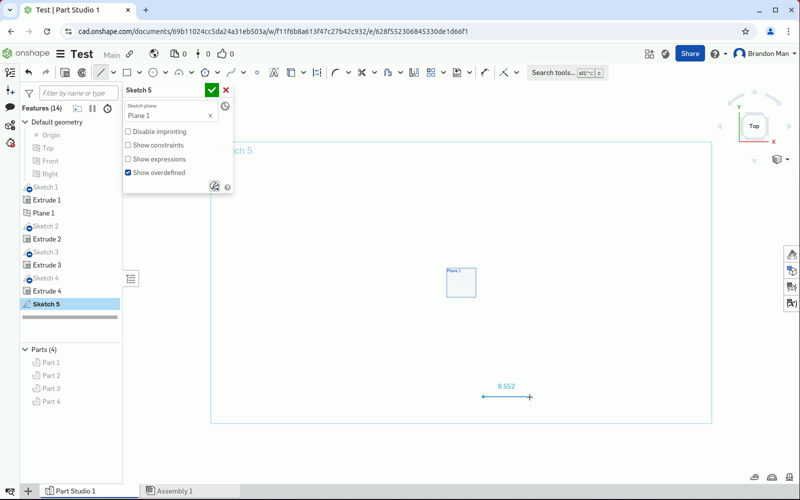
click(529, 396)
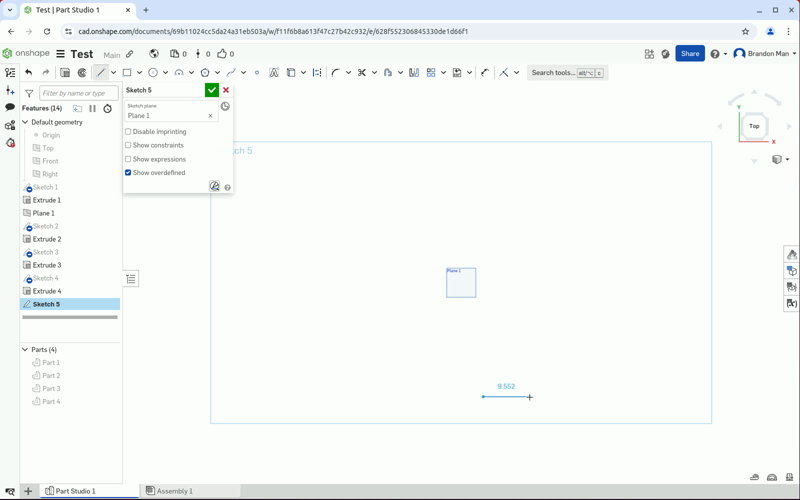
key_up(shift)
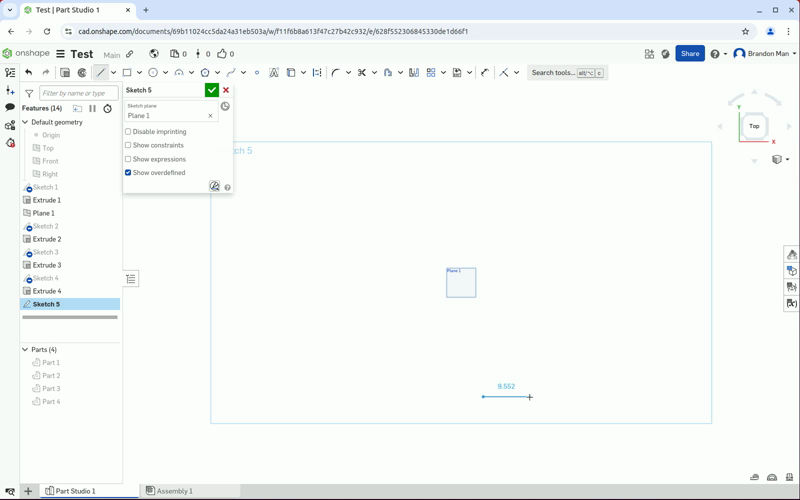
key_down(shift)
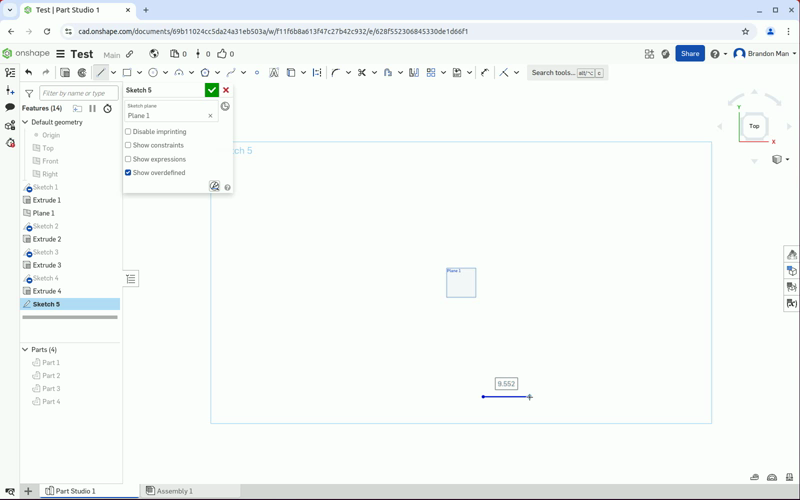
mouse_move(559, 396)
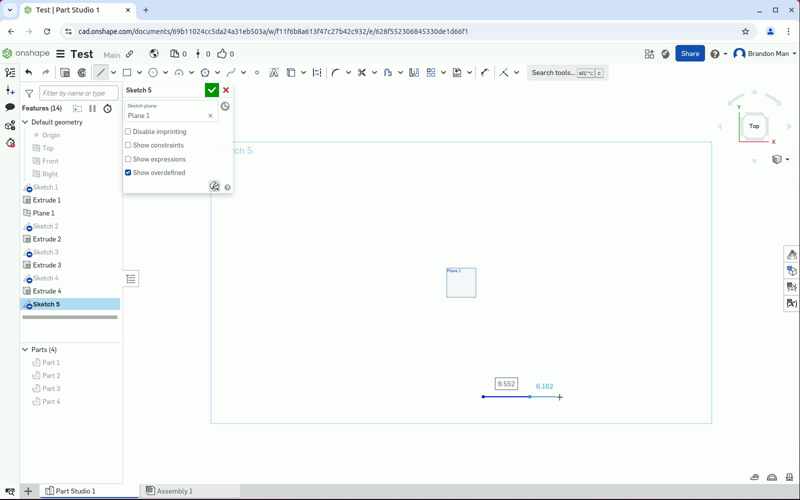
mouse_move(529, 378)
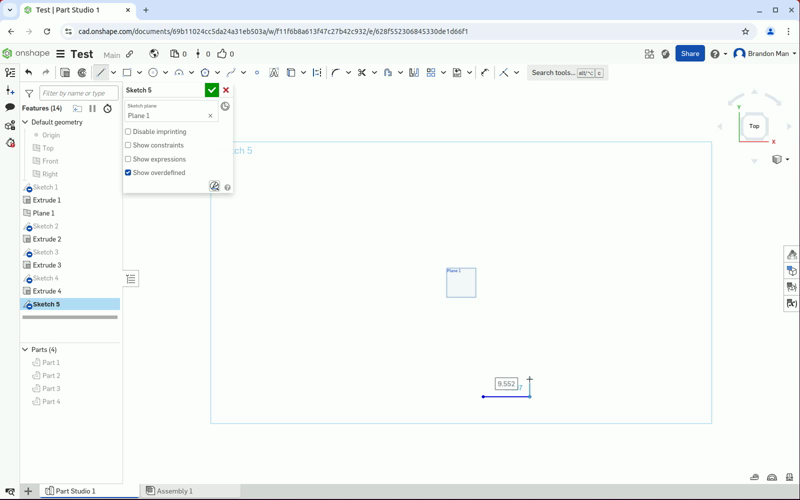
click(529, 378)
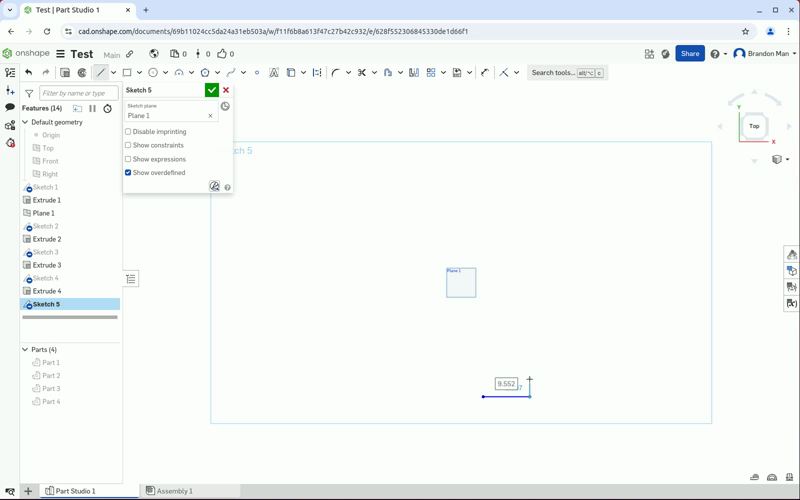
key_up(shift)
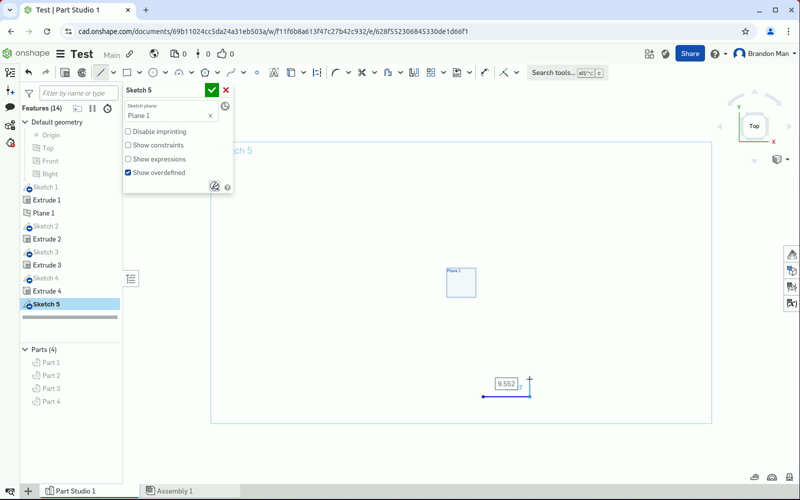
key_down(shift)
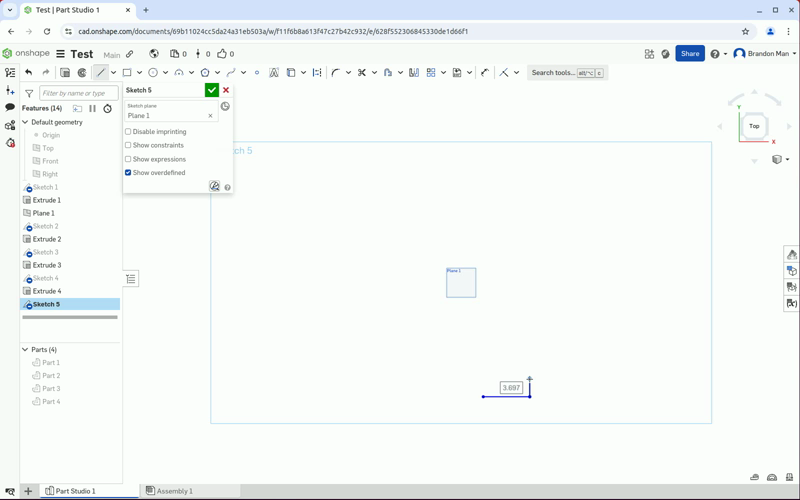
mouse_move(559, 378)
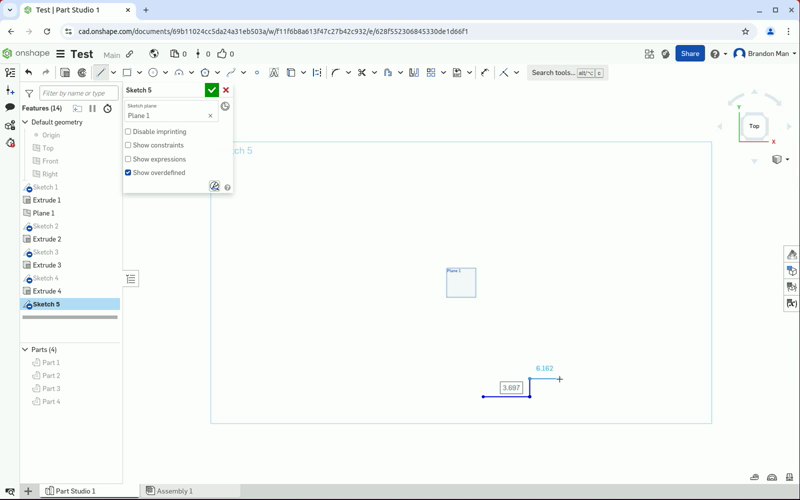
mouse_move(483, 378)
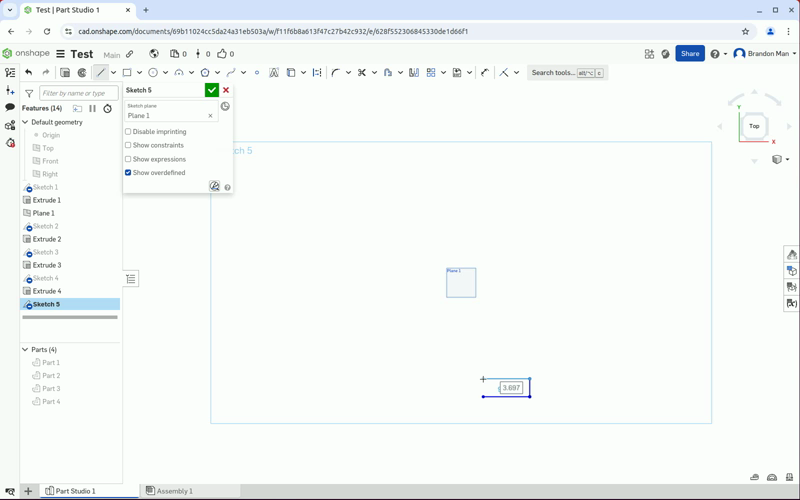
click(483, 378)
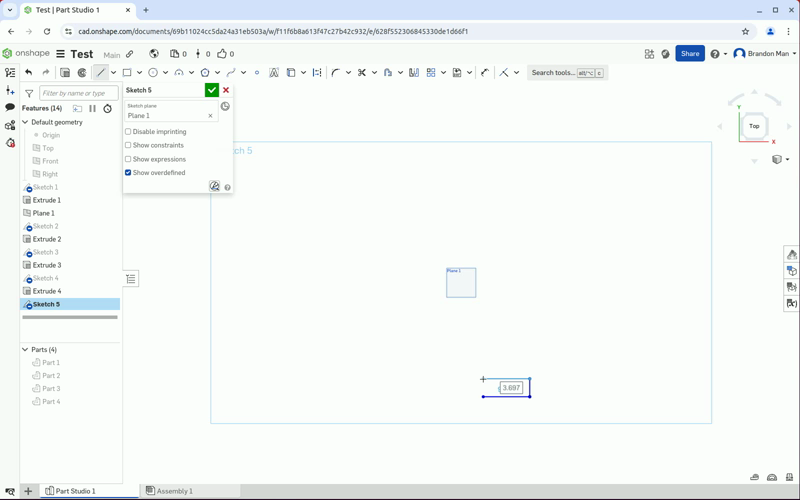
key_up(shift)
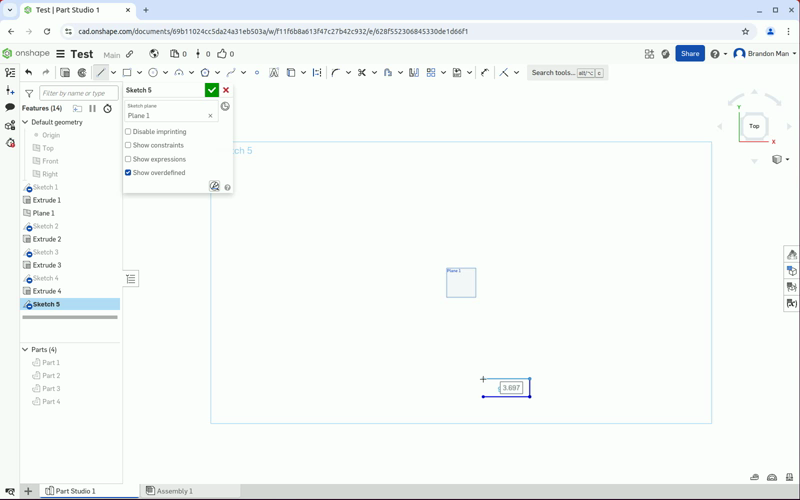
mouse_move(513, 378)
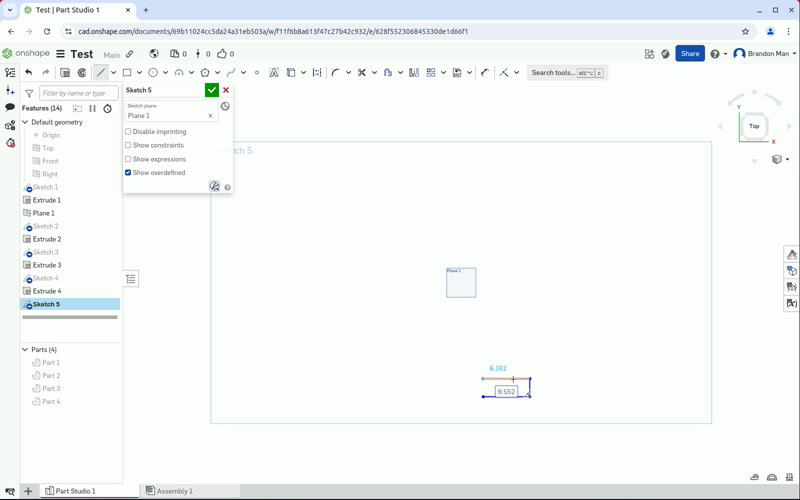
key_down(shift)
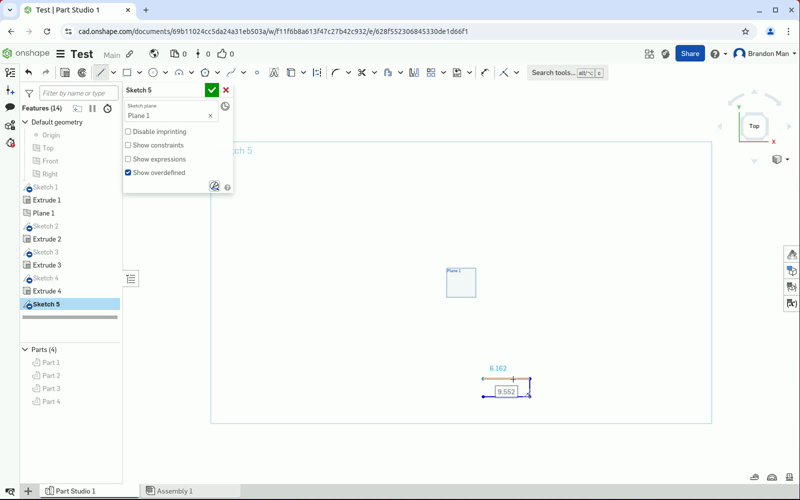
mouse_move(483, 396)
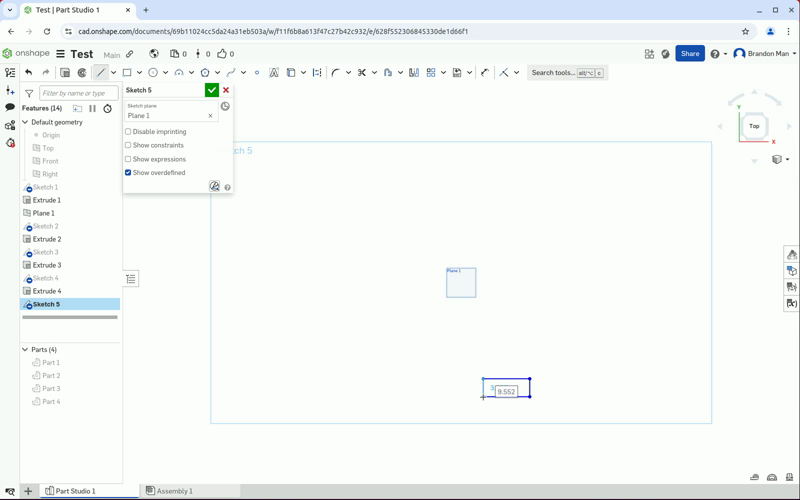
key_up(shift)
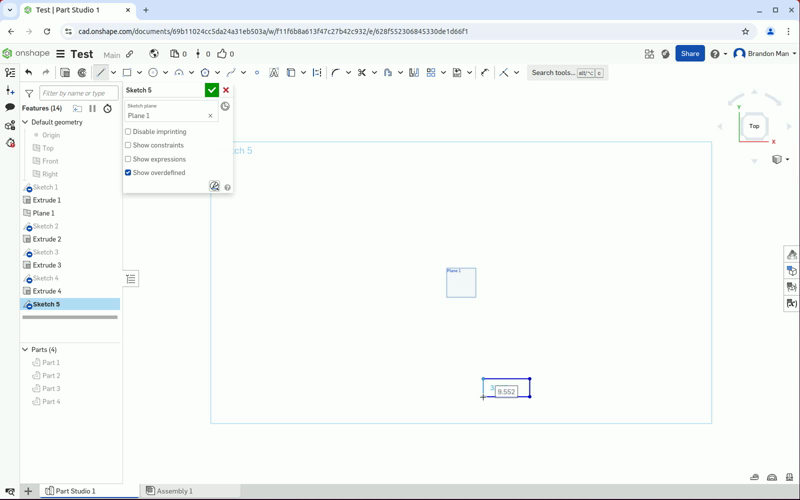
click(483, 396)
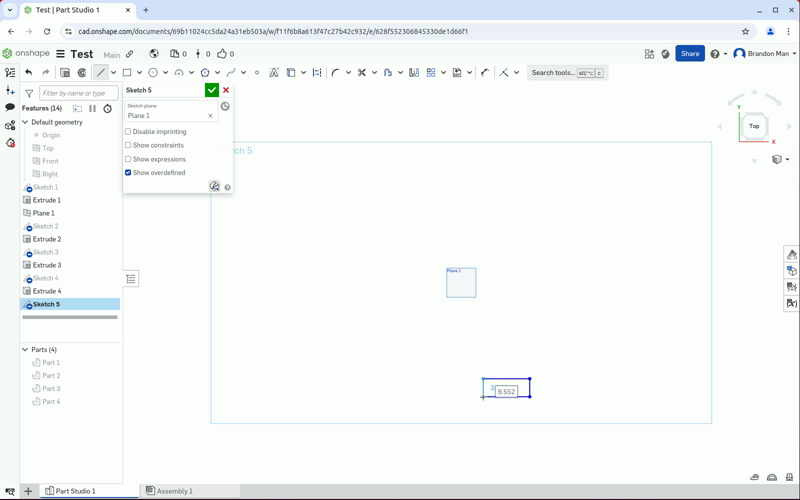
key(esc)
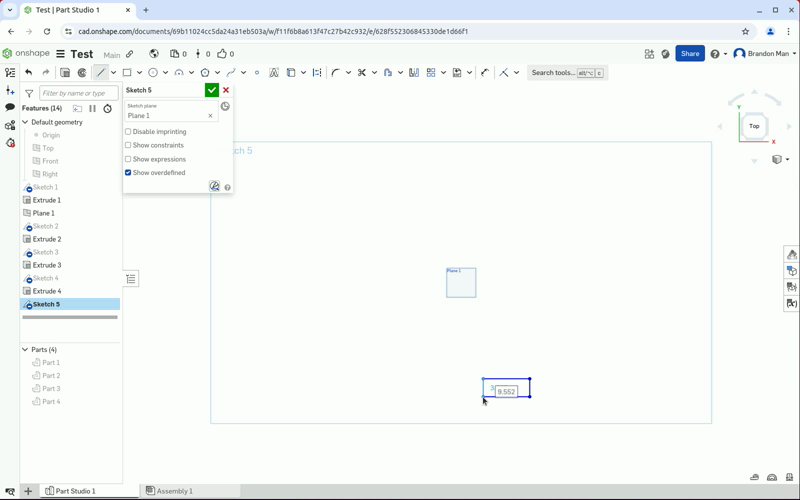
mouse_move(492, 394)
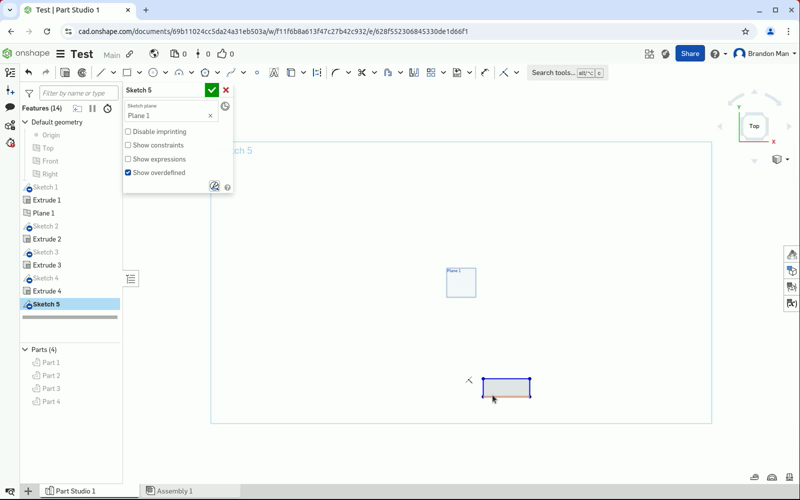
scroll(6)
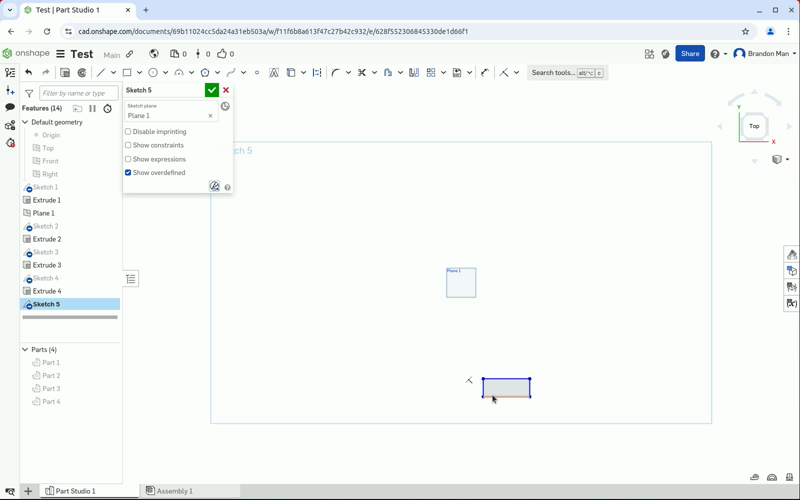
scroll(6)
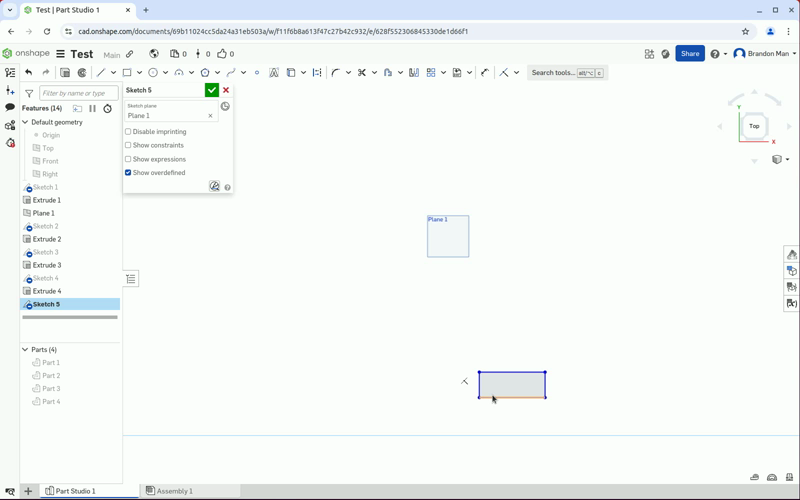
scroll(6)
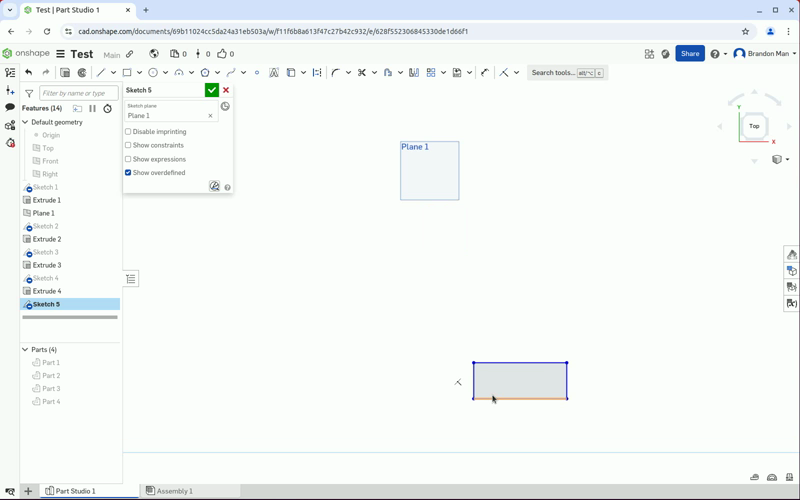
scroll(6)
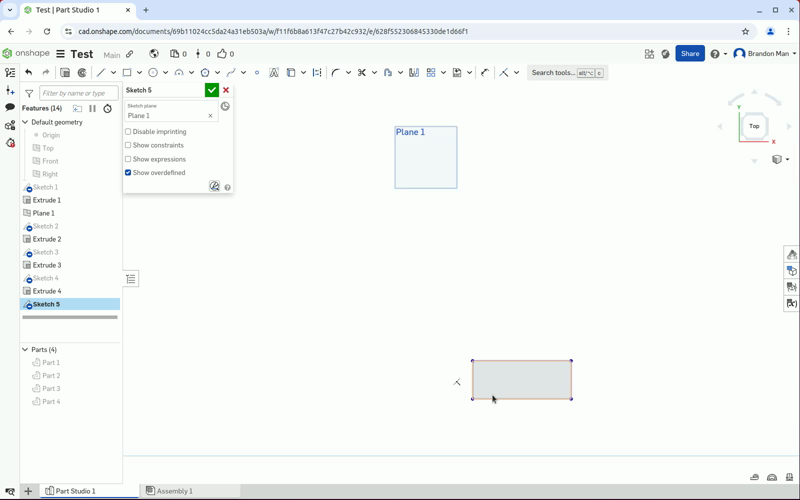
scroll(6)
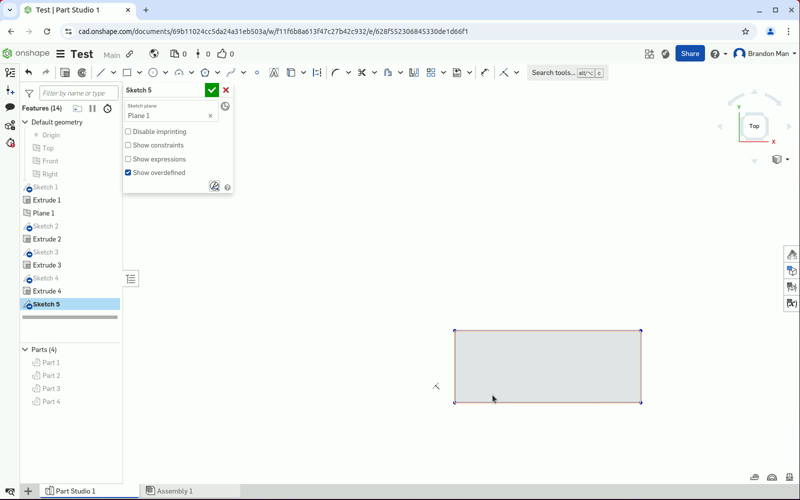
scroll(6)
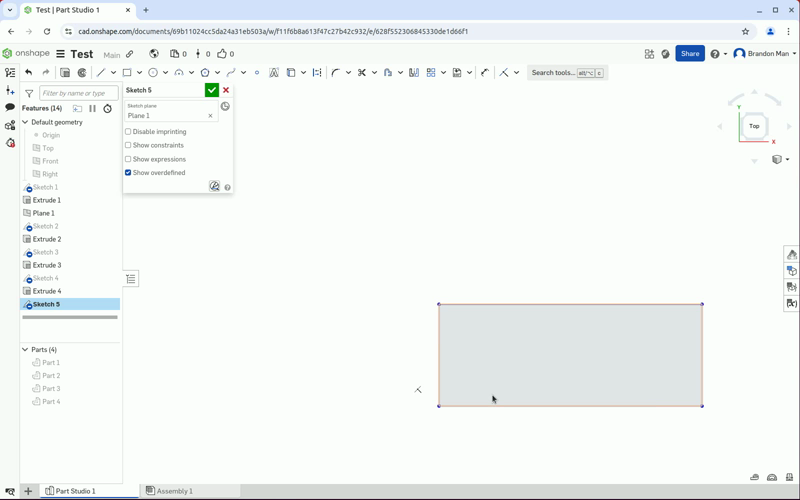
scroll(6)
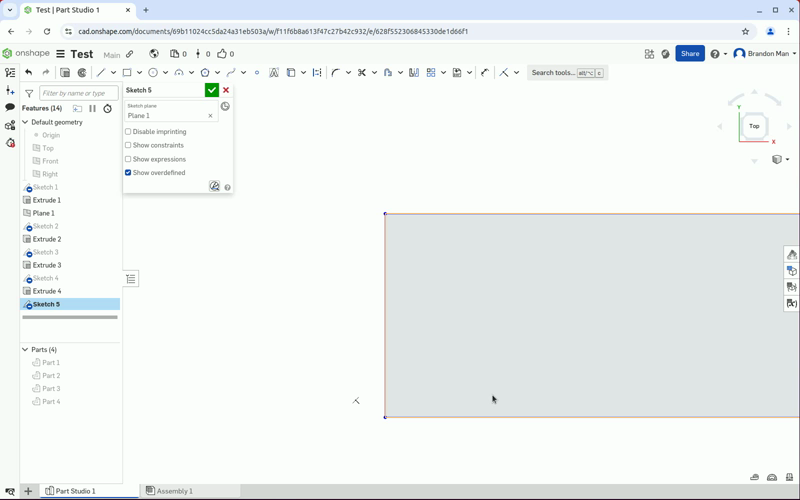
click(492, 394)
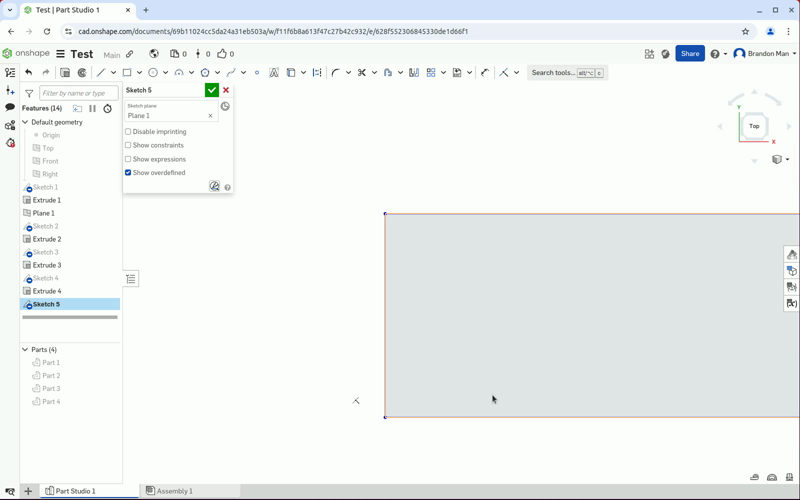
scroll(-6)
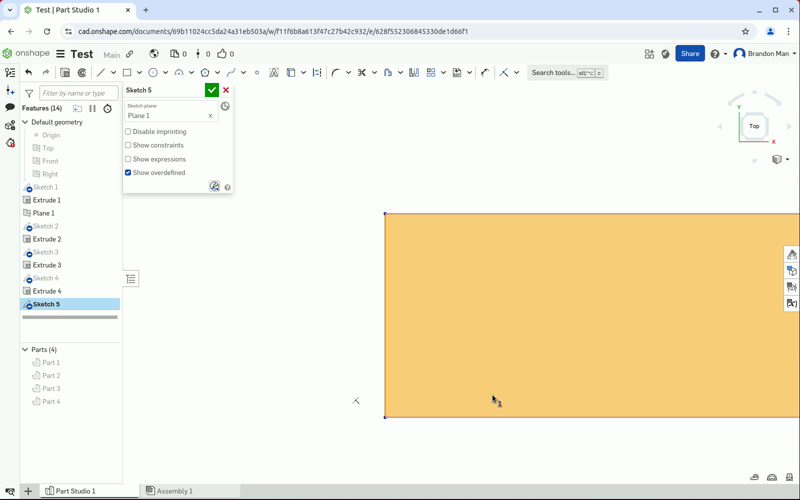
scroll(-6)
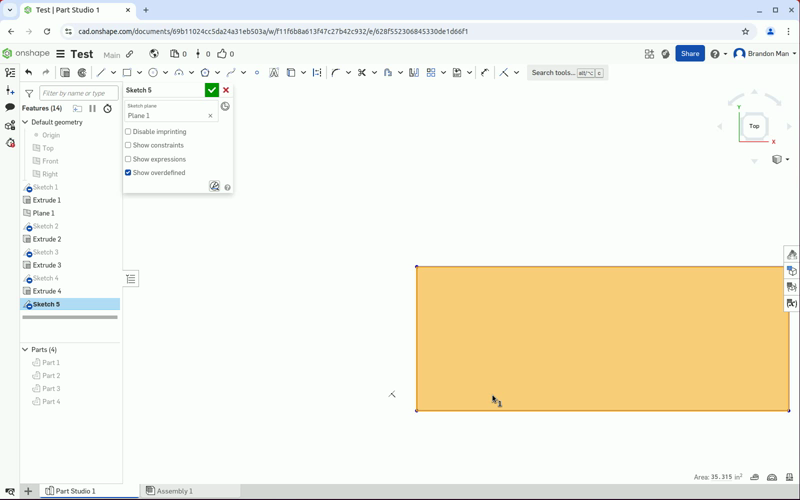
scroll(-6)
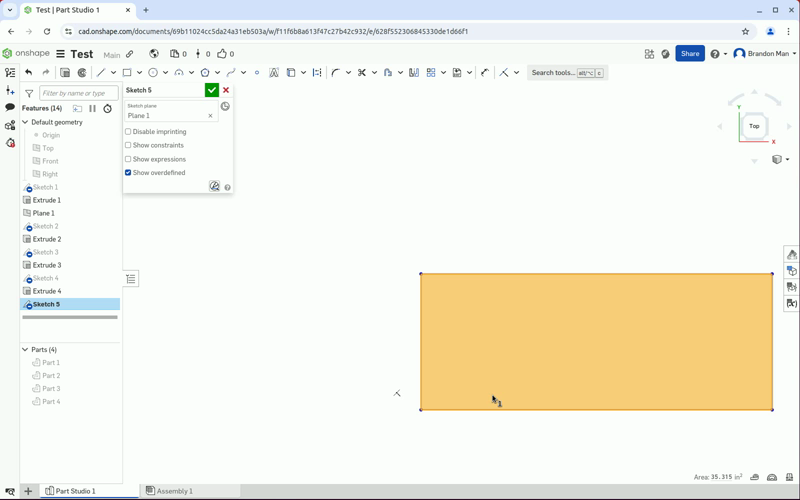
scroll(-6)
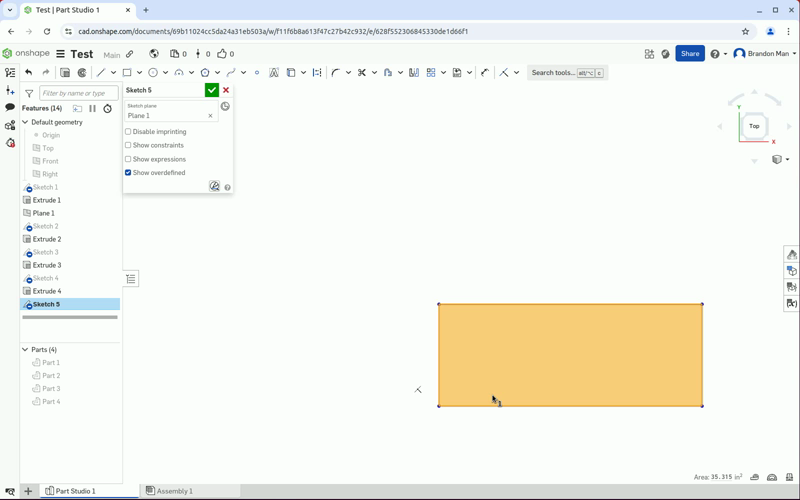
scroll(-6)
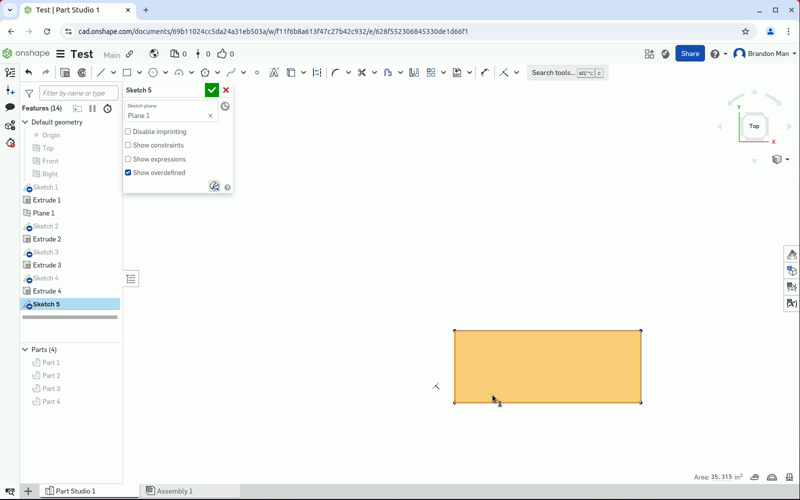
scroll(-6)
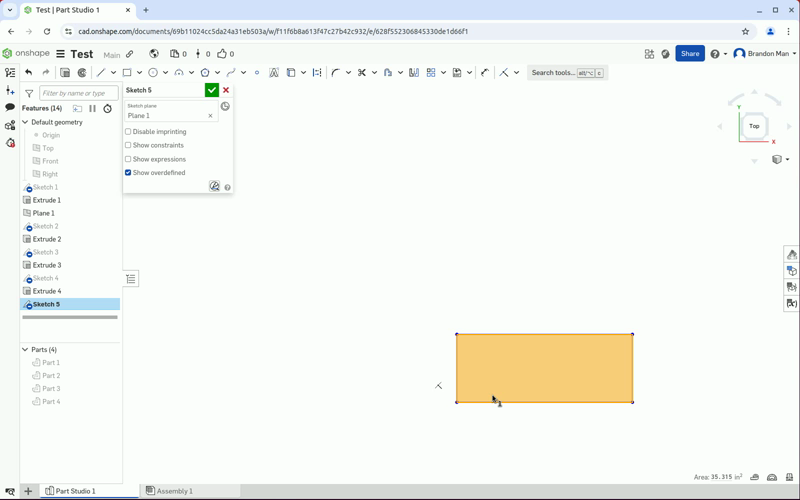
scroll(-6)
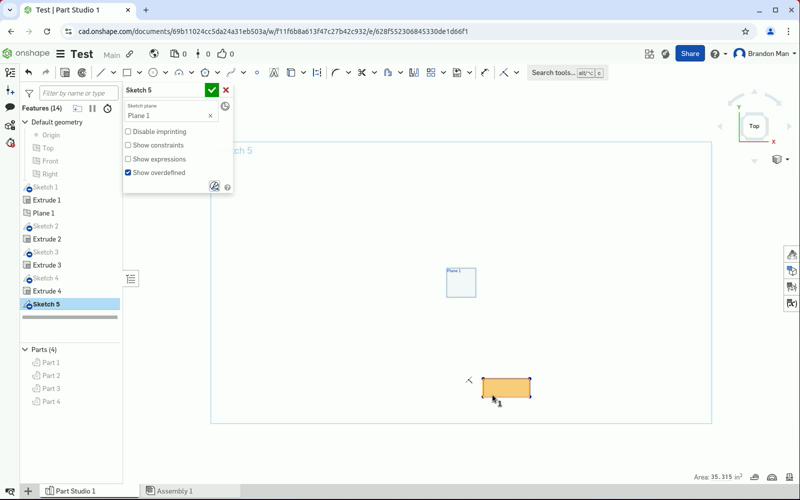
mouse_move(73, 352)
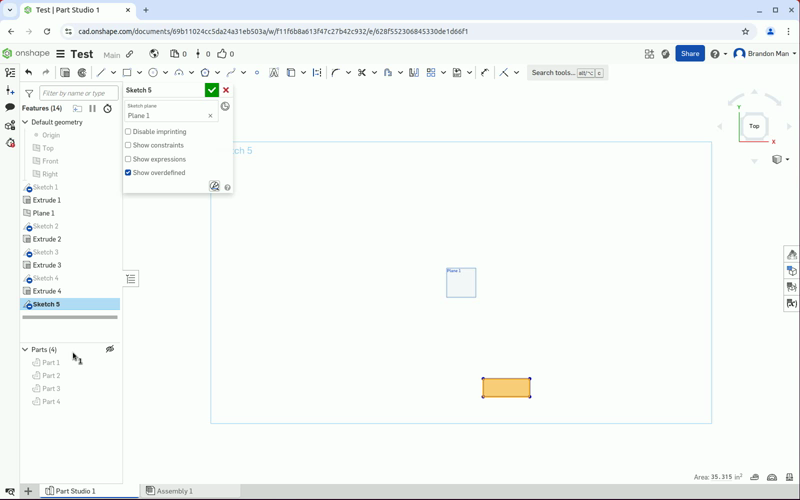
key(shift+y)
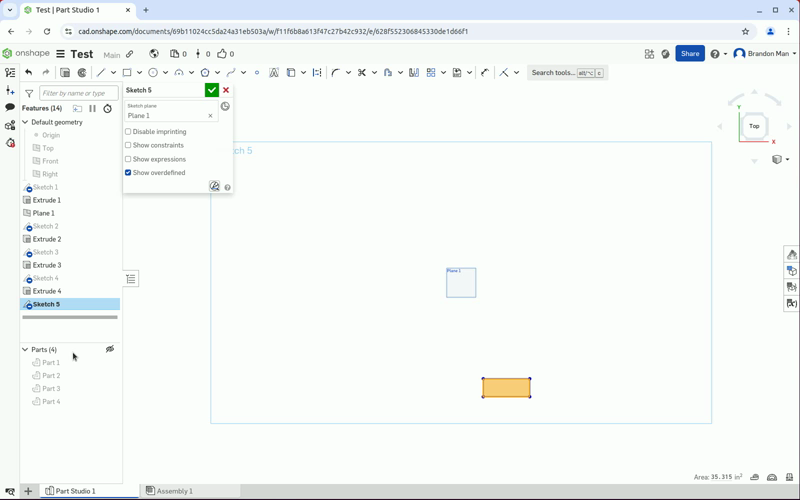
key(shift+e)
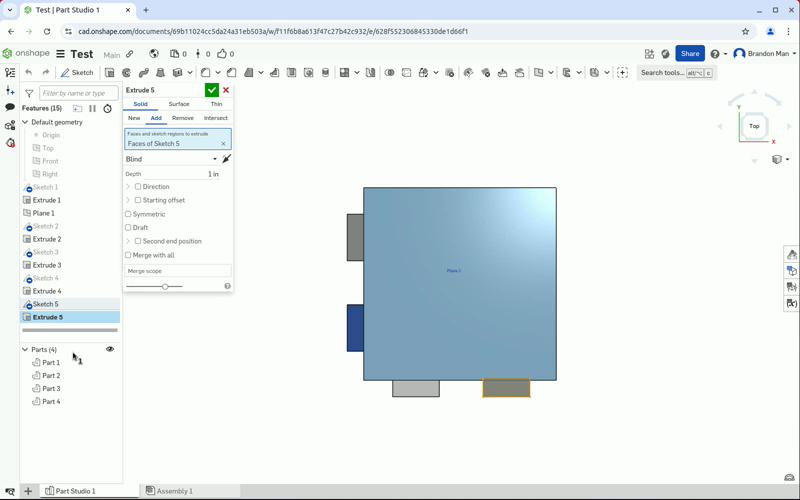
mouse_move(143, 106)
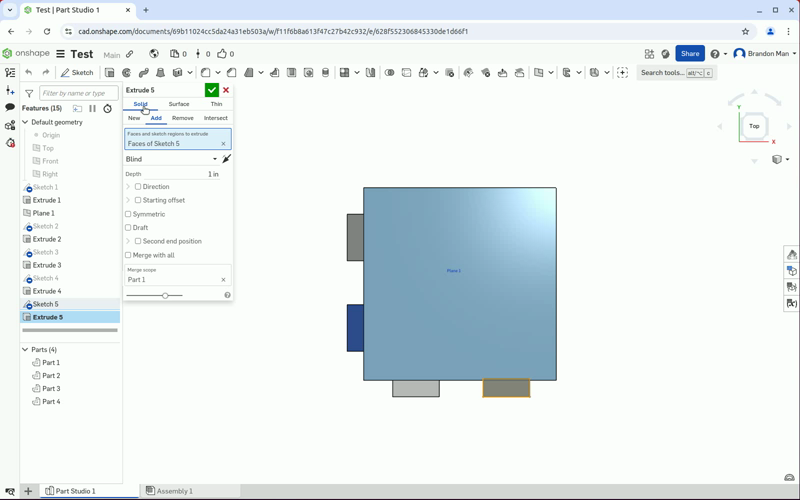
click(143, 106)
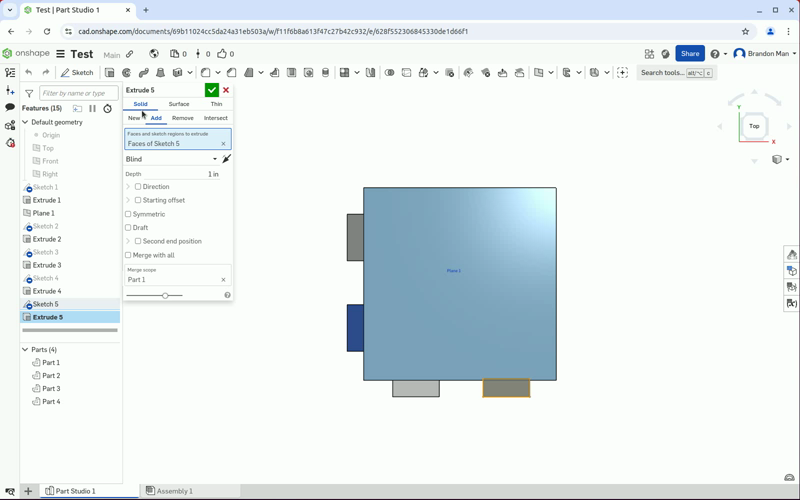
mouse_move(137, 120)
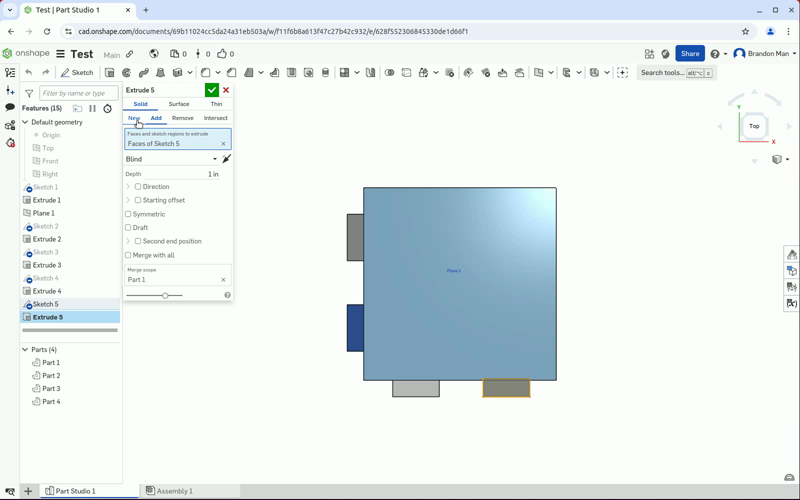
click(137, 120)
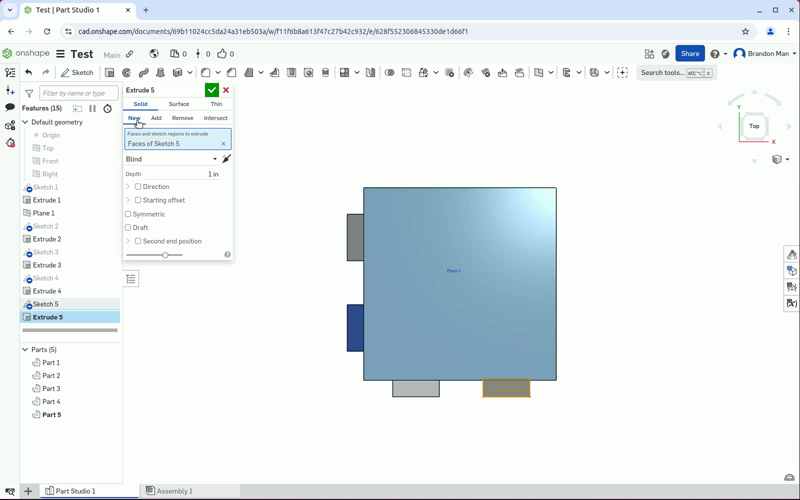
key(tab, 4)
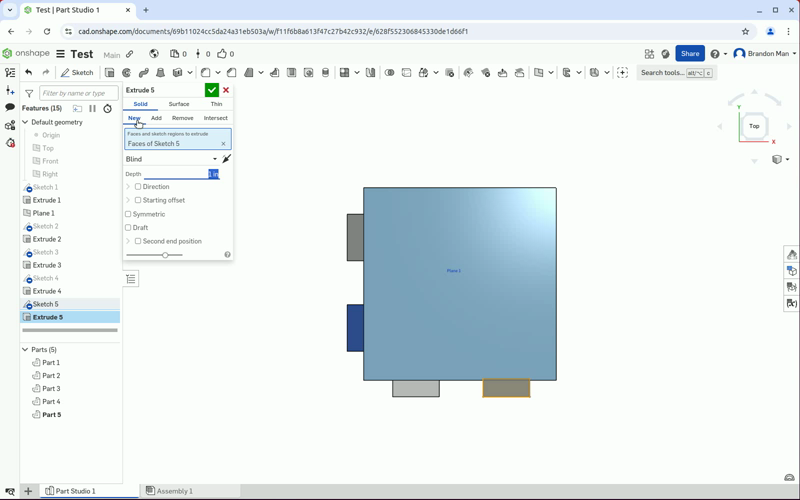
text(-3.611)
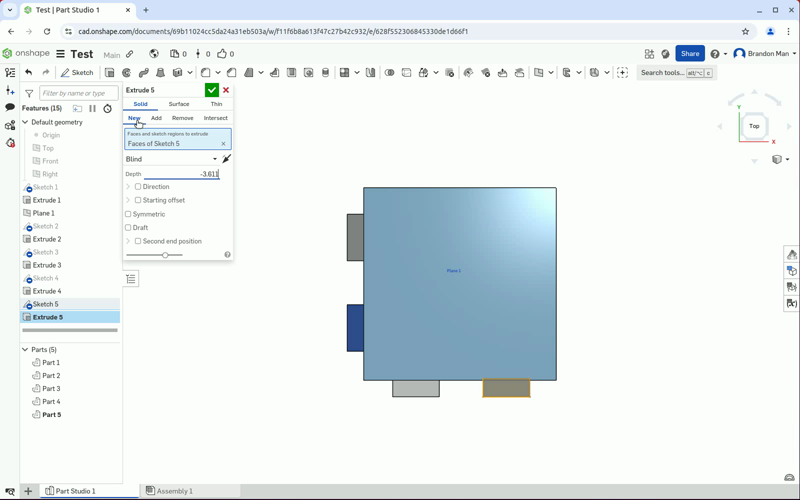
key(enter)
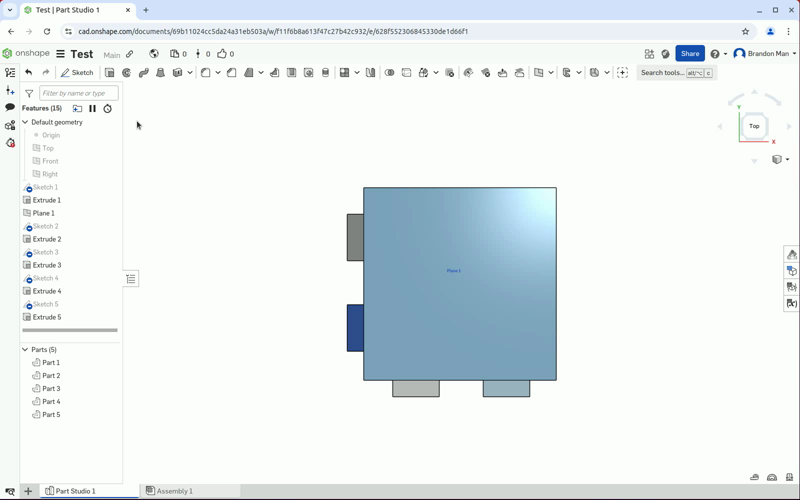
key(shift+h)
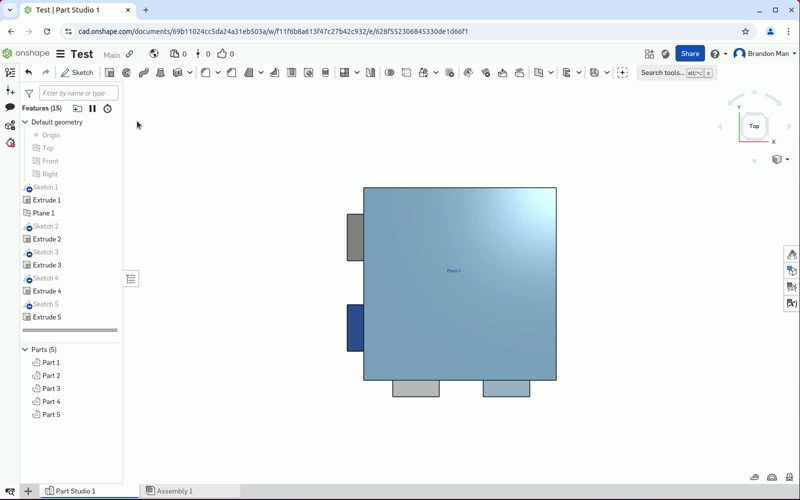
key(shift+h)
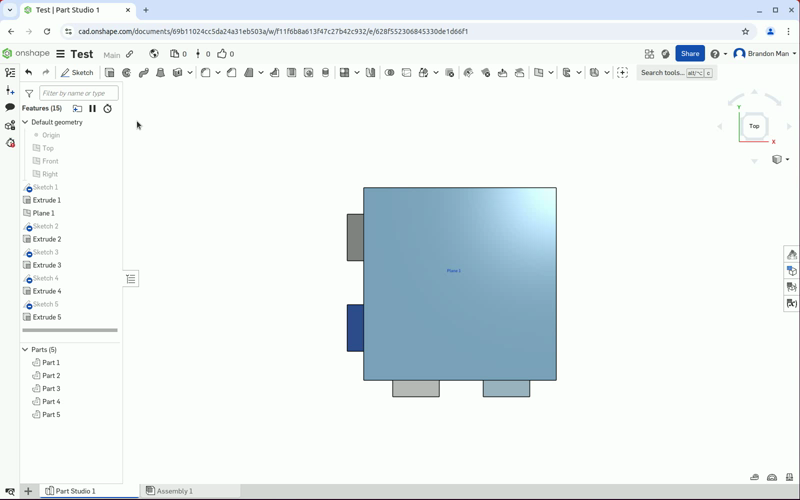
mouse_move(73, 189)
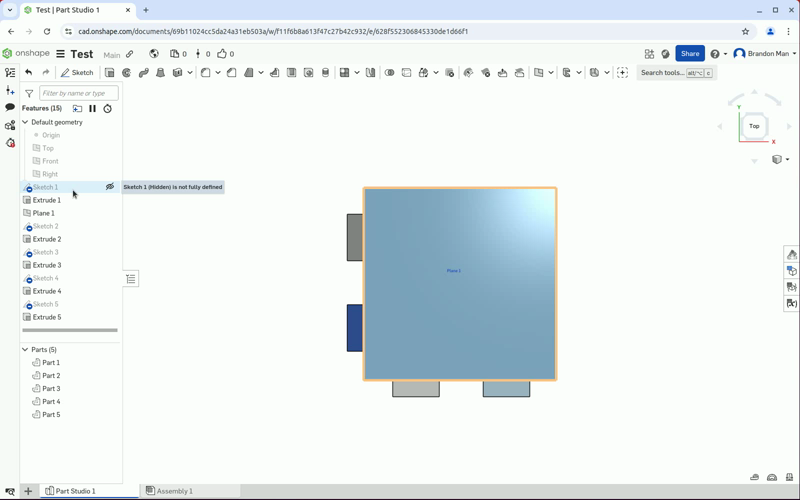
click(73, 189)
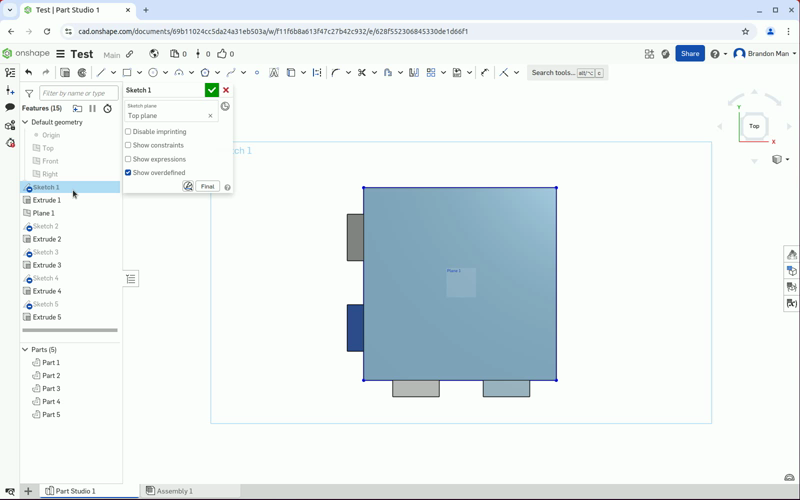
mouse_move(229, 92)
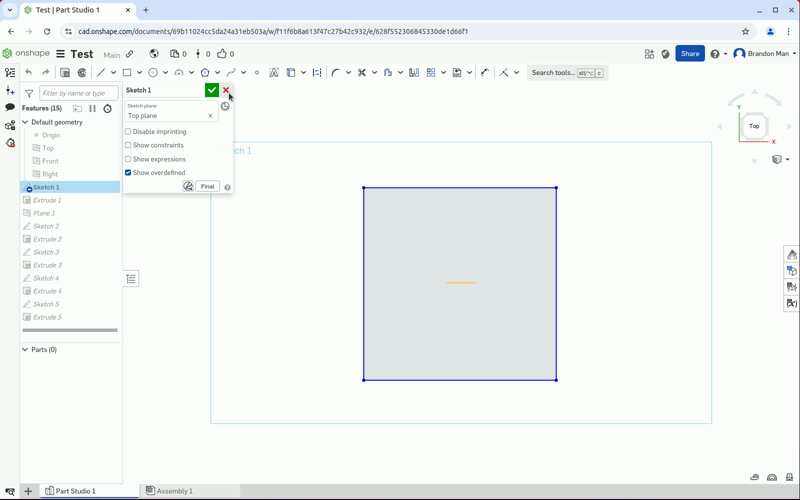
click(229, 92)
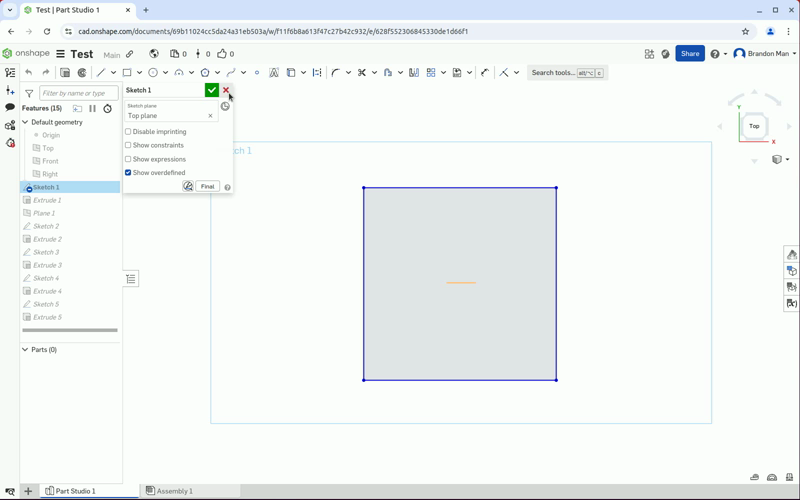
key(shift+s)
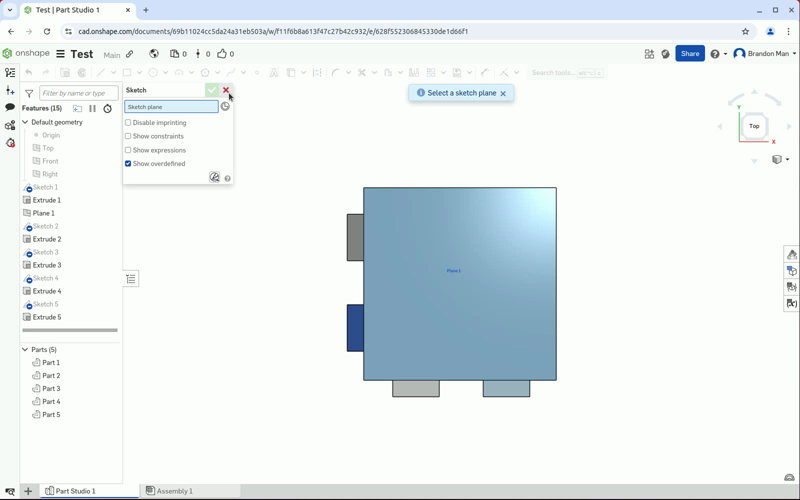
mouse_move(69, 215)
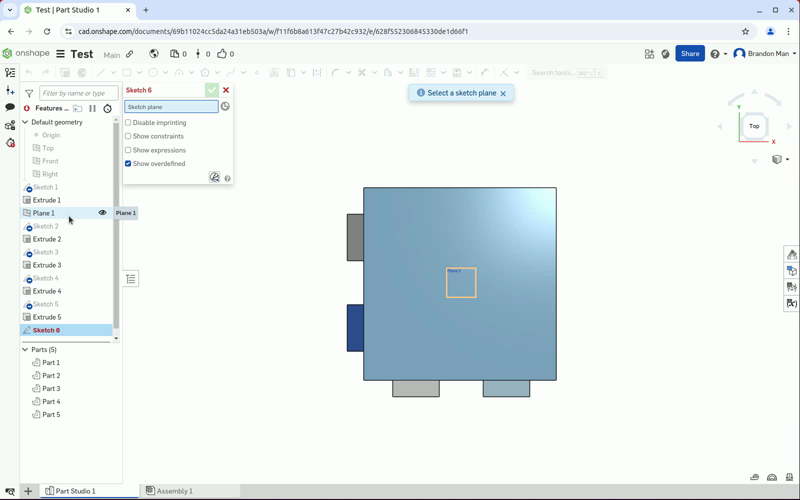
click(69, 215)
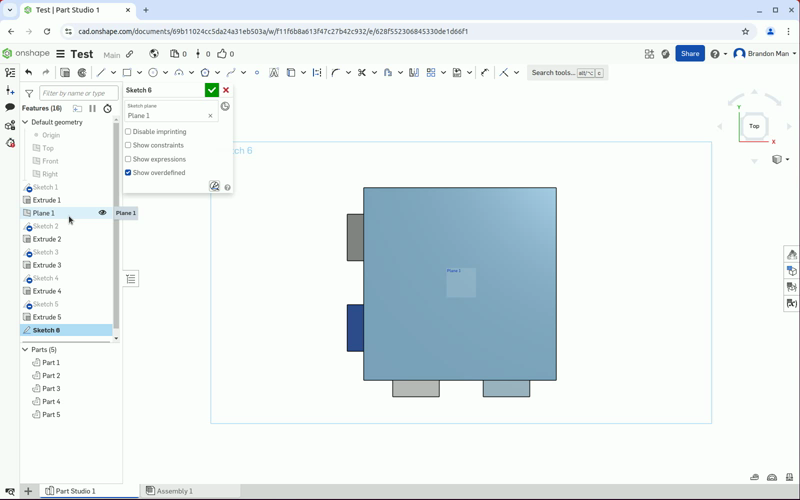
mouse_move(73, 352)
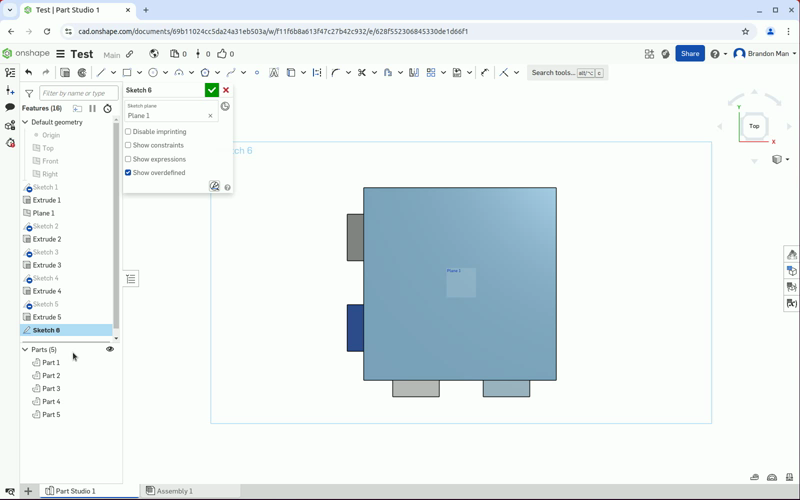
key(y)
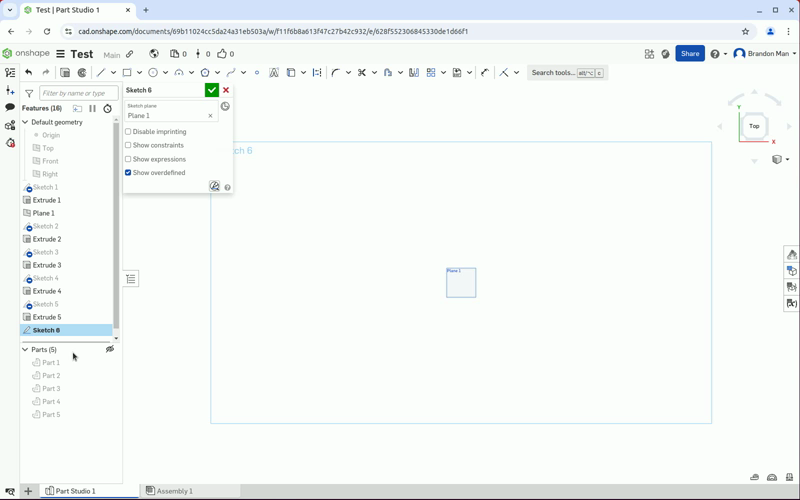
key(l)
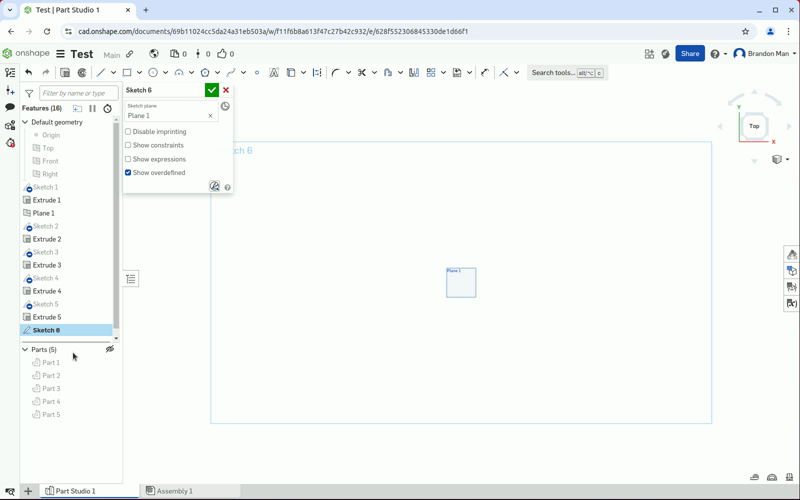
key_down(shift)
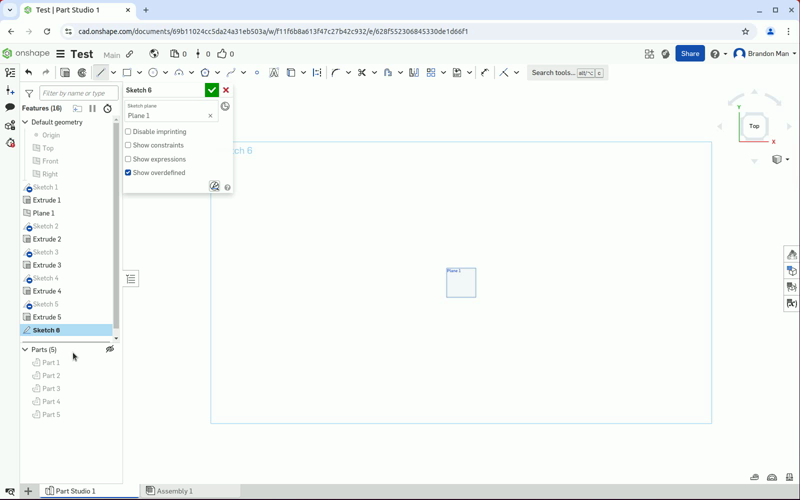
mouse_move(558, 351)
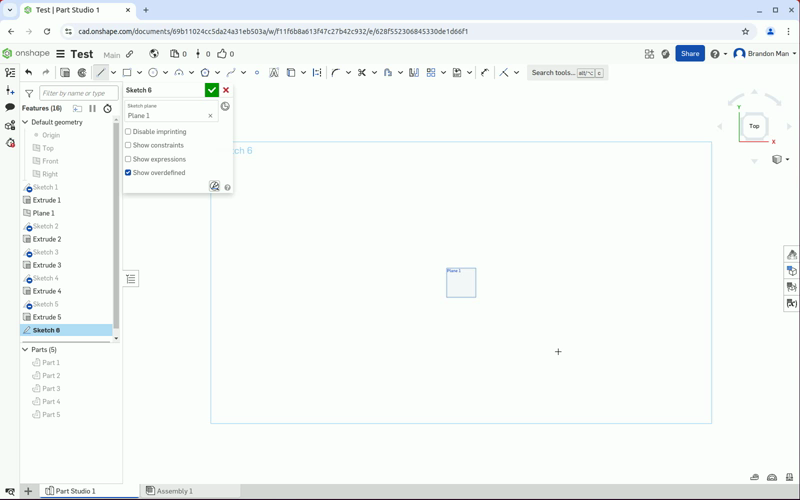
click(558, 351)
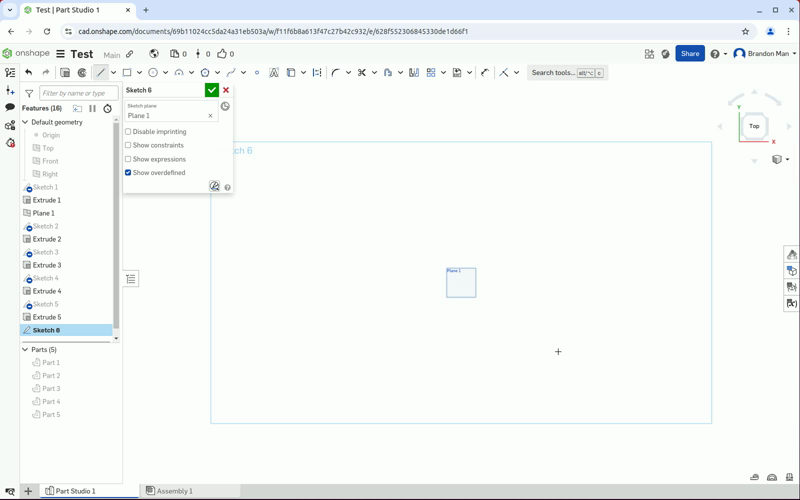
key_up(shift)
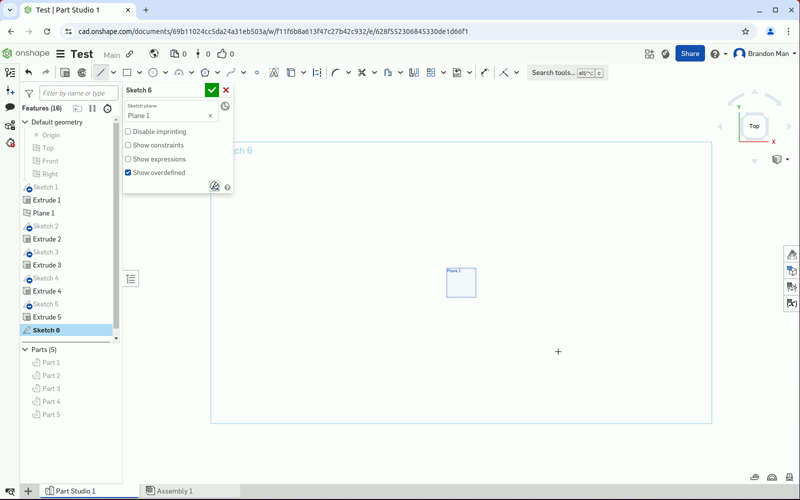
key_down(shift)
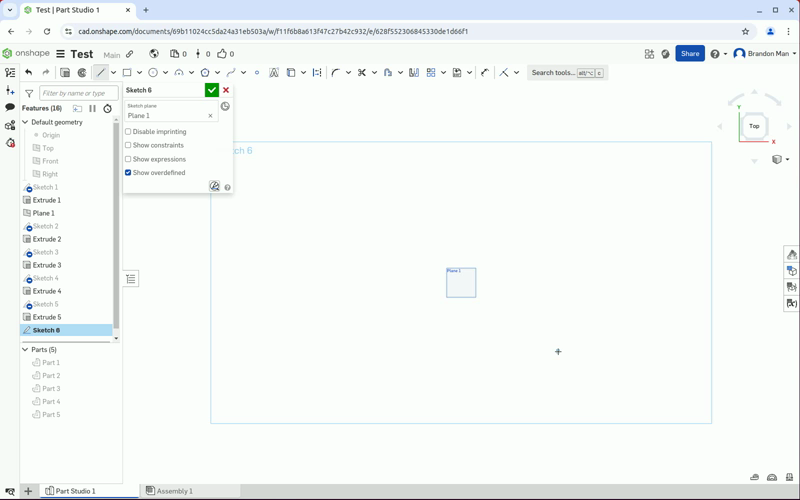
mouse_move(588, 351)
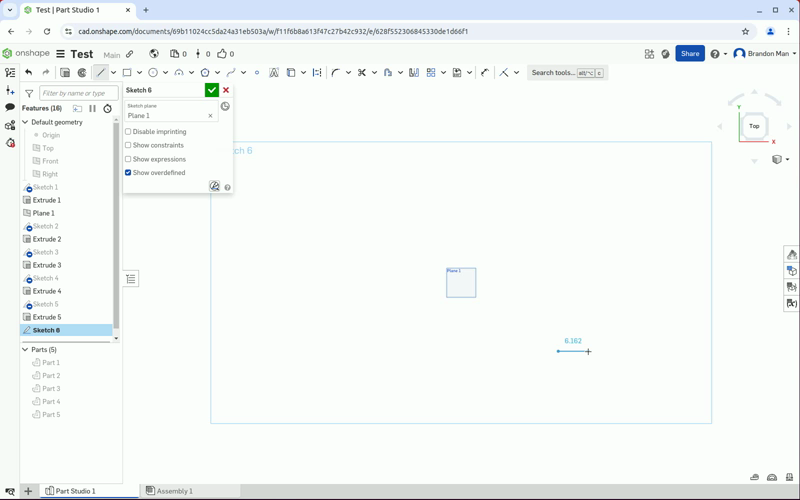
mouse_move(575, 351)
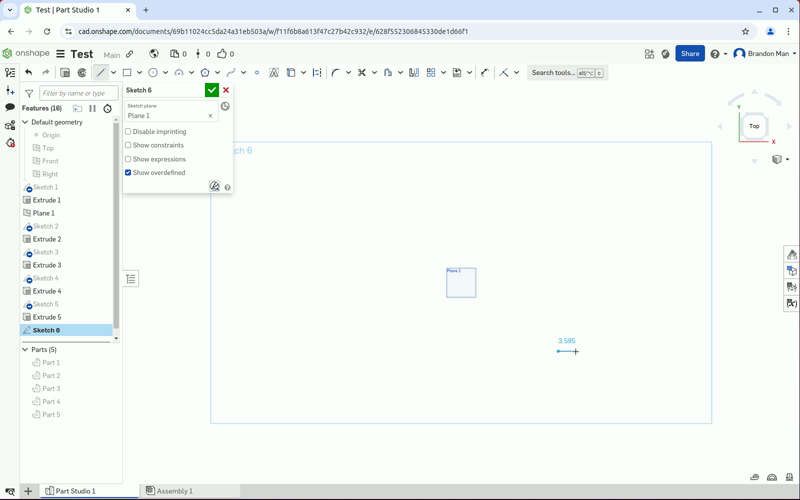
click(575, 351)
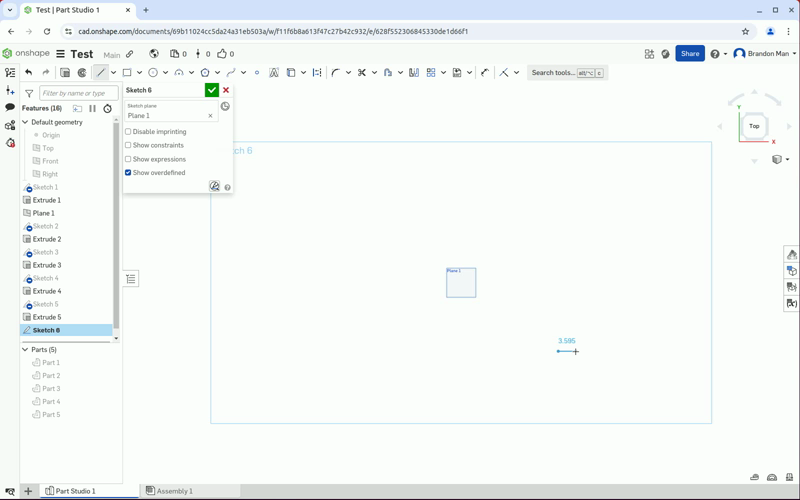
key_up(shift)
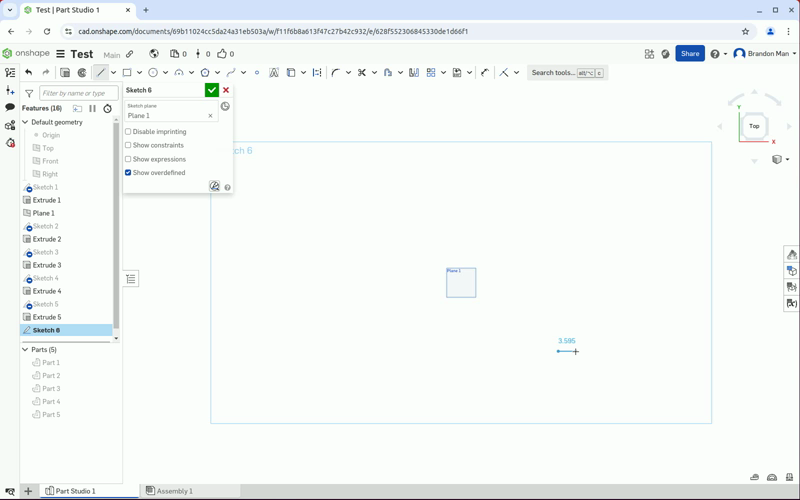
key_down(shift)
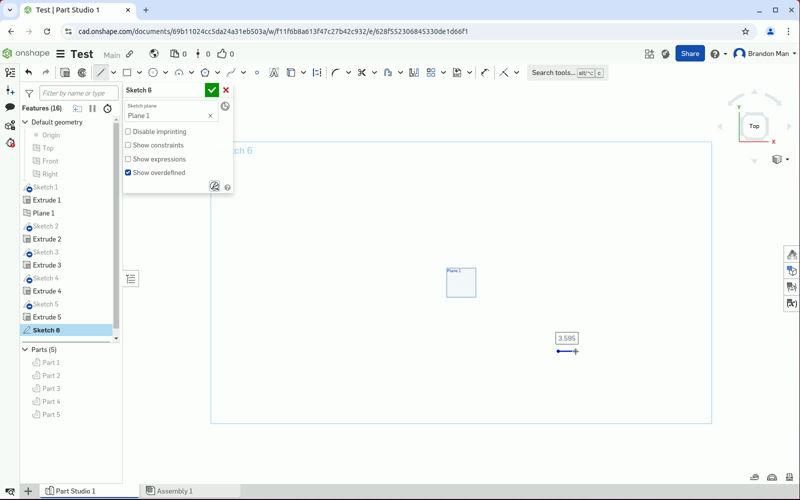
mouse_move(589, 351)
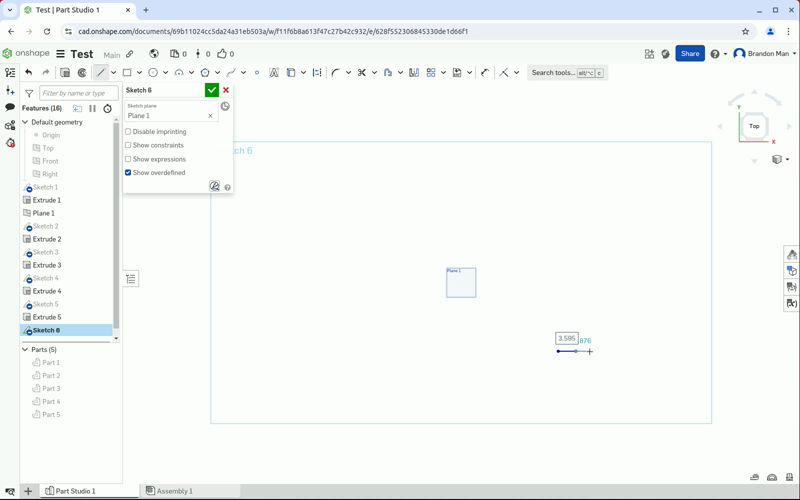
mouse_move(575, 304)
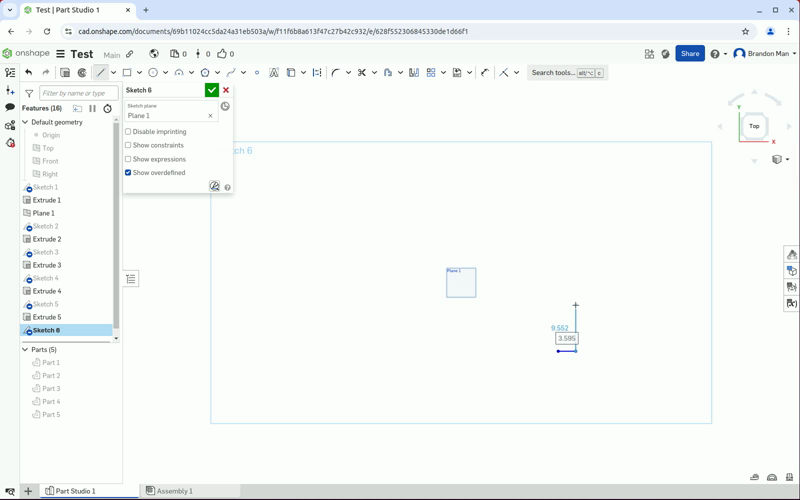
click(575, 304)
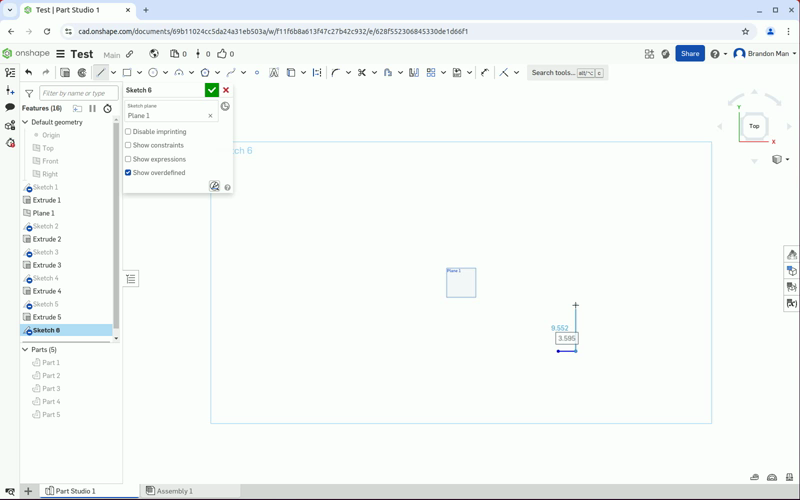
key_up(shift)
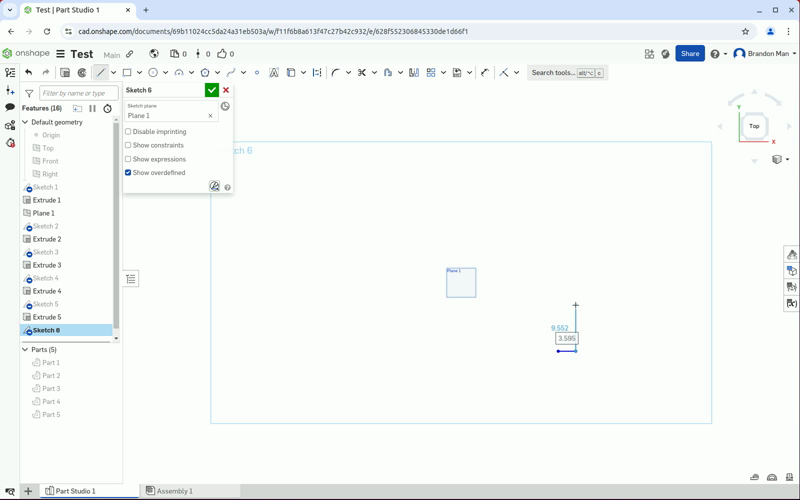
key_down(shift)
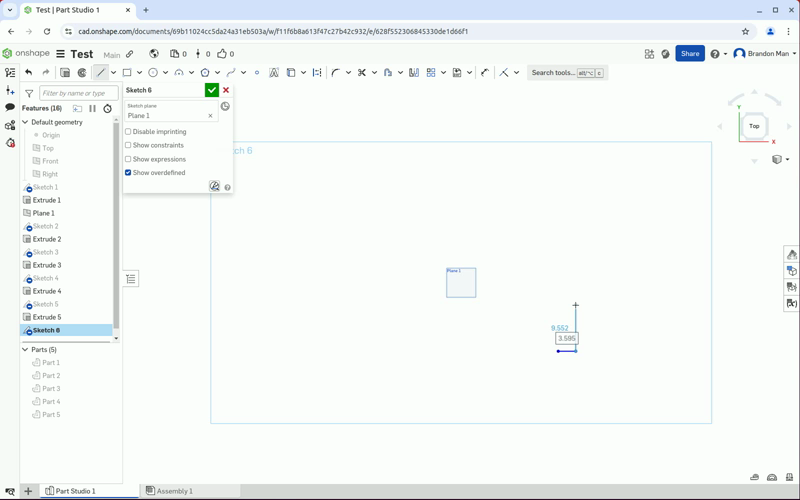
mouse_move(589, 304)
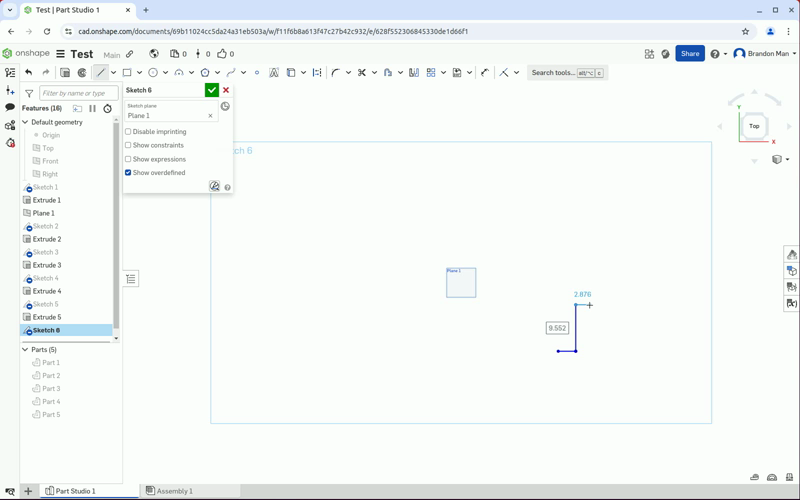
mouse_move(558, 304)
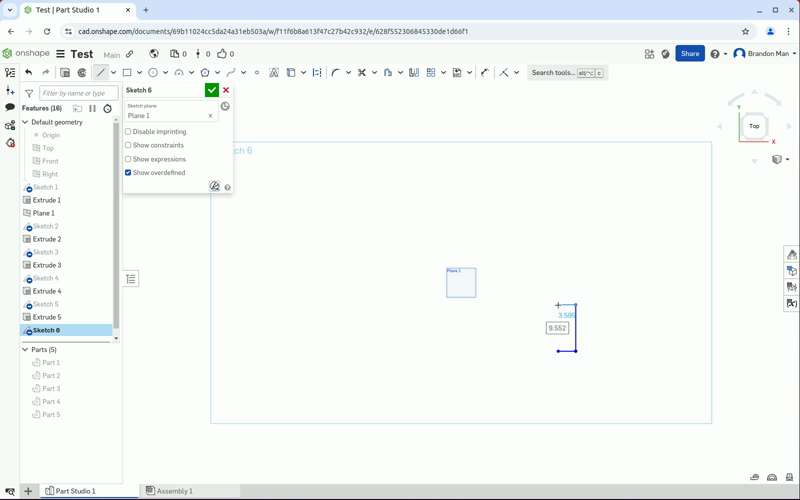
click(558, 304)
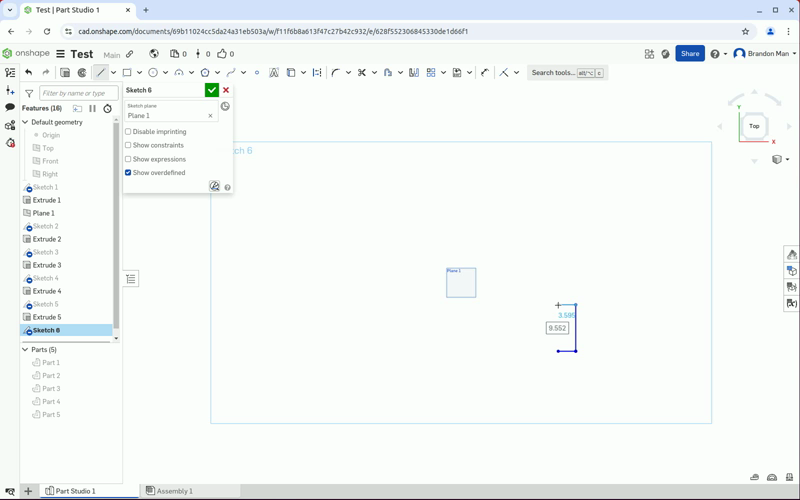
key_up(shift)
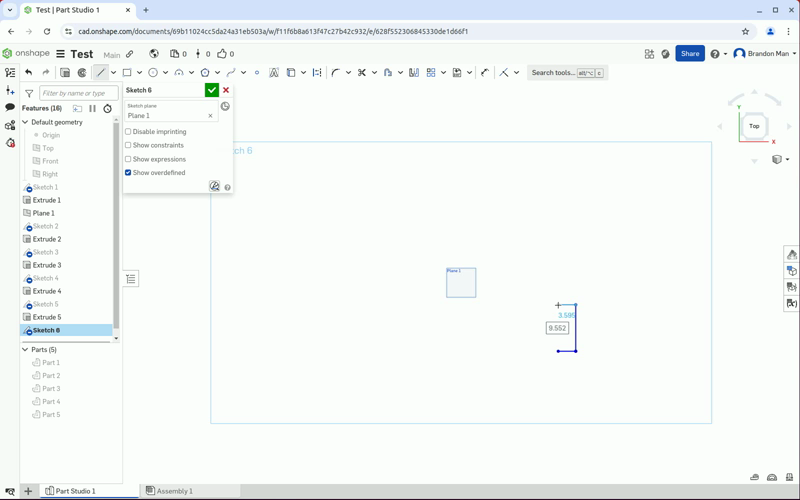
mouse_move(588, 304)
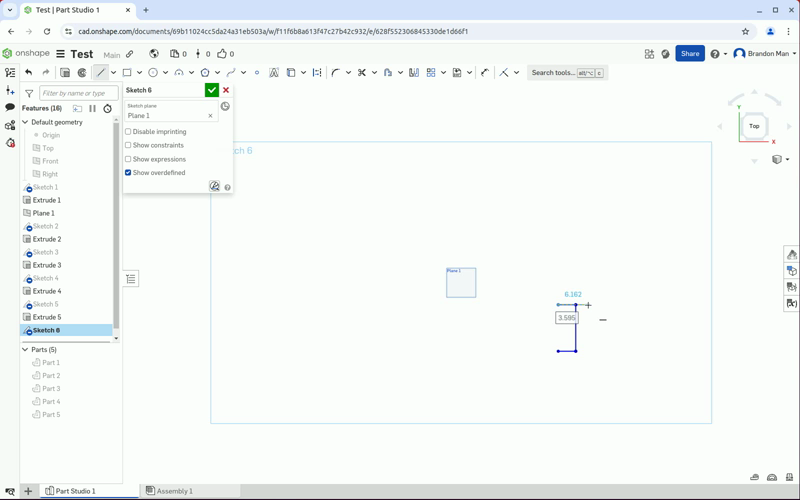
key_down(shift)
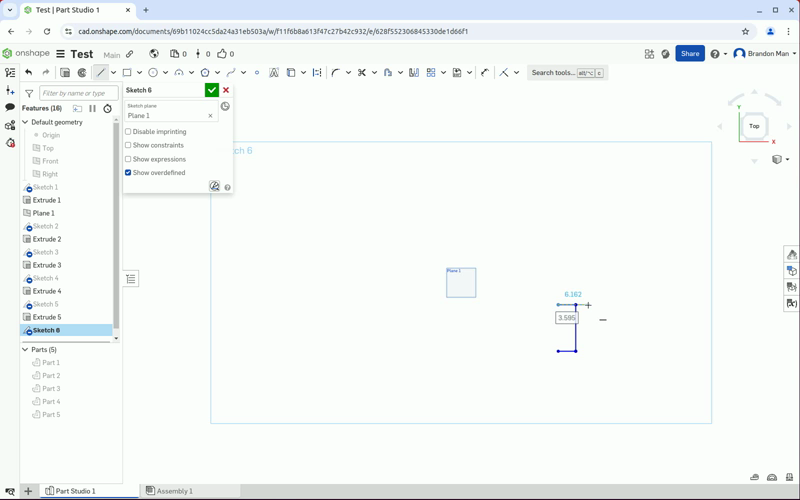
mouse_move(558, 351)
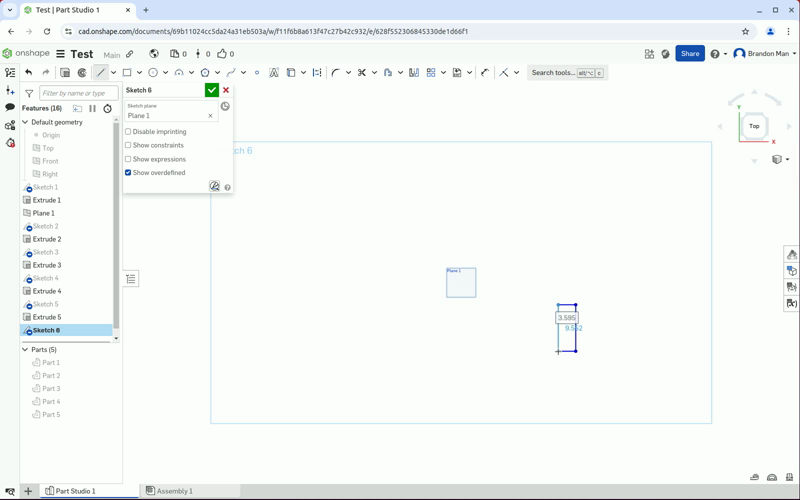
key_up(shift)
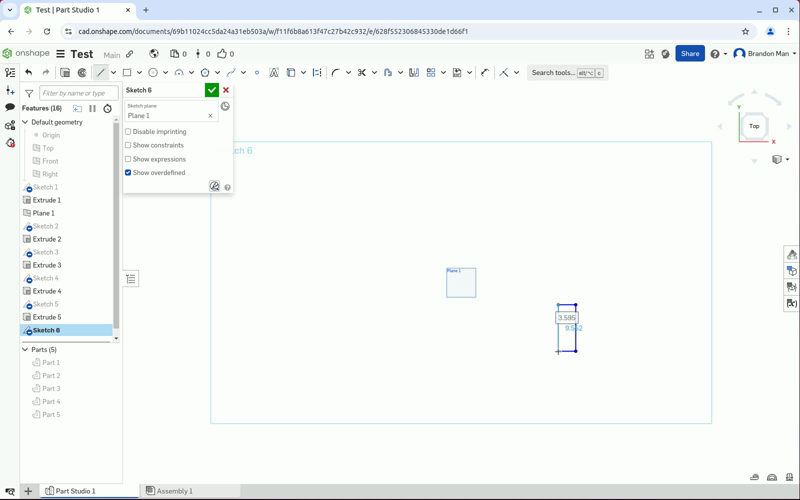
click(558, 351)
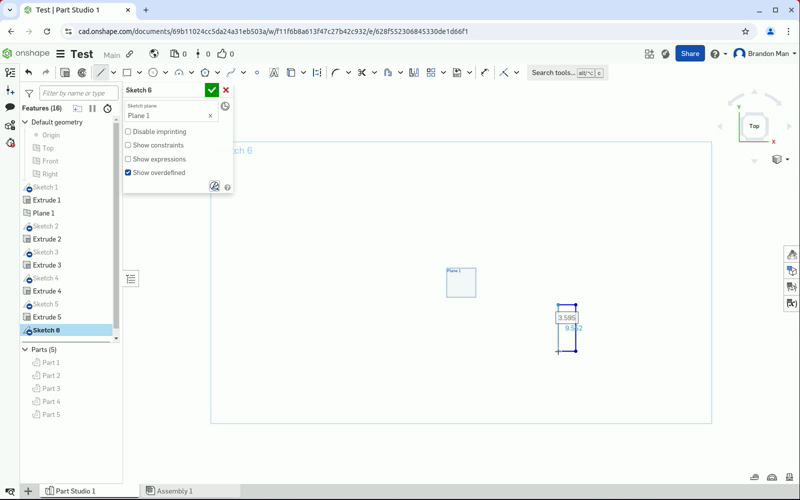
key(esc)
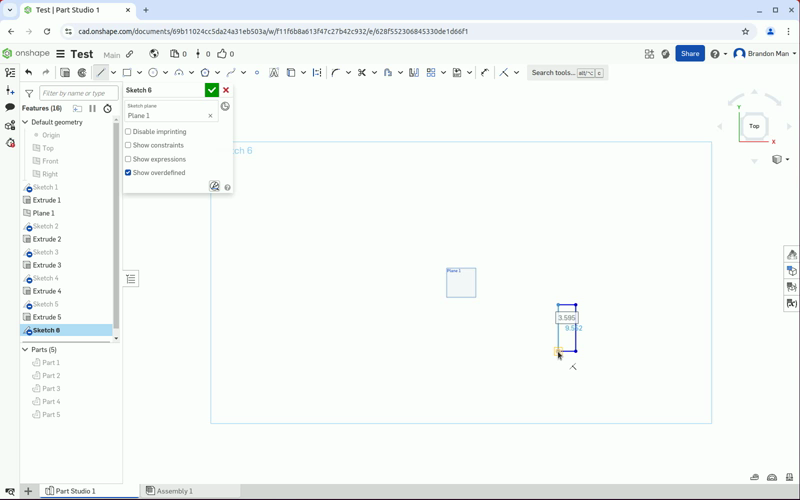
mouse_move(562, 338)
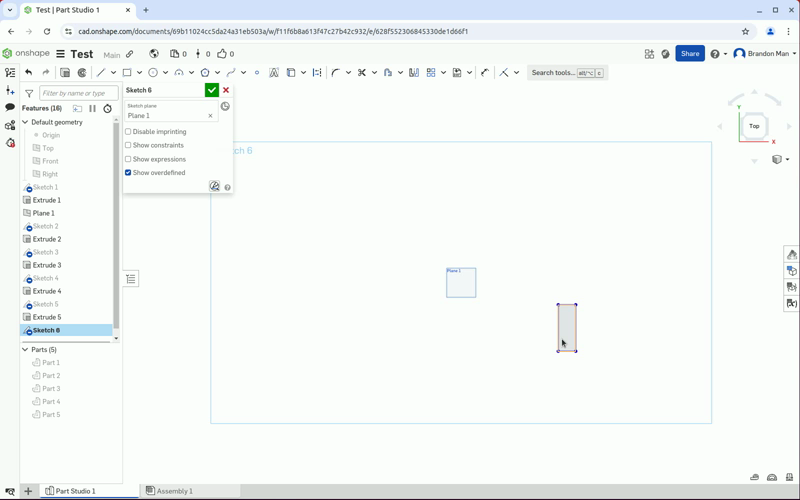
scroll(6)
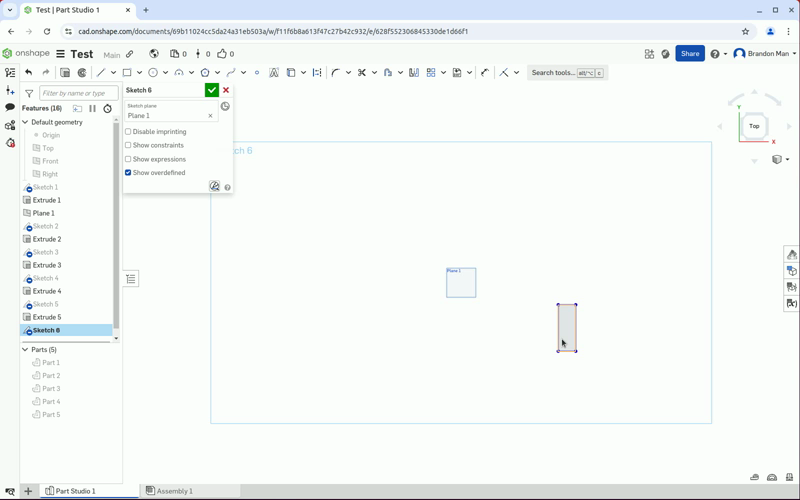
scroll(6)
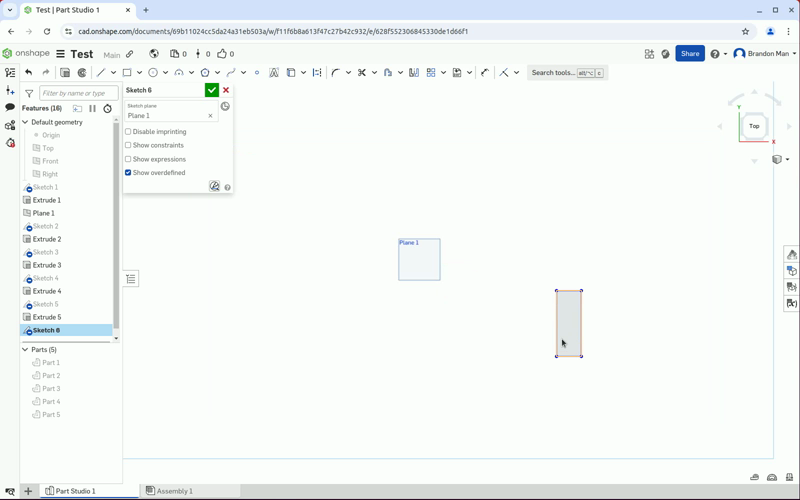
scroll(6)
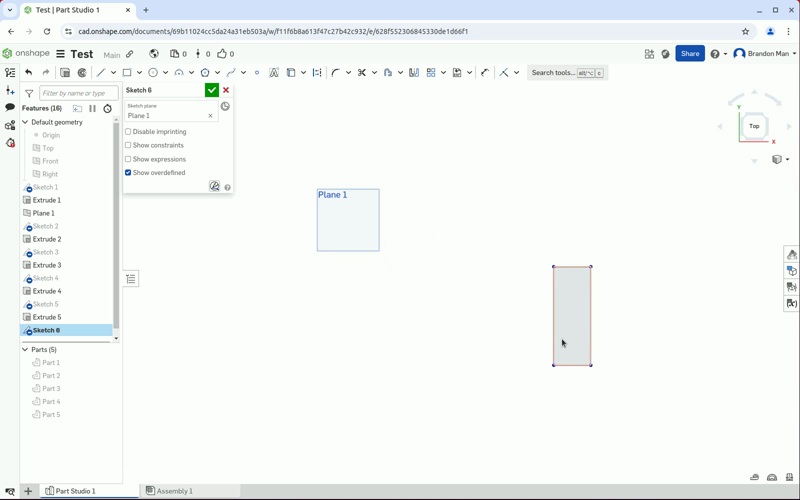
scroll(6)
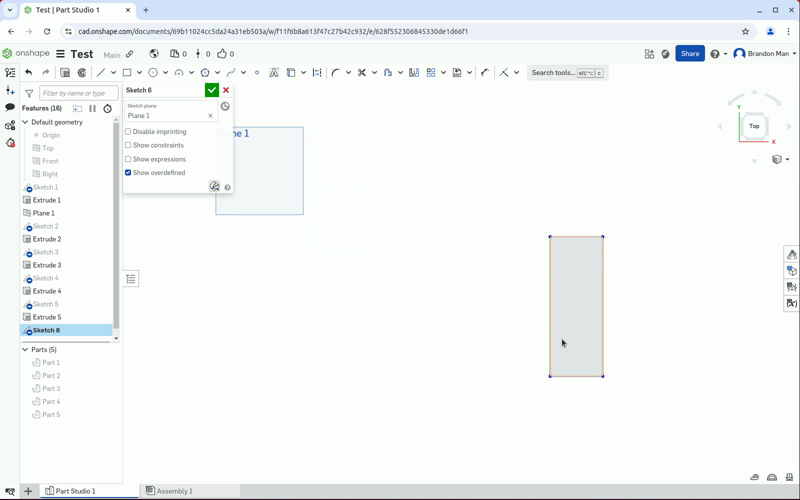
scroll(6)
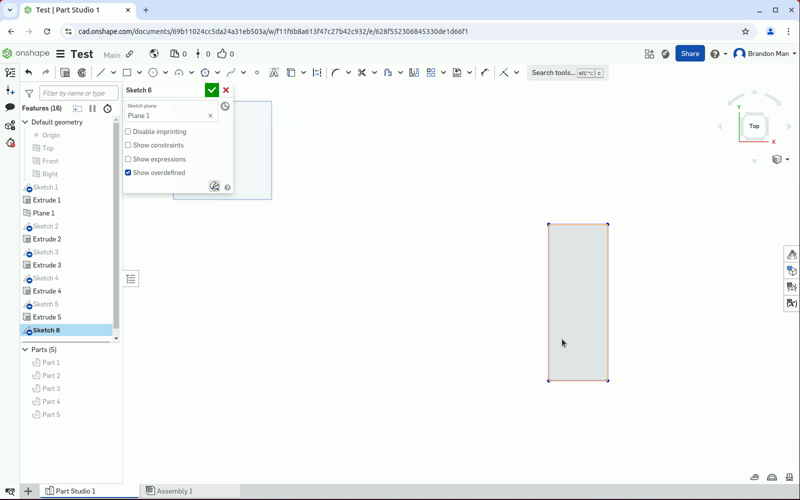
scroll(6)
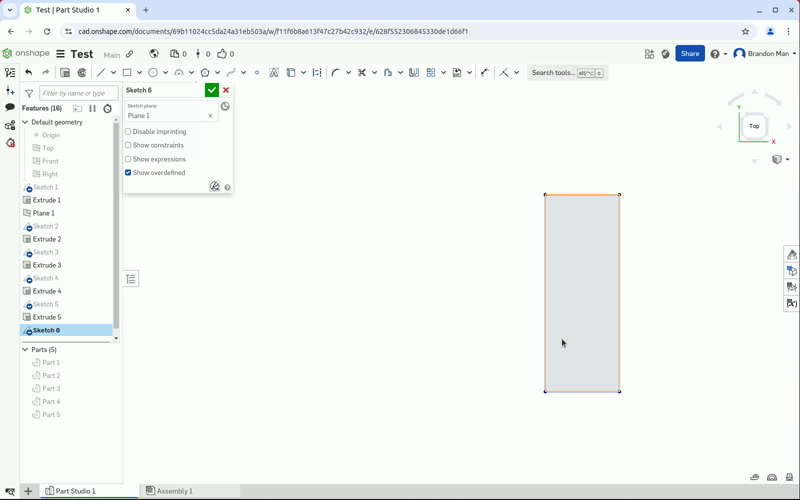
scroll(6)
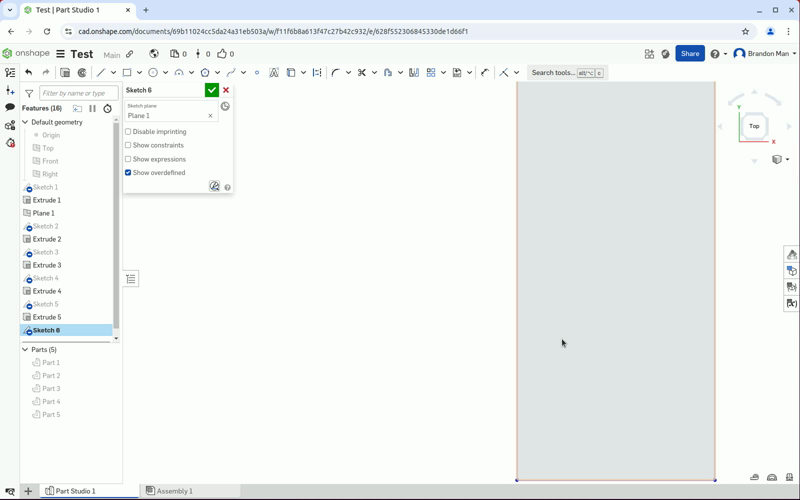
click(562, 338)
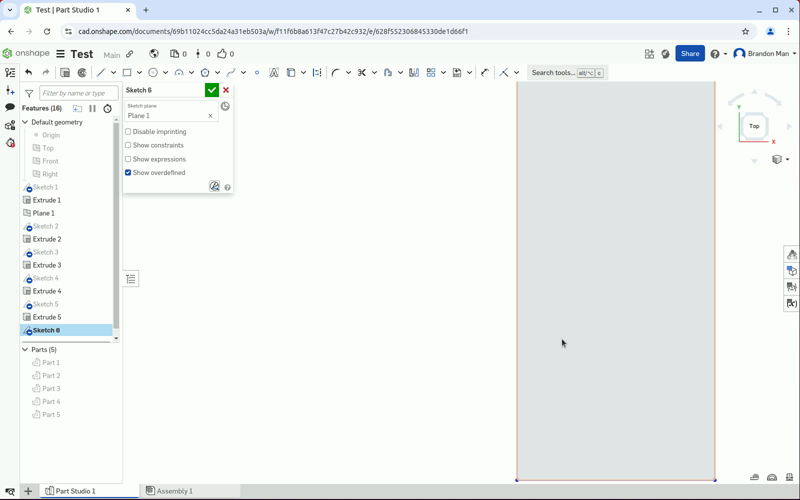
scroll(-6)
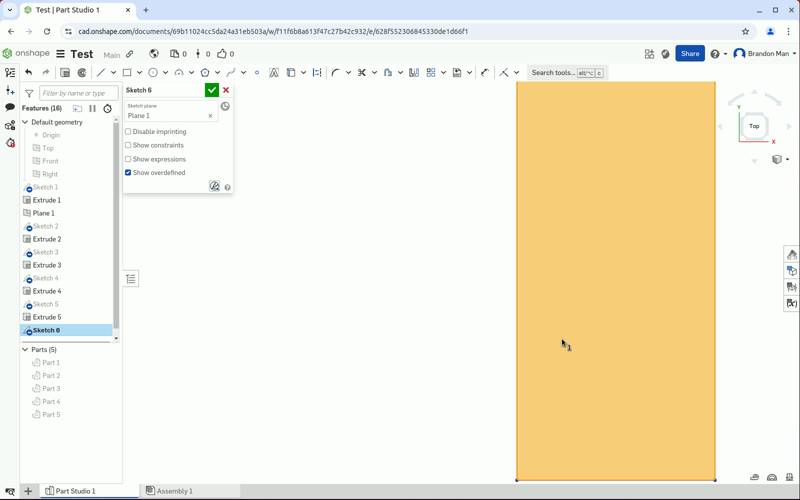
scroll(-6)
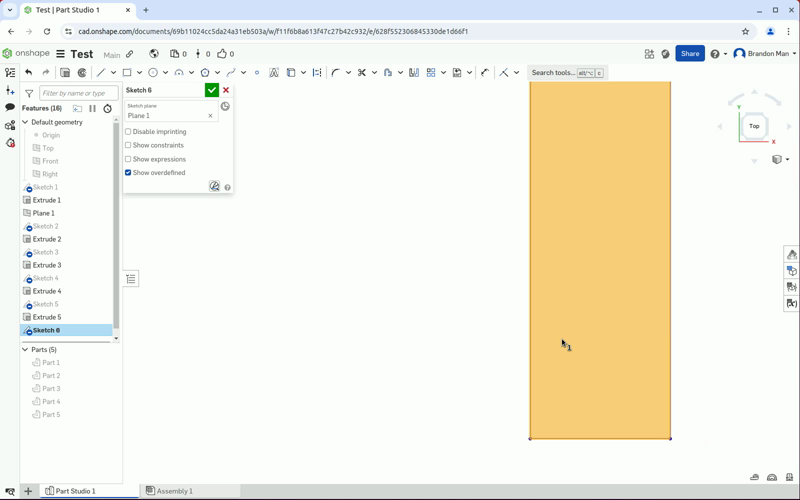
scroll(-6)
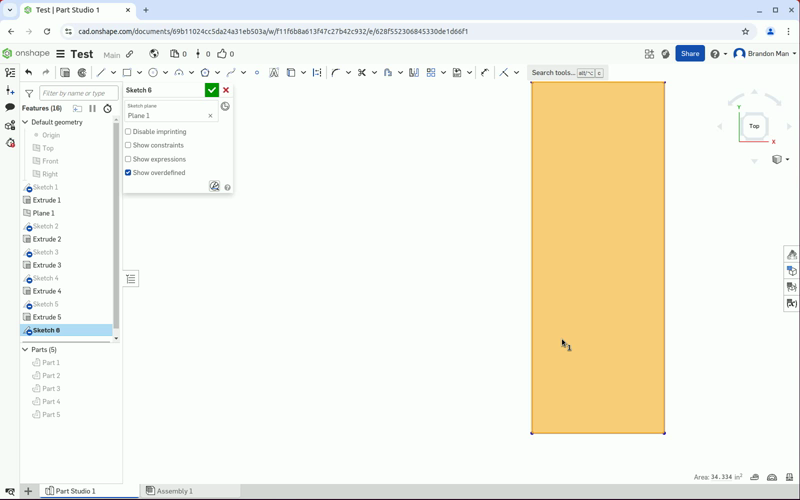
scroll(-6)
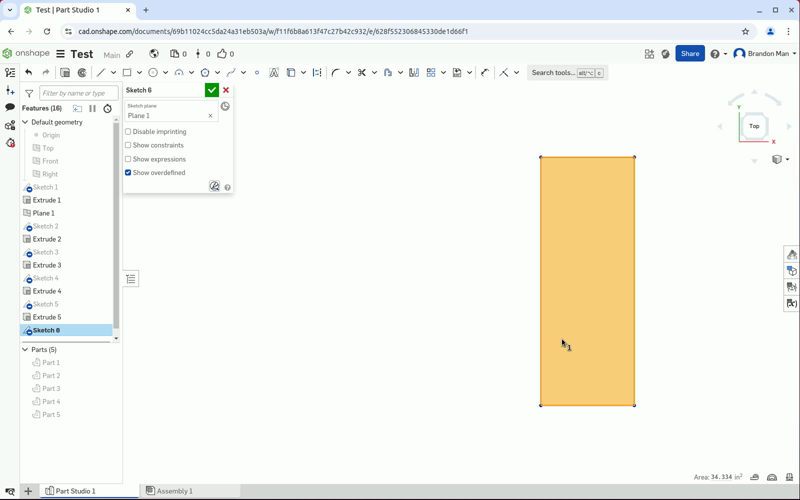
scroll(-6)
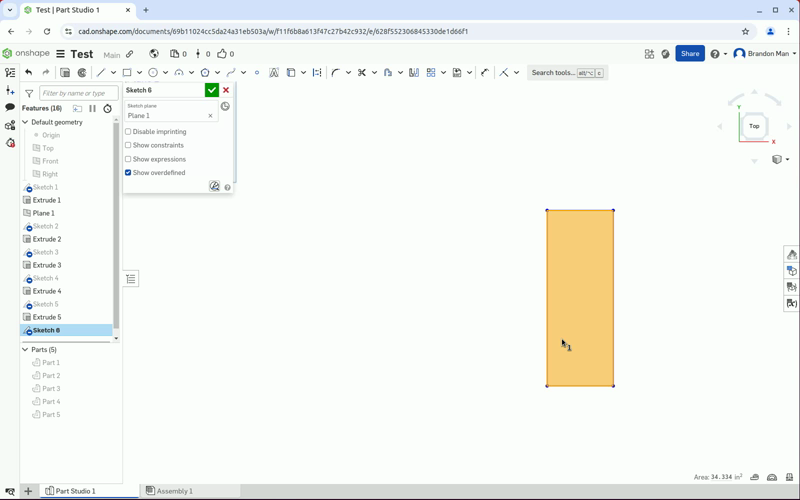
scroll(-6)
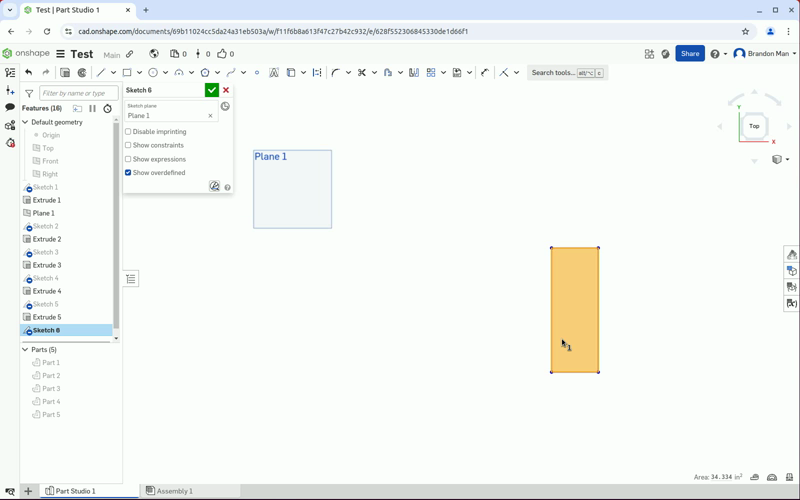
scroll(-6)
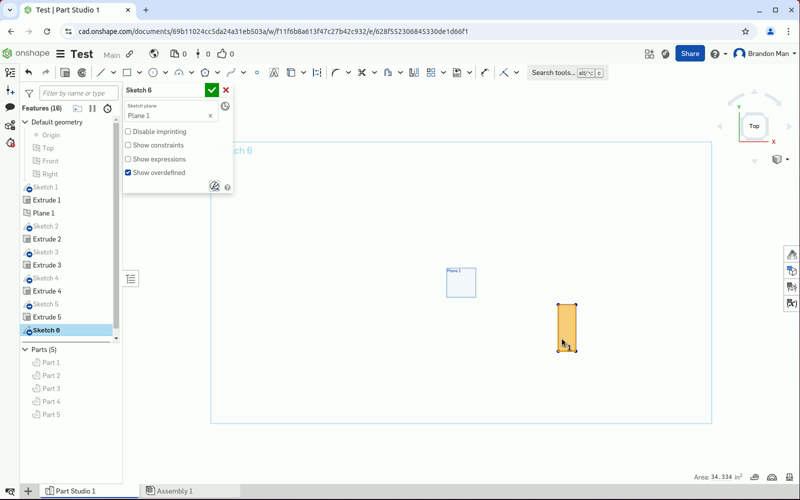
mouse_move(73, 352)
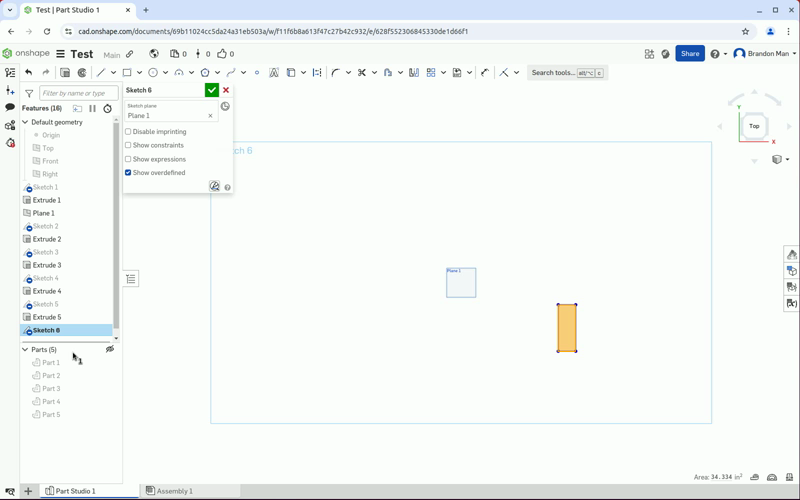
key(shift+y)
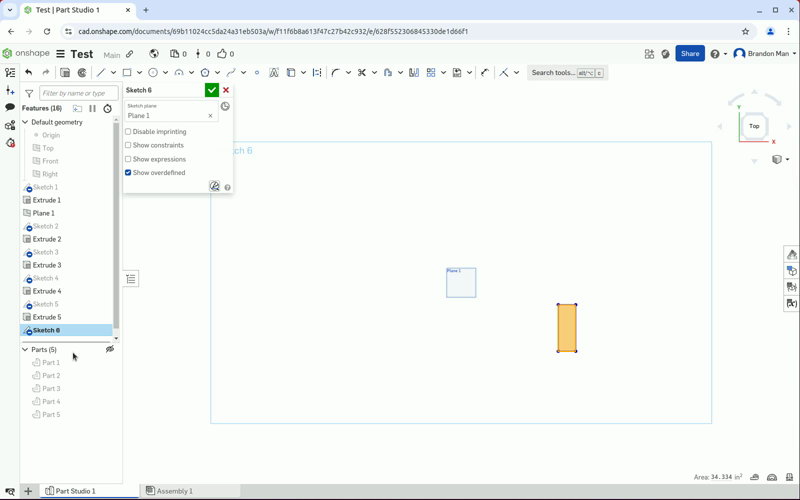
key(shift+e)
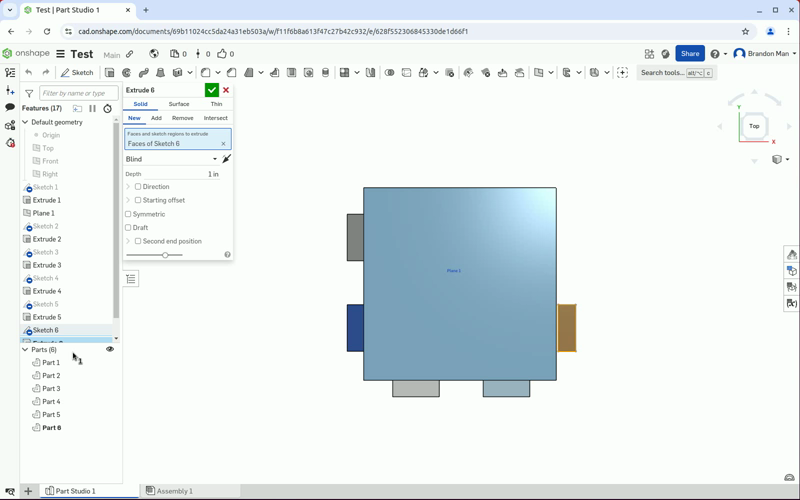
mouse_move(143, 106)
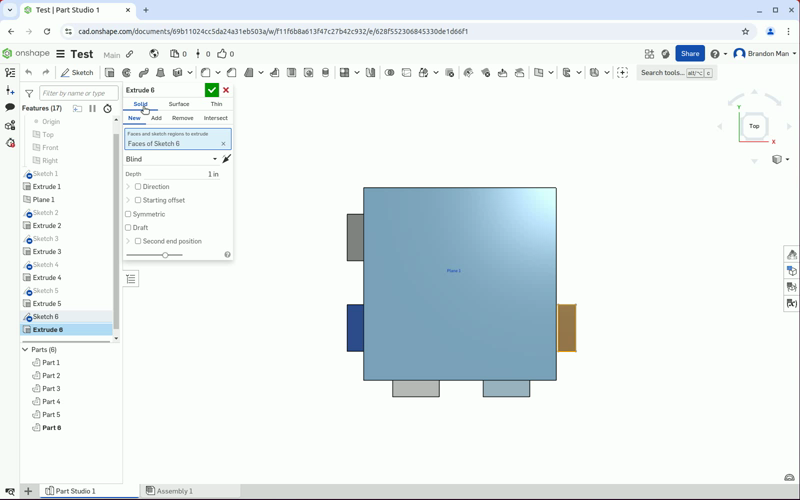
click(143, 106)
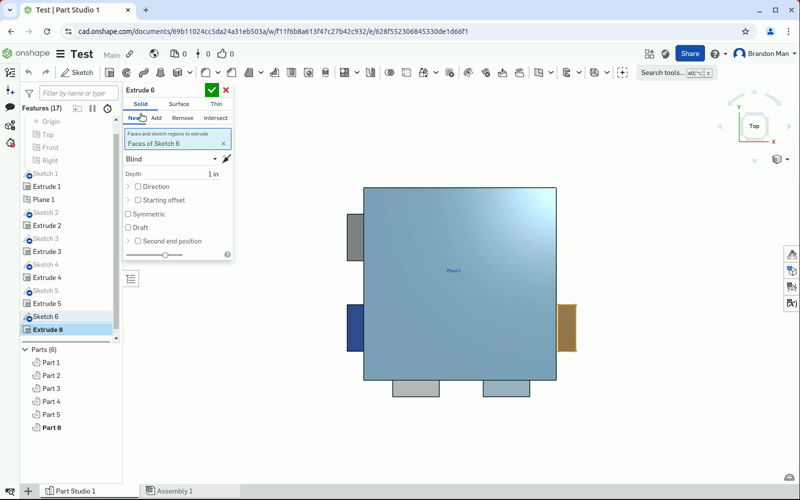
mouse_move(137, 120)
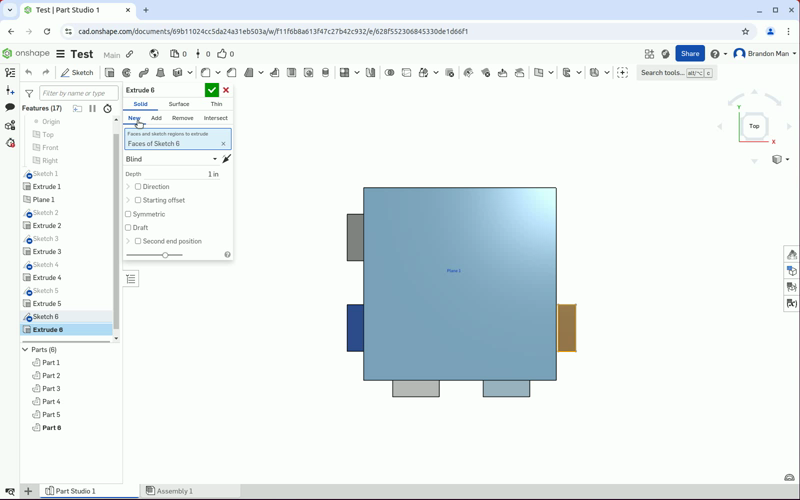
click(137, 120)
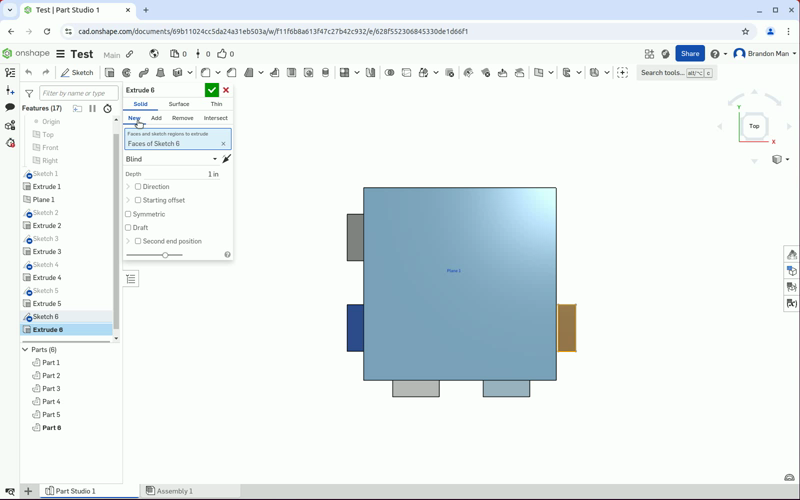
key(tab, 4)
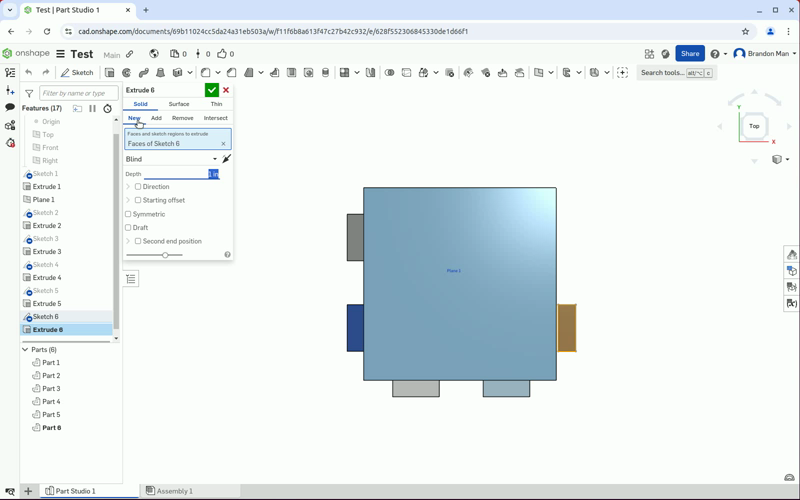
text(-3.611)
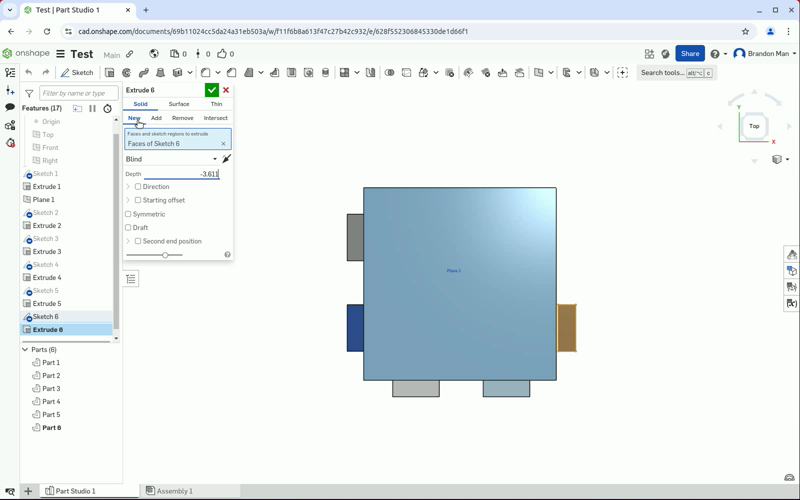
key(enter)
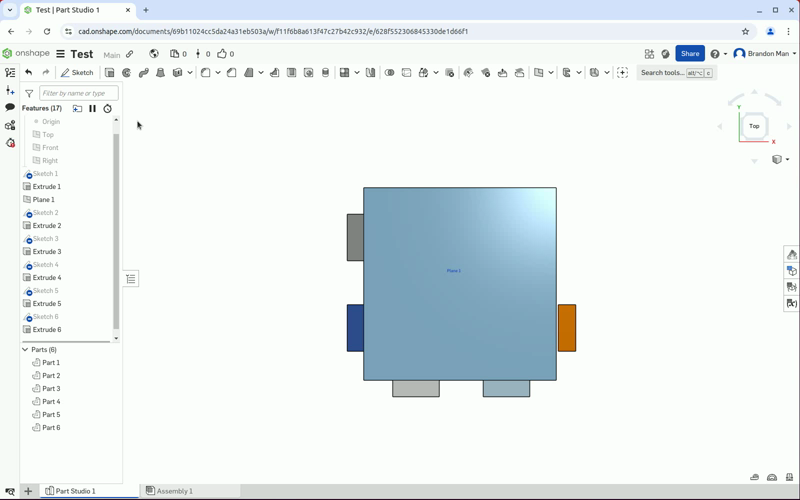
key(shift+h)
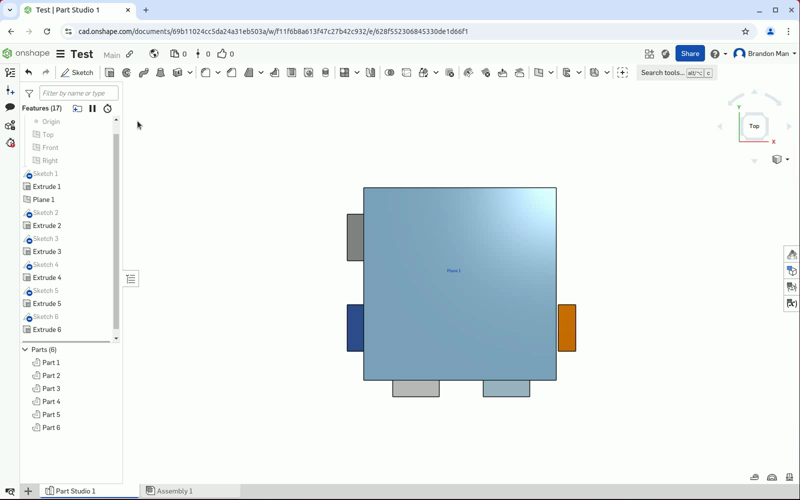
key(shift+h)
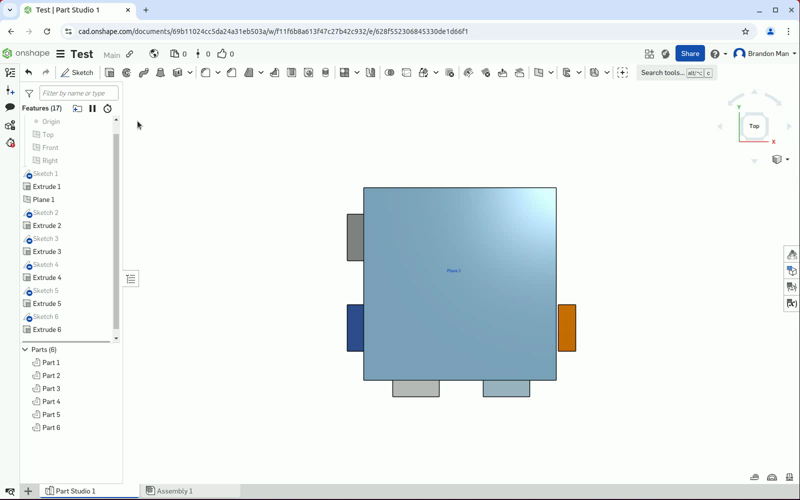
mouse_move(69, 176)
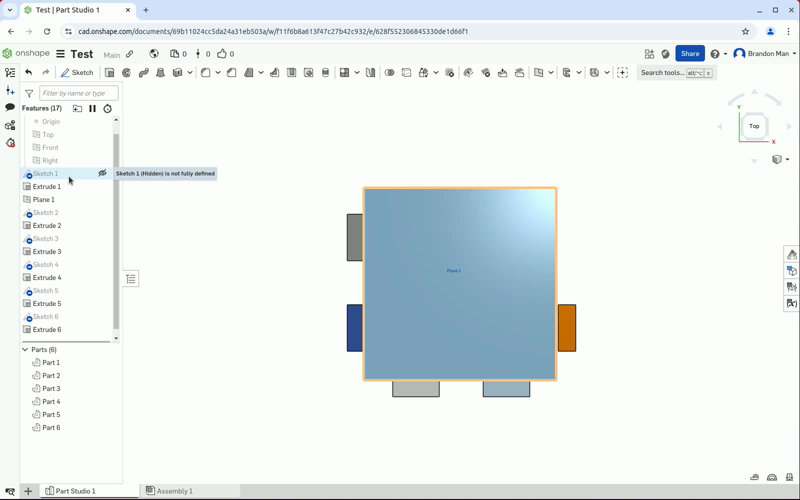
click(69, 176)
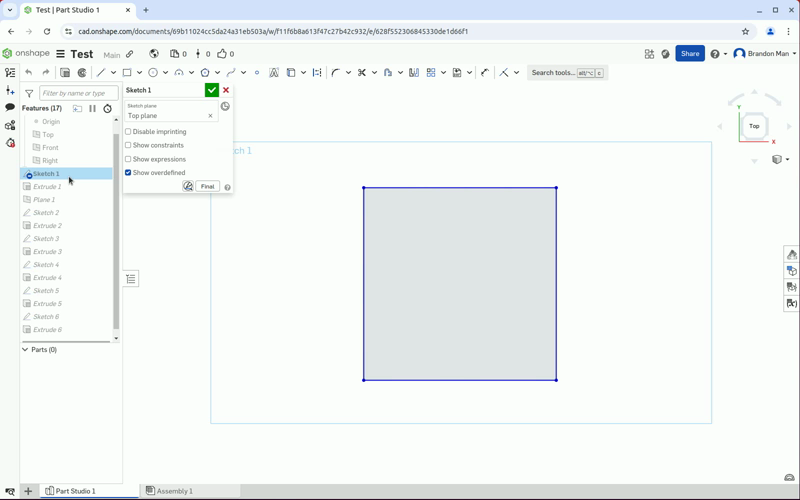
mouse_move(229, 92)
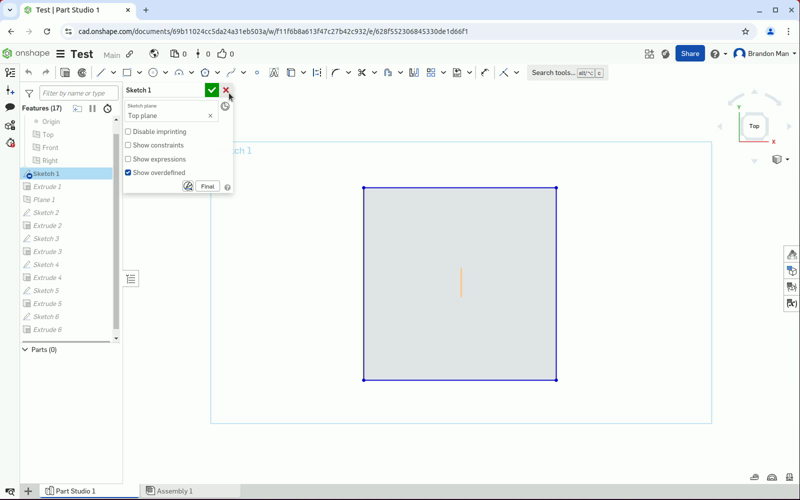
click(229, 92)
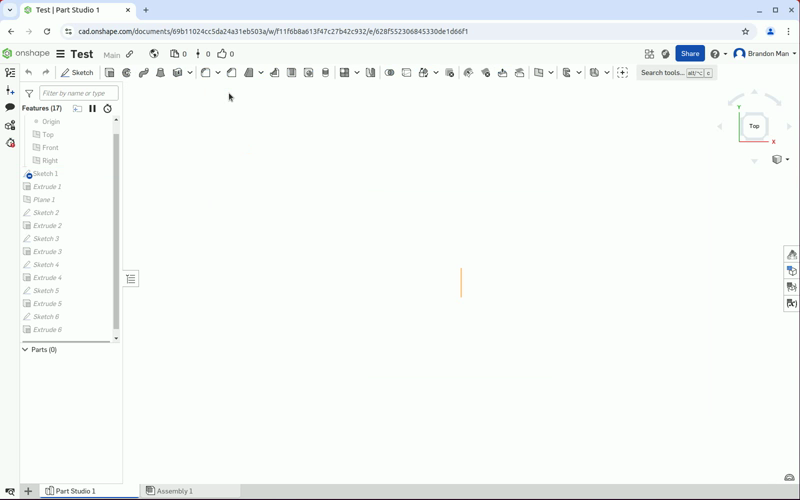
key(shift+s)
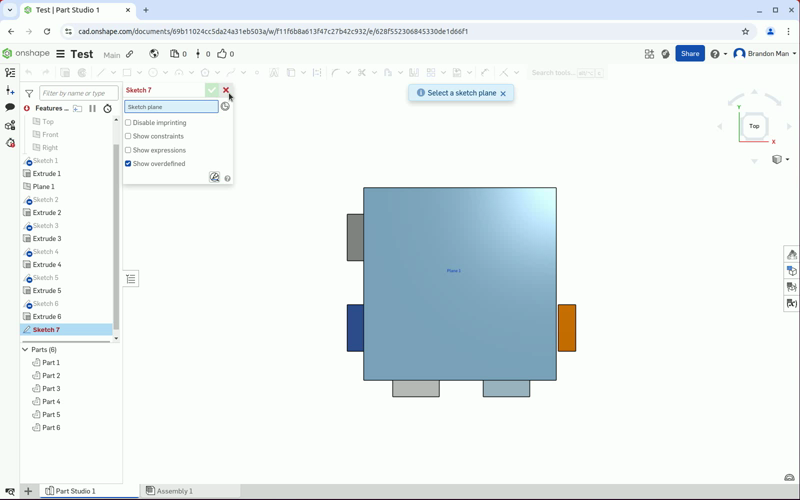
mouse_move(69, 189)
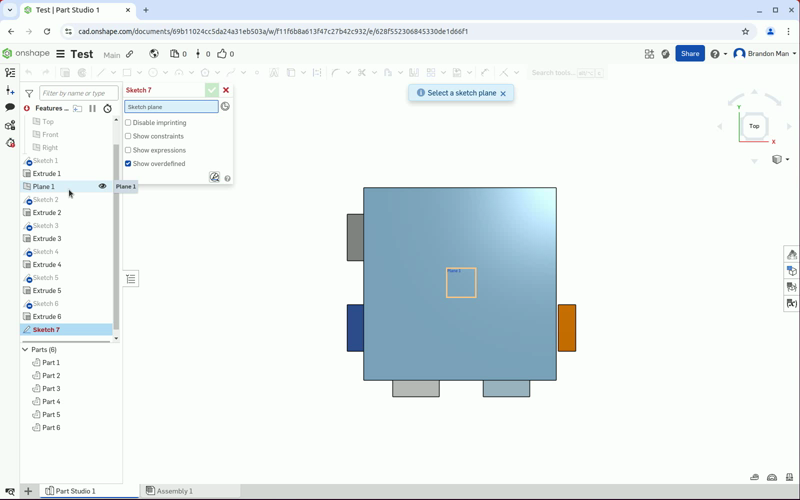
click(69, 189)
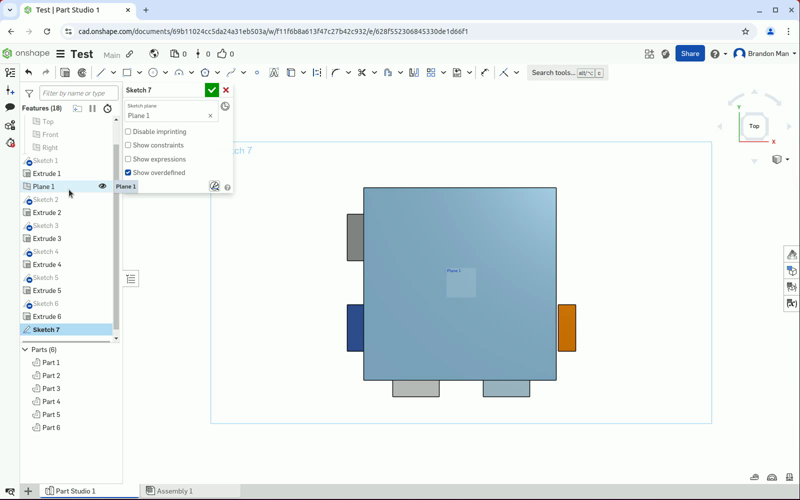
mouse_move(73, 352)
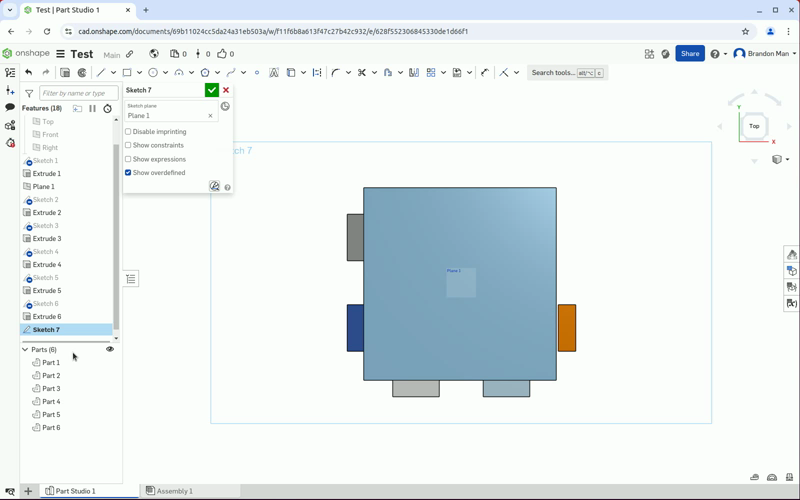
key(y)
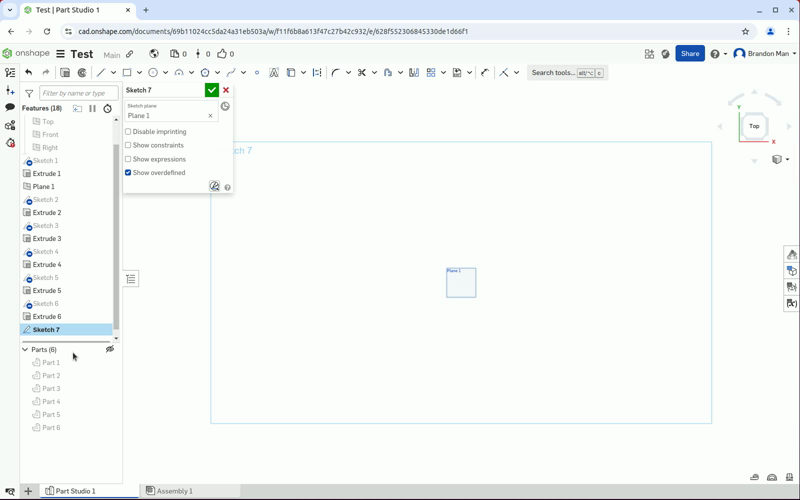
key(l)
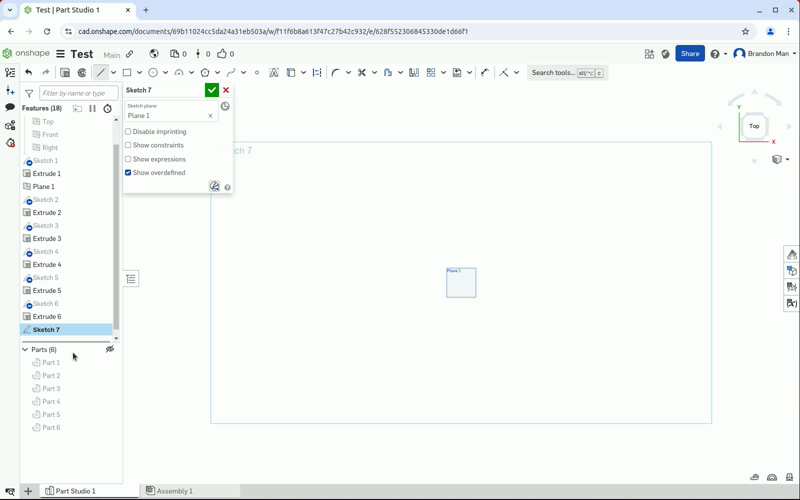
key_down(shift)
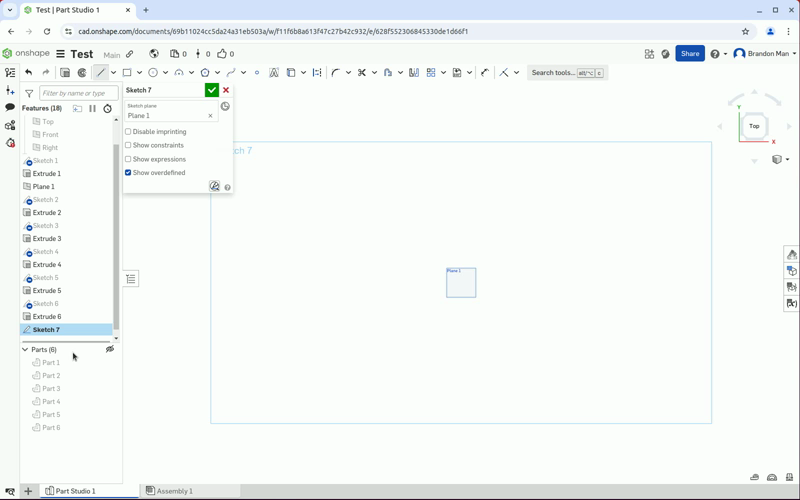
mouse_move(558, 260)
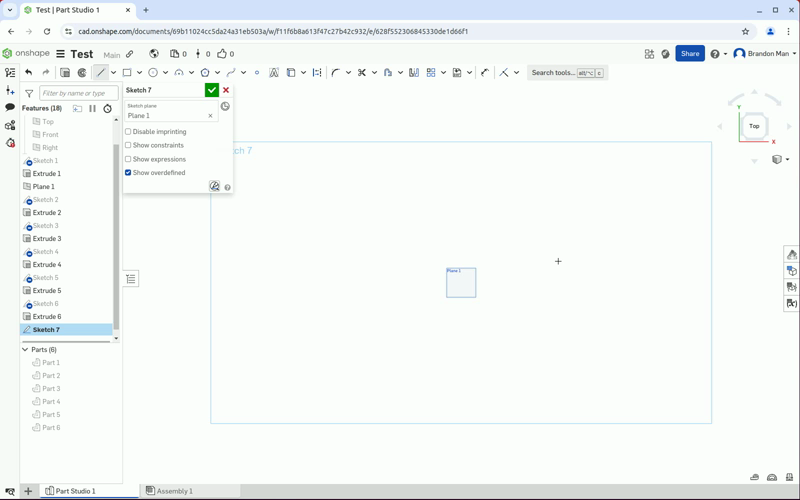
click(558, 260)
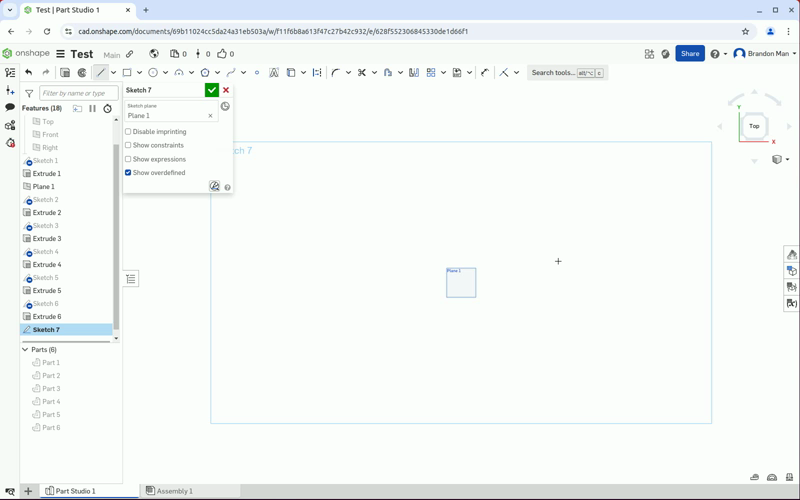
key_up(shift)
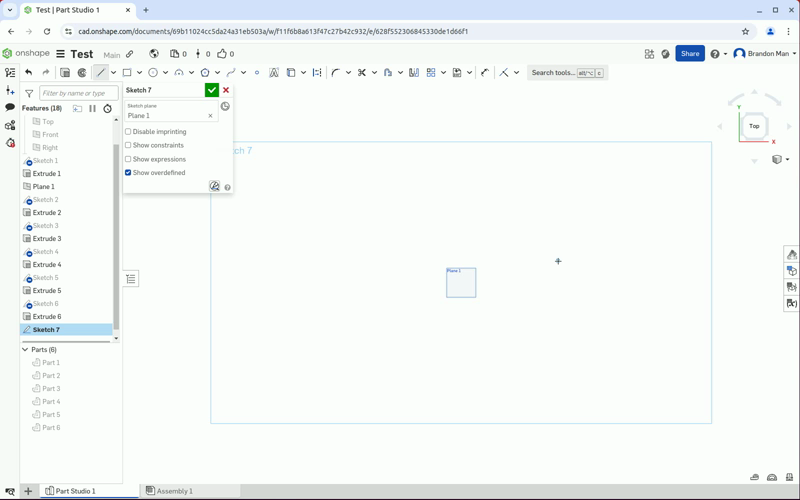
key_down(shift)
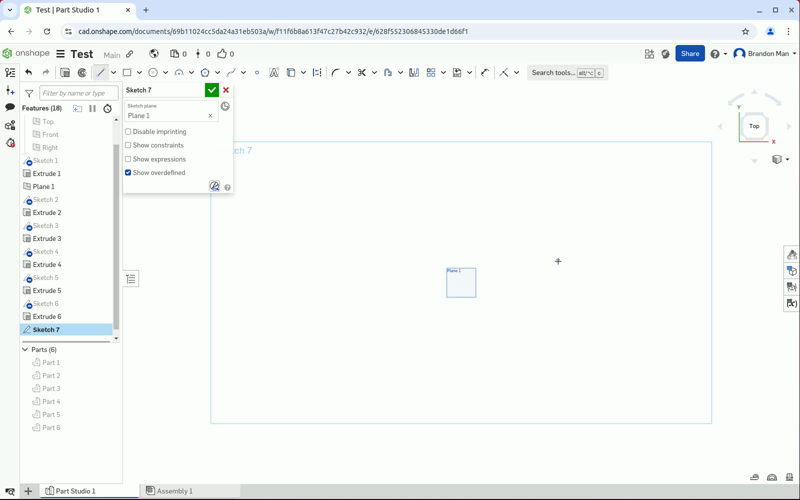
mouse_move(588, 260)
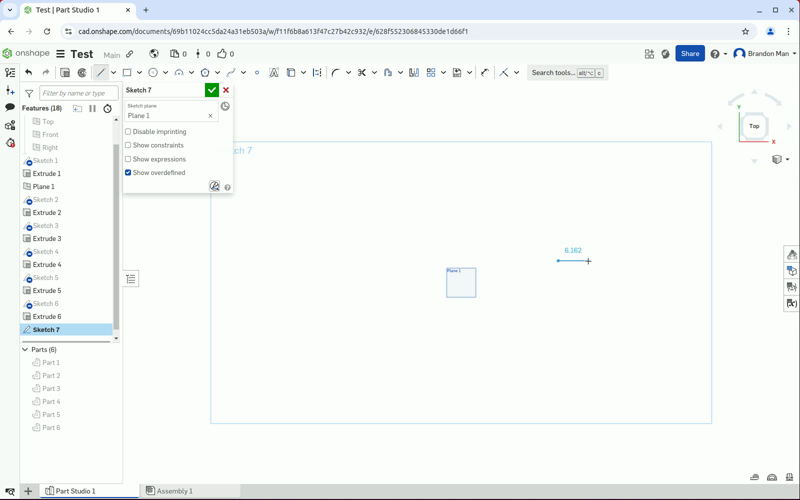
mouse_move(575, 260)
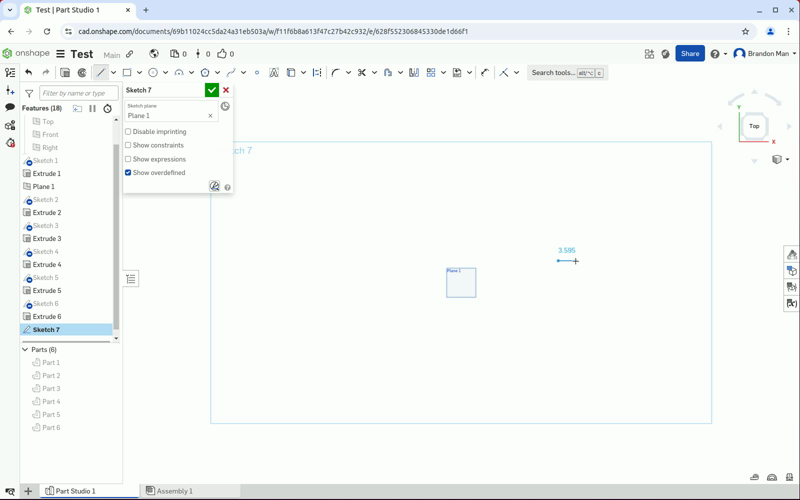
click(575, 260)
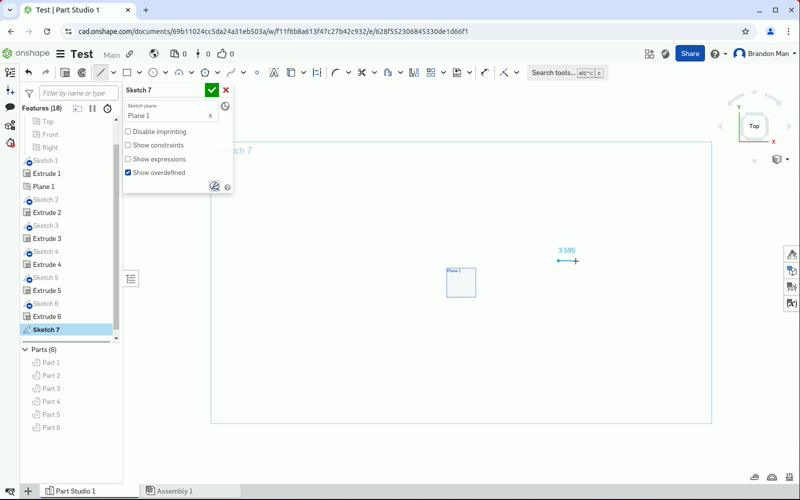
key_up(shift)
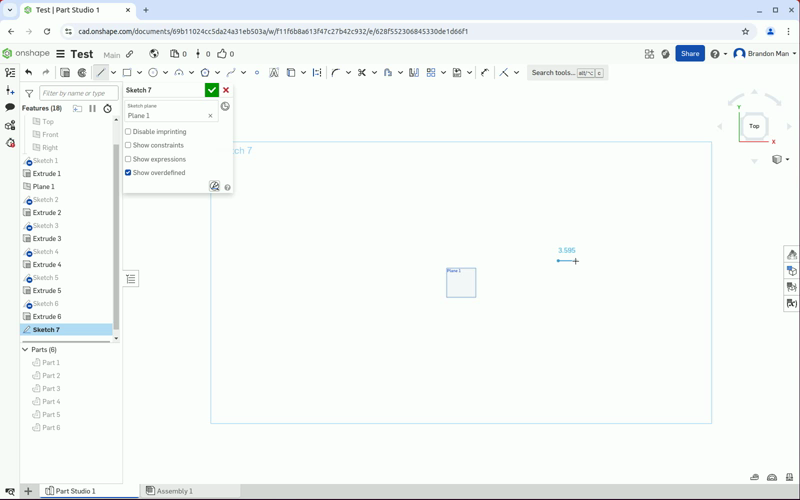
key_down(shift)
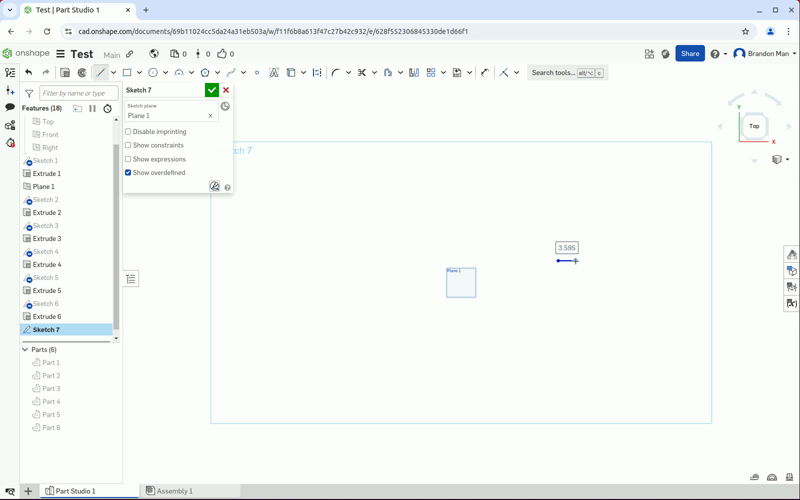
mouse_move(589, 260)
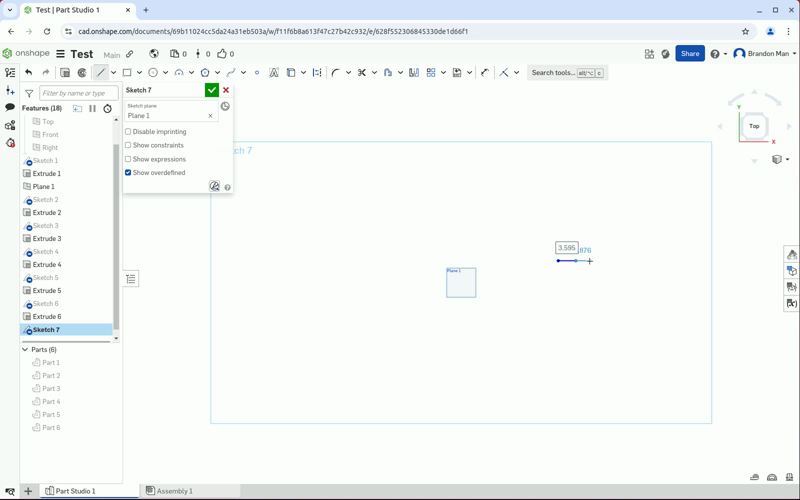
mouse_move(575, 214)
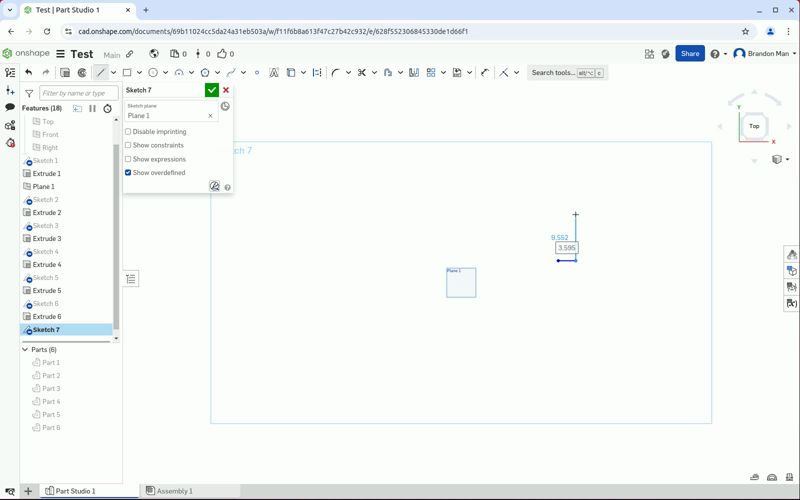
click(575, 214)
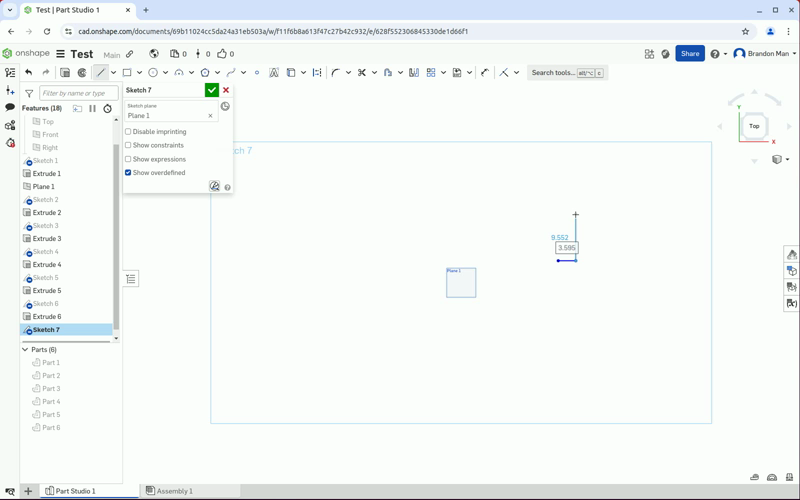
key_up(shift)
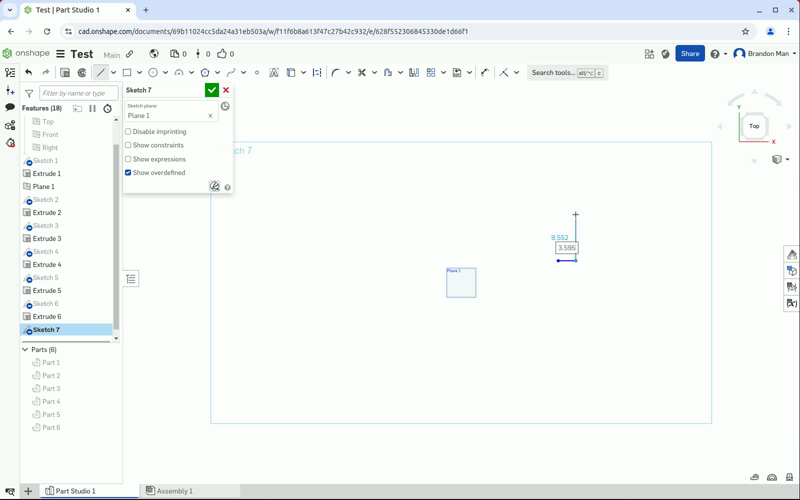
key_down(shift)
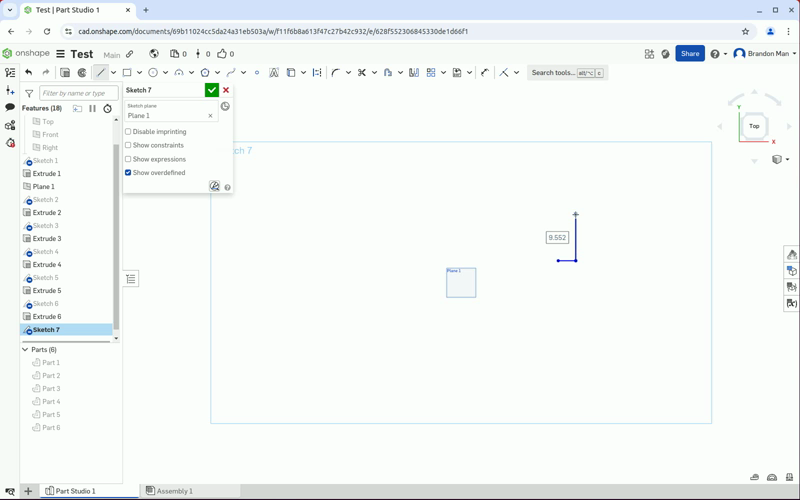
mouse_move(589, 214)
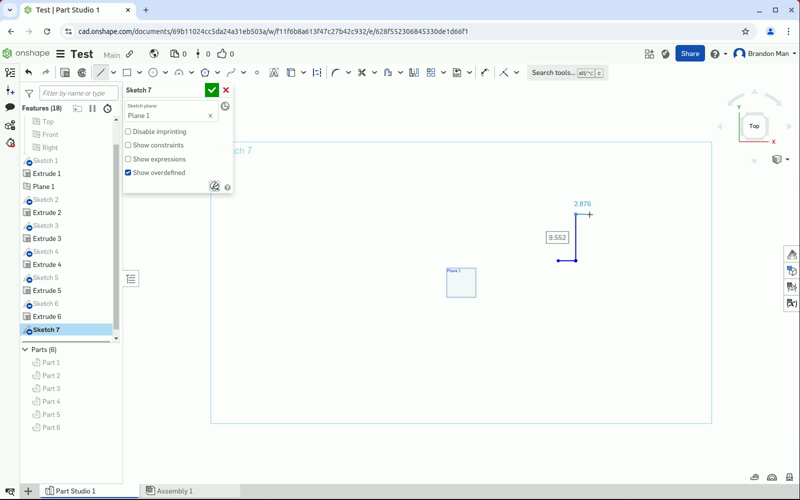
mouse_move(558, 214)
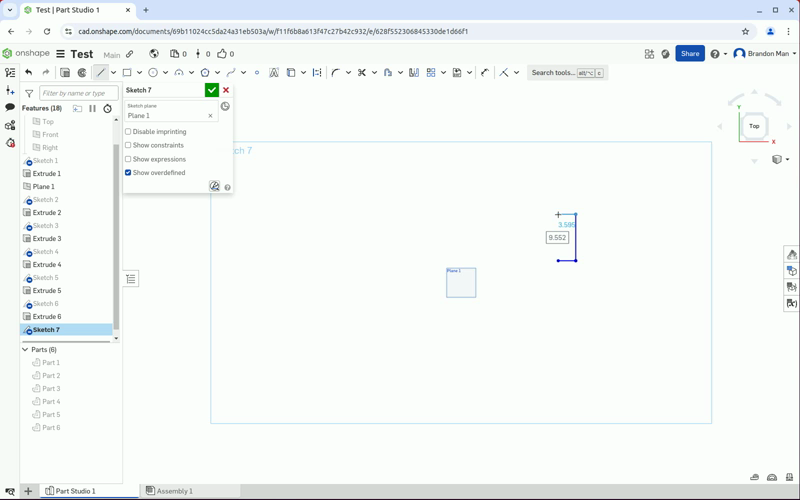
click(558, 214)
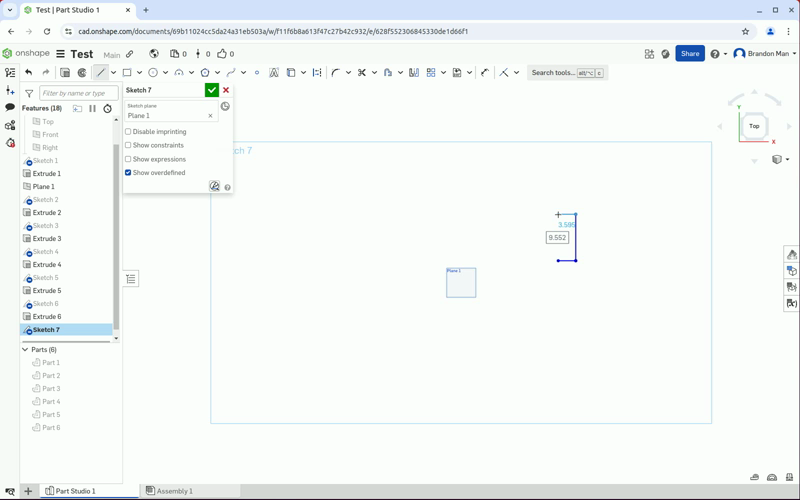
key_up(shift)
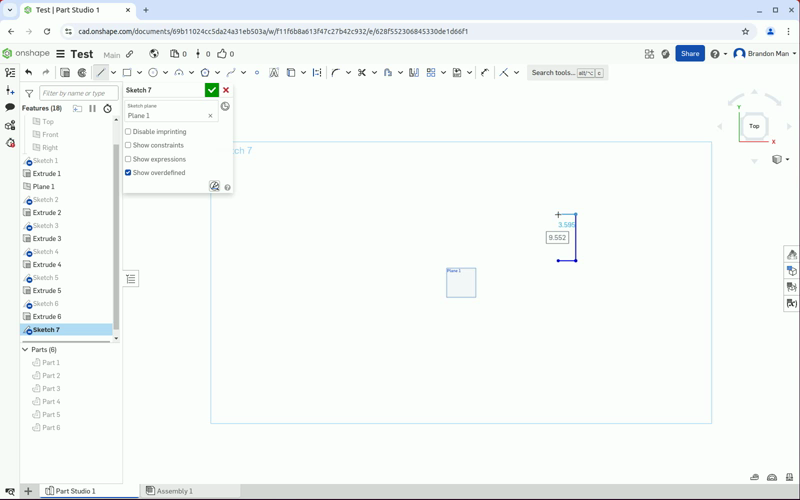
mouse_move(588, 214)
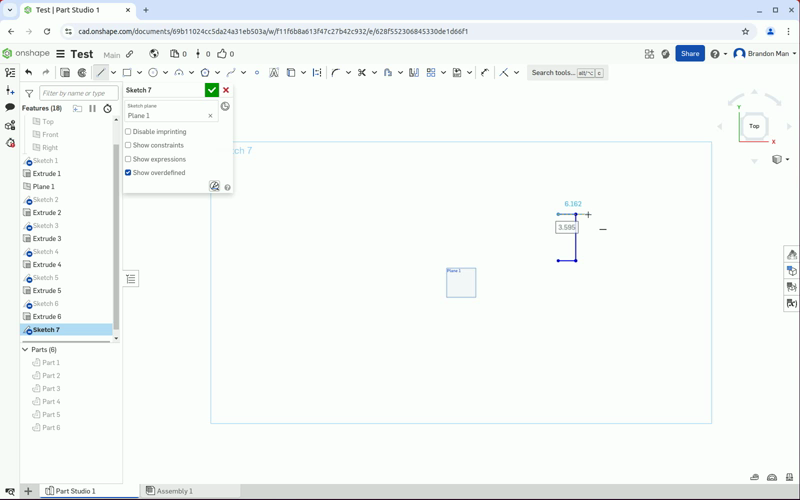
key_down(shift)
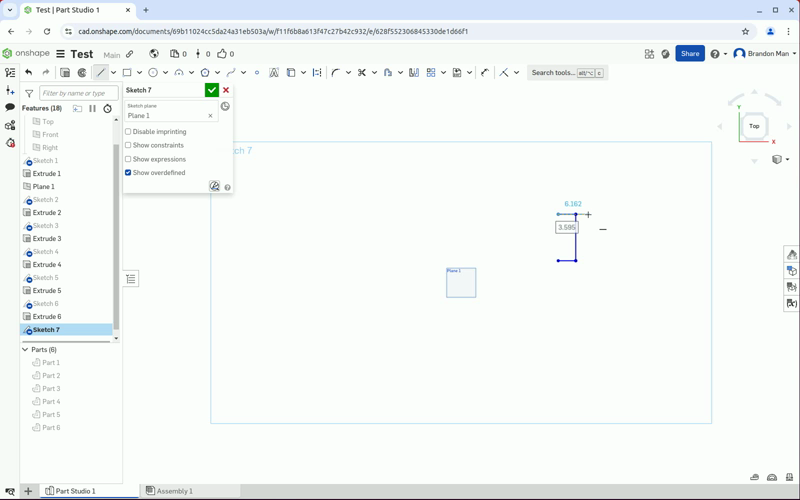
mouse_move(558, 260)
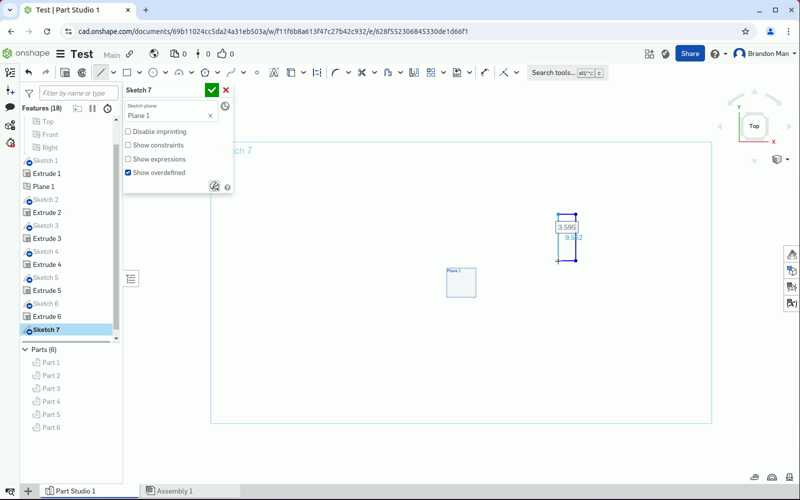
key_up(shift)
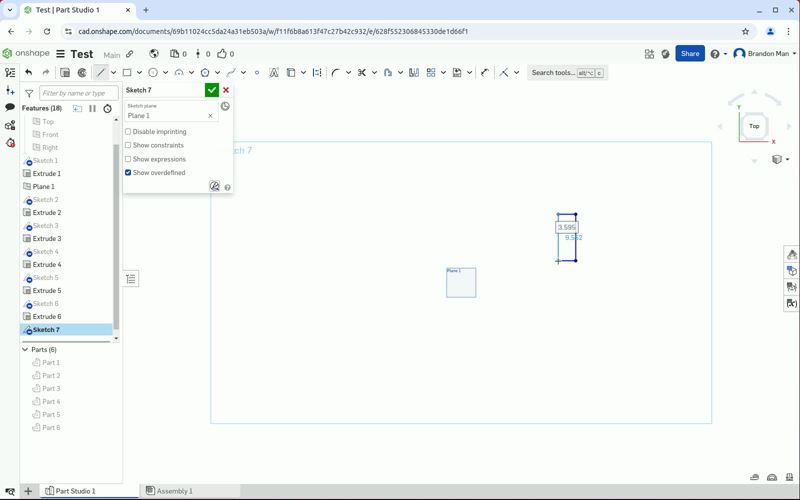
click(558, 260)
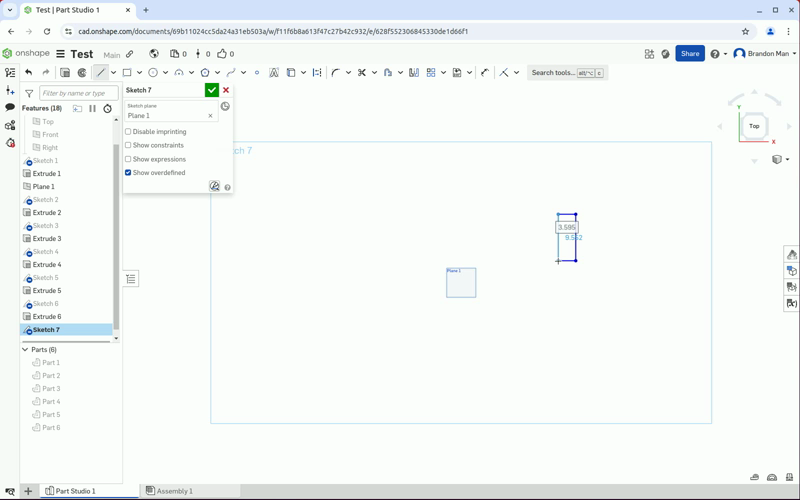
key(esc)
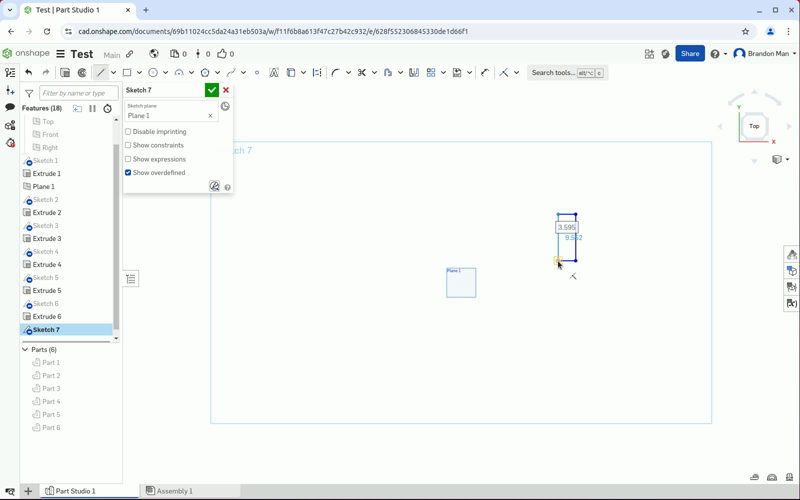
mouse_move(569, 216)
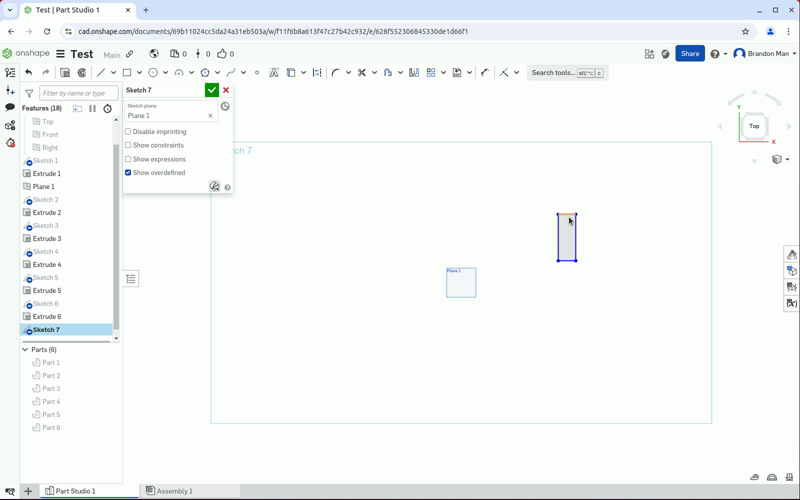
scroll(6)
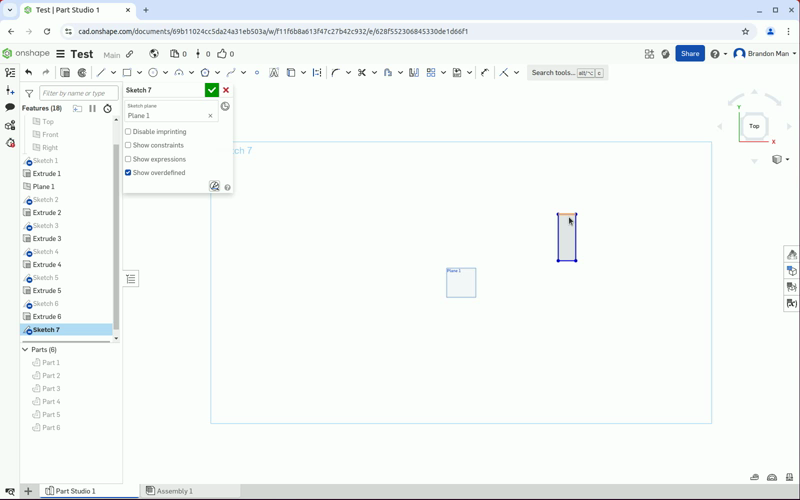
scroll(6)
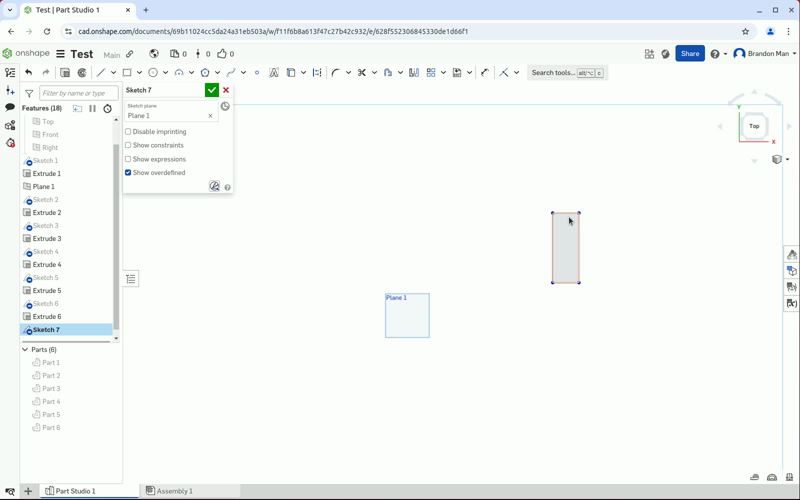
scroll(6)
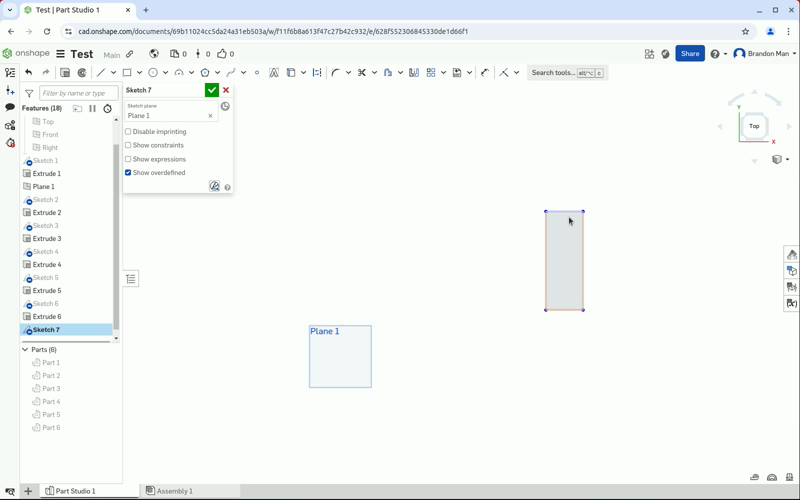
scroll(6)
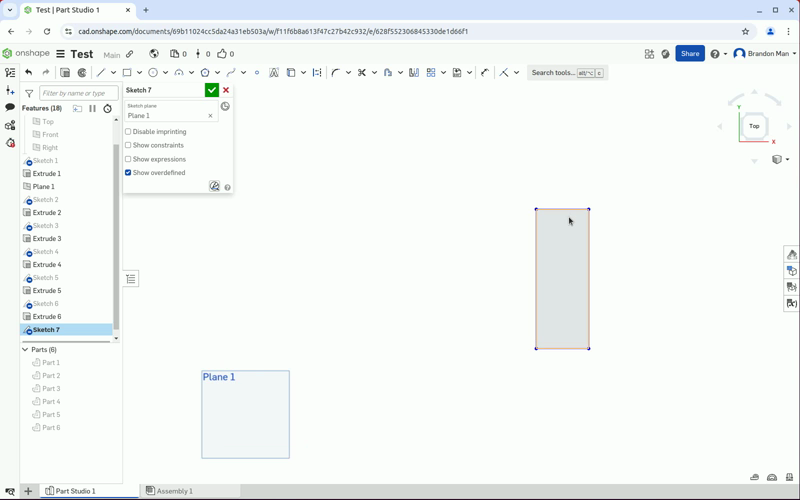
scroll(6)
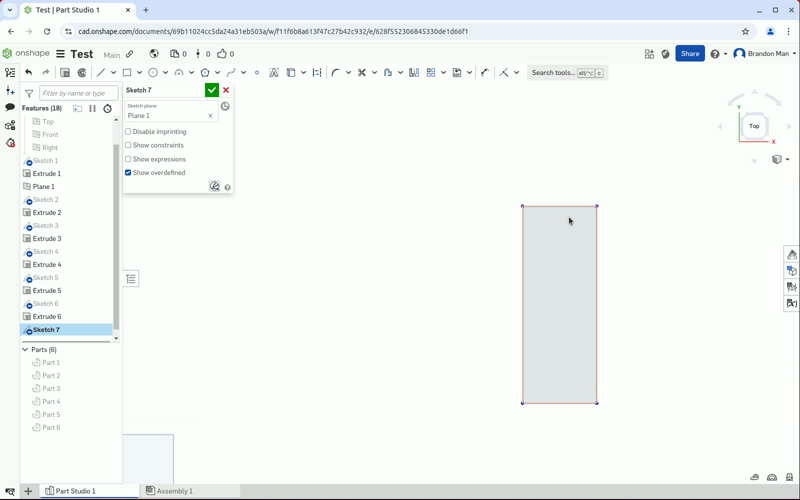
scroll(6)
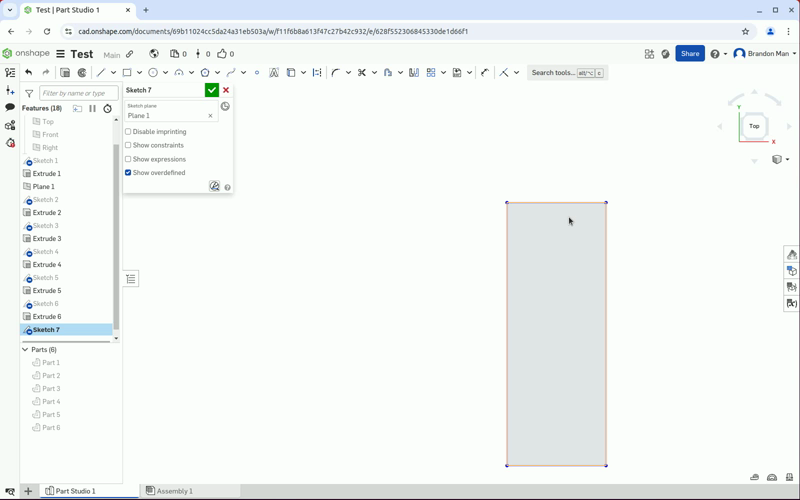
scroll(6)
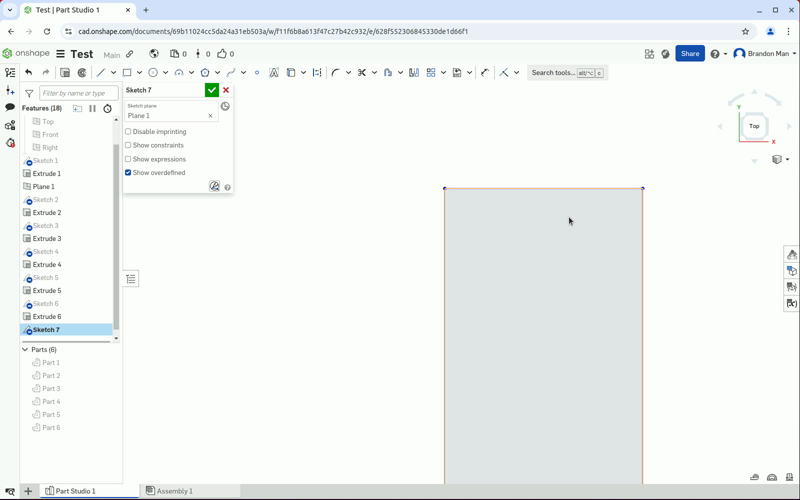
click(569, 216)
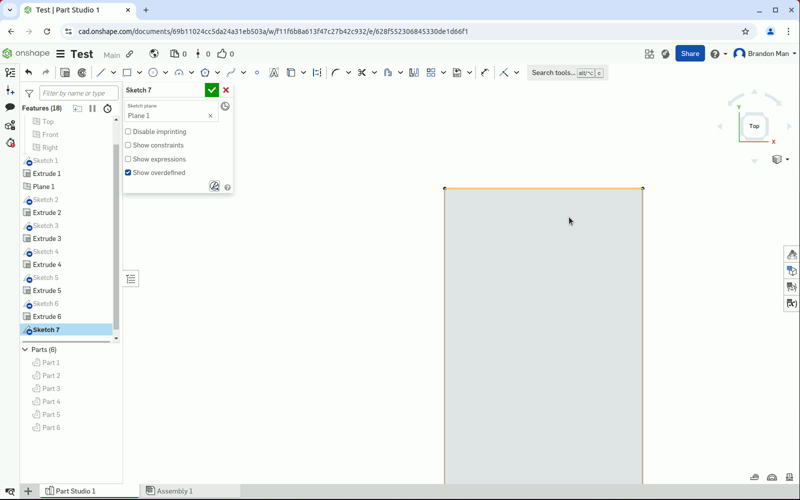
scroll(-6)
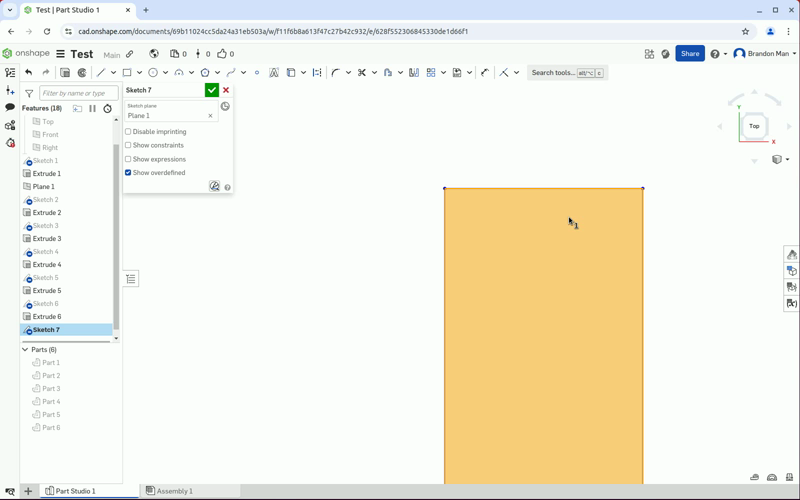
scroll(-6)
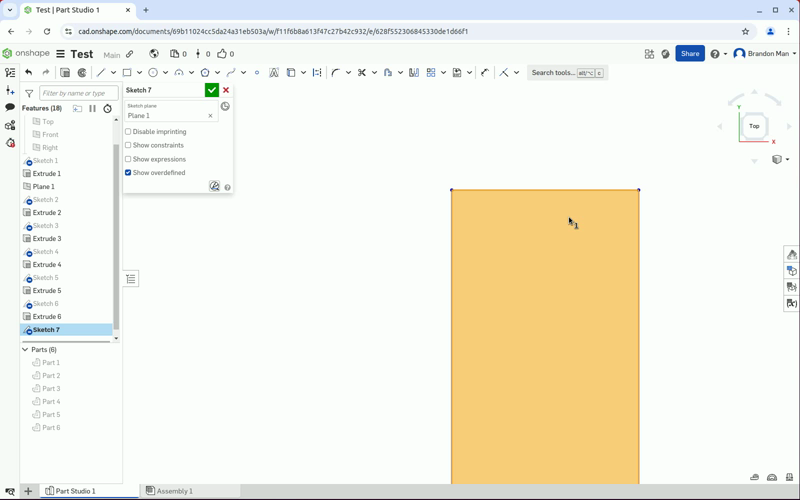
scroll(-6)
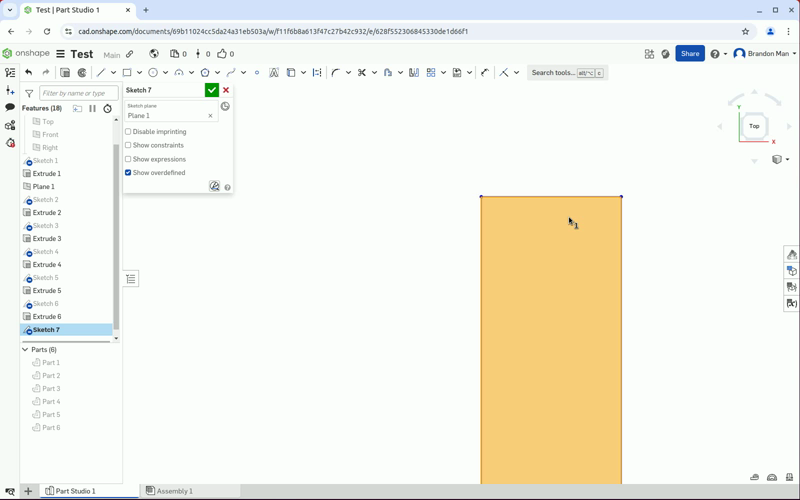
scroll(-6)
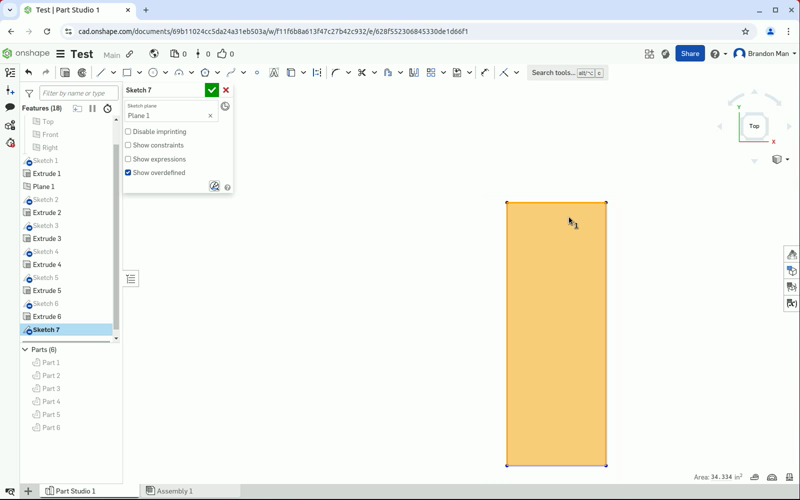
scroll(-6)
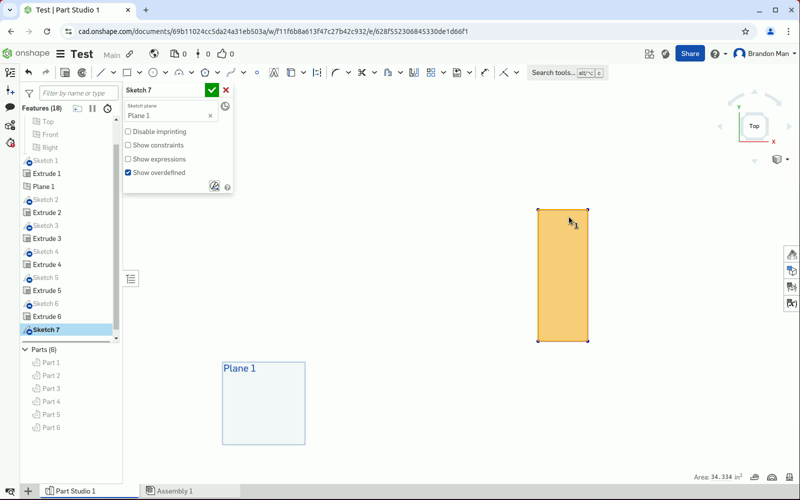
scroll(-6)
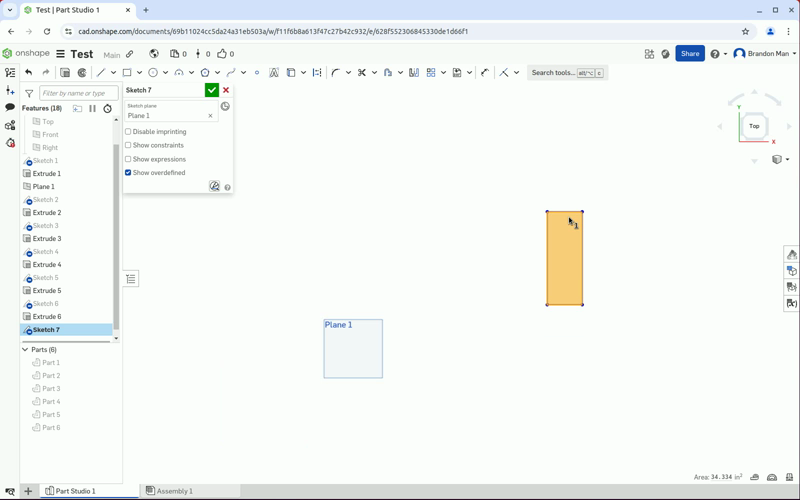
scroll(-6)
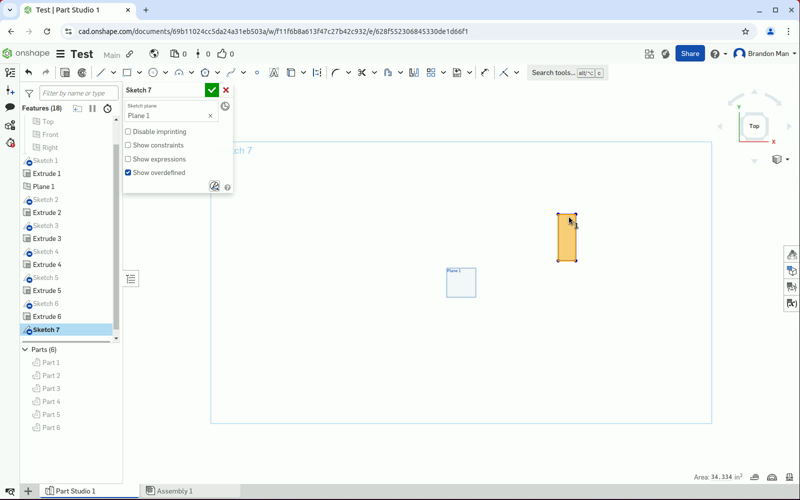
mouse_move(73, 352)
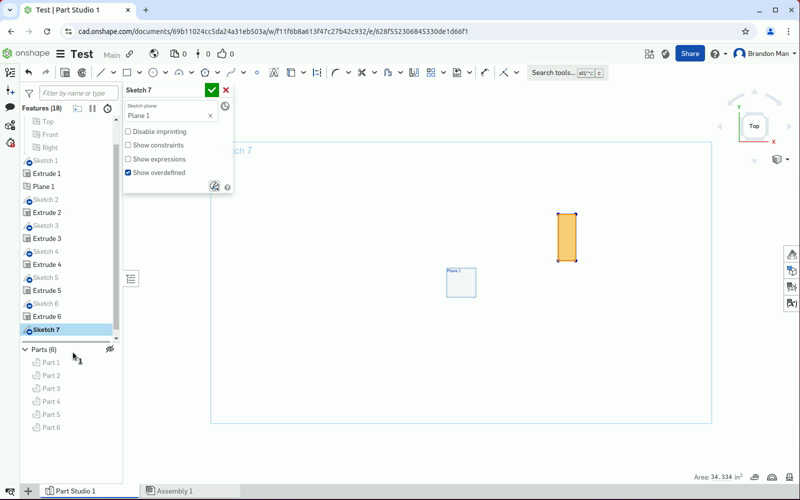
key(shift+y)
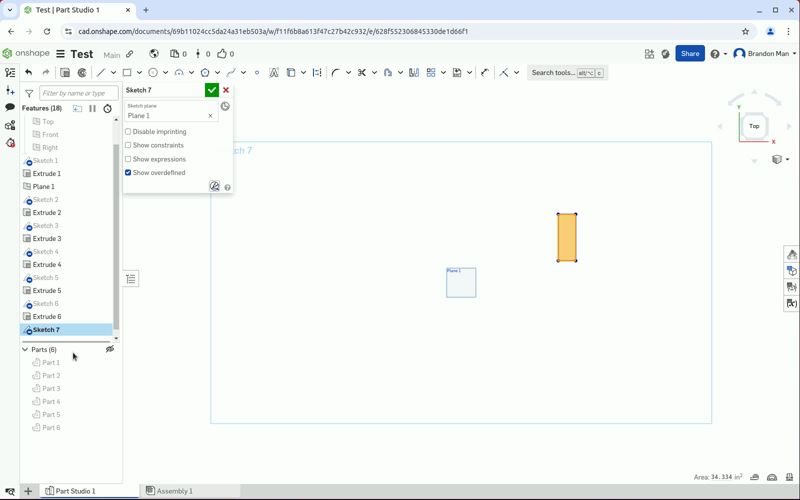
key(shift+e)
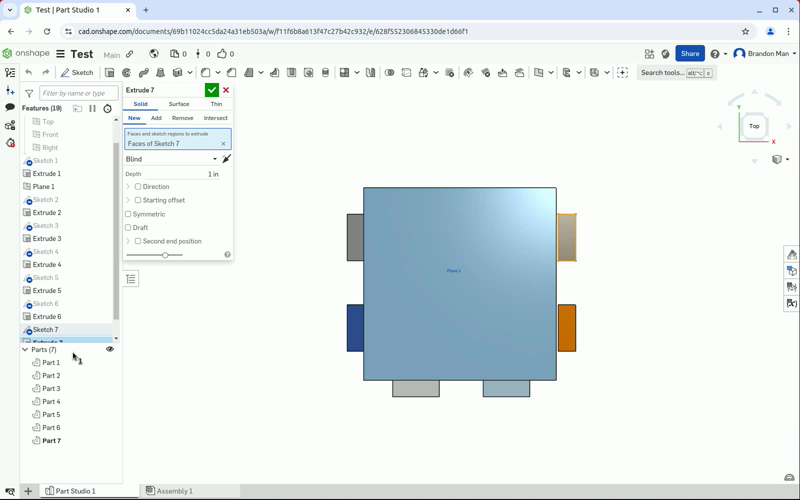
mouse_move(143, 106)
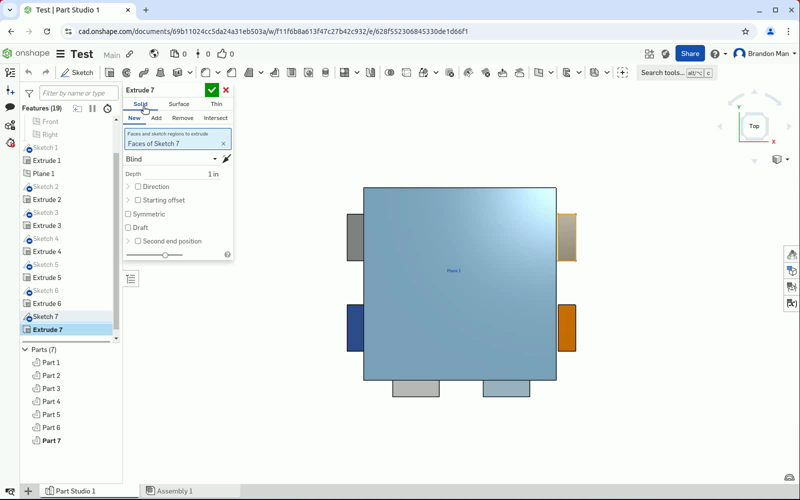
click(143, 106)
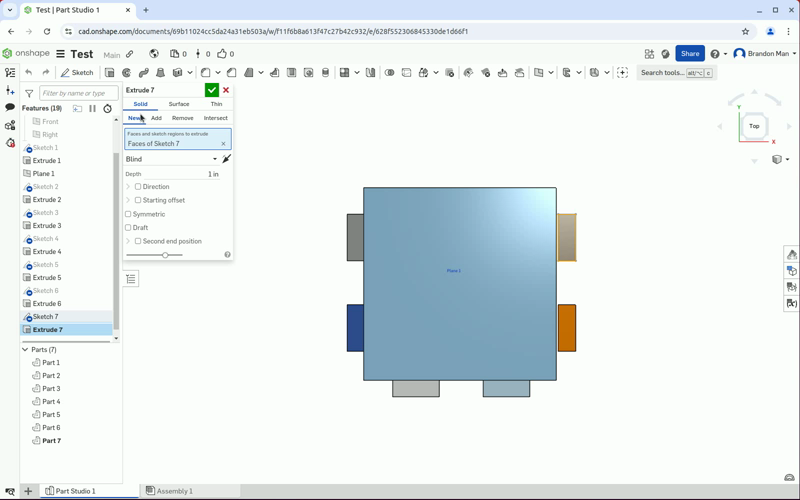
mouse_move(137, 120)
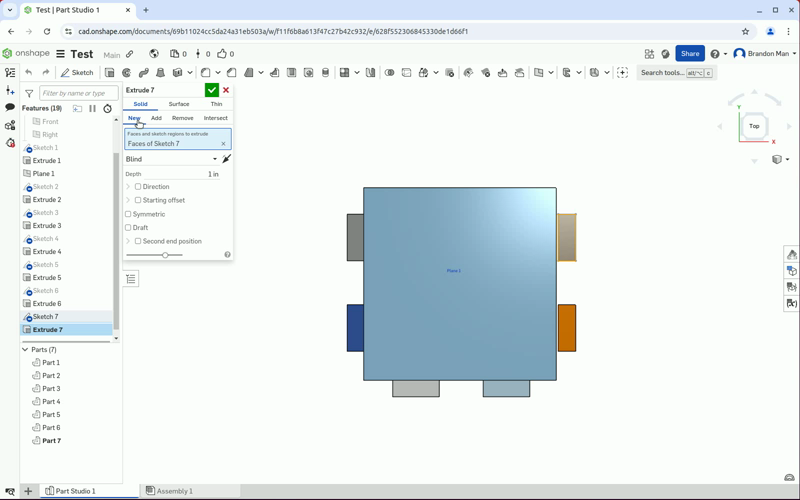
click(137, 120)
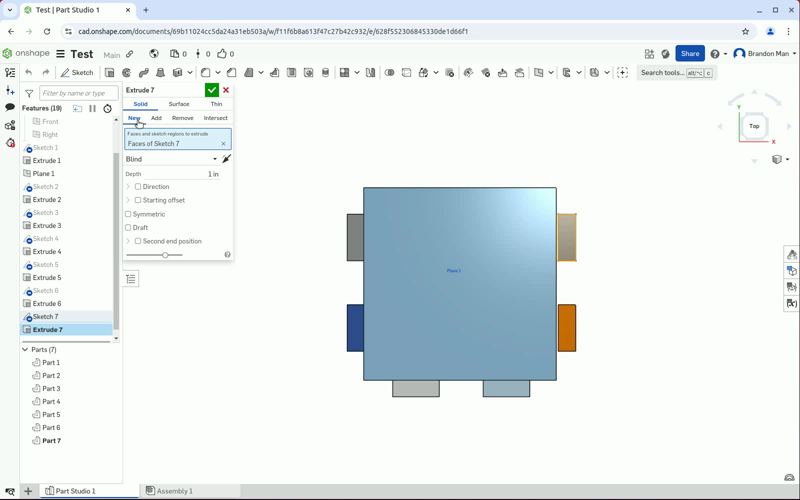
key(tab, 4)
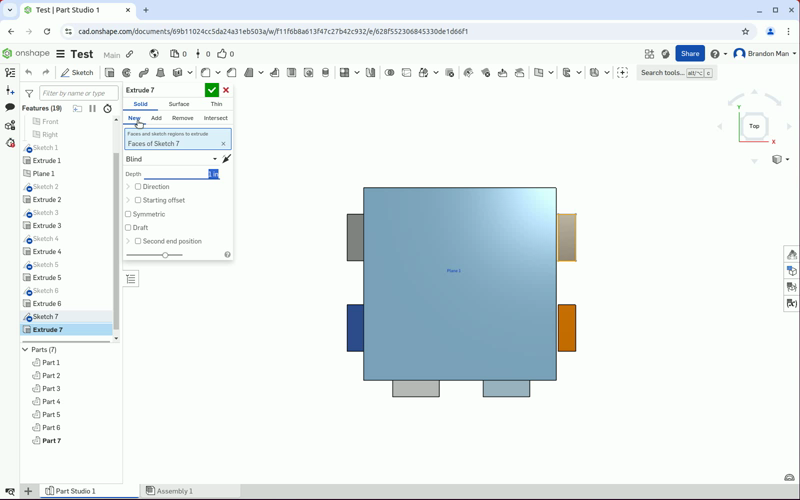
text(-3.611)
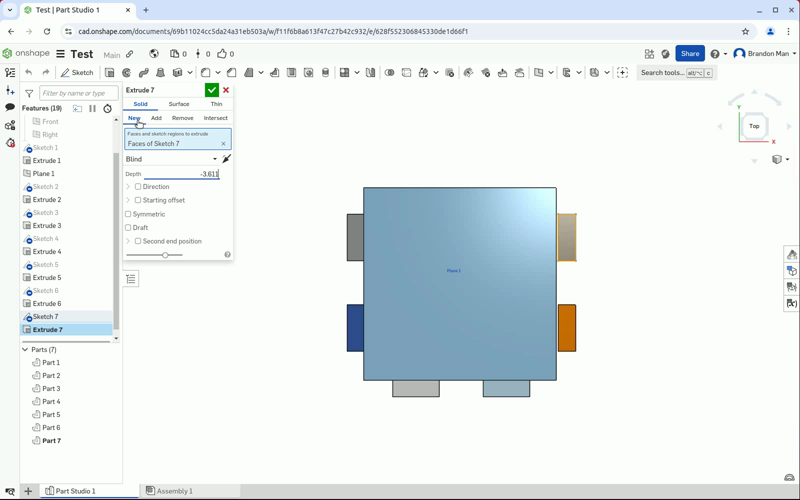
key(enter)
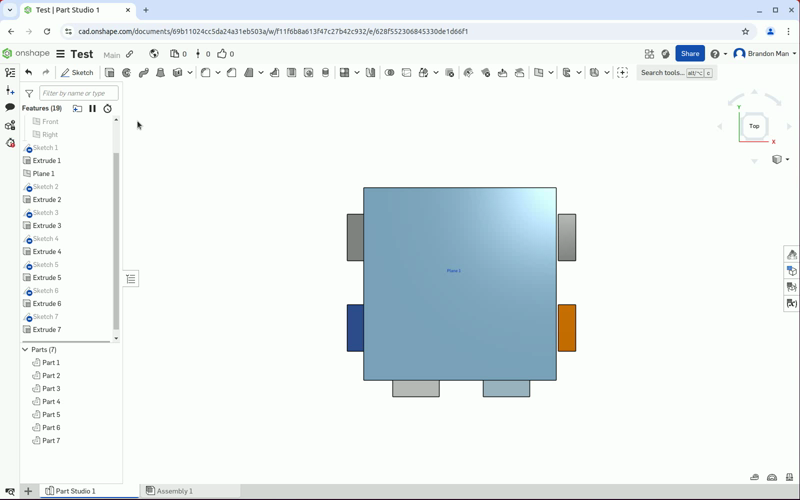
key(shift+h)
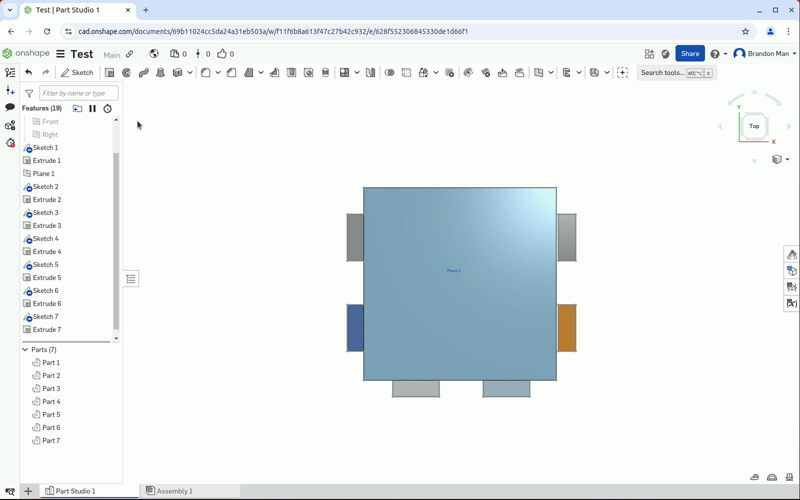
key(shift+h)
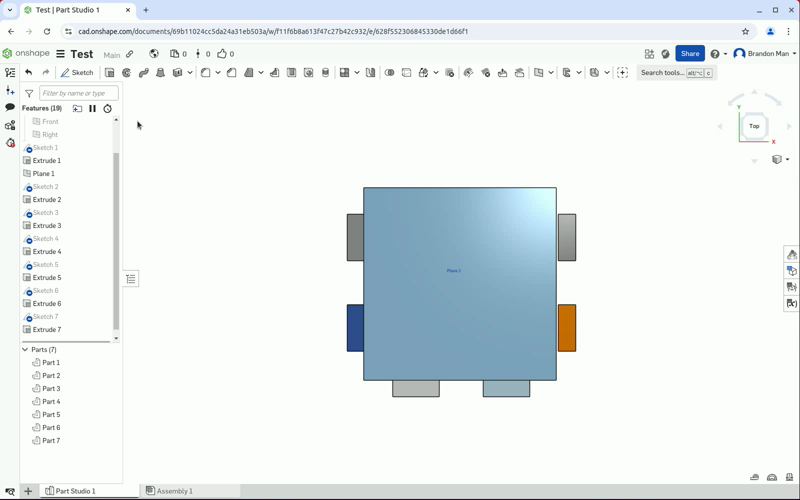
mouse_move(69, 150)
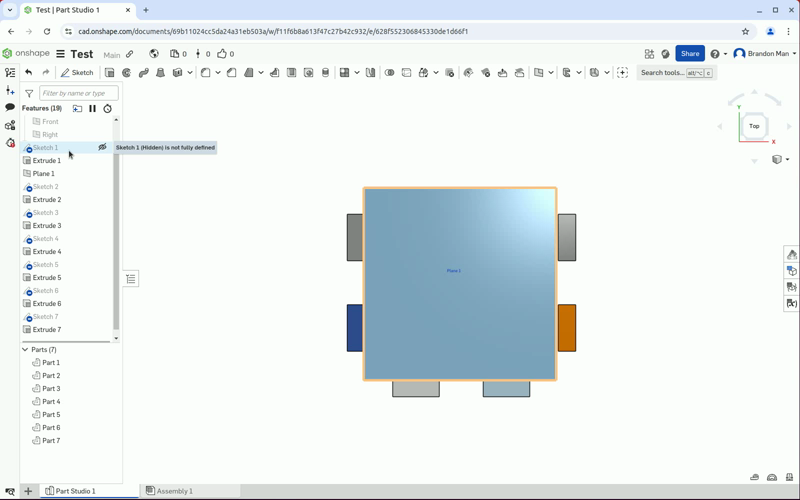
click(69, 150)
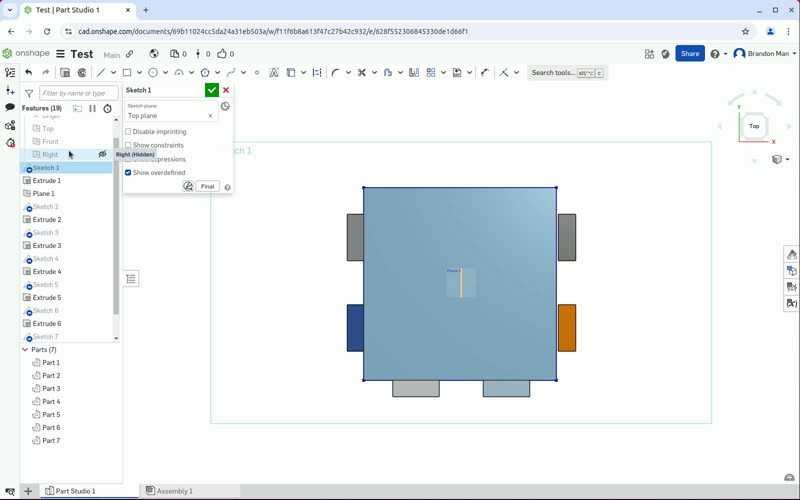
mouse_move(229, 92)
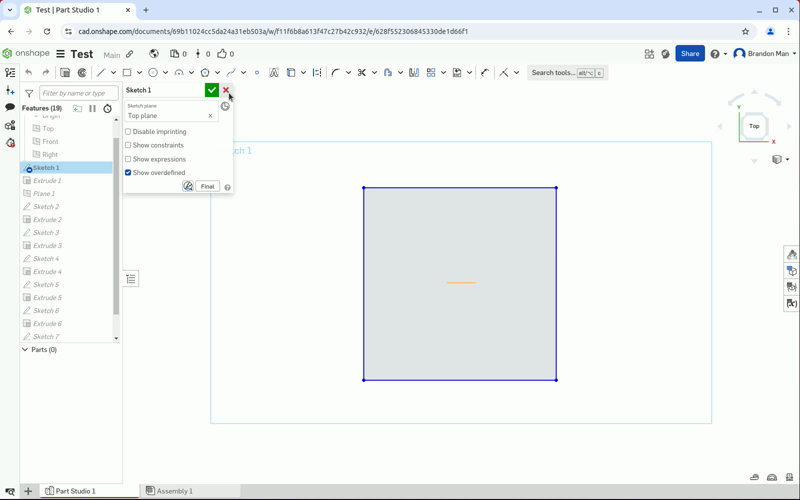
click(229, 92)
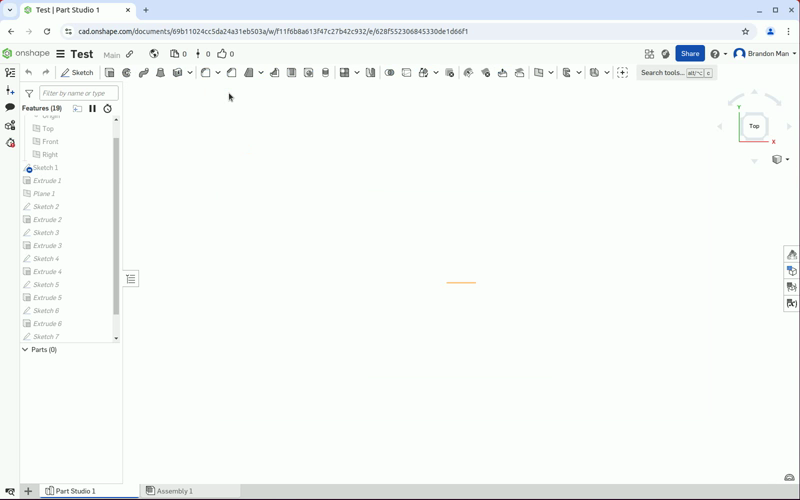
key(shift+s)
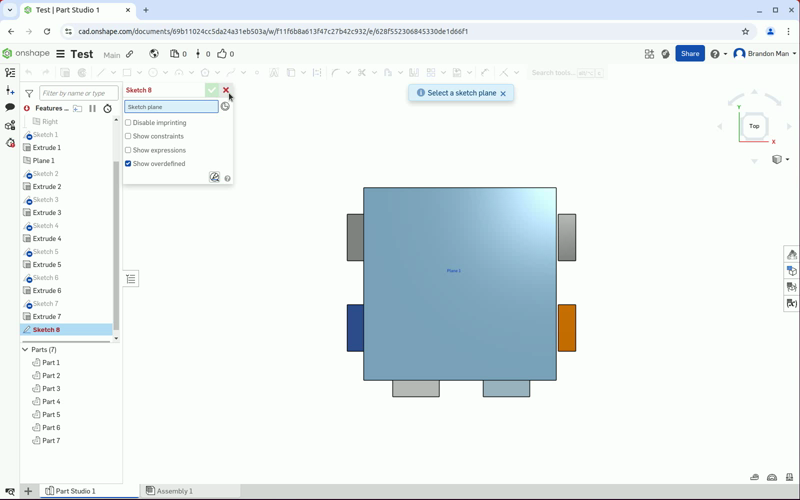
mouse_move(69, 163)
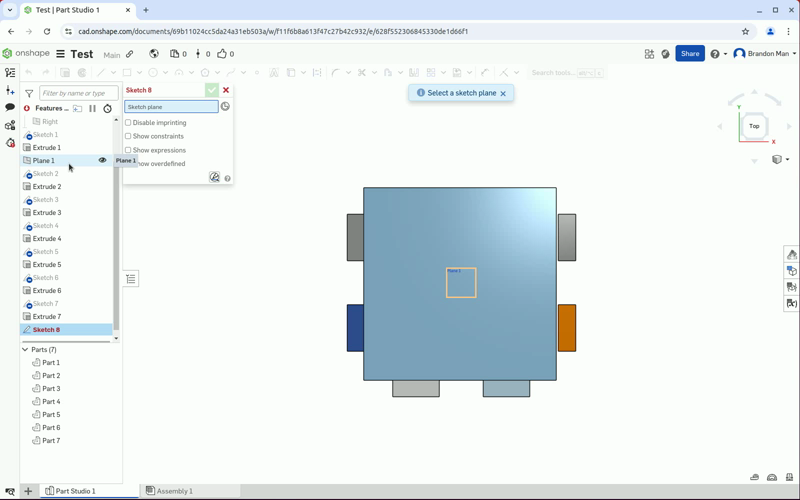
click(69, 163)
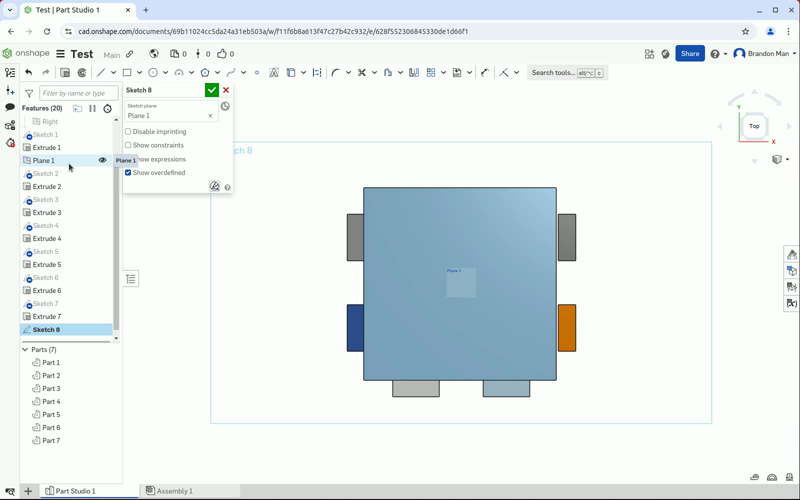
mouse_move(73, 352)
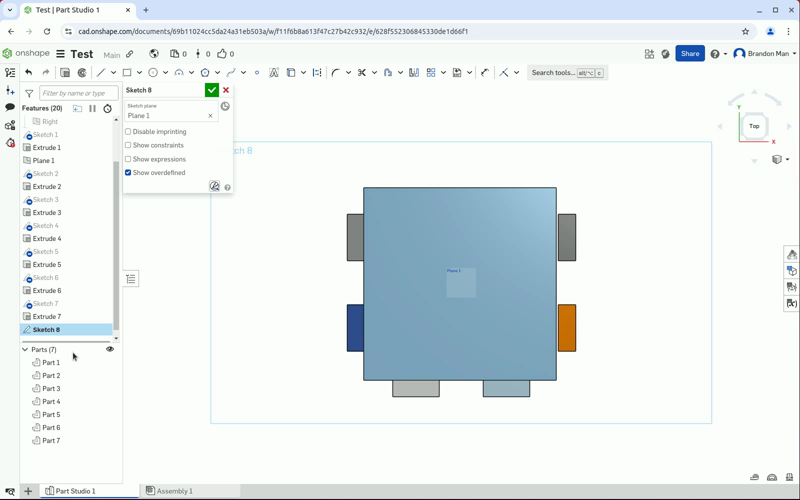
key(y)
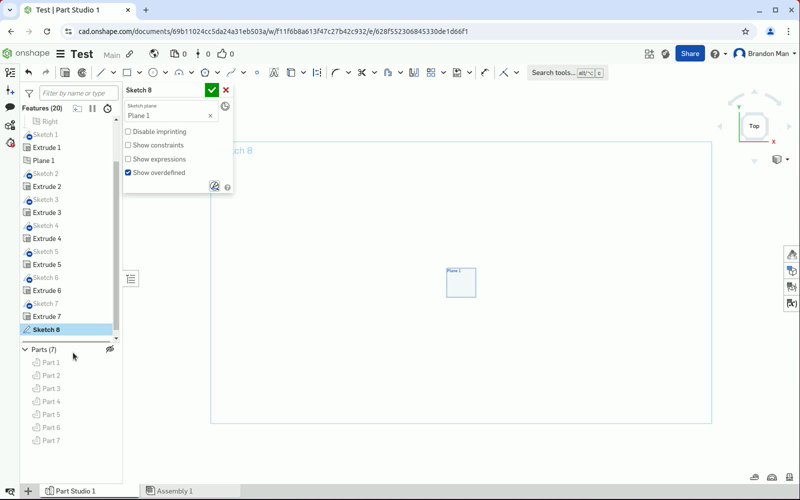
key(l)
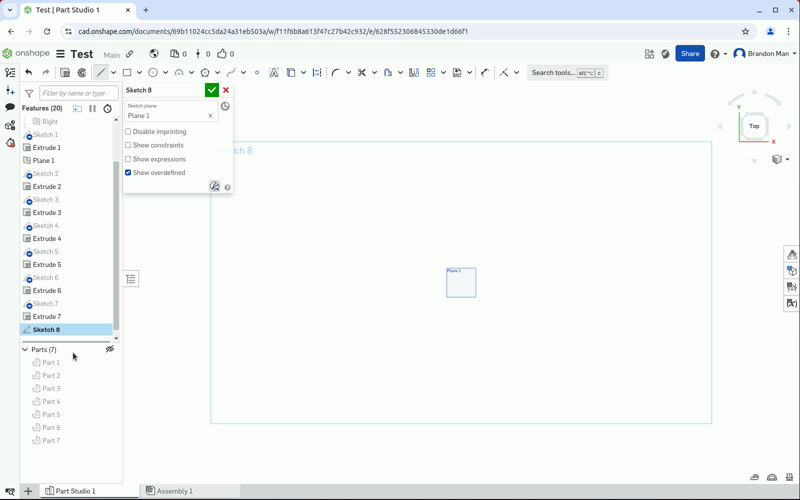
key_down(shift)
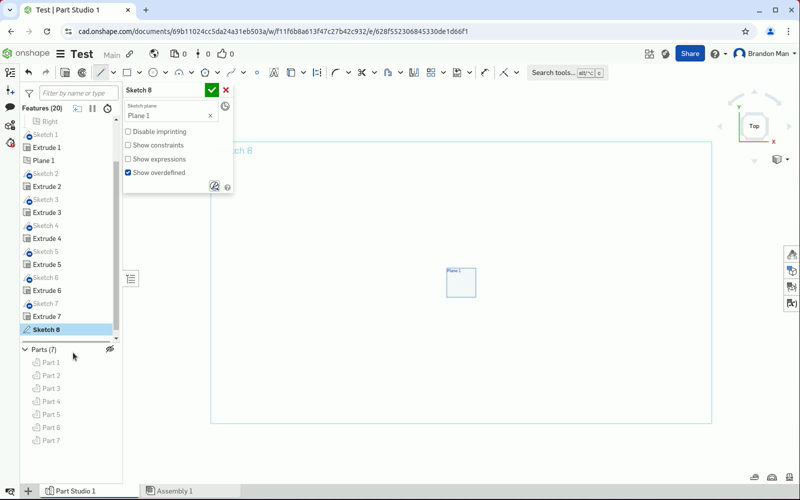
mouse_move(483, 185)
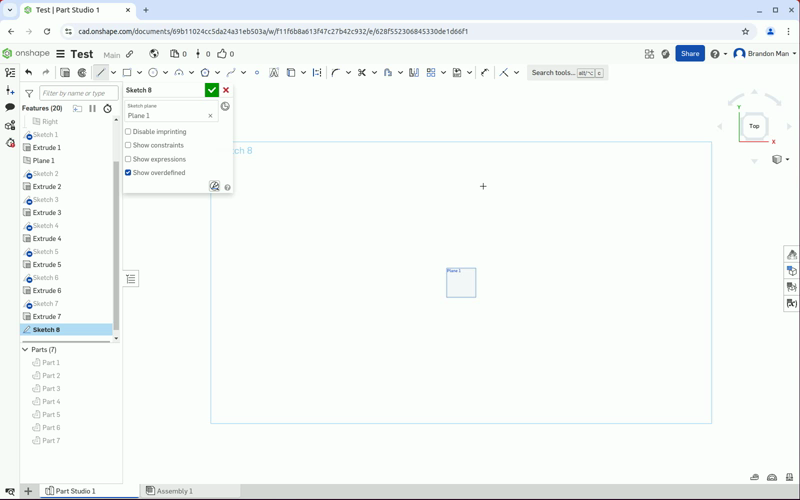
click(483, 185)
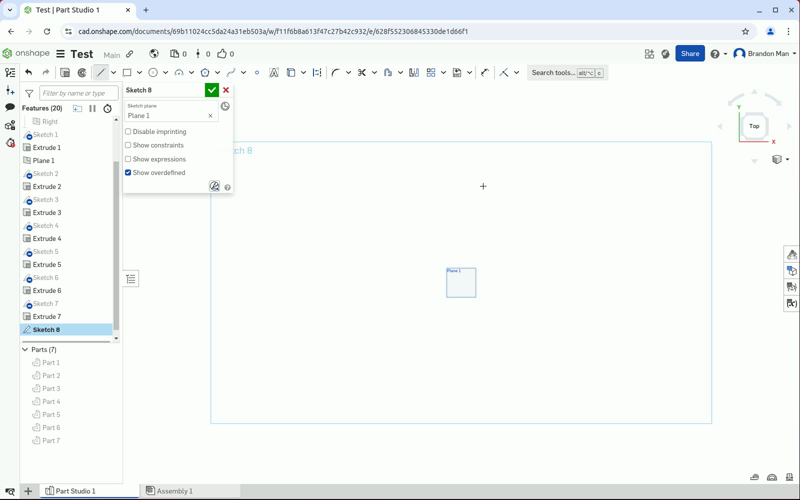
key_up(shift)
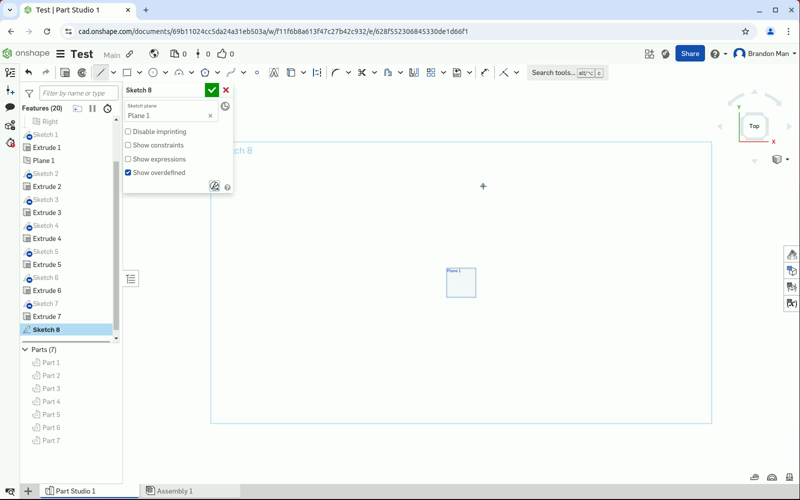
key_down(shift)
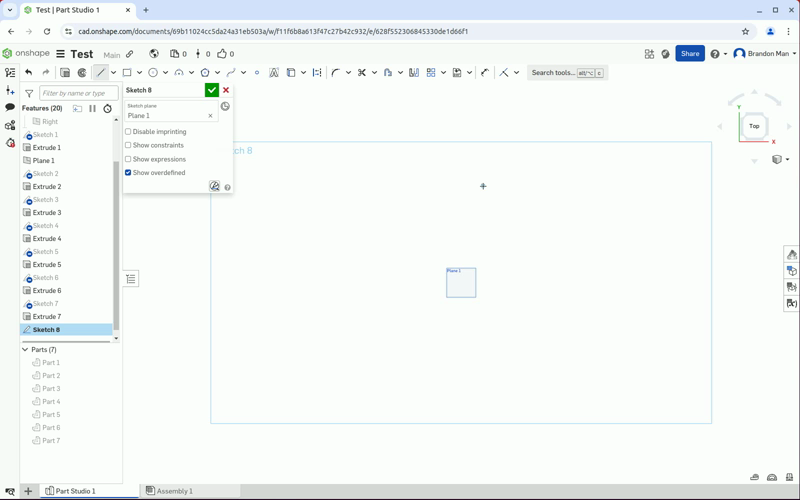
mouse_move(513, 185)
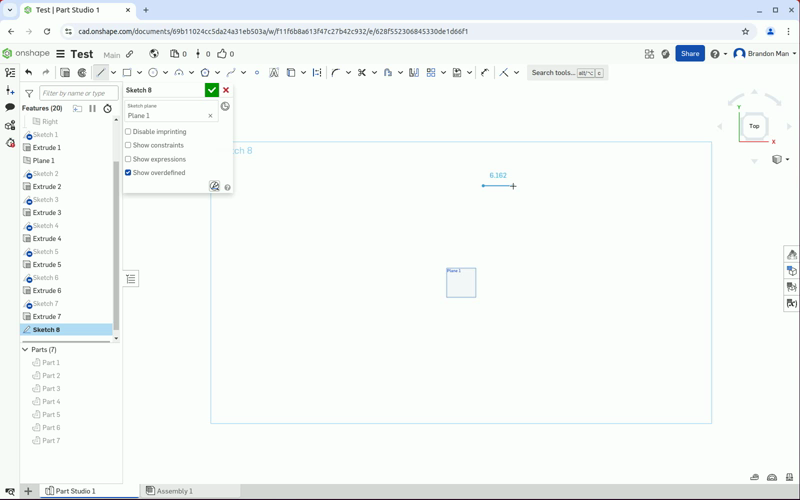
mouse_move(529, 185)
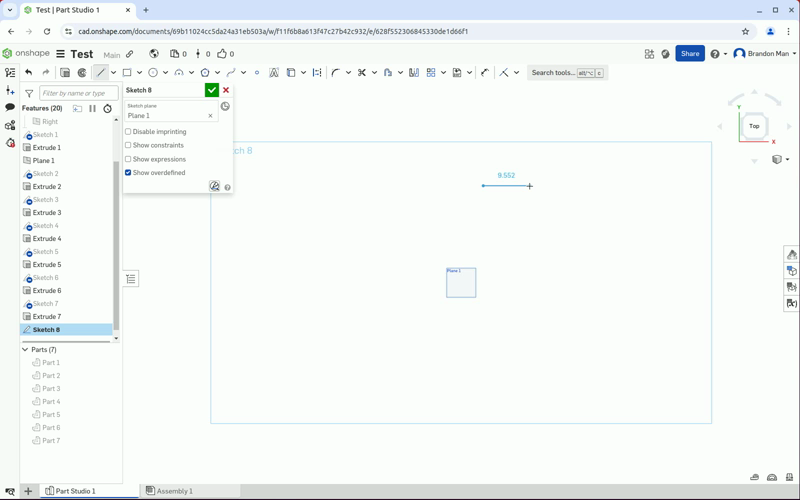
click(529, 185)
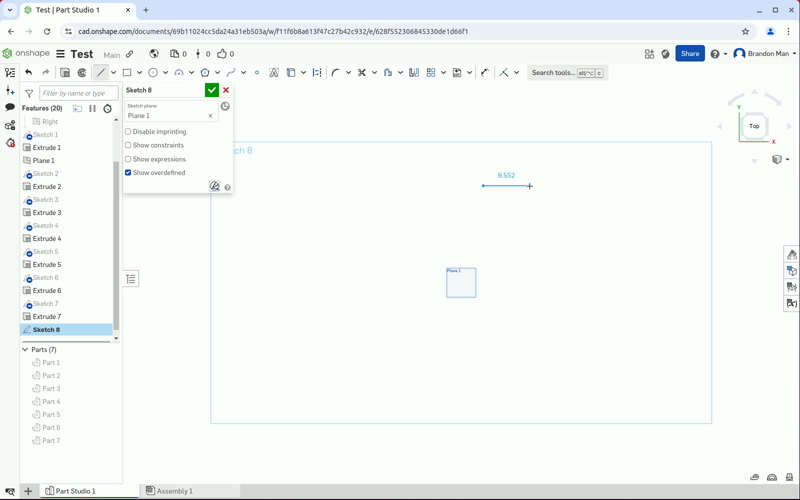
key_up(shift)
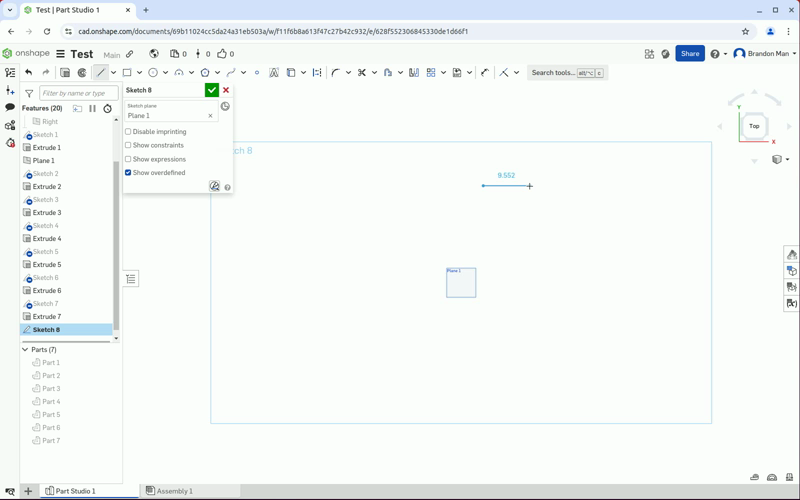
key_down(shift)
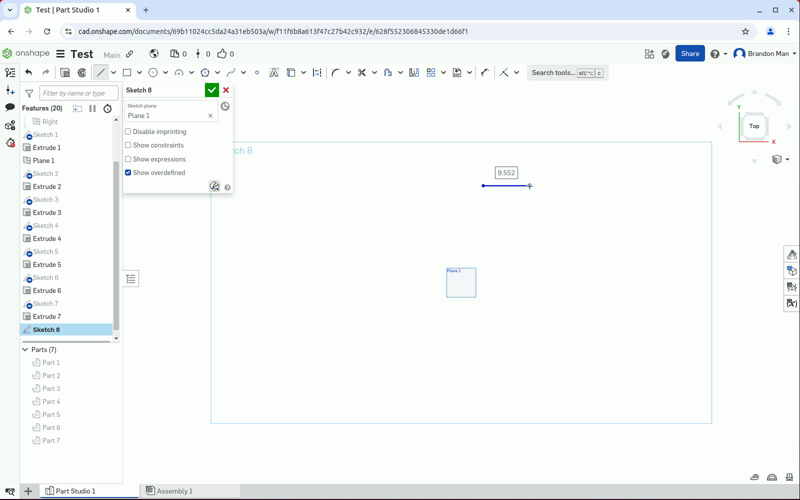
mouse_move(559, 185)
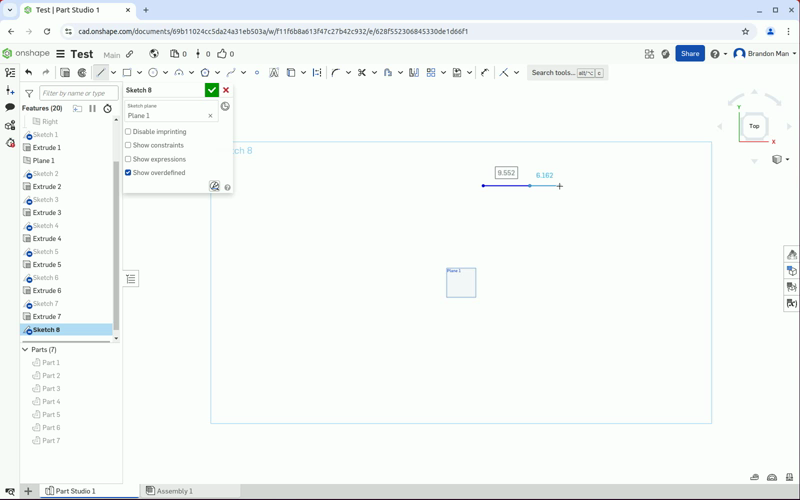
mouse_move(529, 168)
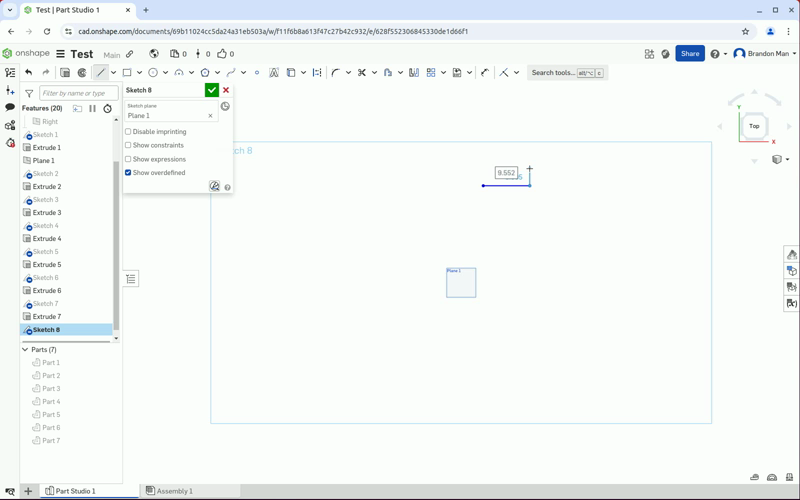
click(529, 168)
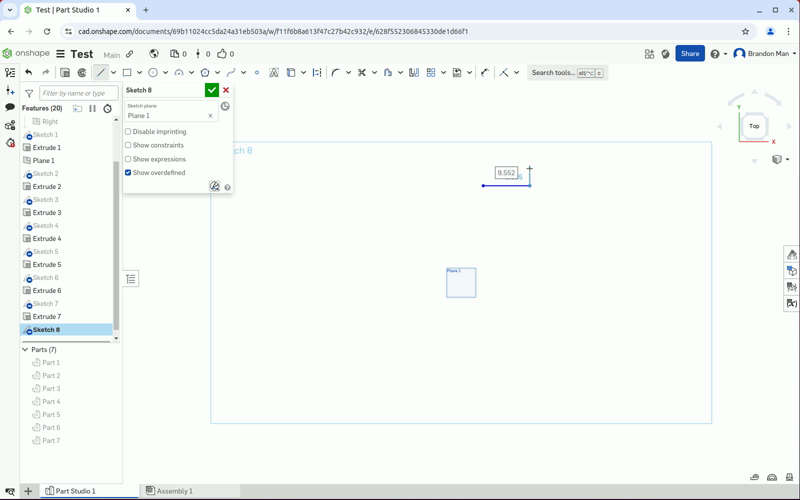
key_up(shift)
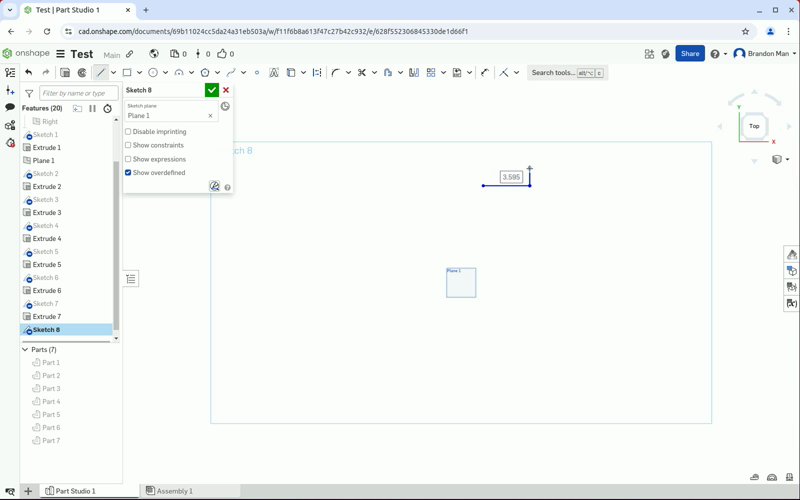
key_down(shift)
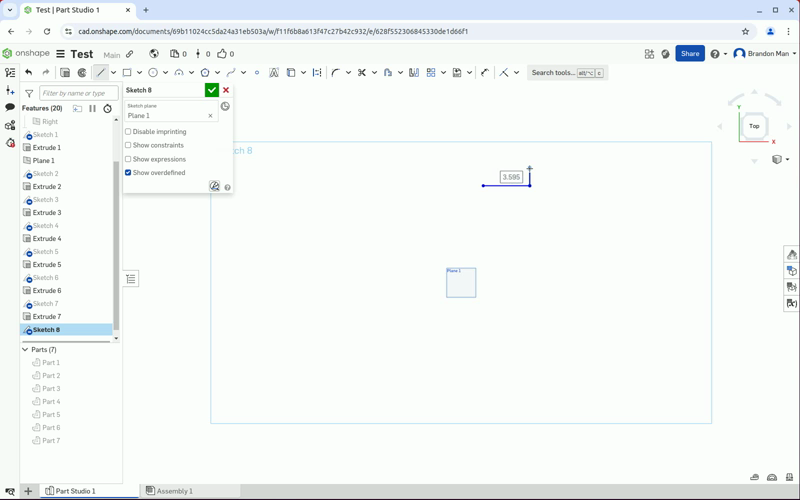
mouse_move(559, 168)
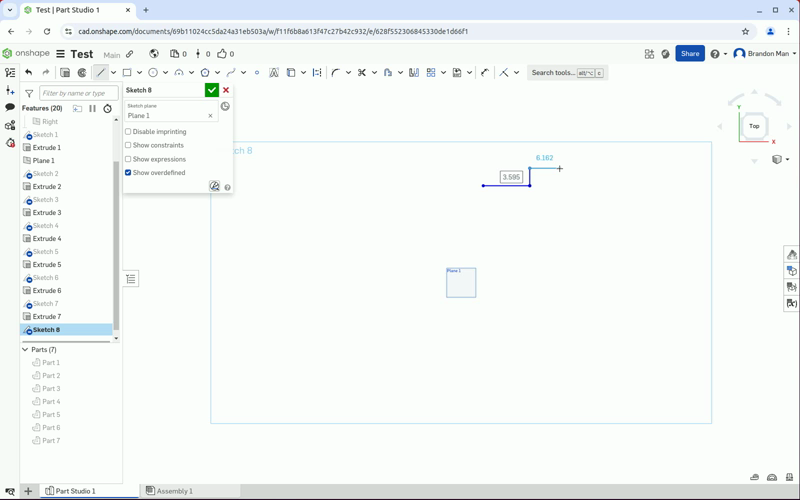
mouse_move(483, 168)
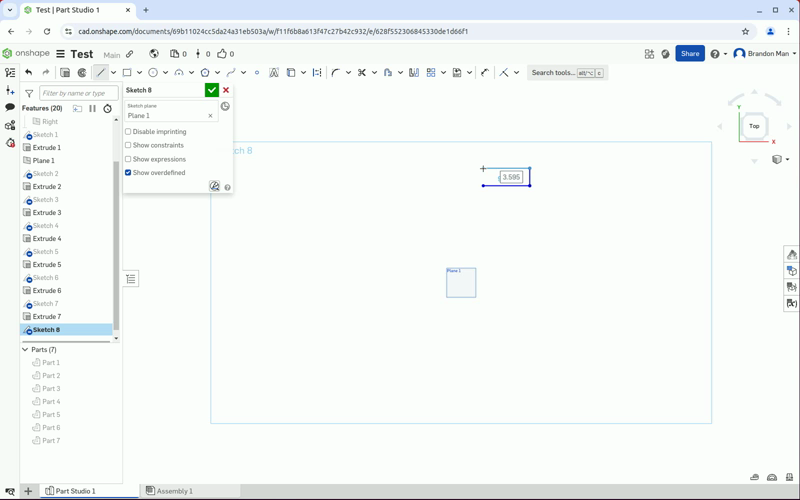
click(483, 168)
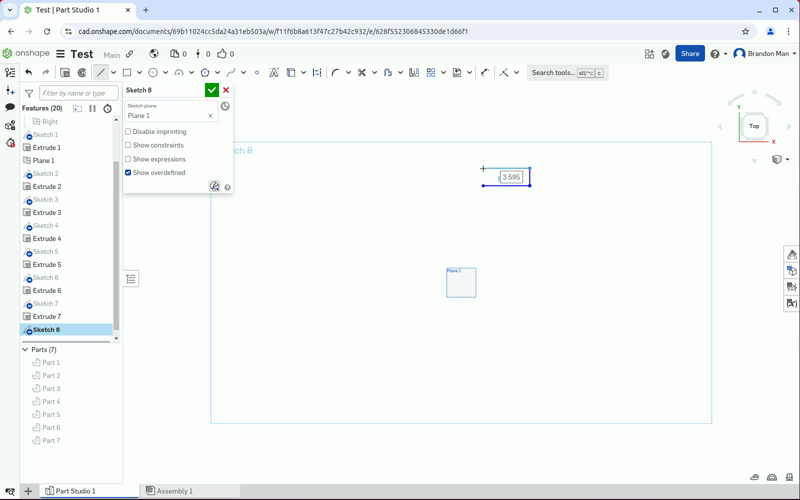
key_up(shift)
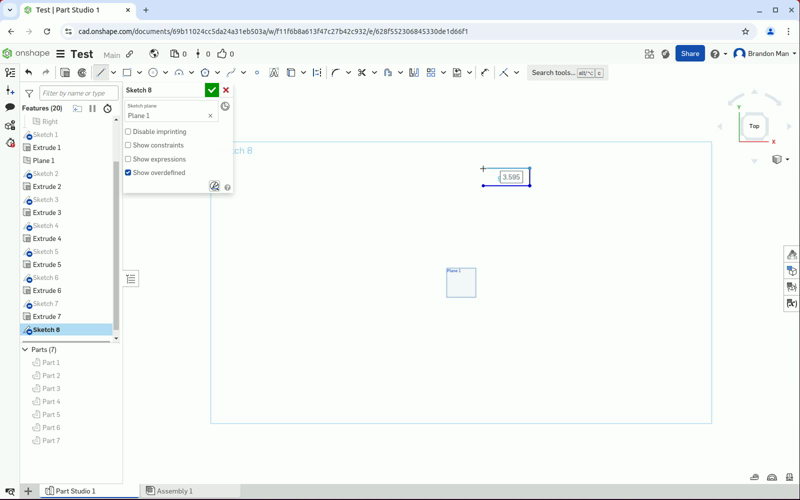
mouse_move(513, 168)
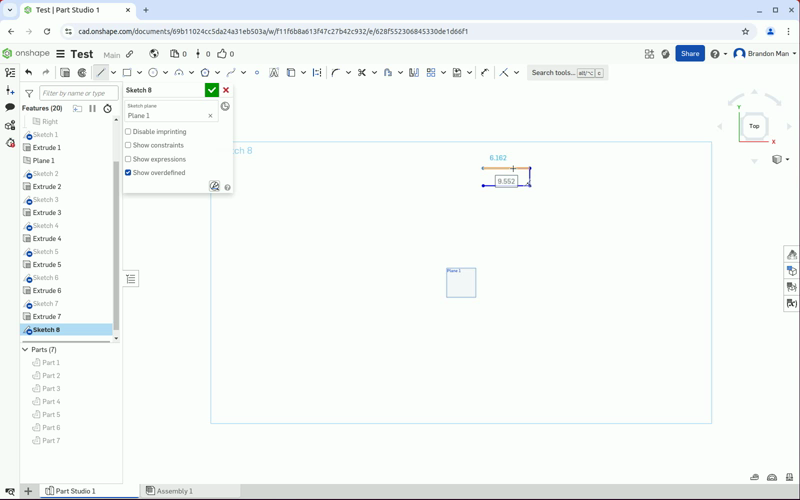
key_down(shift)
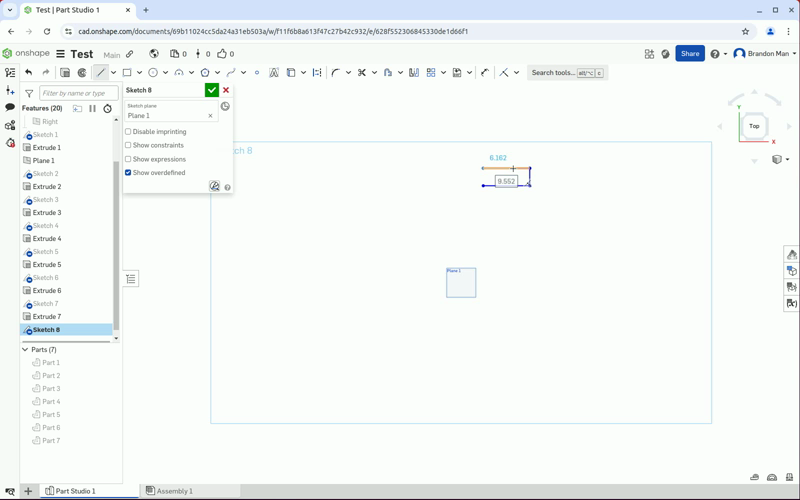
mouse_move(483, 185)
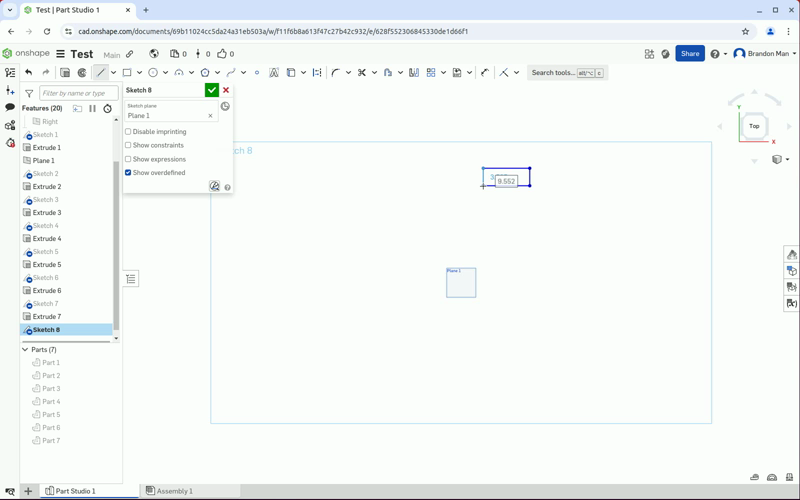
key_up(shift)
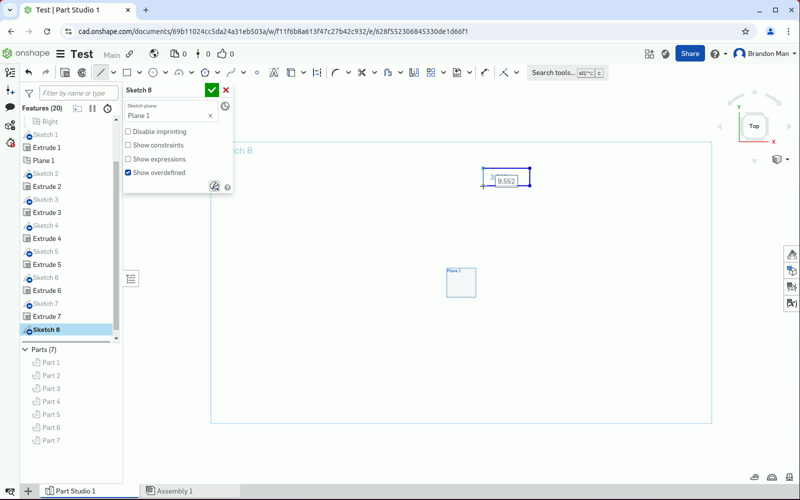
click(483, 185)
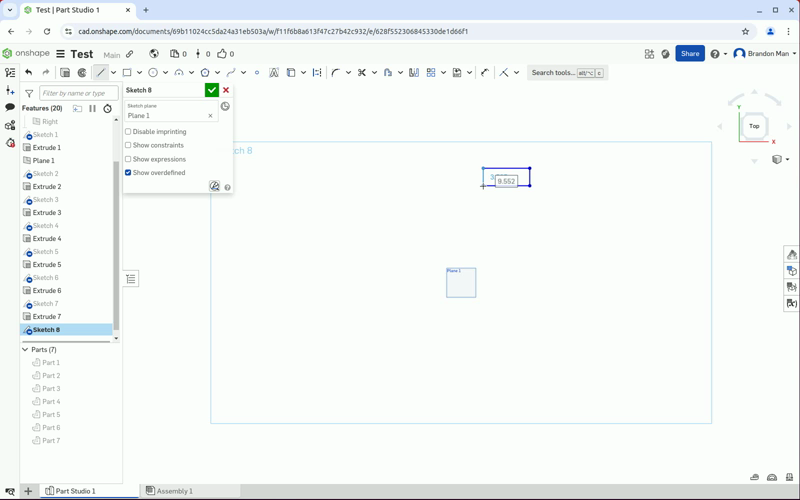
key(esc)
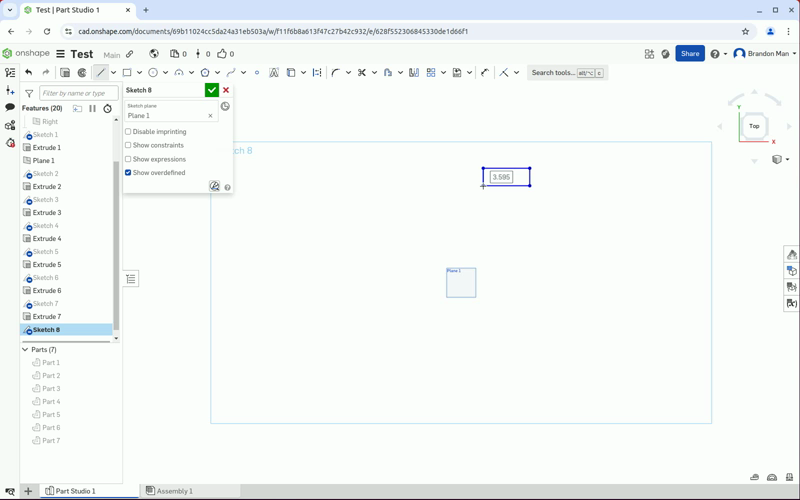
mouse_move(514, 175)
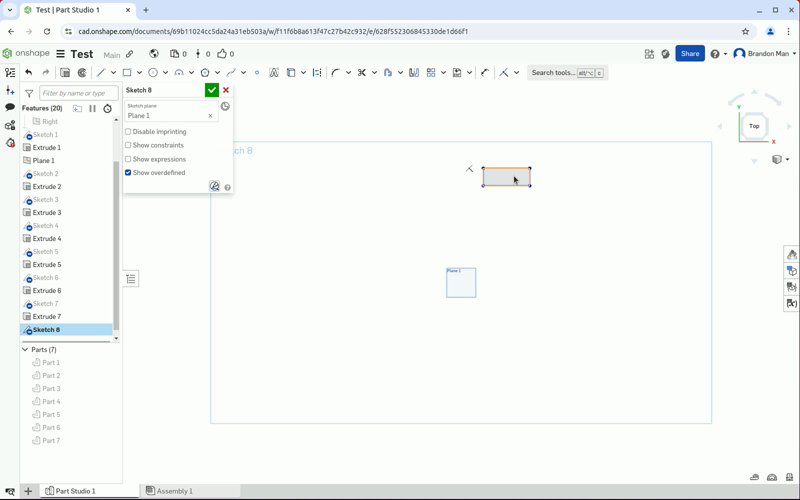
scroll(6)
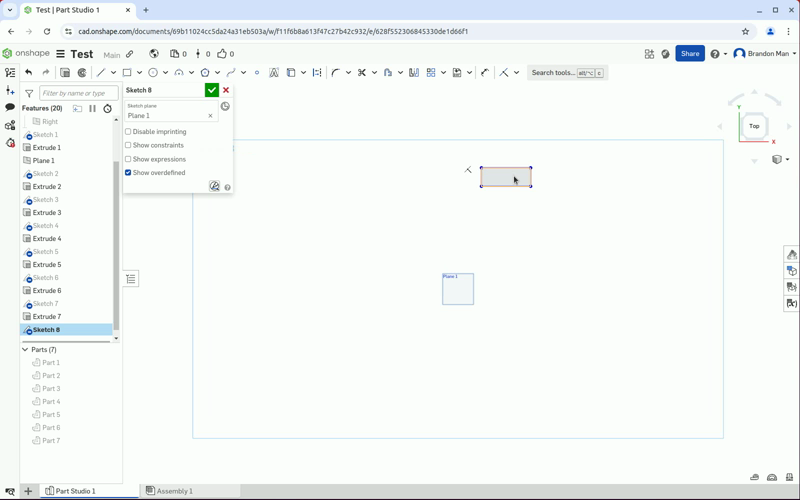
scroll(6)
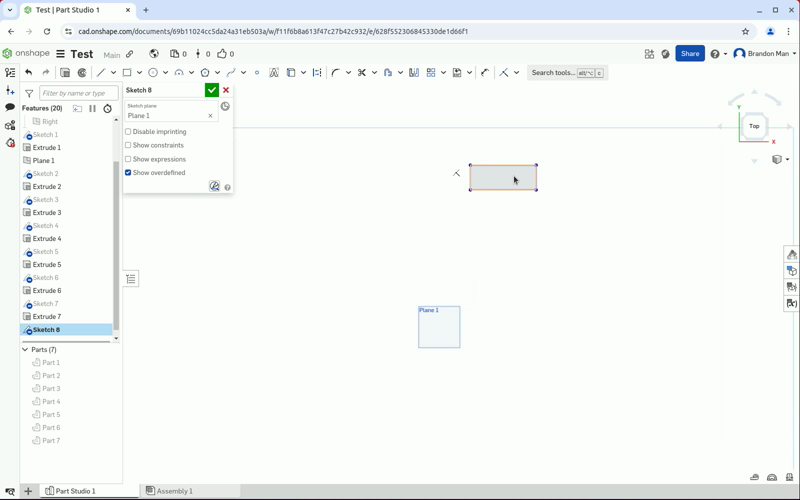
scroll(6)
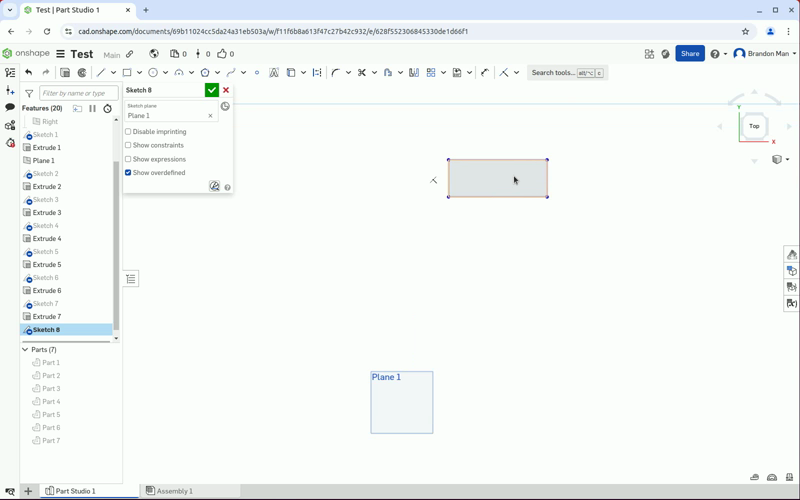
scroll(6)
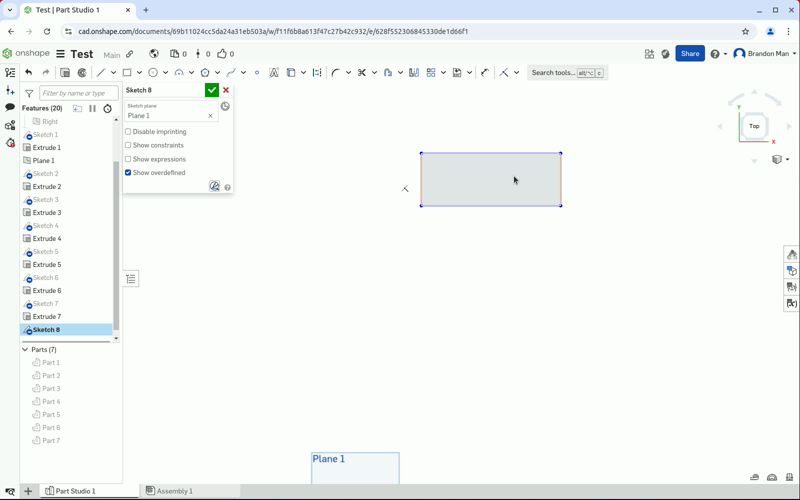
scroll(6)
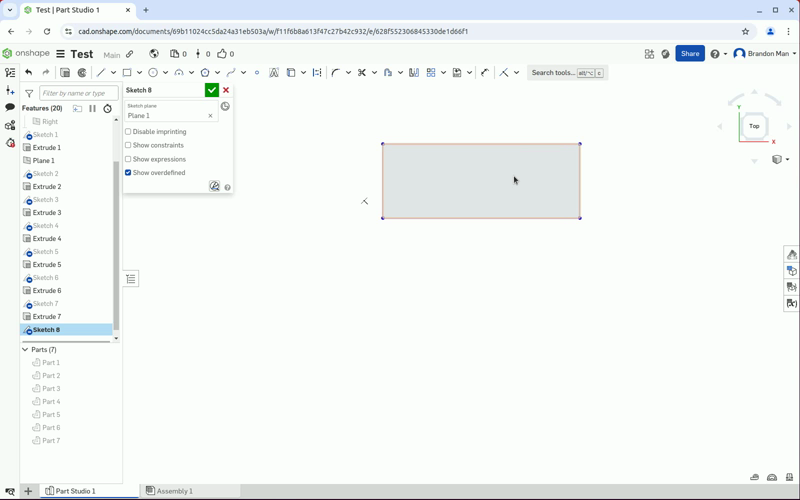
scroll(6)
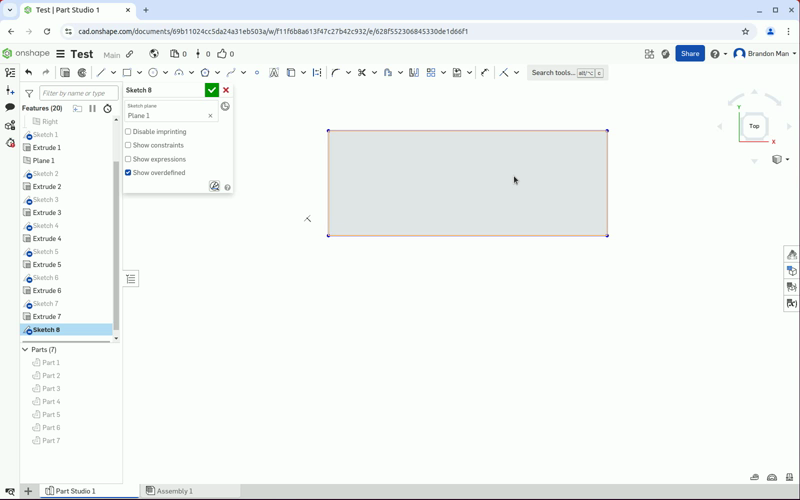
scroll(6)
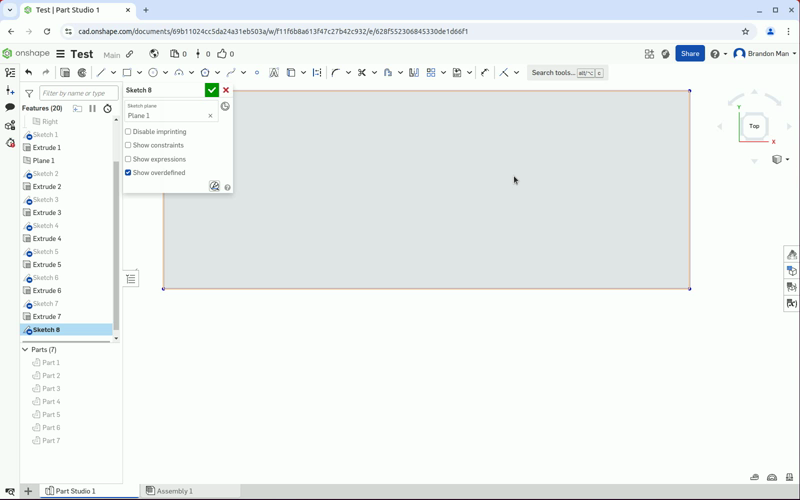
click(514, 175)
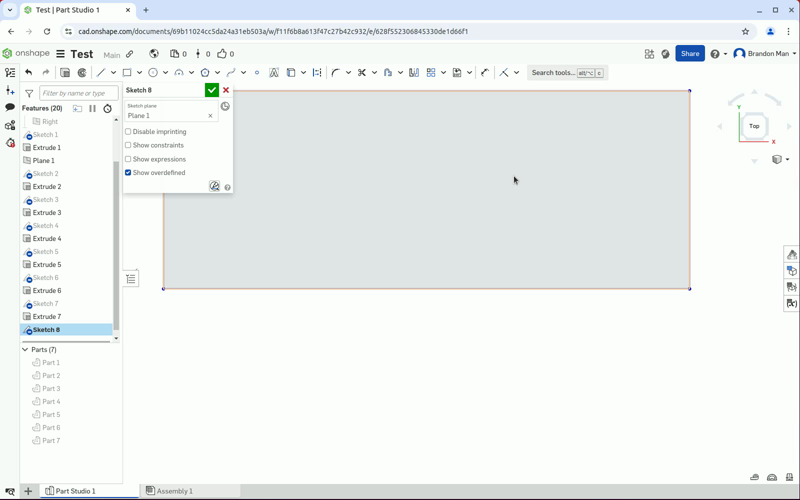
scroll(-6)
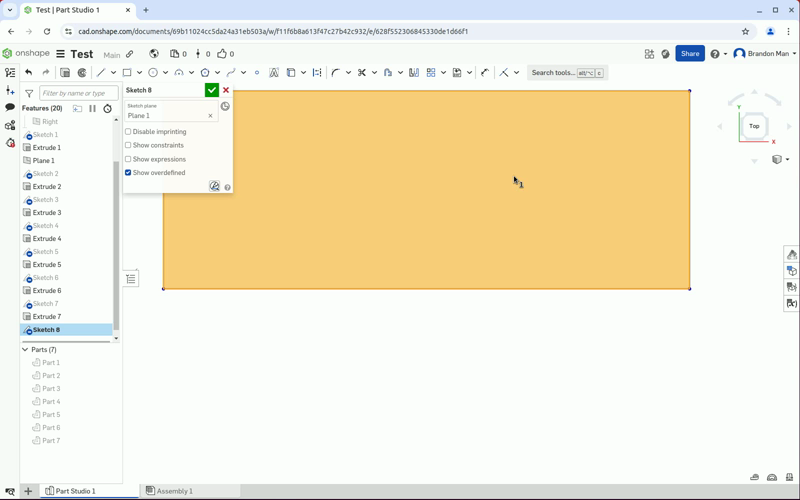
scroll(-6)
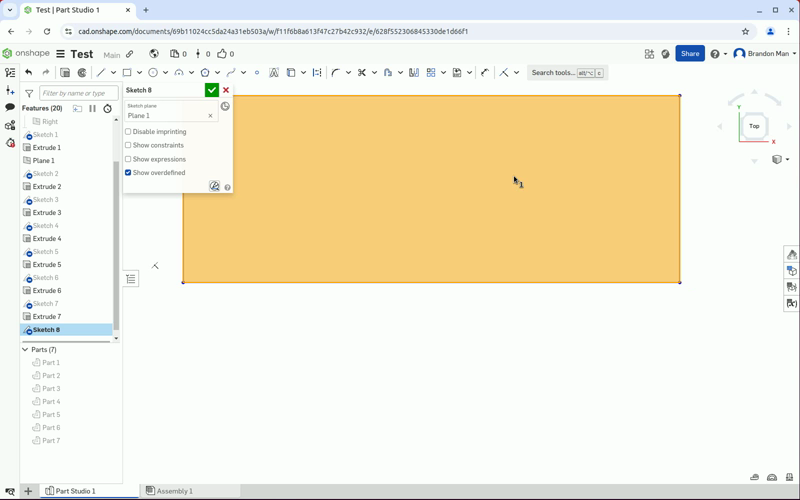
scroll(-6)
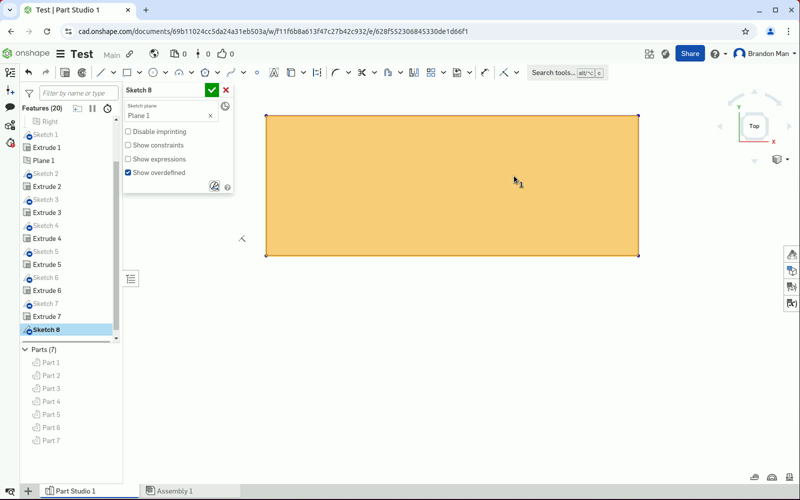
scroll(-6)
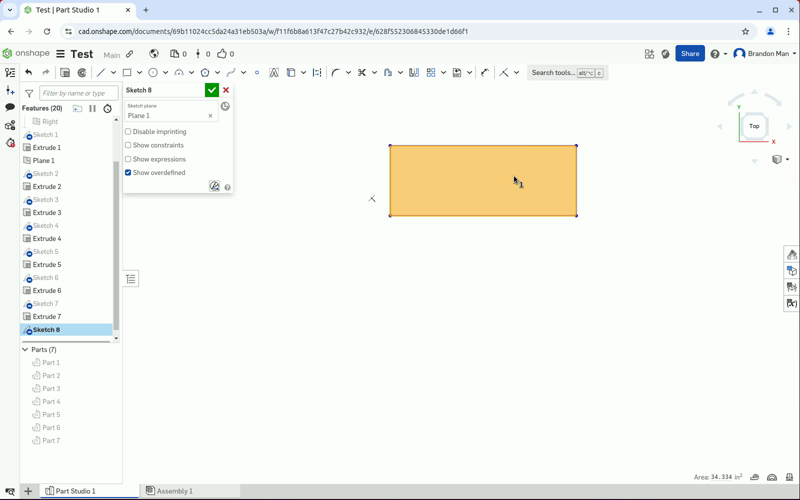
scroll(-6)
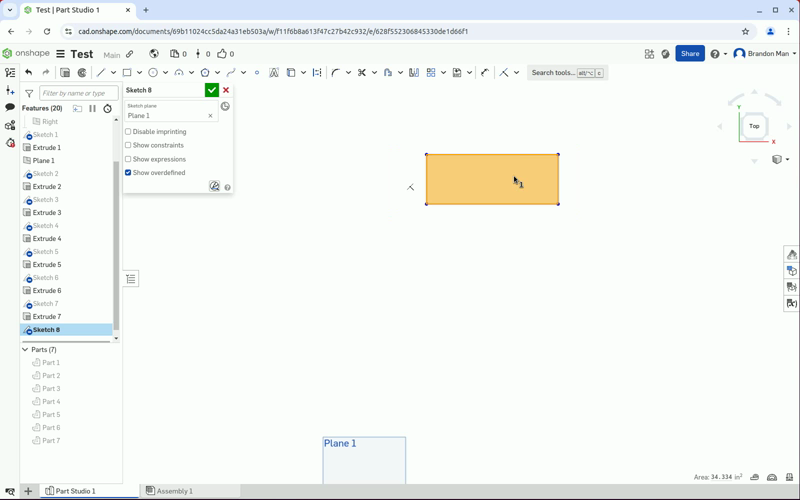
scroll(-6)
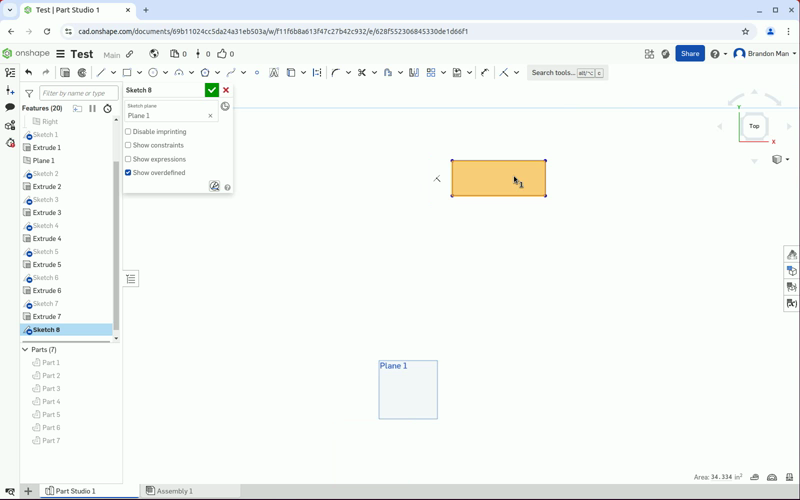
scroll(-6)
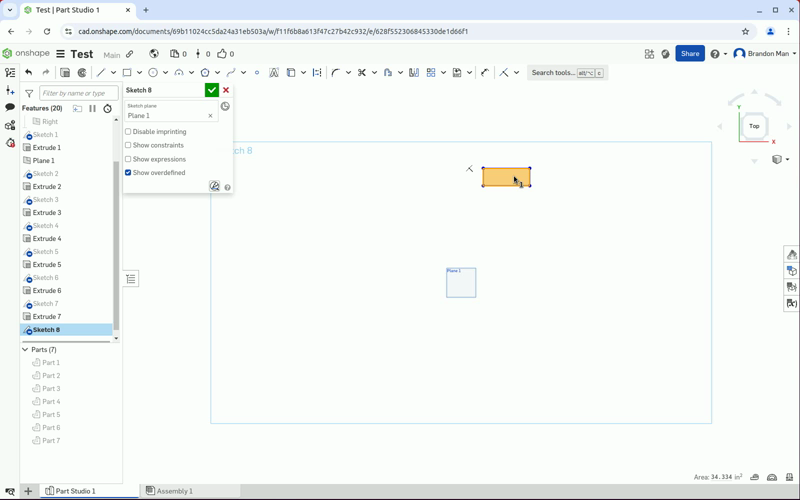
mouse_move(73, 352)
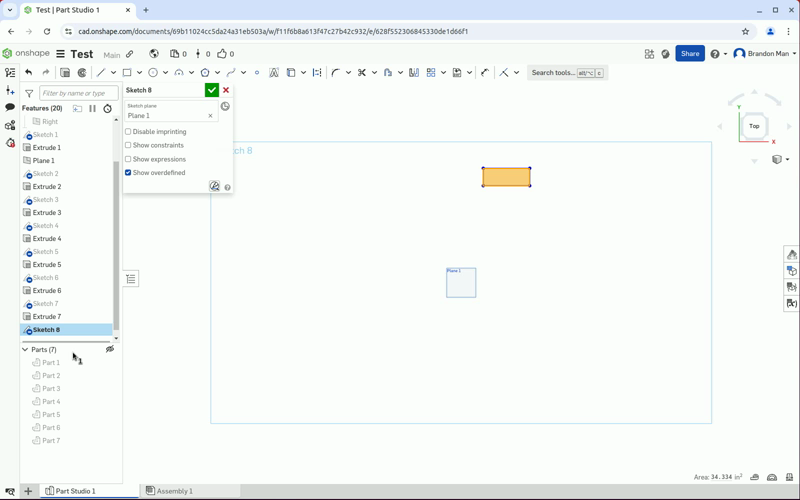
key(shift+y)
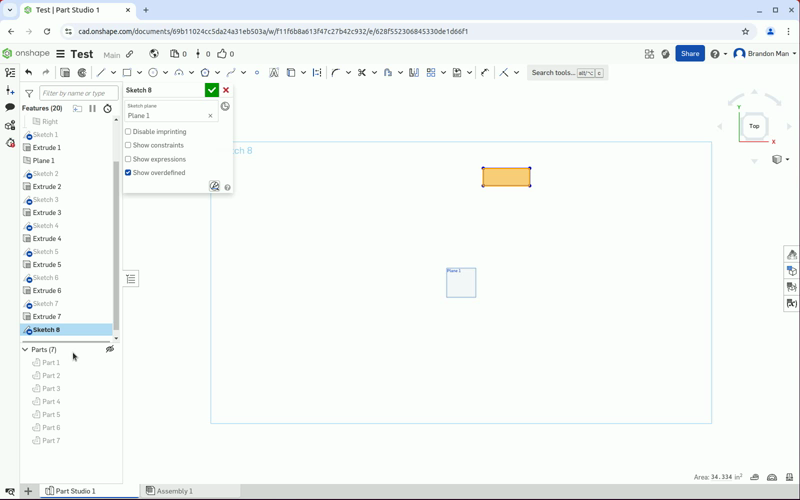
key(shift+e)
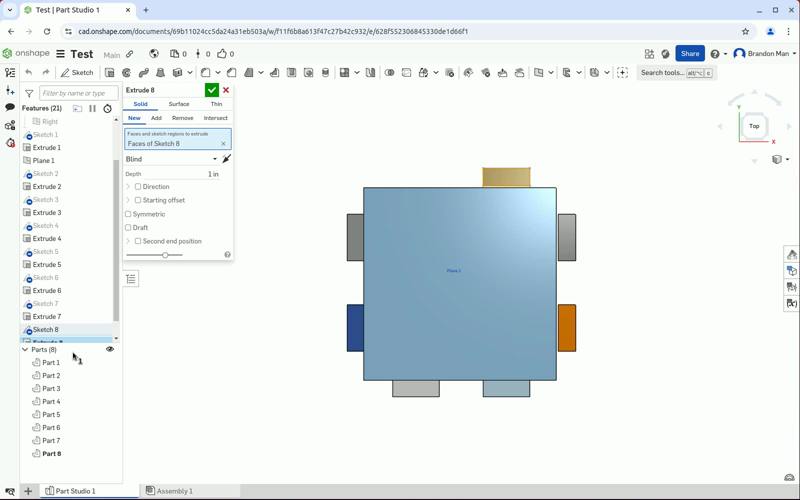
mouse_move(143, 106)
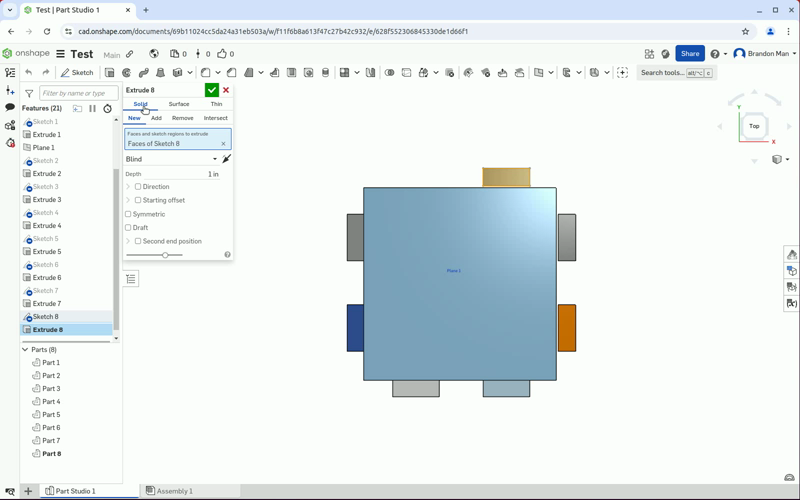
click(143, 106)
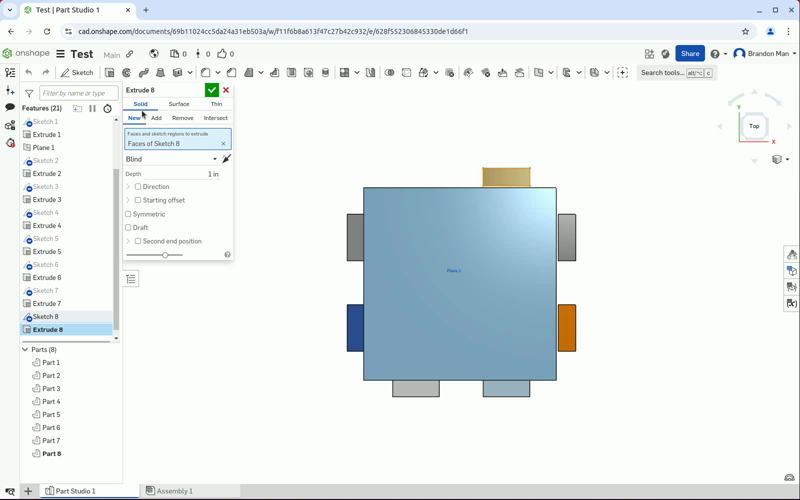
mouse_move(137, 120)
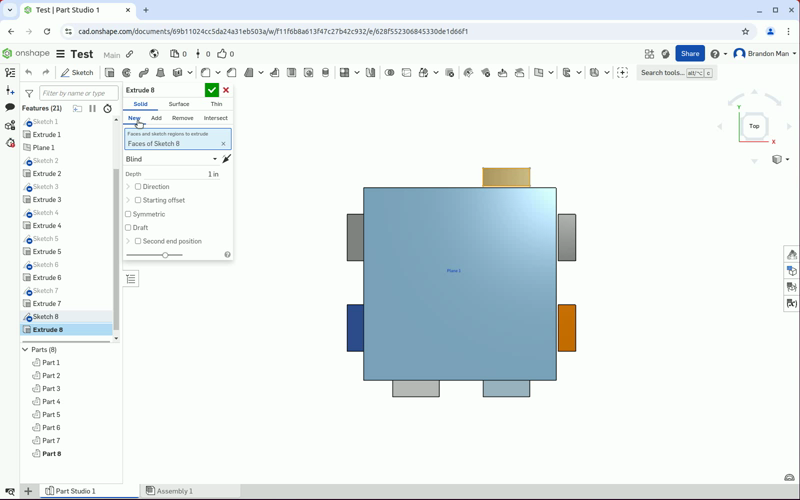
click(137, 120)
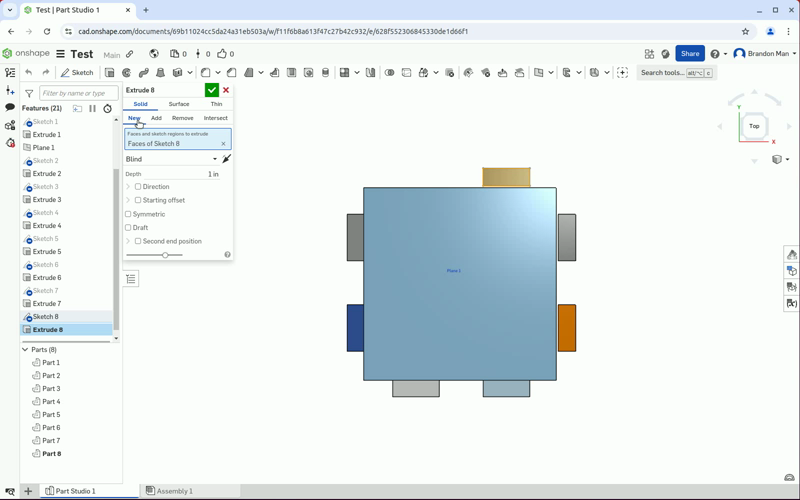
key(tab, 4)
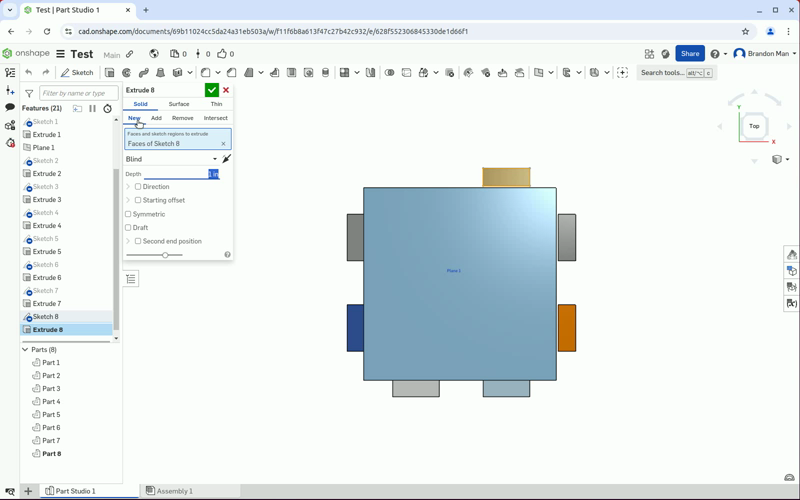
text(-3.611)
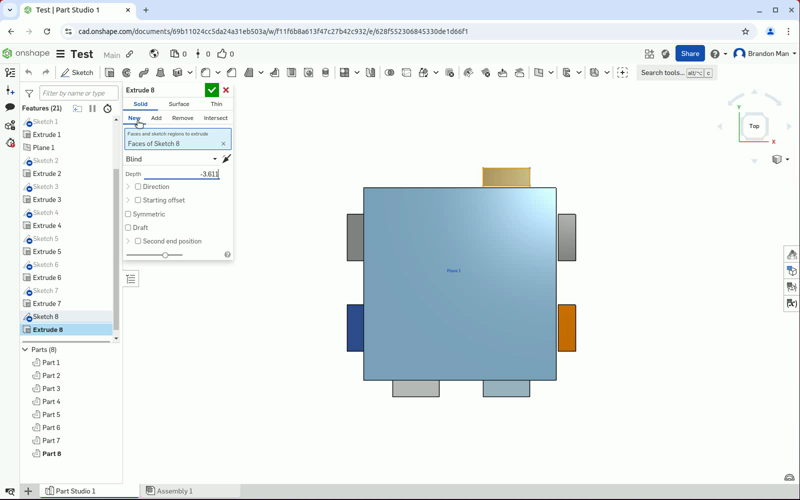
key(enter)
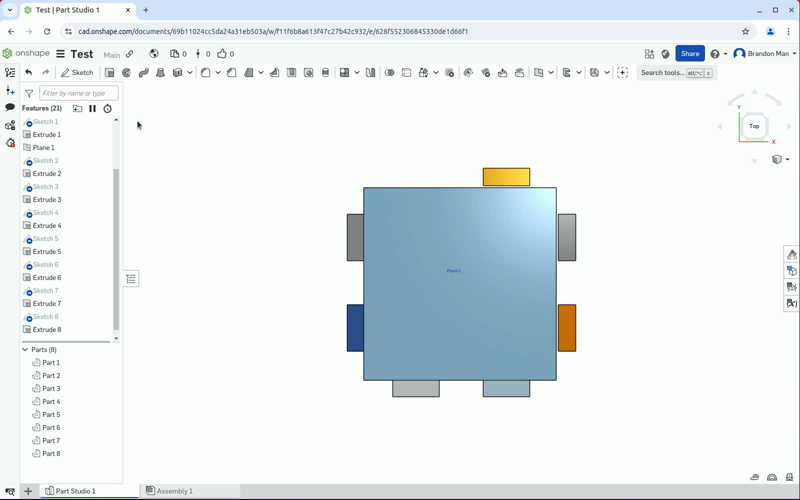
key(shift+h)
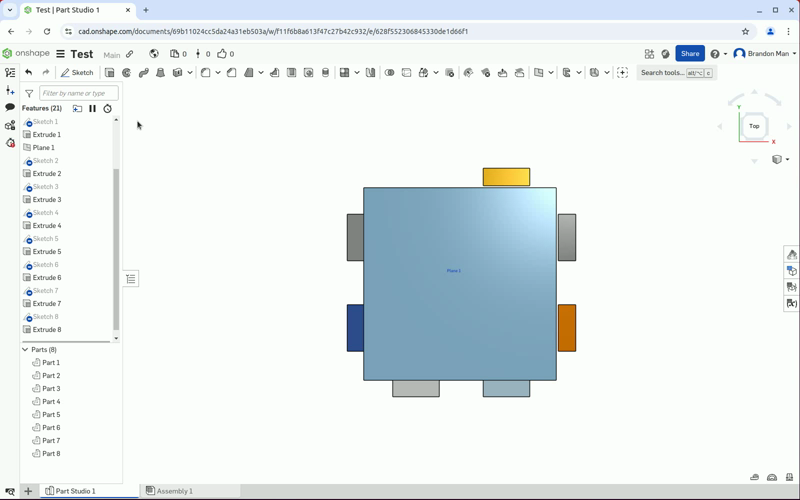
key(shift+h)
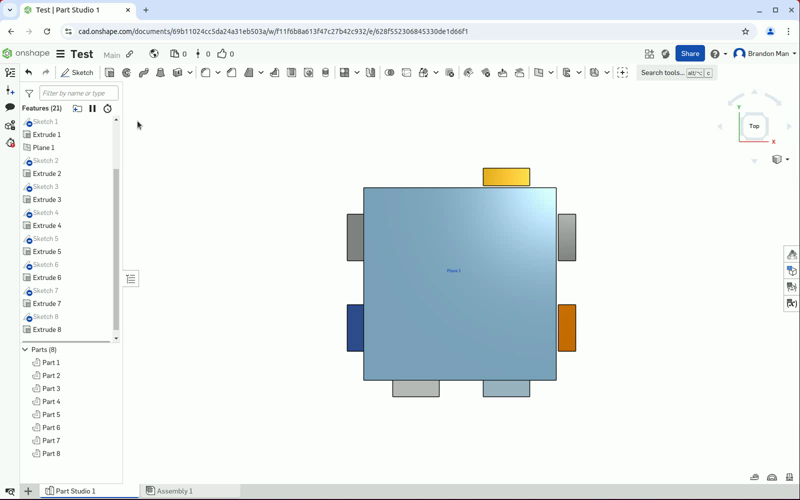
mouse_move(69, 124)
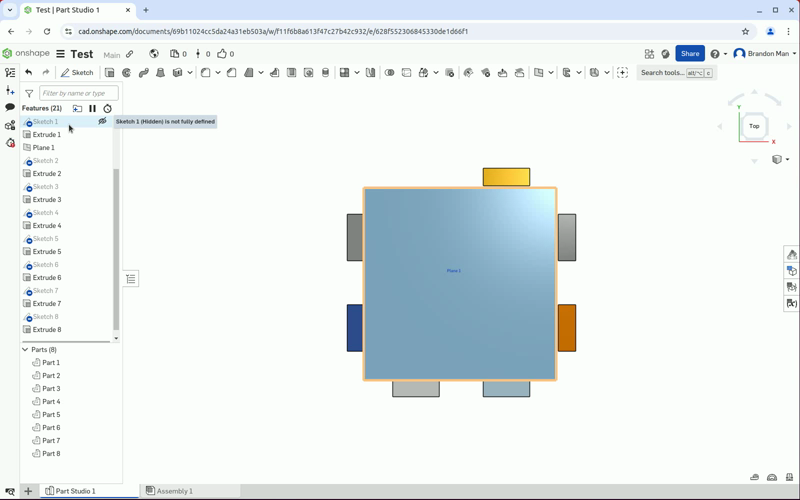
click(69, 124)
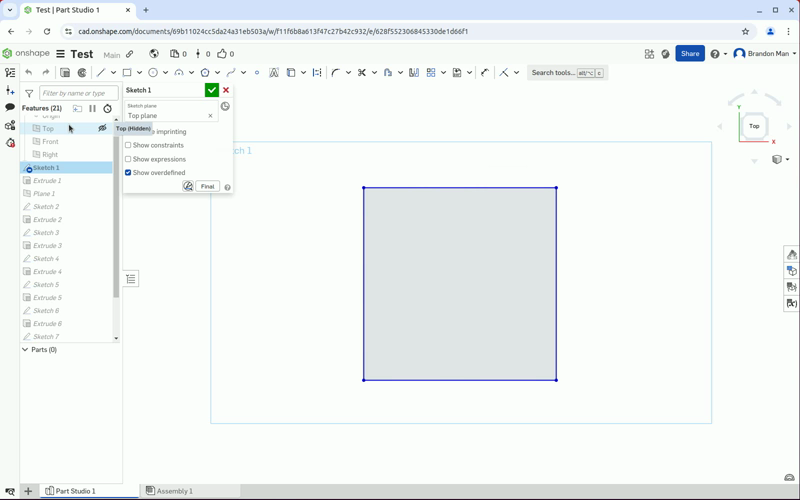
mouse_move(229, 92)
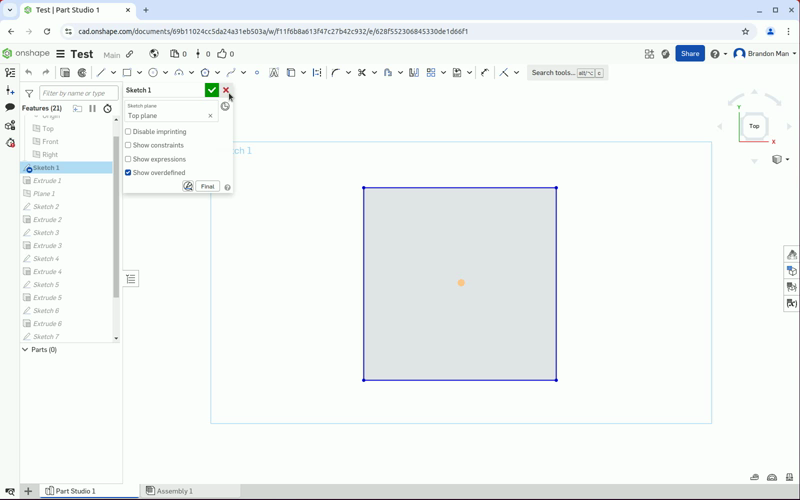
click(229, 92)
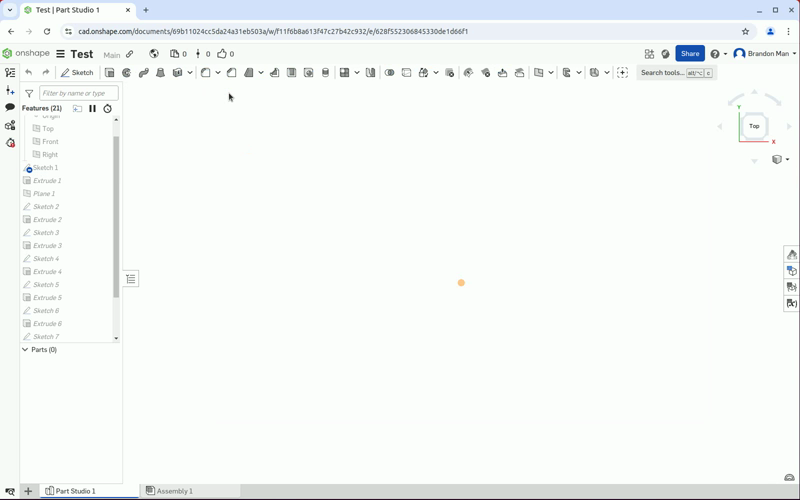
key(shift+s)
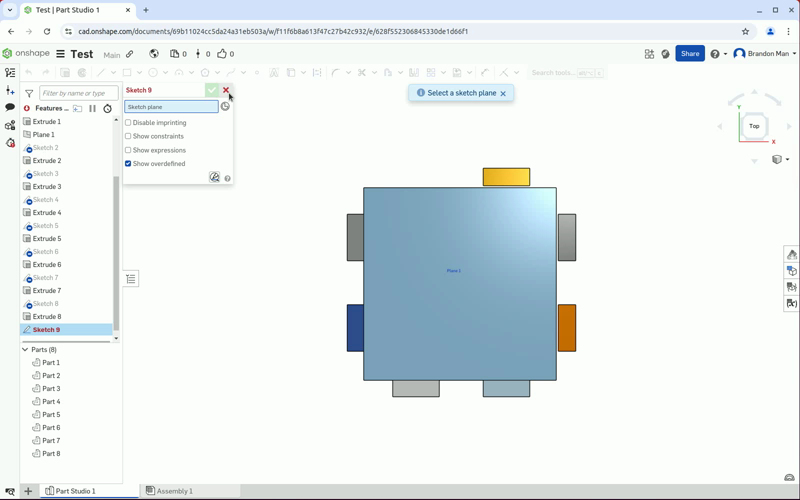
mouse_move(69, 137)
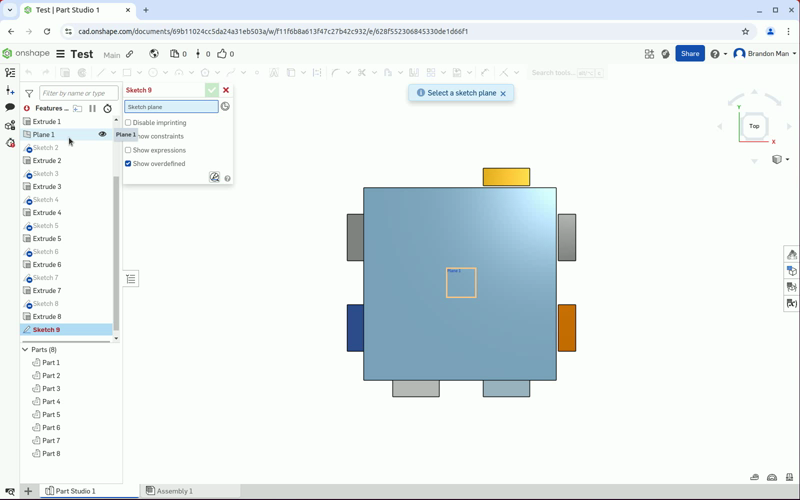
click(69, 137)
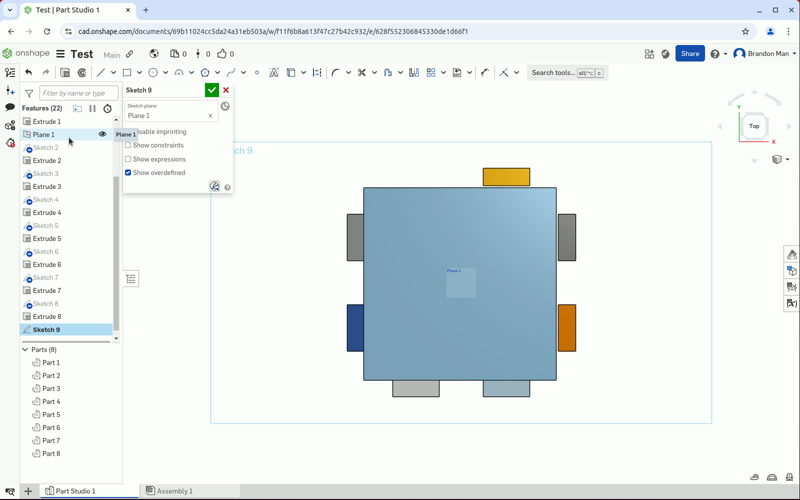
mouse_move(73, 352)
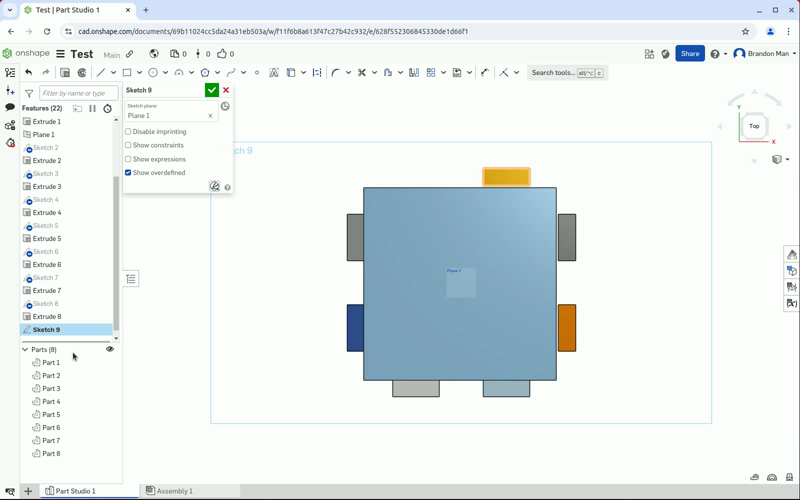
key(y)
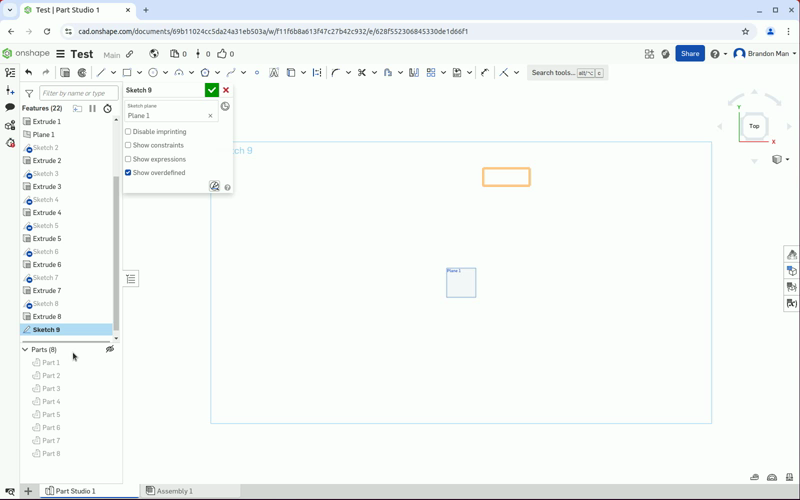
key(l)
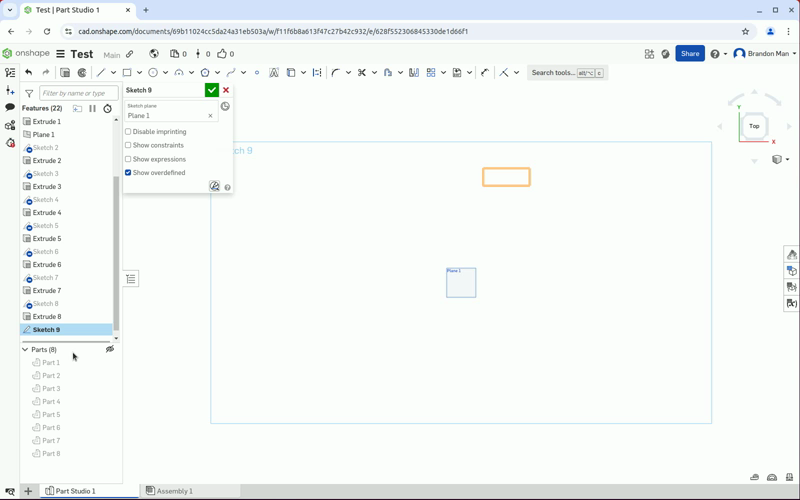
key_down(shift)
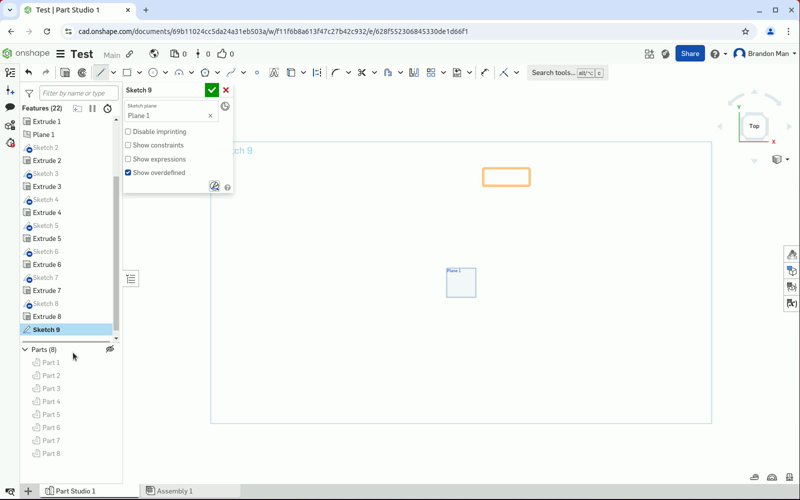
mouse_move(392, 185)
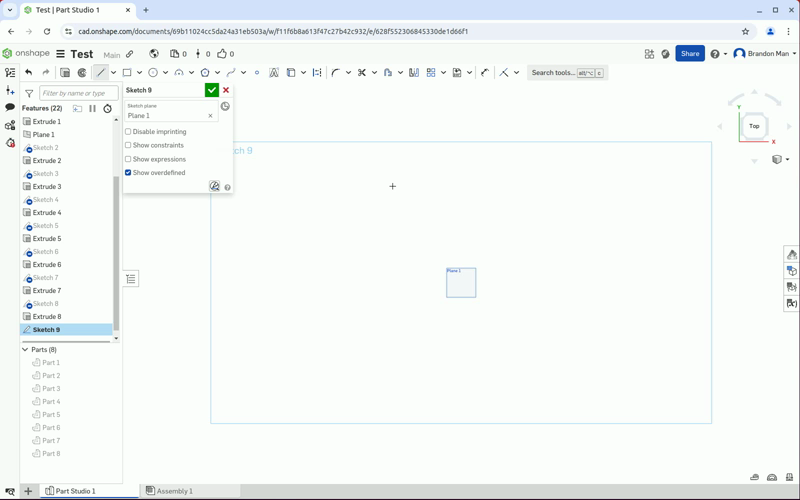
click(392, 185)
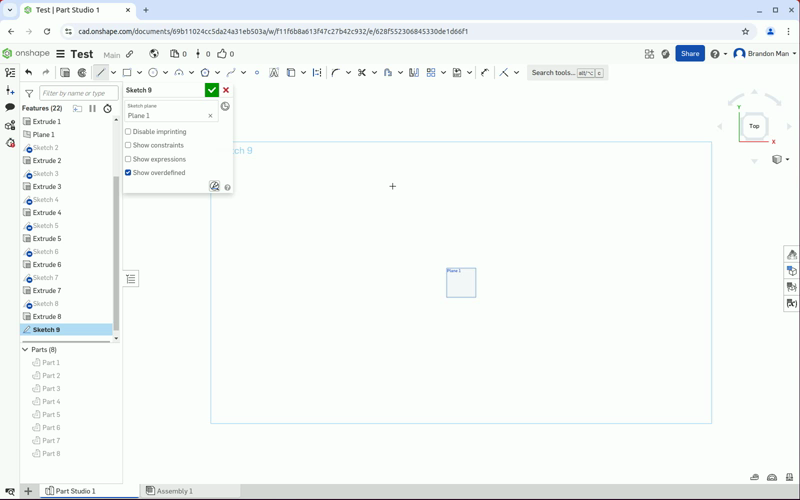
key_up(shift)
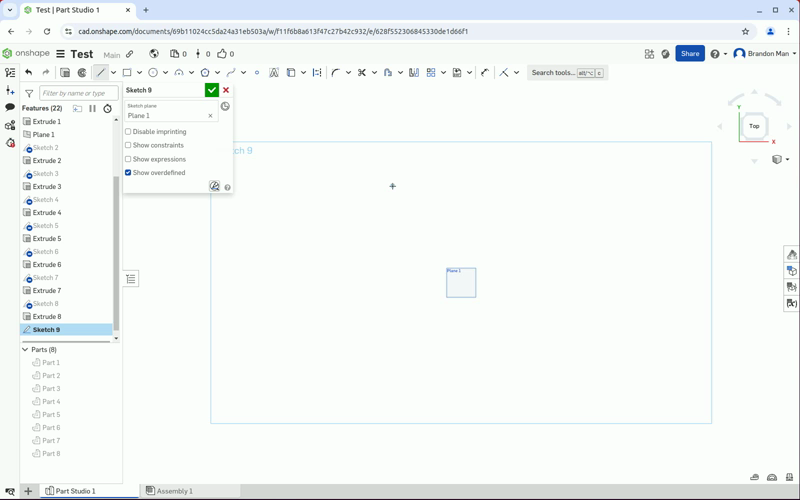
key_down(shift)
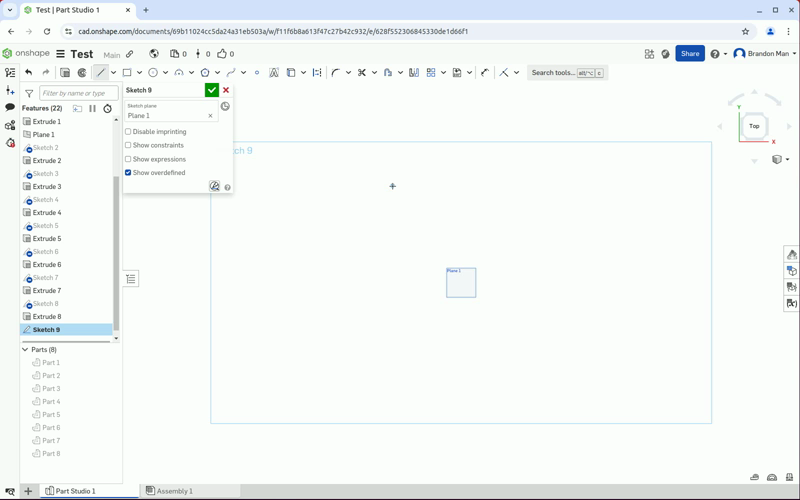
mouse_move(422, 185)
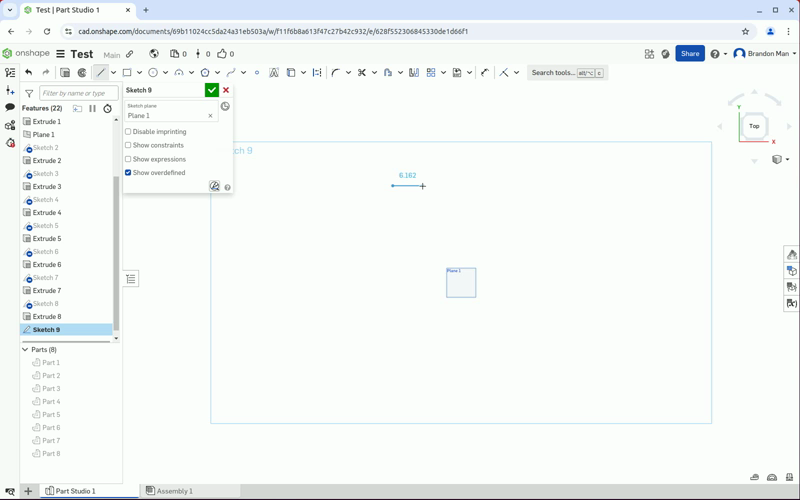
mouse_move(439, 185)
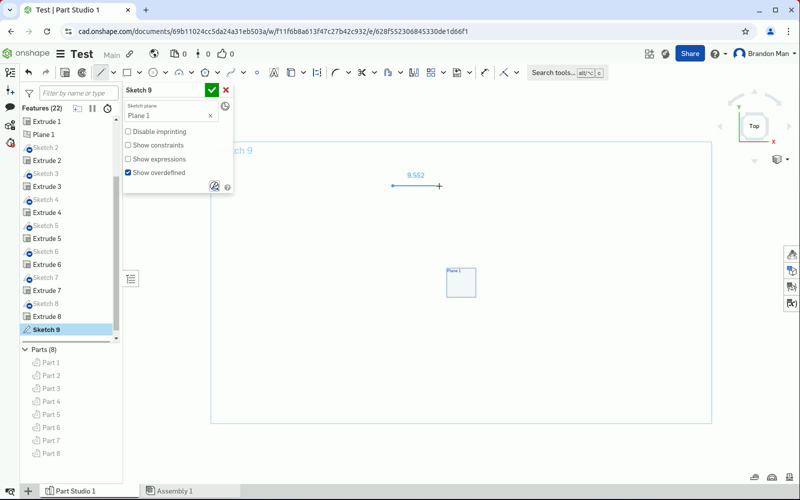
click(439, 185)
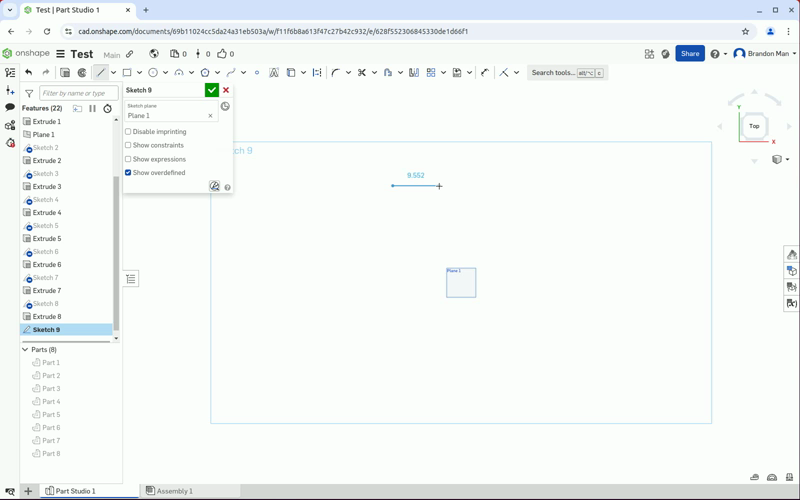
key_up(shift)
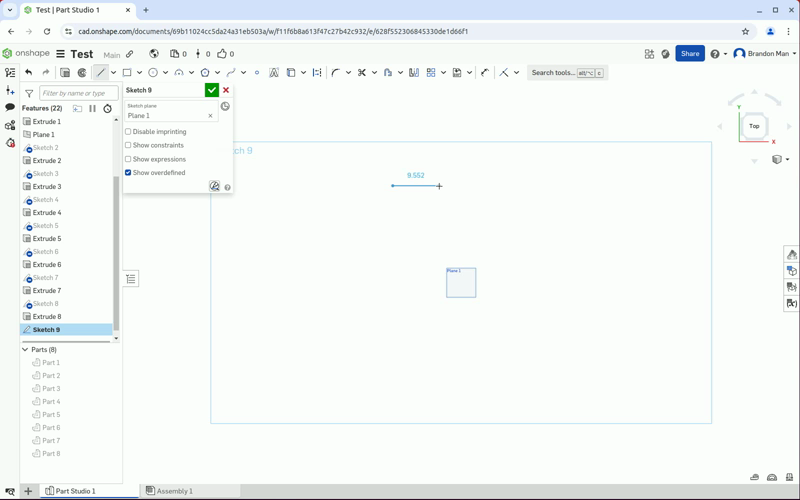
key_down(shift)
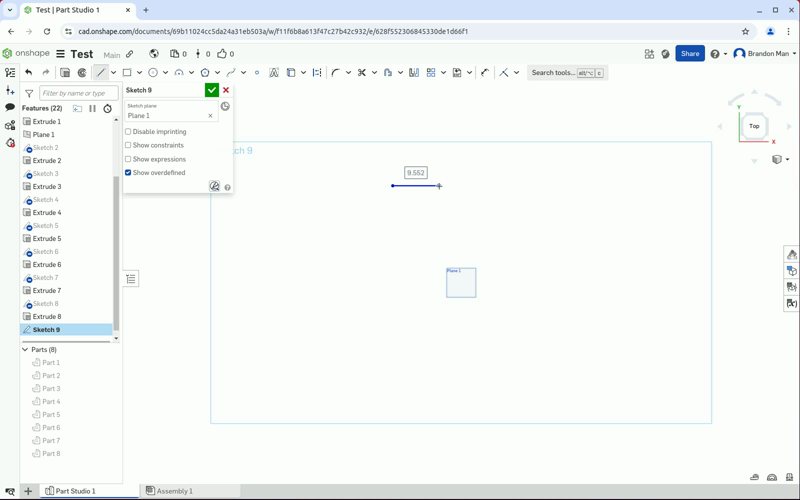
mouse_move(469, 185)
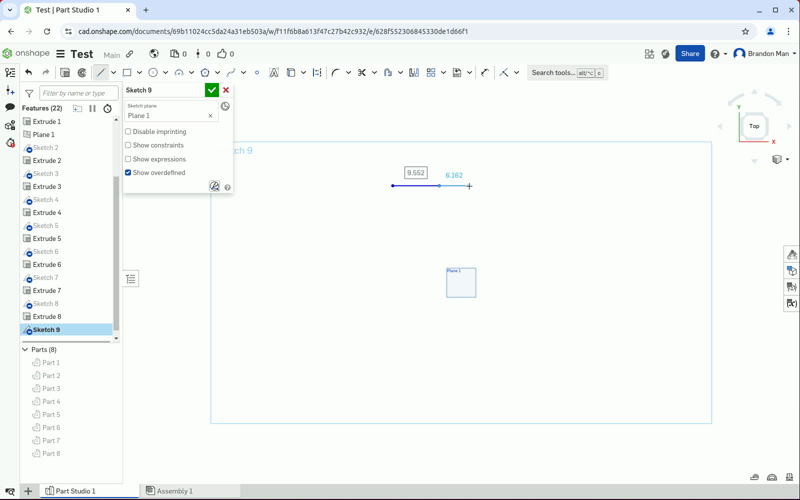
mouse_move(439, 168)
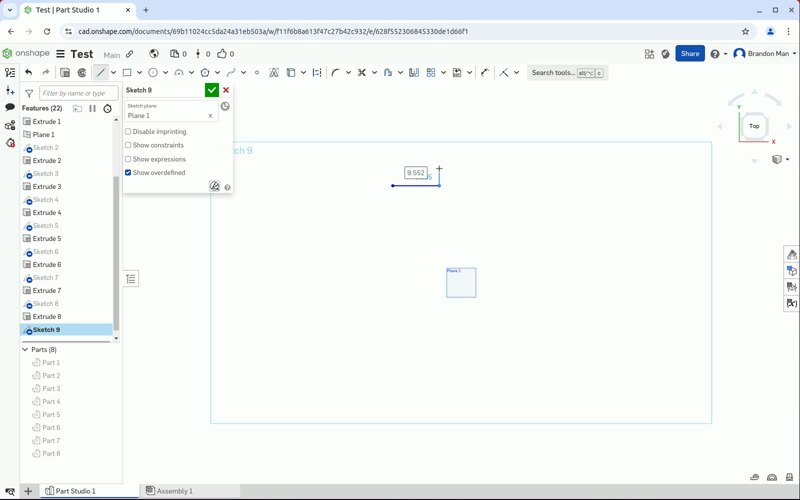
click(439, 168)
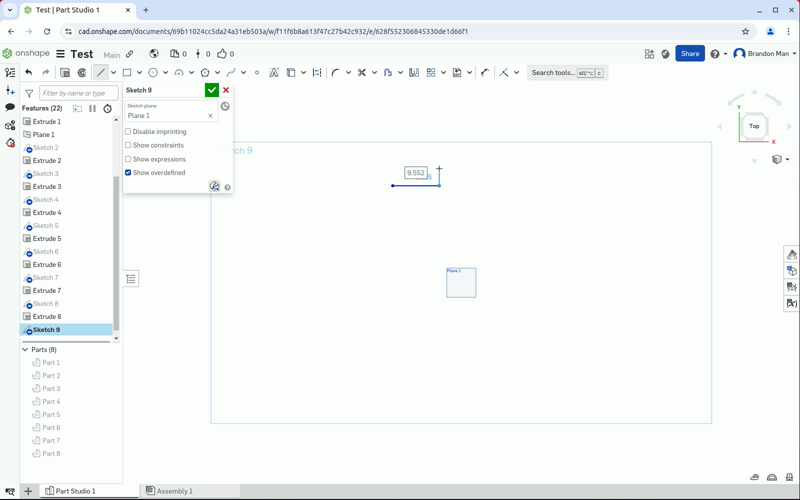
key_up(shift)
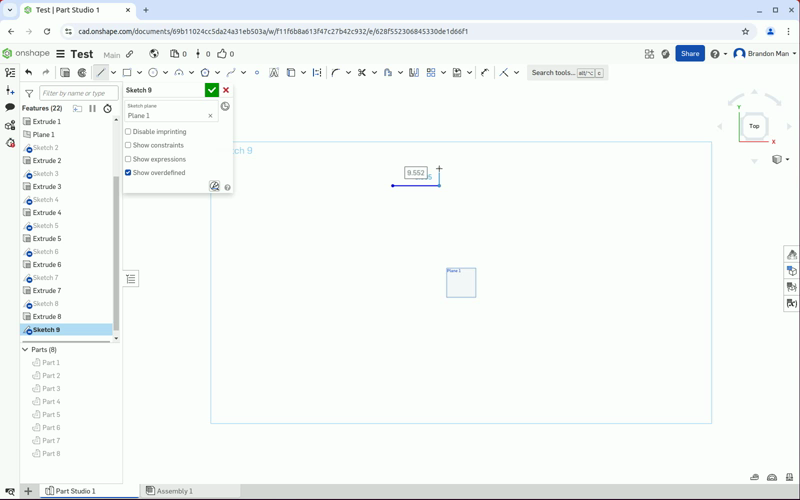
key_down(shift)
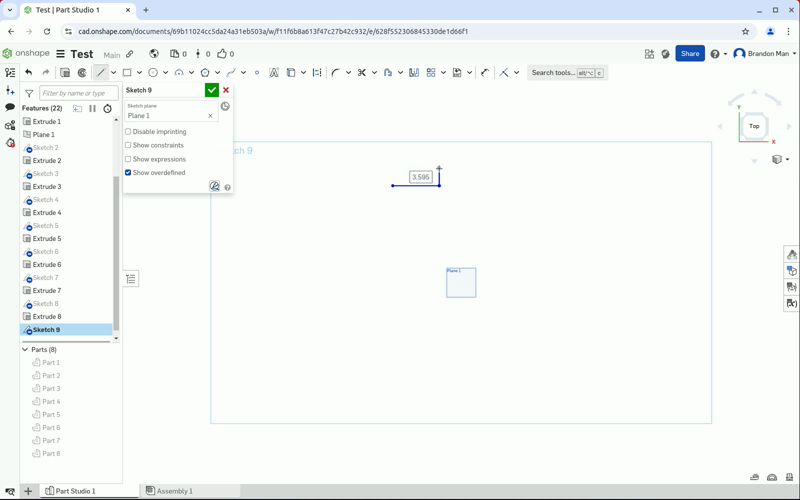
mouse_move(469, 168)
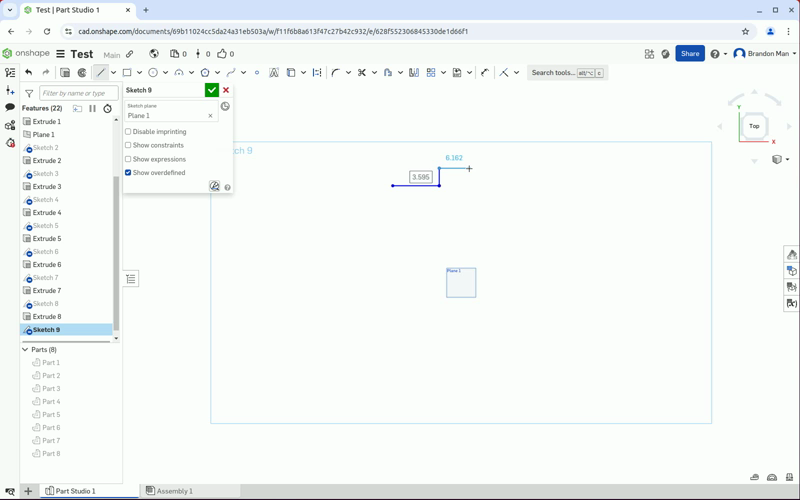
mouse_move(392, 168)
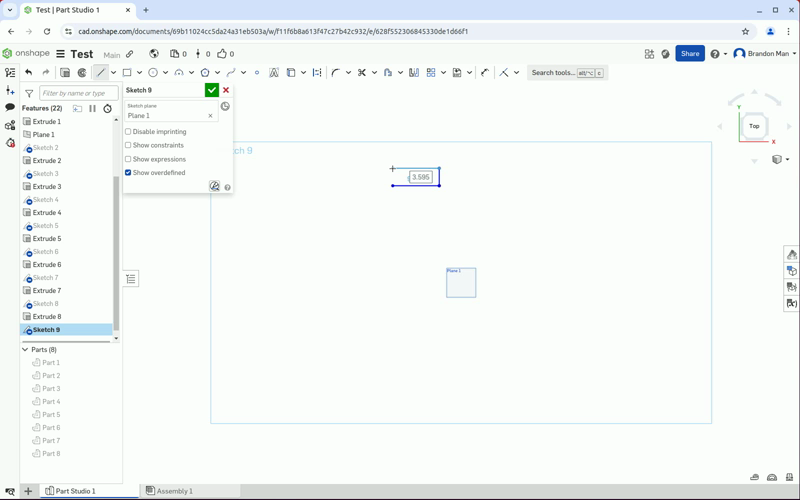
click(392, 168)
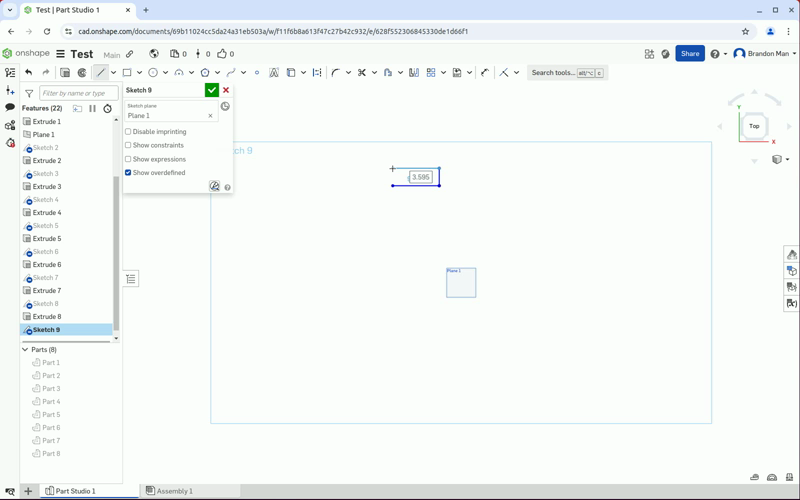
key_up(shift)
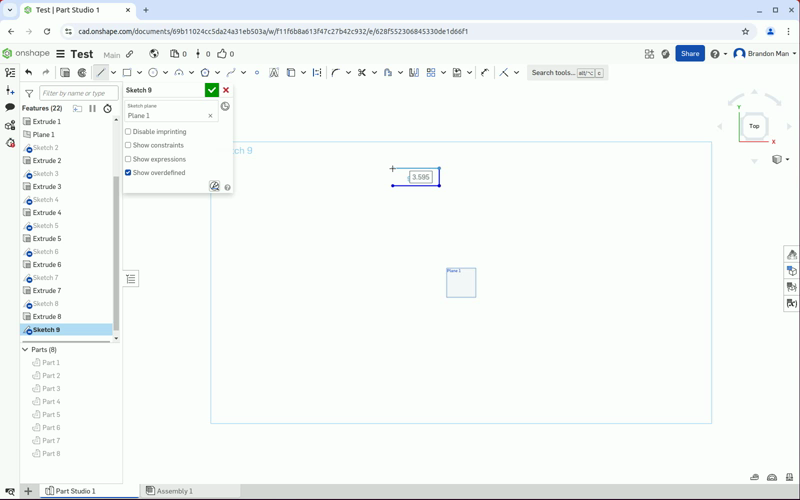
mouse_move(422, 168)
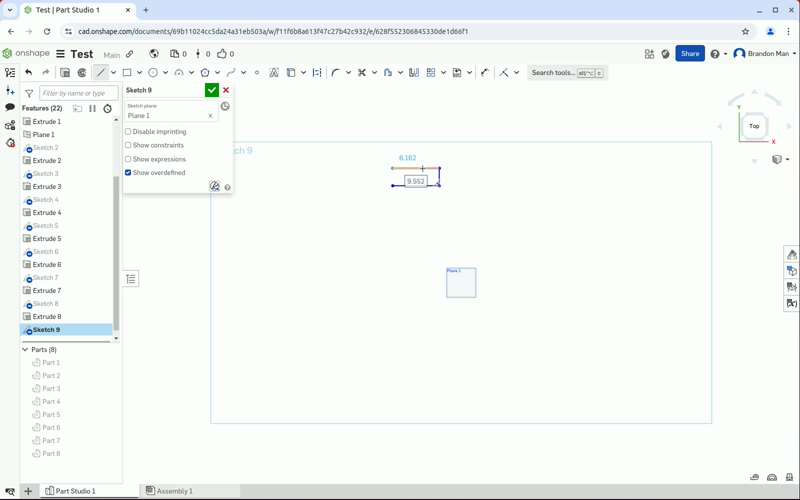
key_down(shift)
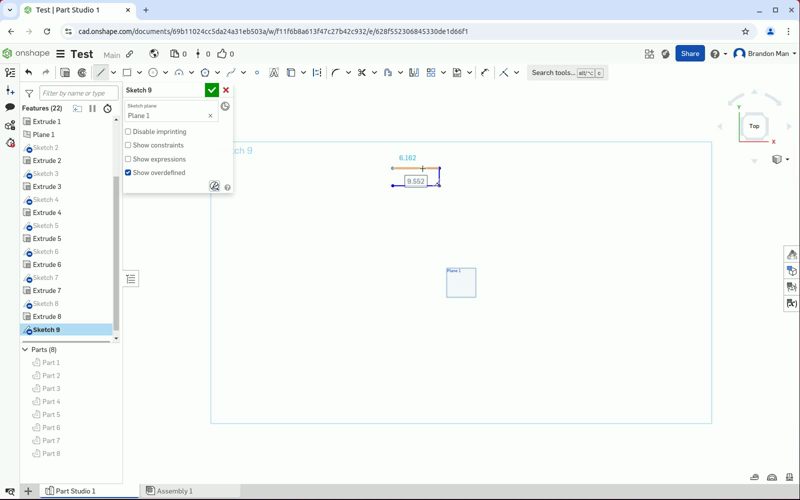
mouse_move(392, 185)
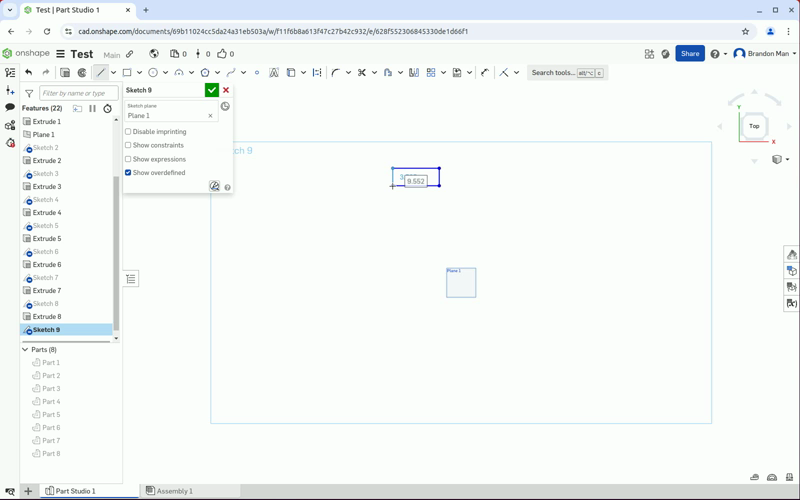
key_up(shift)
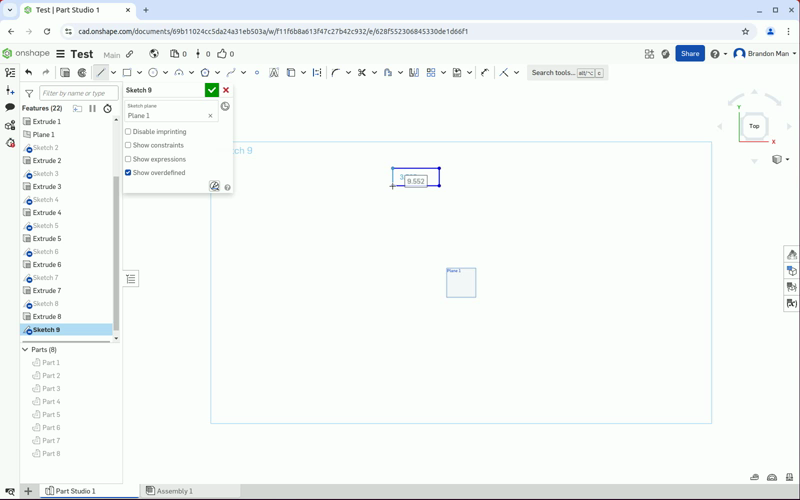
click(392, 185)
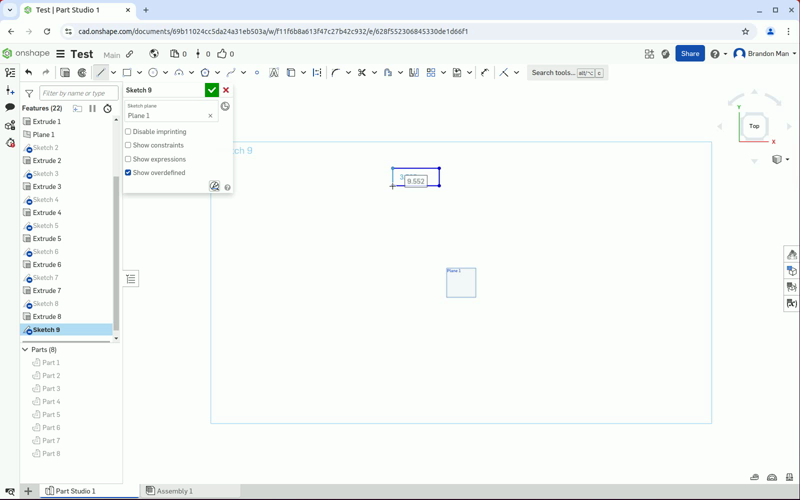
key(esc)
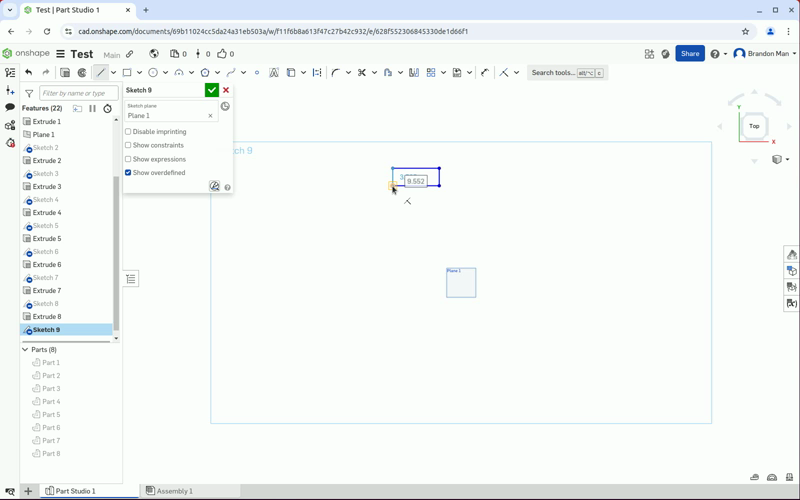
mouse_move(421, 180)
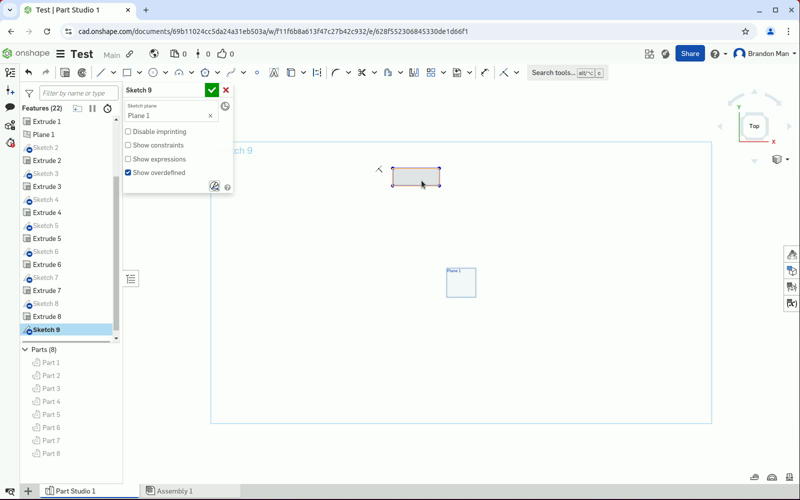
scroll(6)
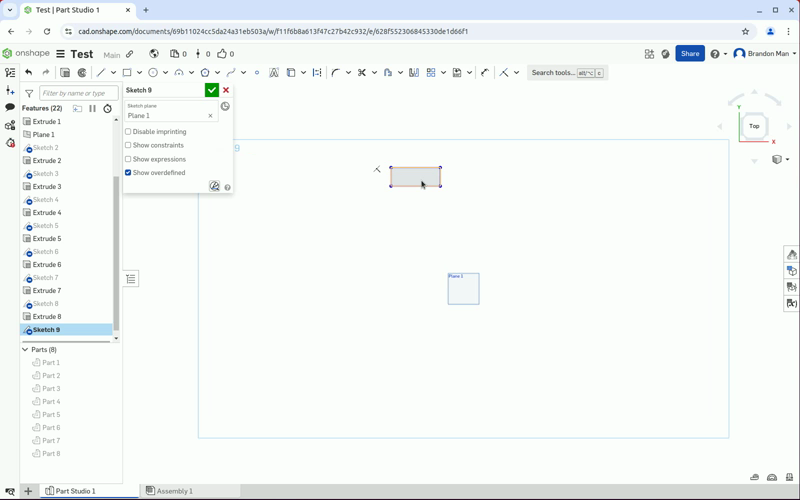
scroll(6)
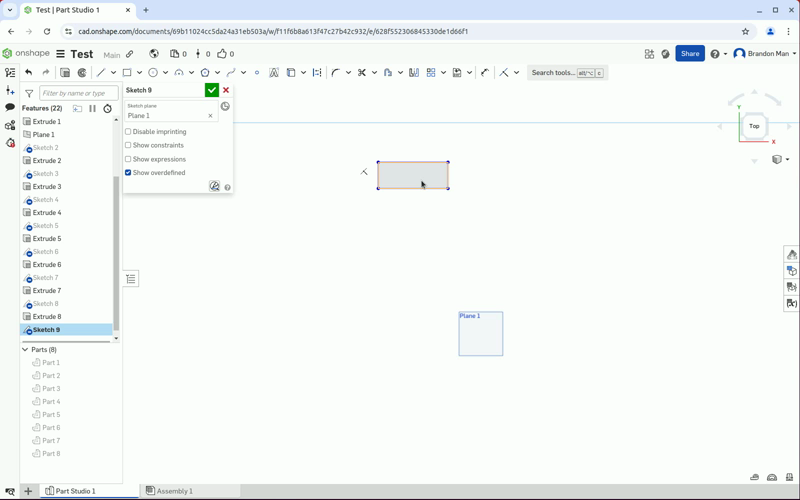
scroll(6)
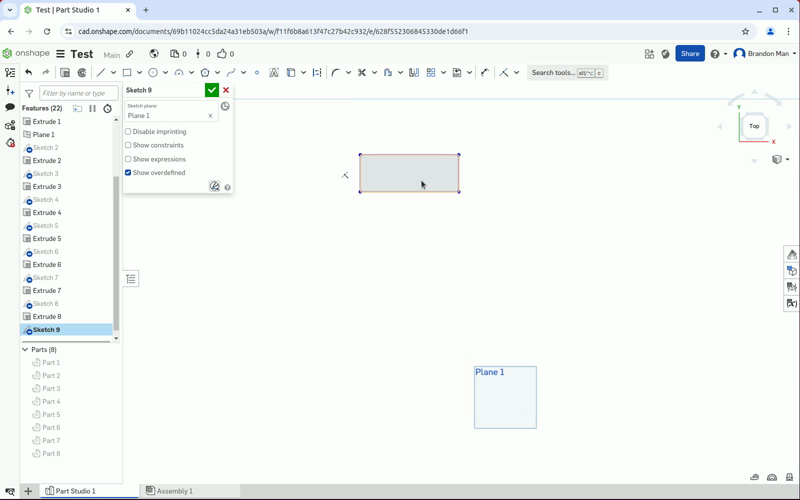
scroll(6)
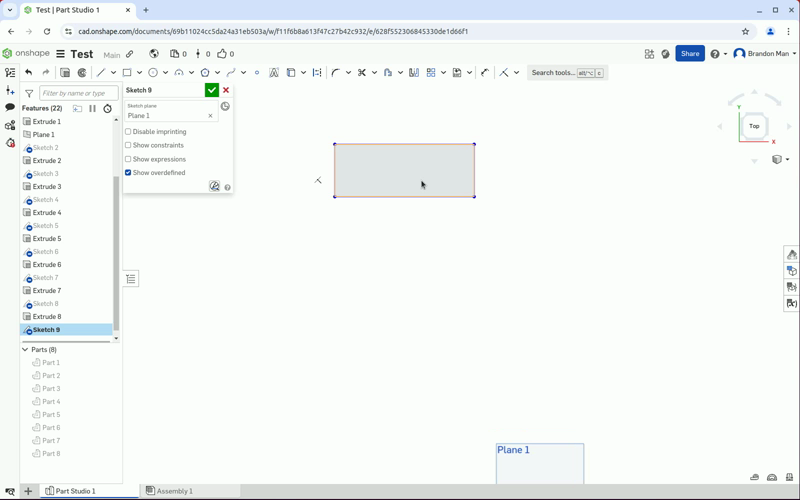
scroll(6)
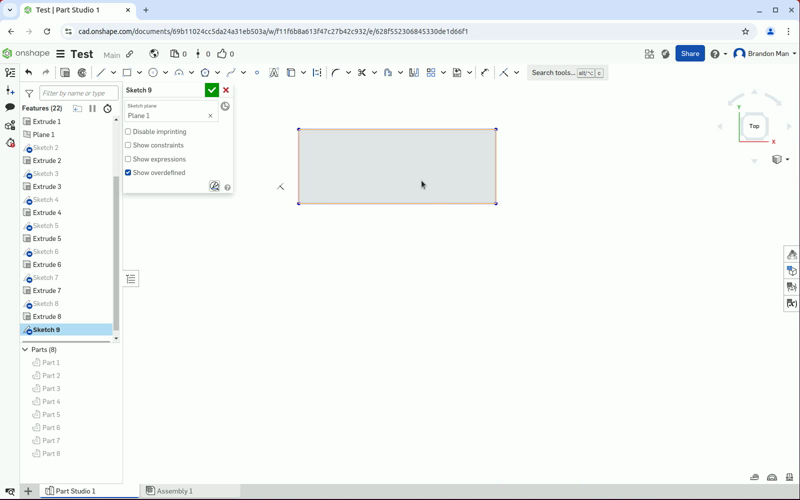
scroll(6)
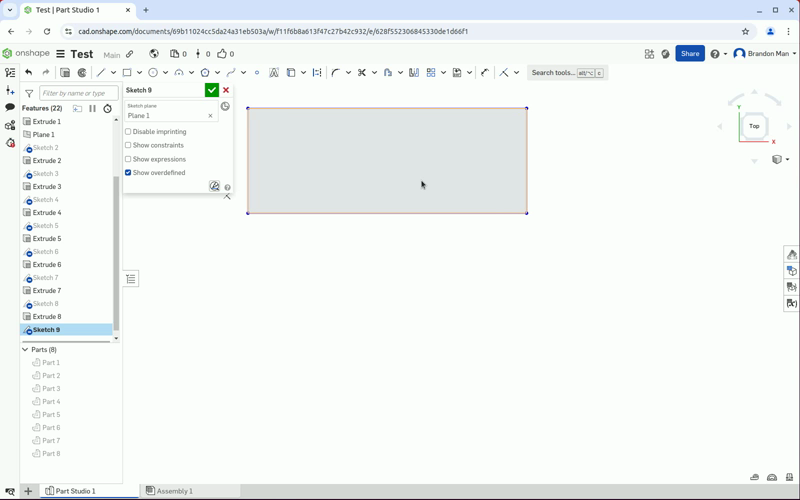
scroll(6)
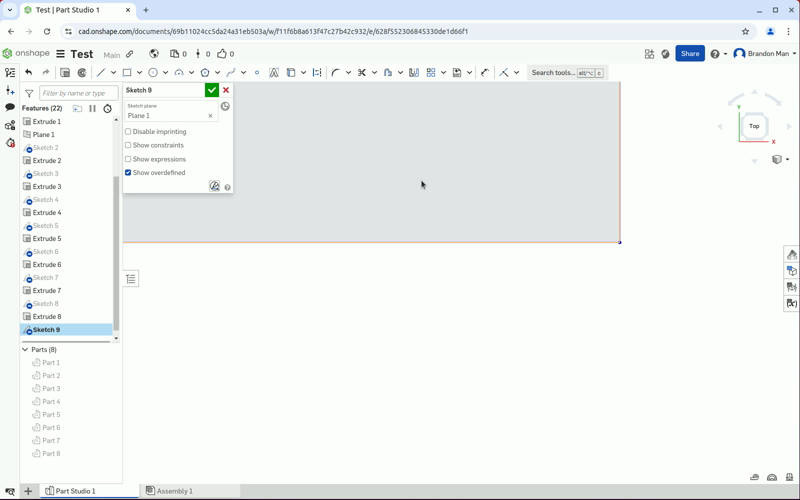
click(421, 180)
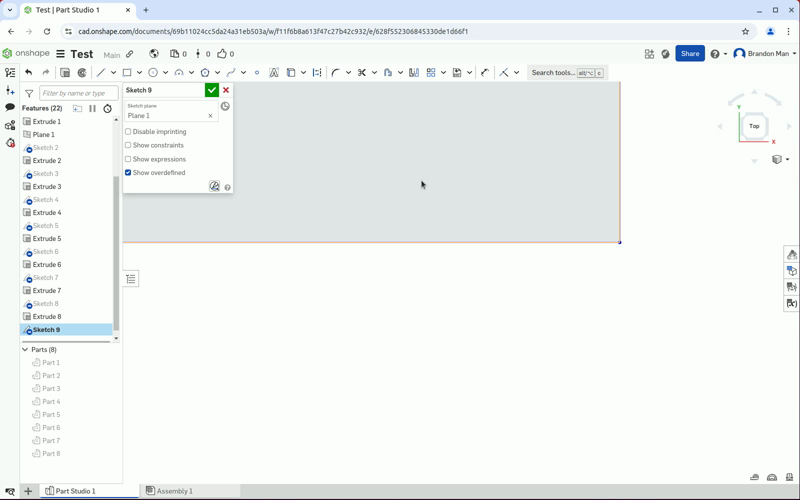
scroll(-6)
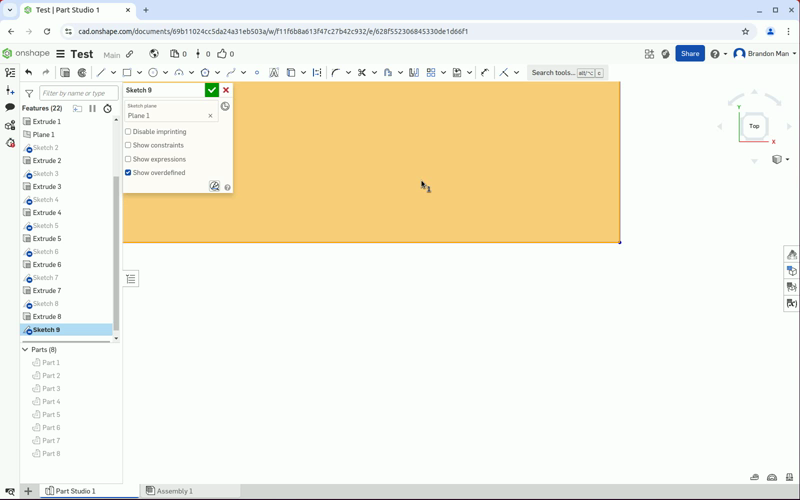
scroll(-6)
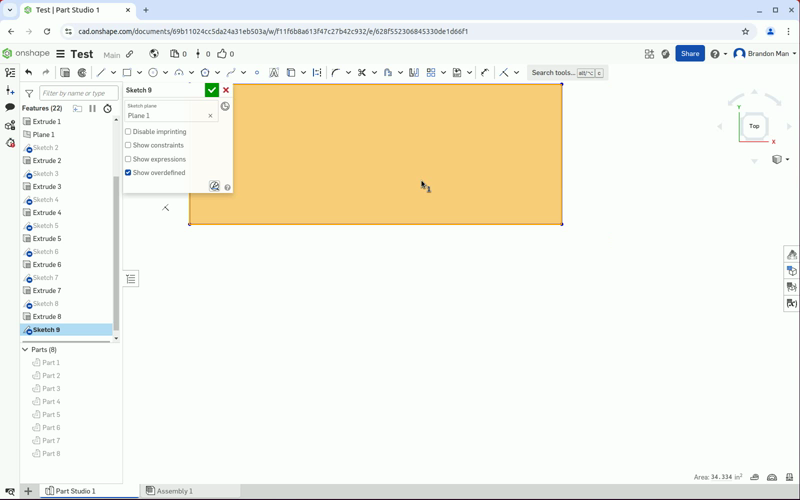
scroll(-6)
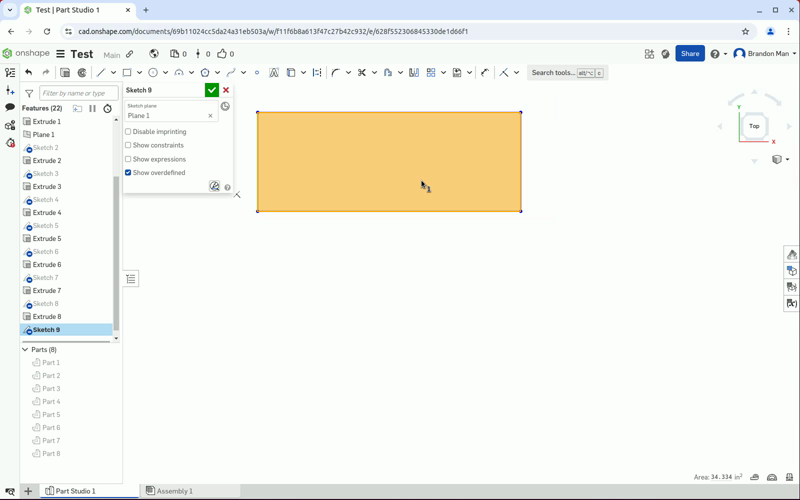
scroll(-6)
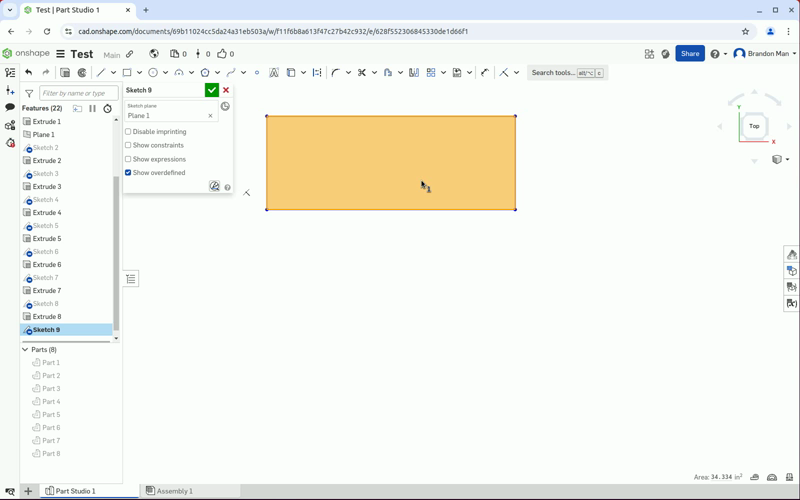
scroll(-6)
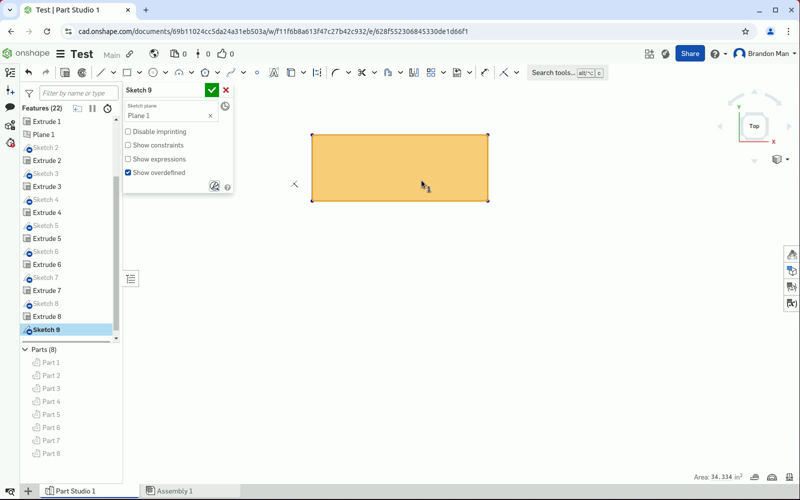
scroll(-6)
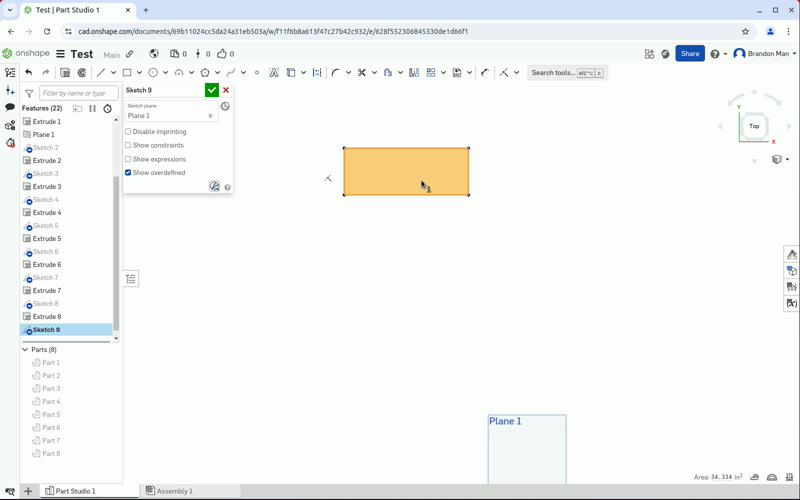
scroll(-6)
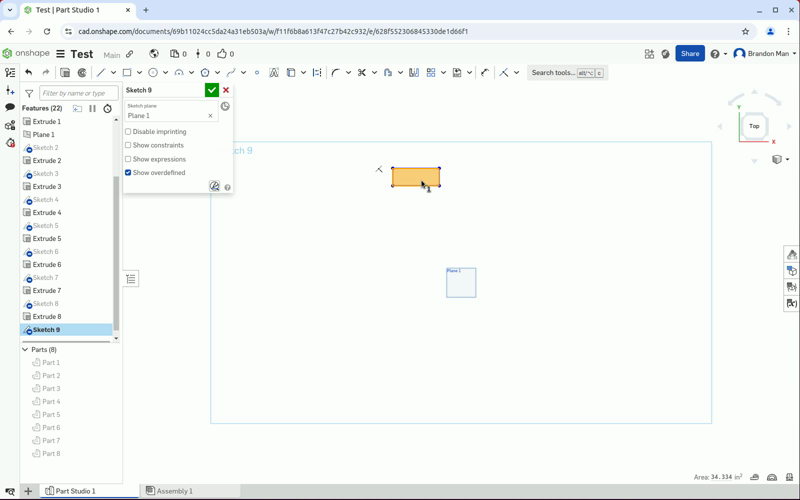
mouse_move(73, 352)
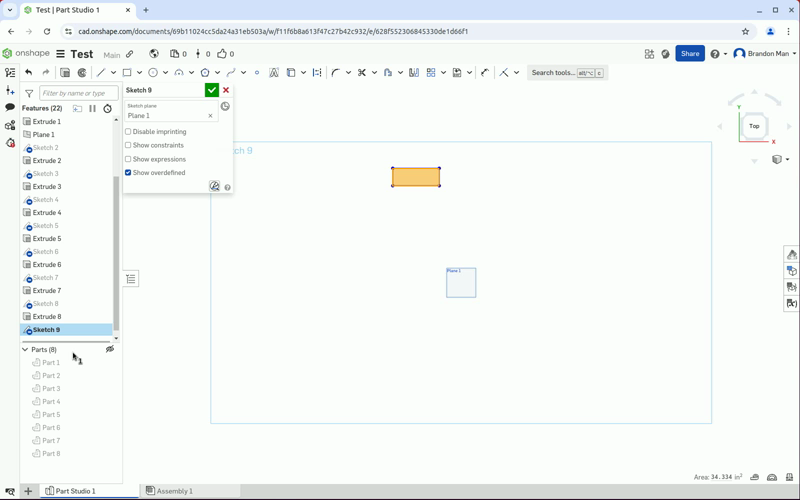
key(shift+y)
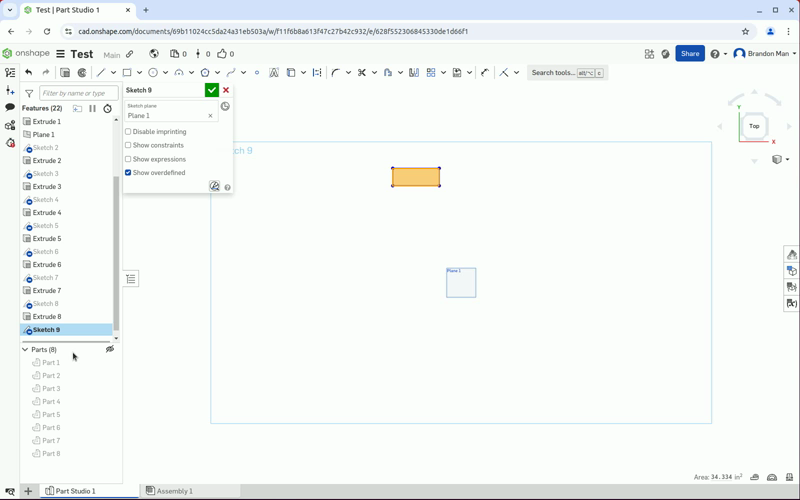
key(shift+e)
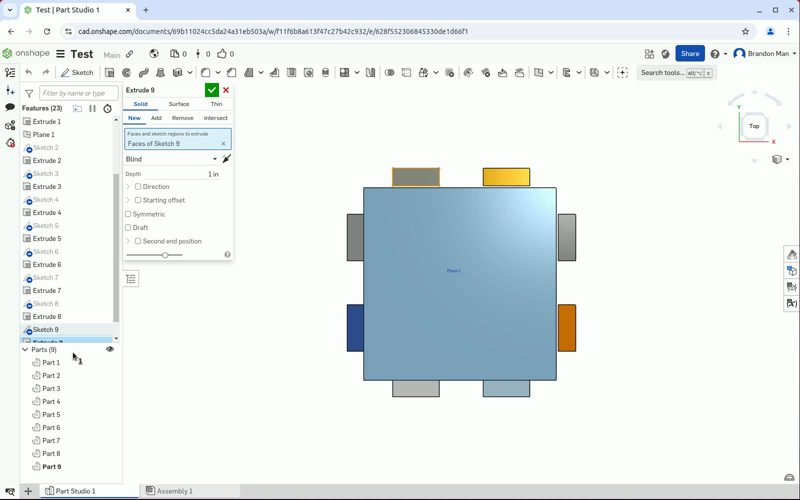
mouse_move(143, 106)
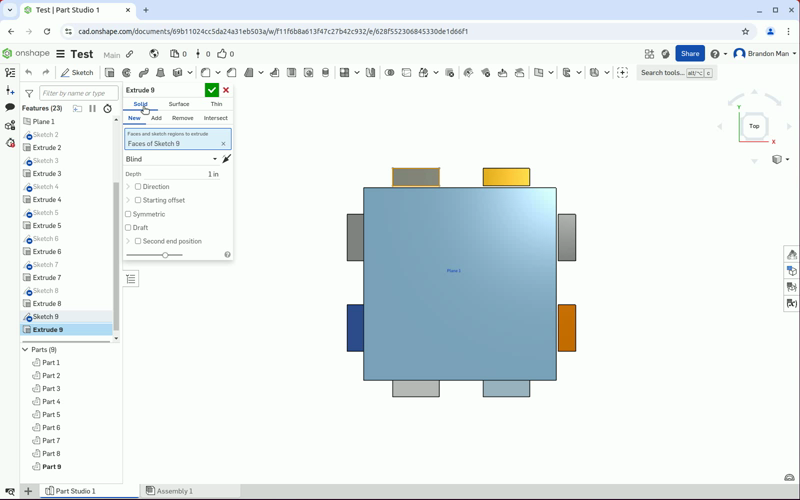
click(143, 106)
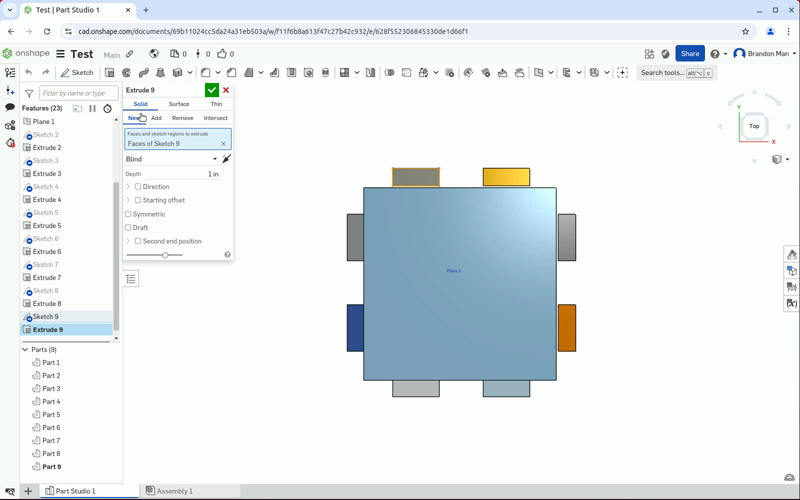
mouse_move(137, 120)
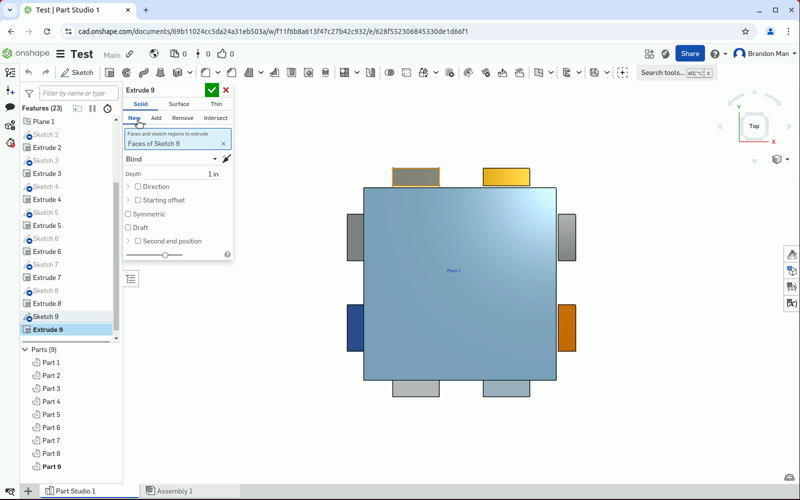
click(137, 120)
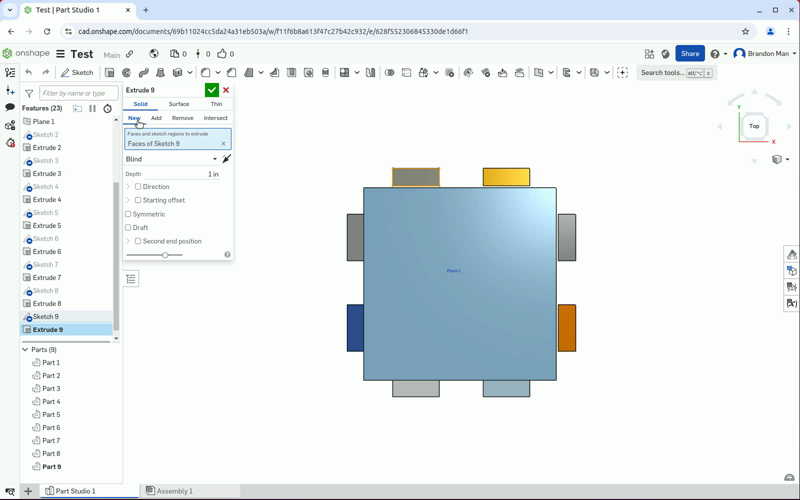
key(tab, 4)
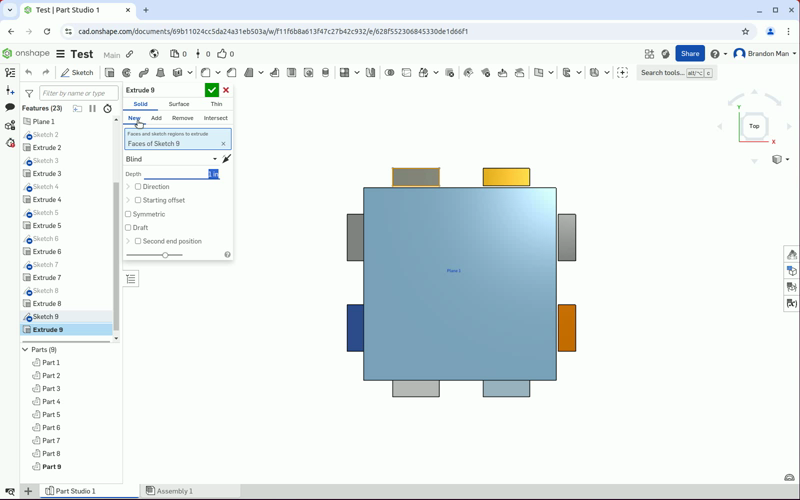
text(-3.611)
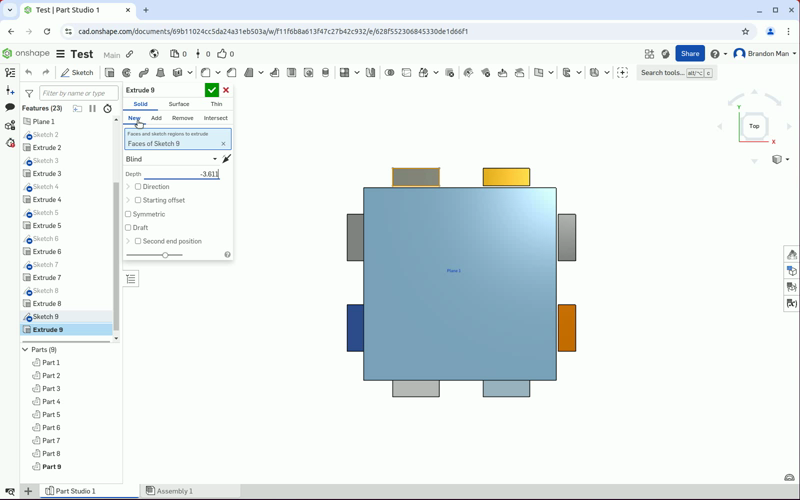
key(enter)
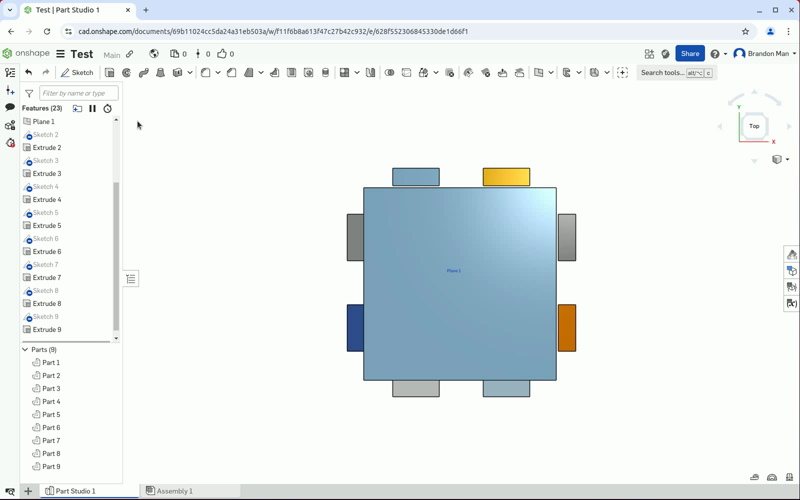
key(shift+h)
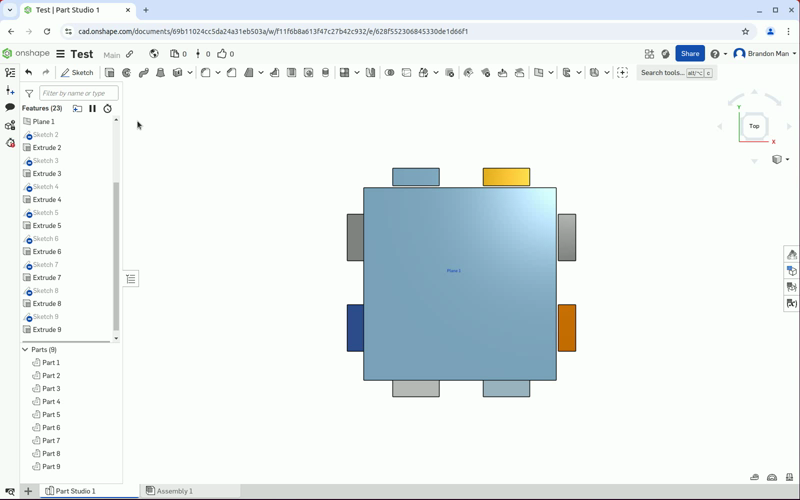
key(shift+h)
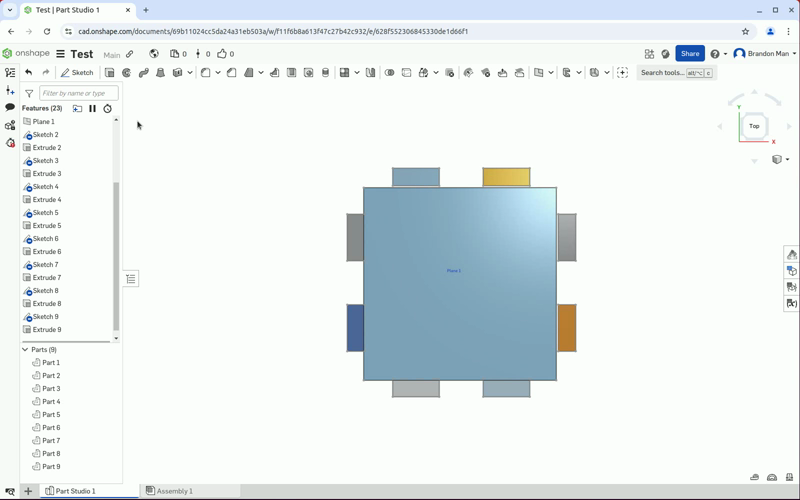
key(shift+7)
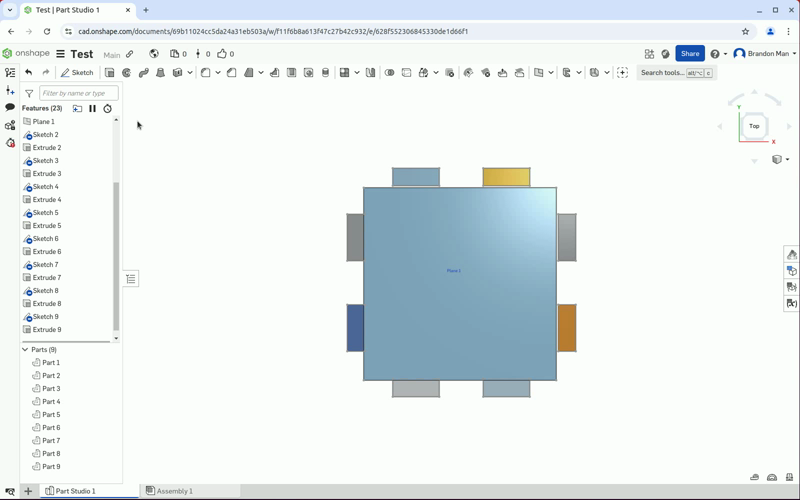
key(up, 3)
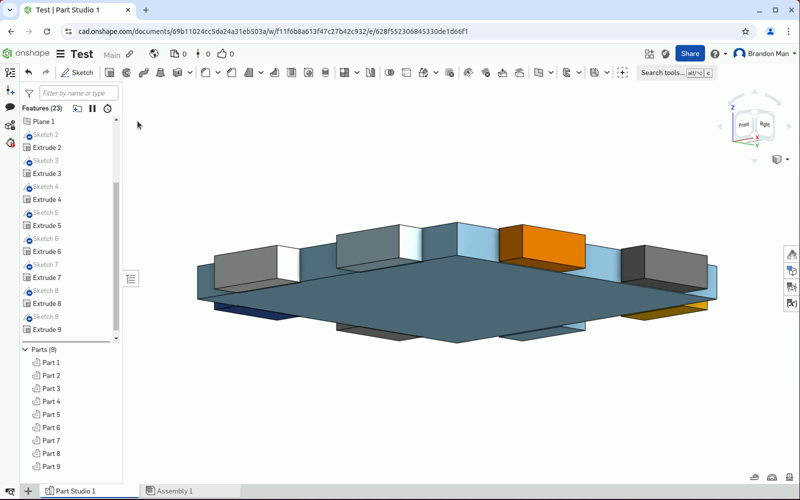
key(left, 3)
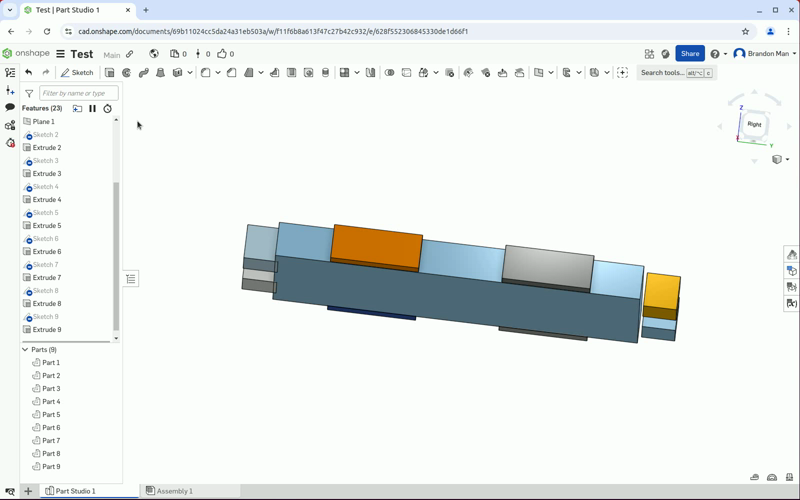
key(right, 3)
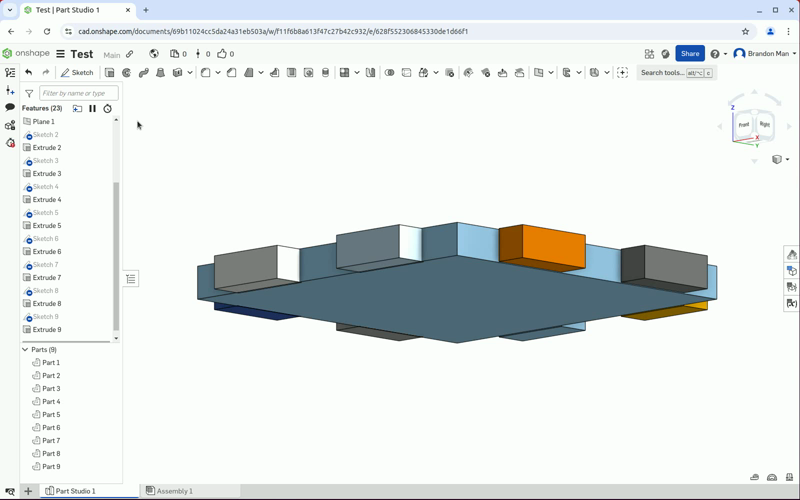
key(down, 3)
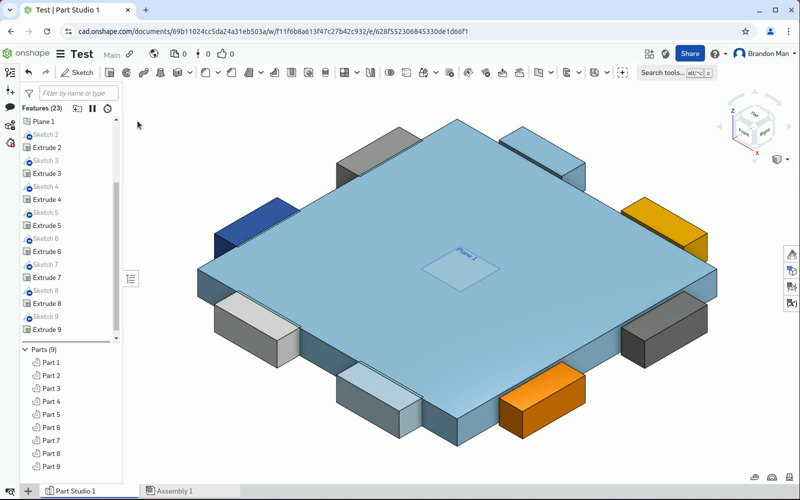
mouse_move(69, 98)
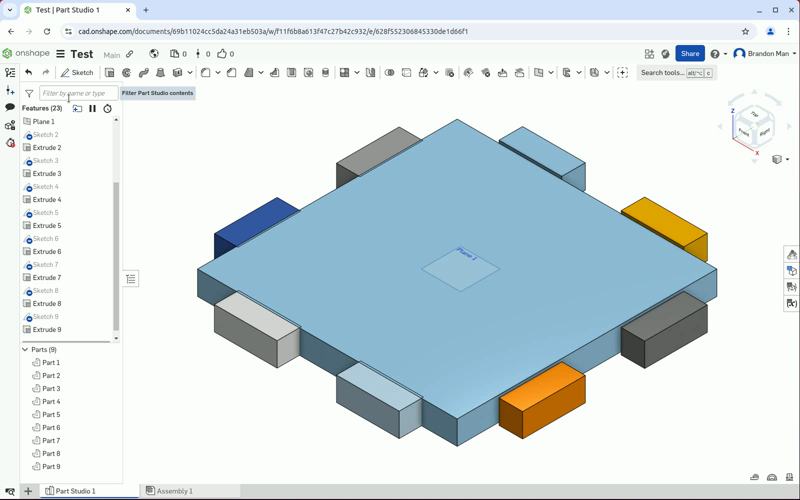
click(69, 98)